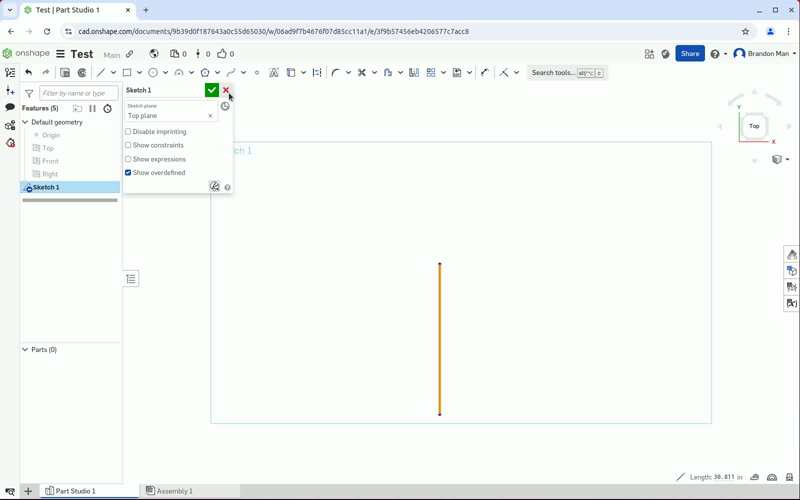
key(shift+h)
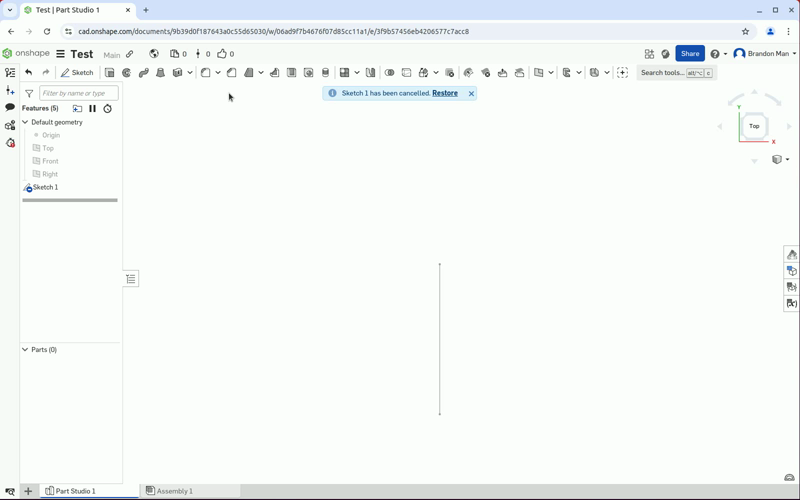
mouse_move(73, 352)
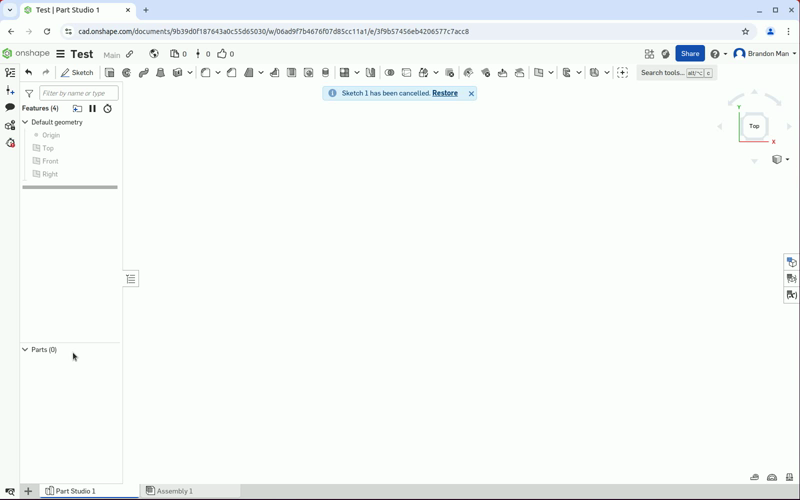
key(y)
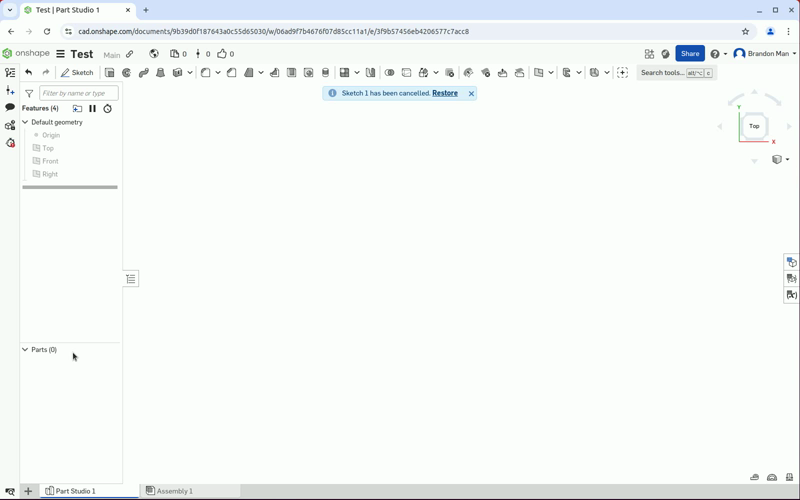
key(shift+p)
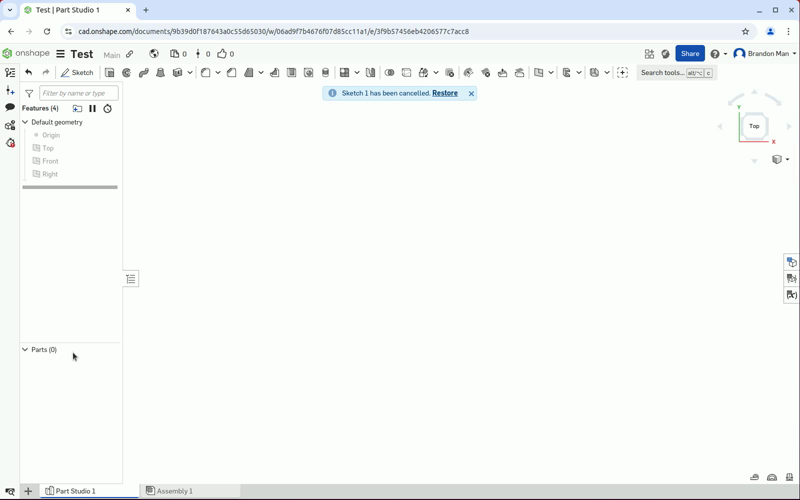
key(space)
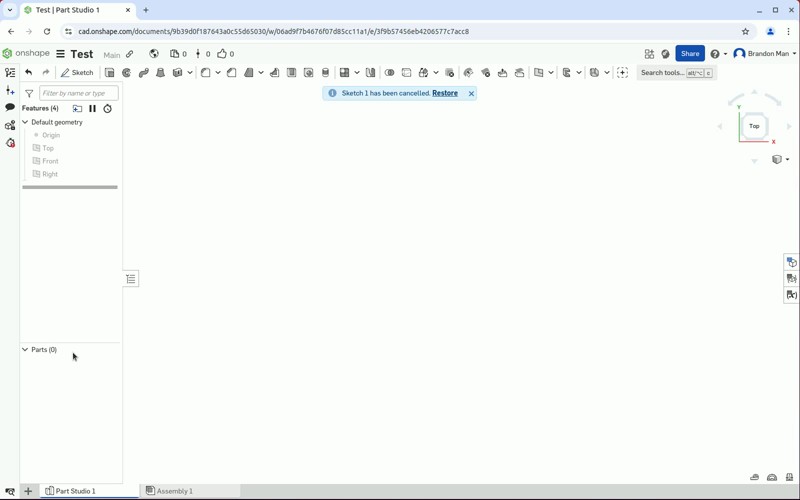
key_down(shift)
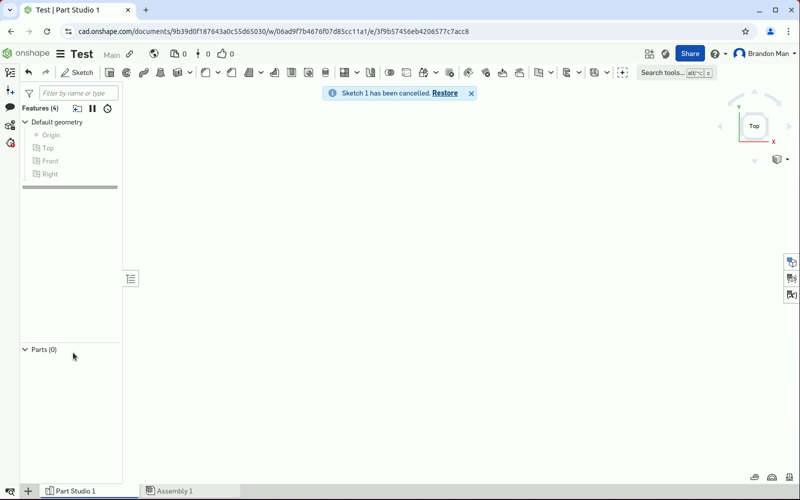
key(up)
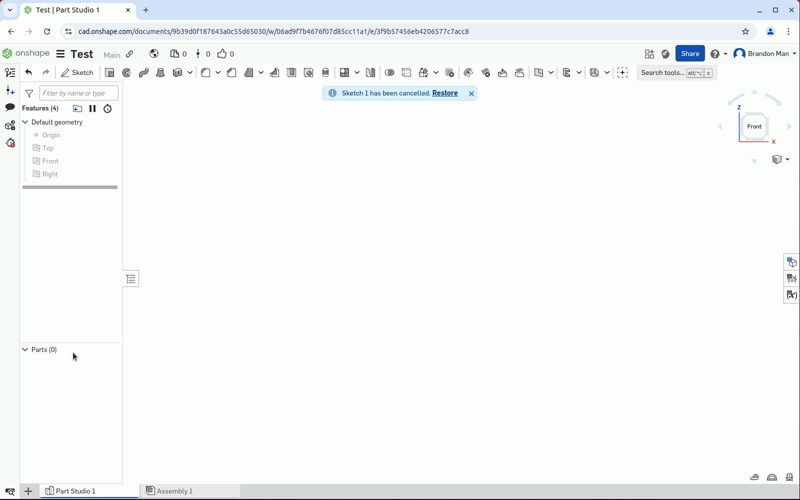
key_up(shift)
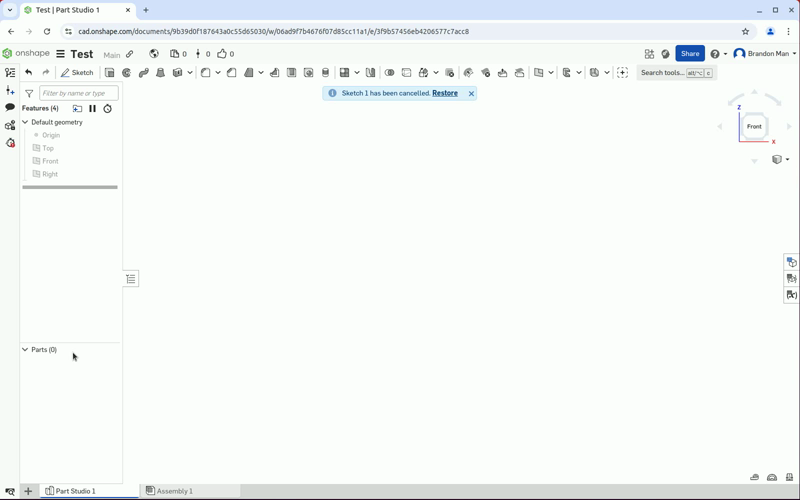
mouse_move(73, 352)
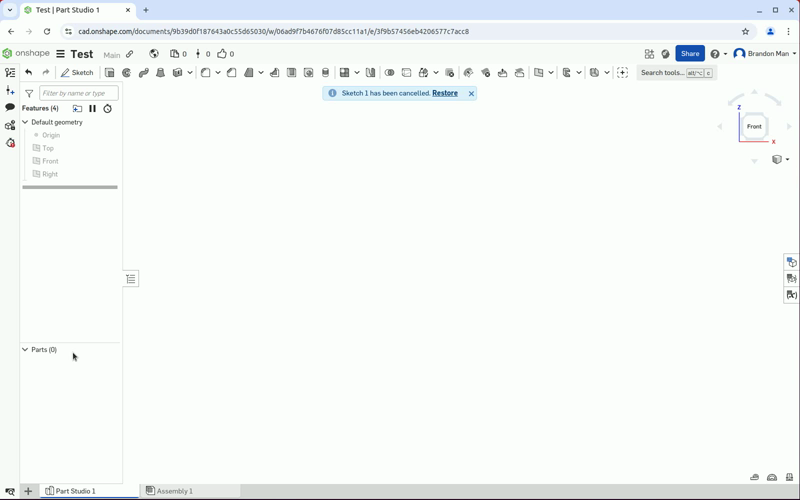
key(shift+y)
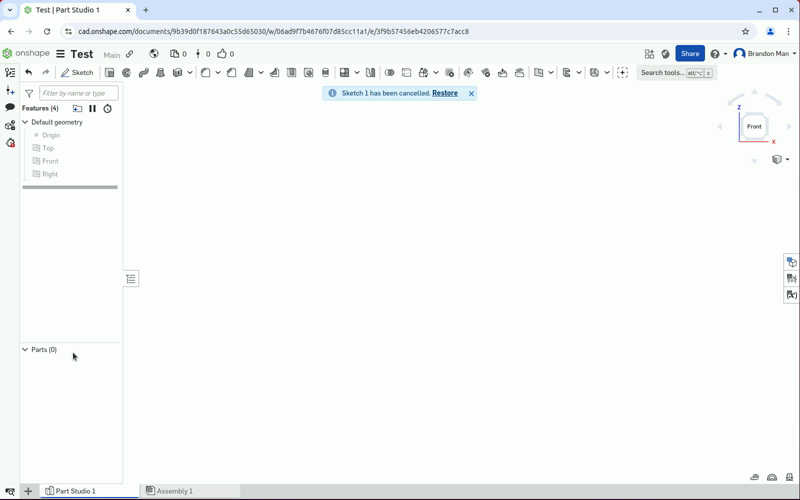
key(shift+s)
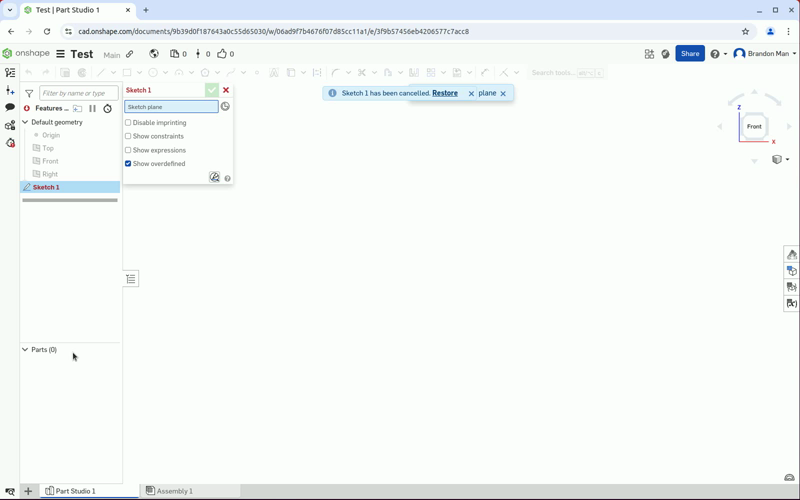
mouse_move(73, 163)
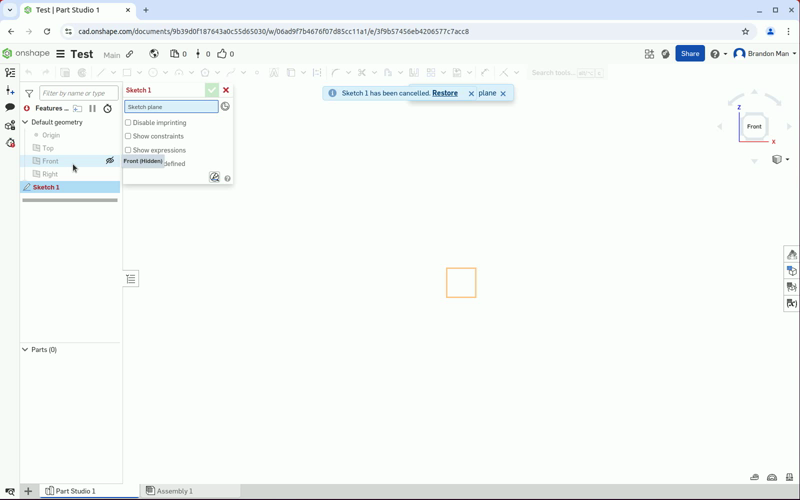
click(73, 163)
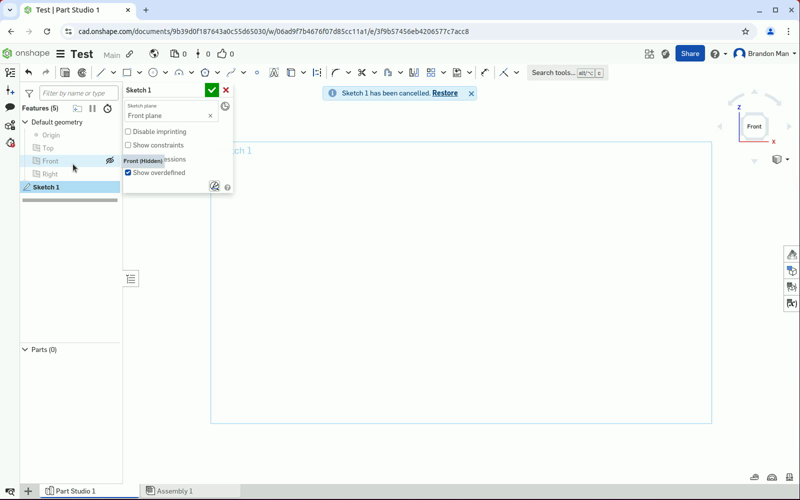
mouse_move(73, 352)
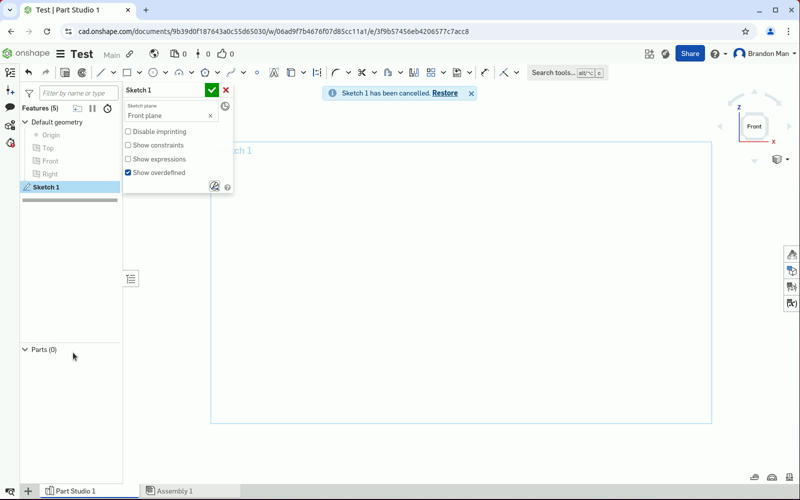
key(y)
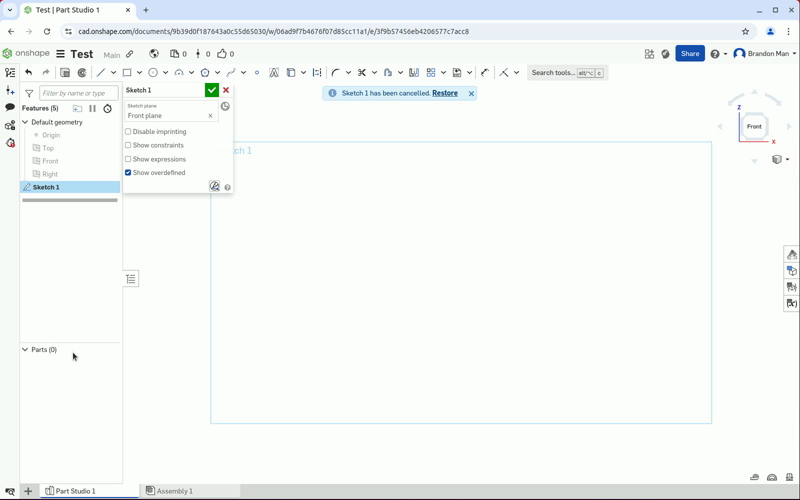
key(l)
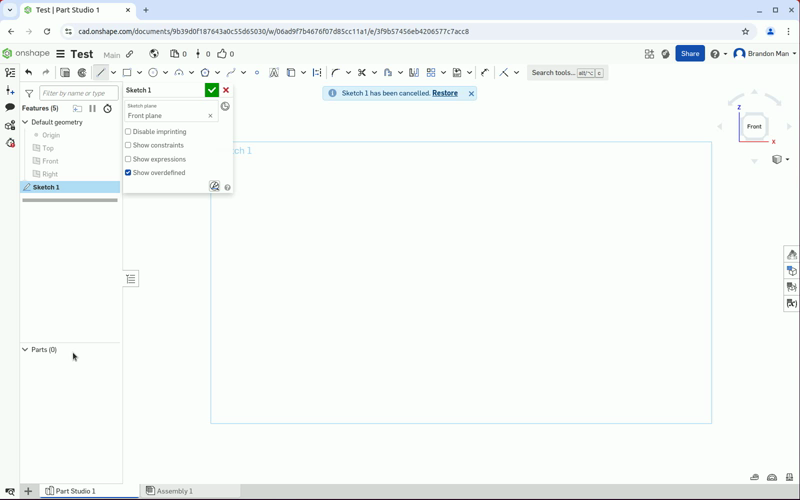
key_down(shift)
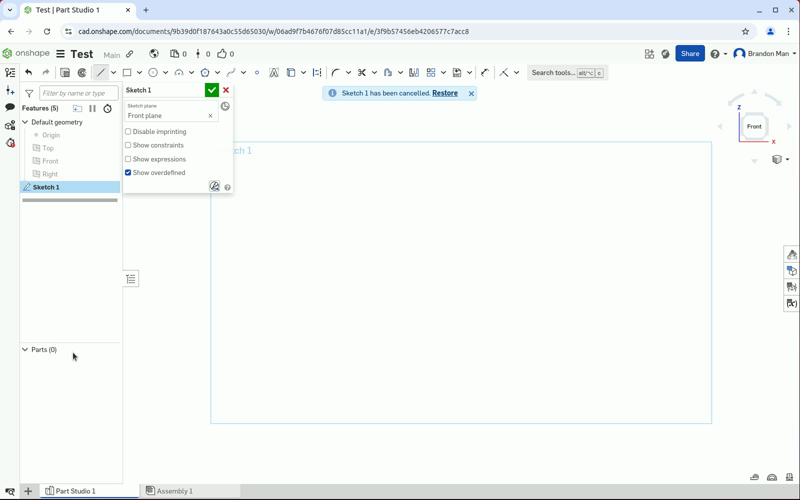
mouse_move(348, 282)
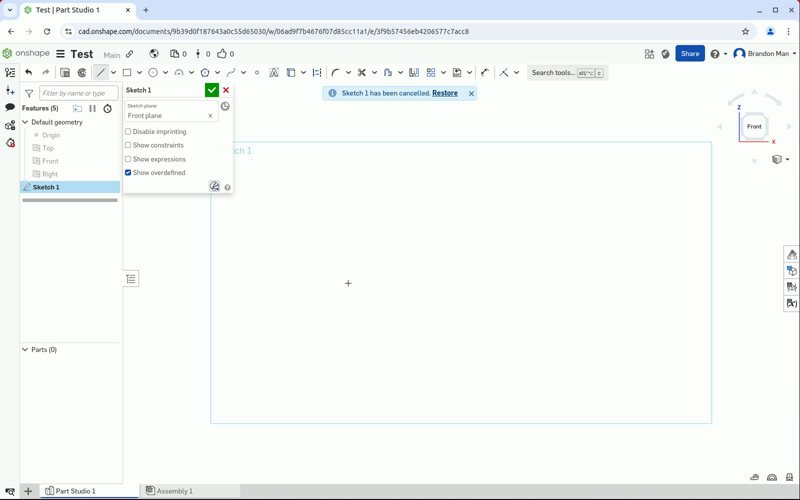
click(348, 282)
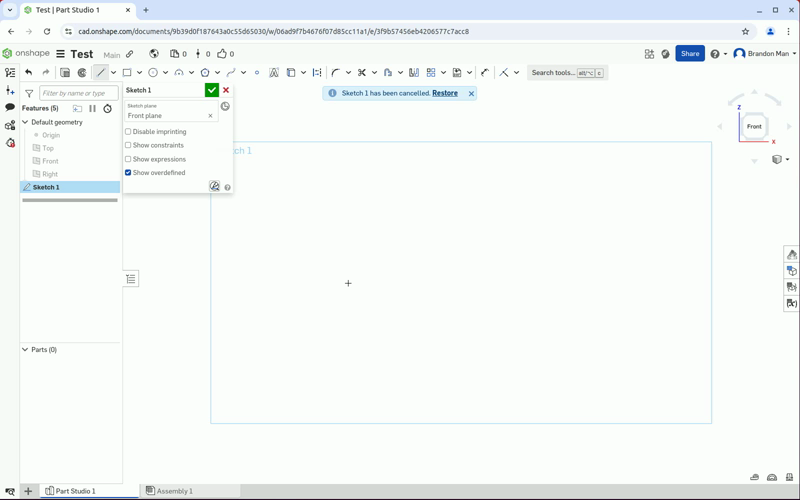
key_up(shift)
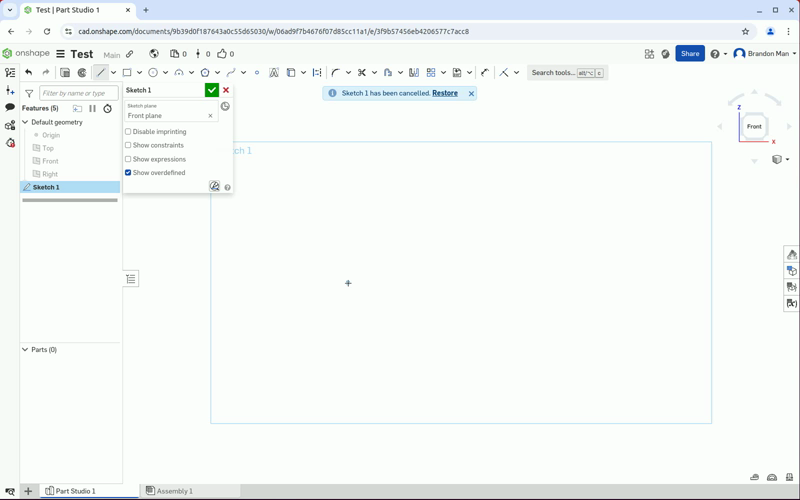
key_down(shift)
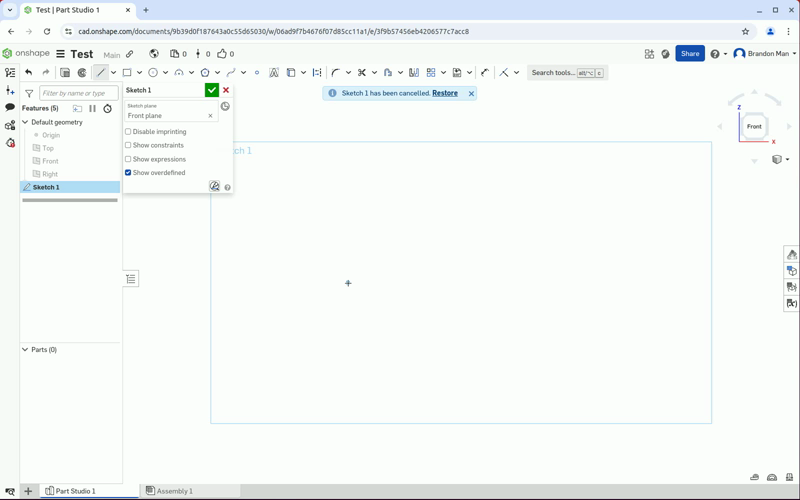
mouse_move(460, 282)
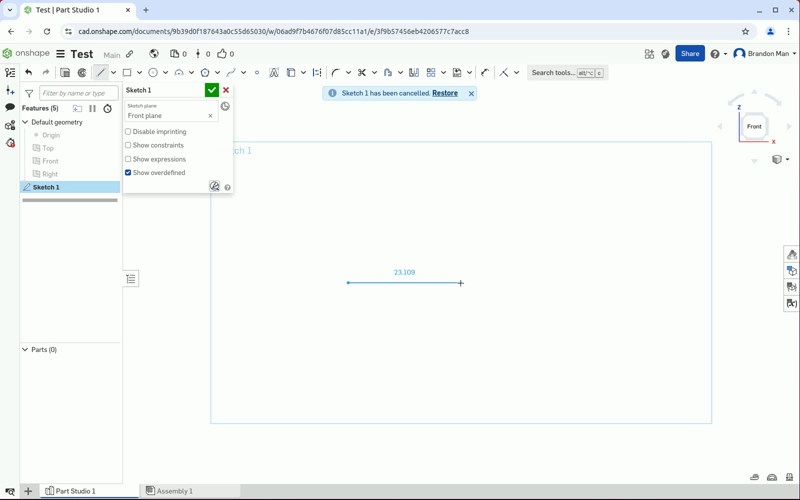
click(460, 282)
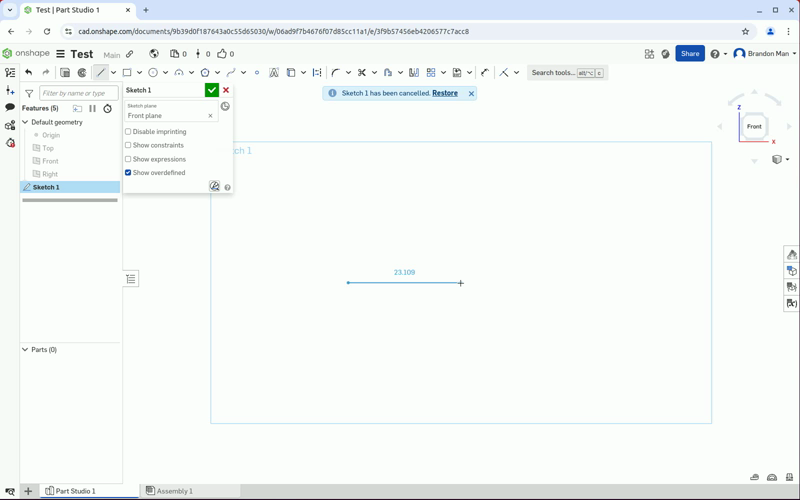
key_up(shift)
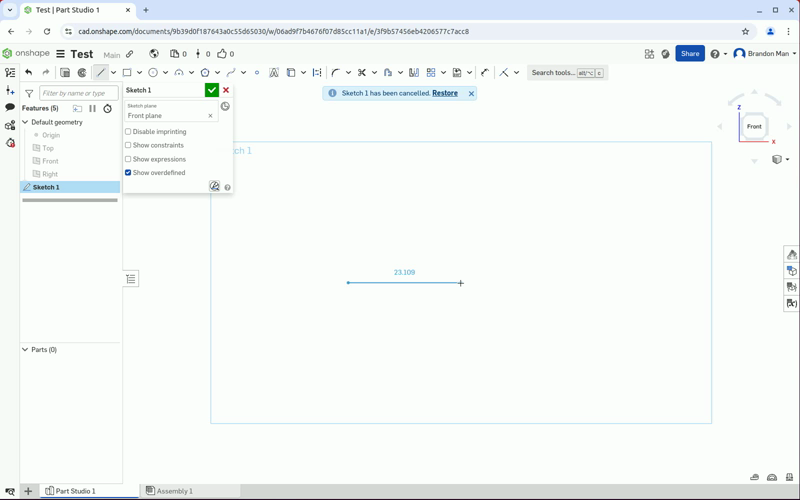
key_down(shift)
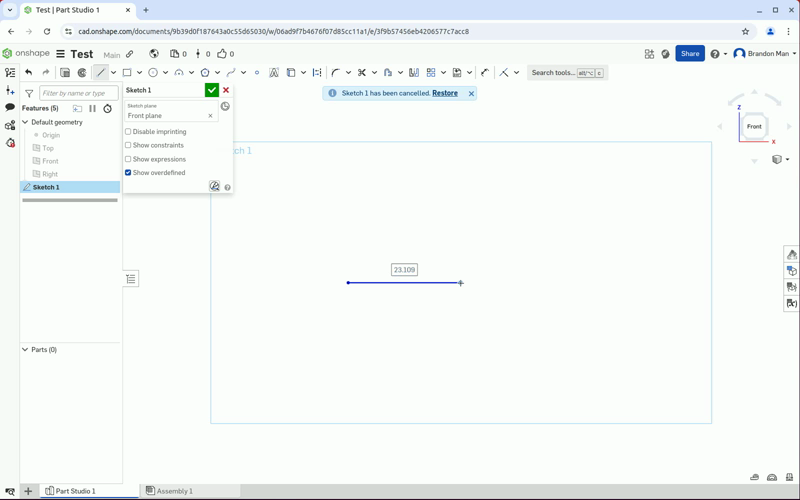
mouse_move(490, 282)
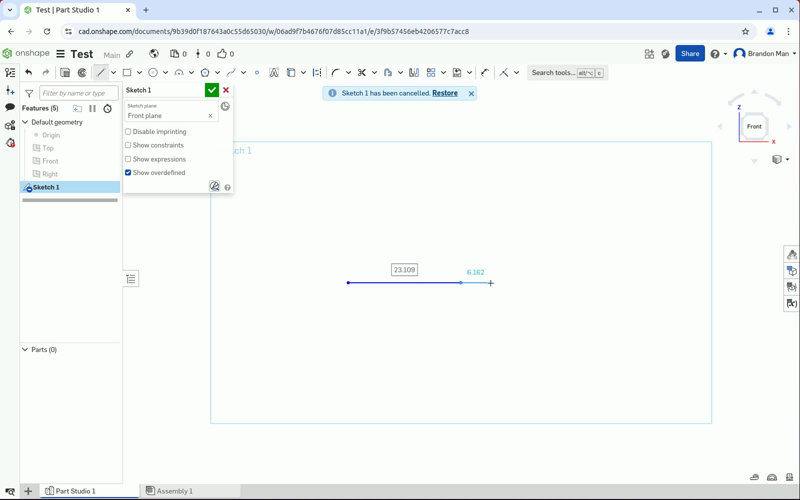
mouse_move(460, 272)
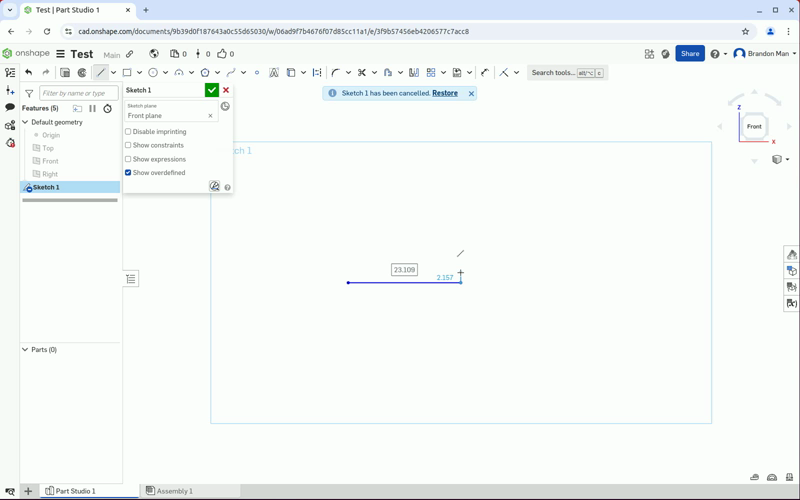
click(460, 272)
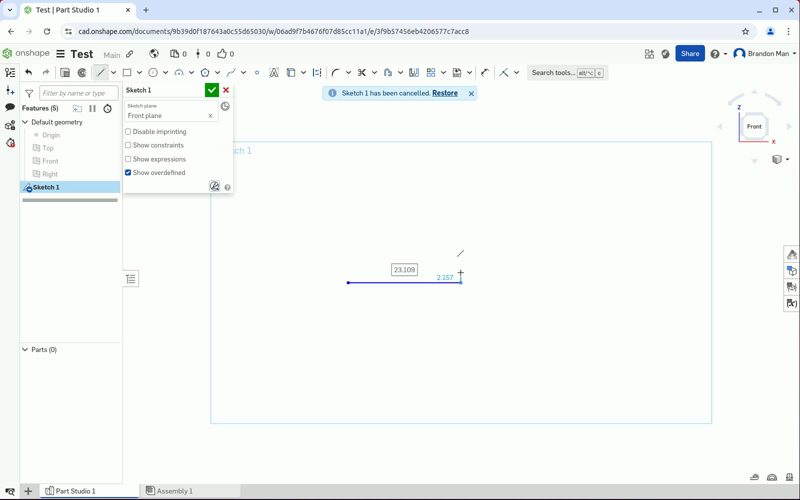
key_up(shift)
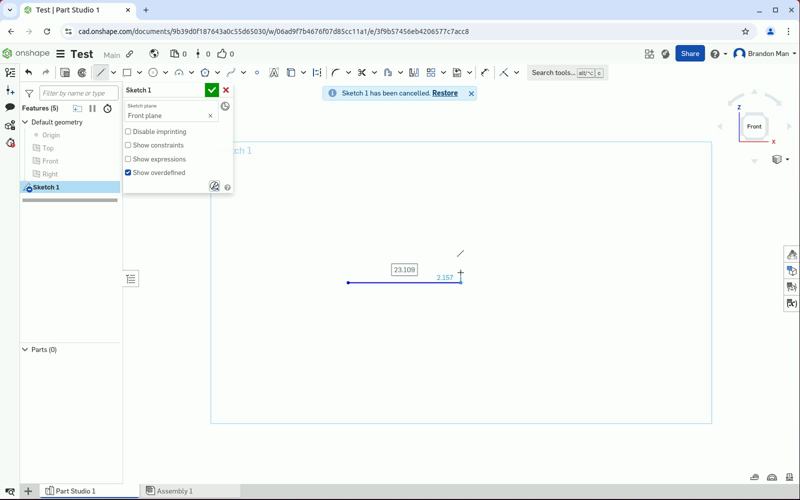
key_down(shift)
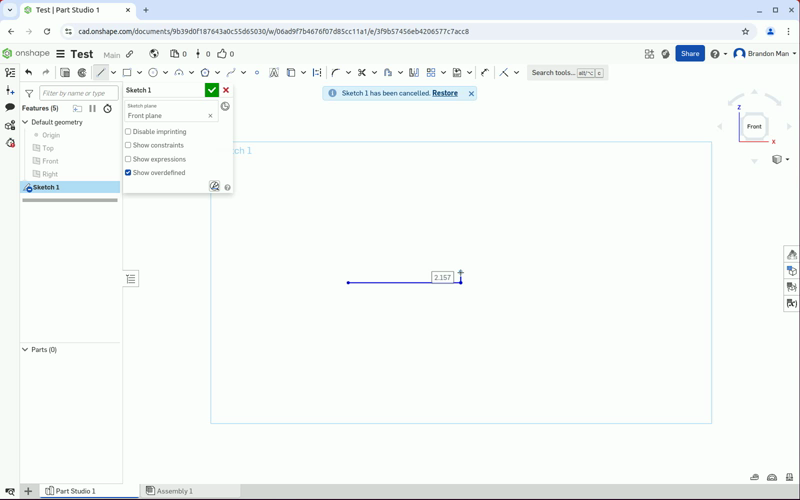
mouse_move(348, 272)
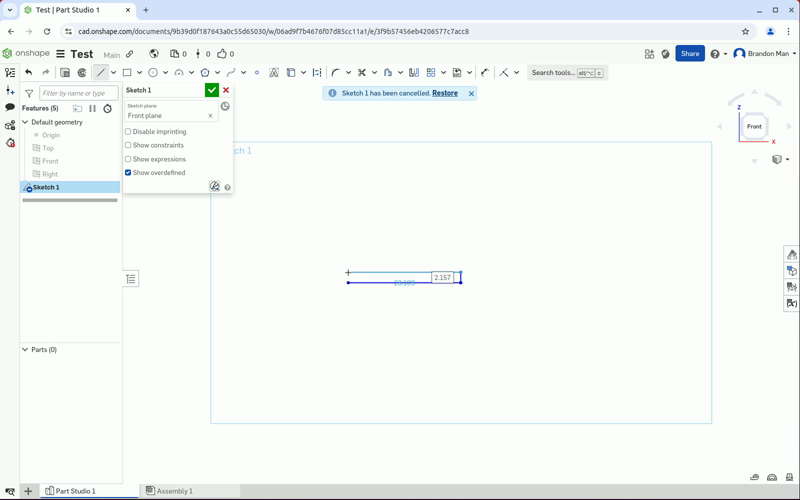
click(348, 272)
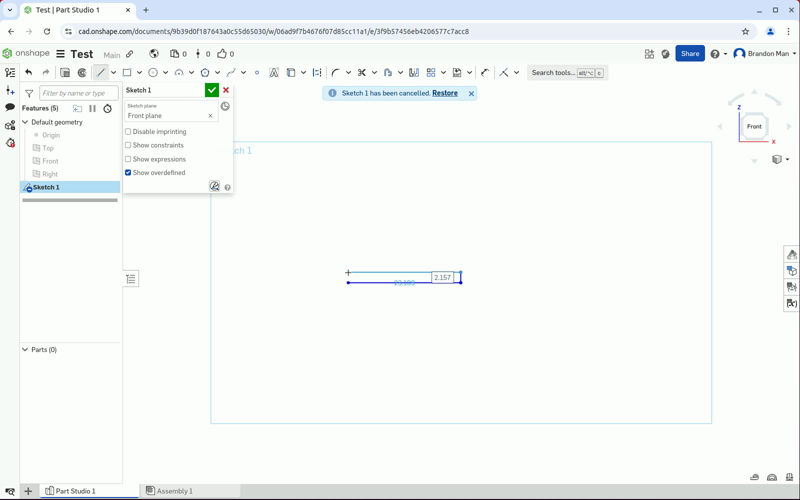
key_up(shift)
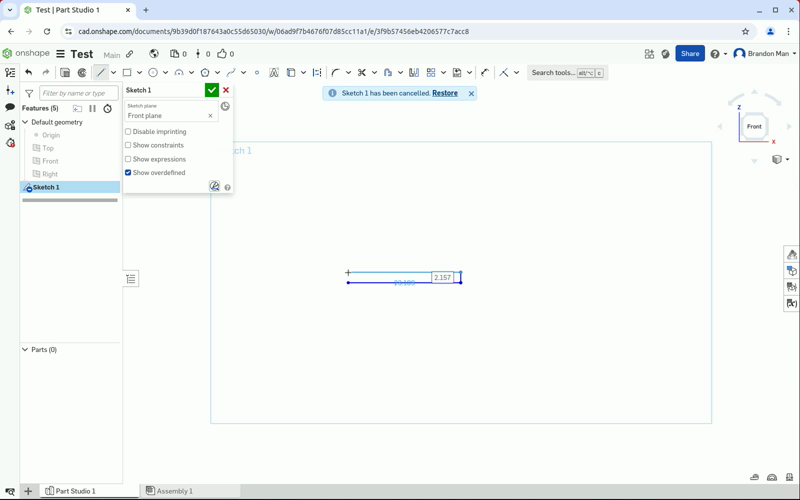
mouse_move(378, 272)
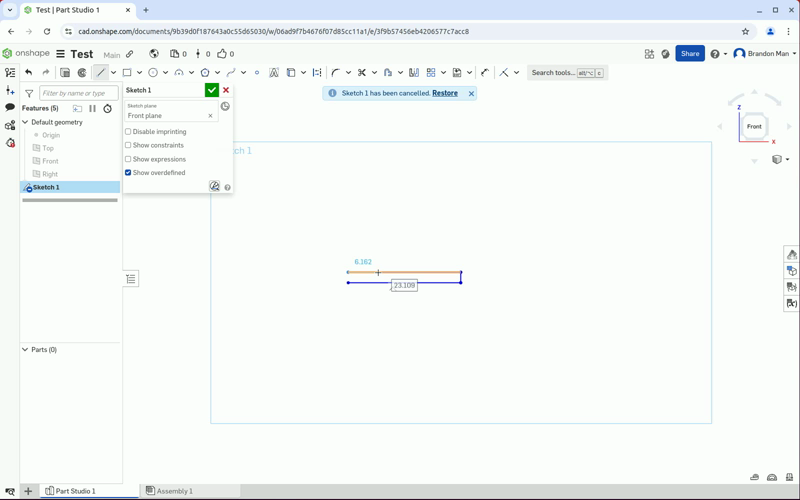
key_down(shift)
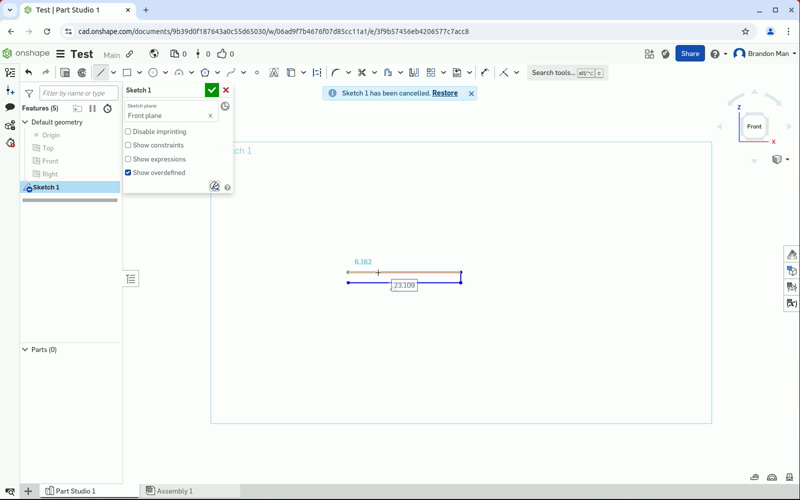
mouse_move(348, 282)
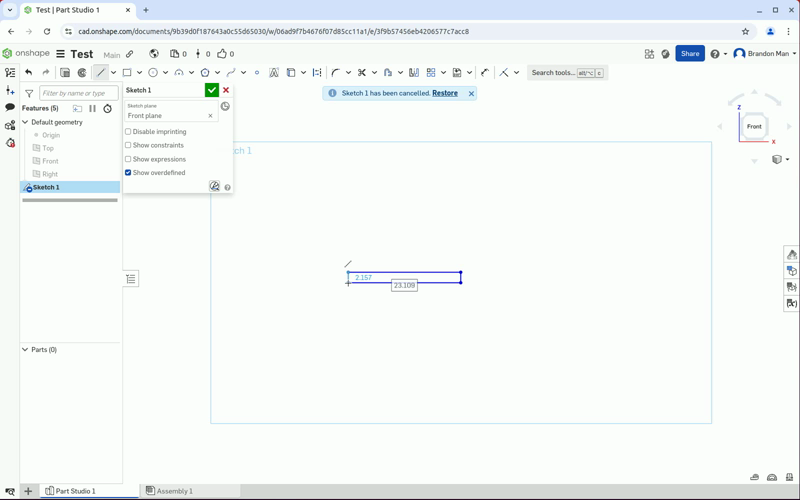
key_up(shift)
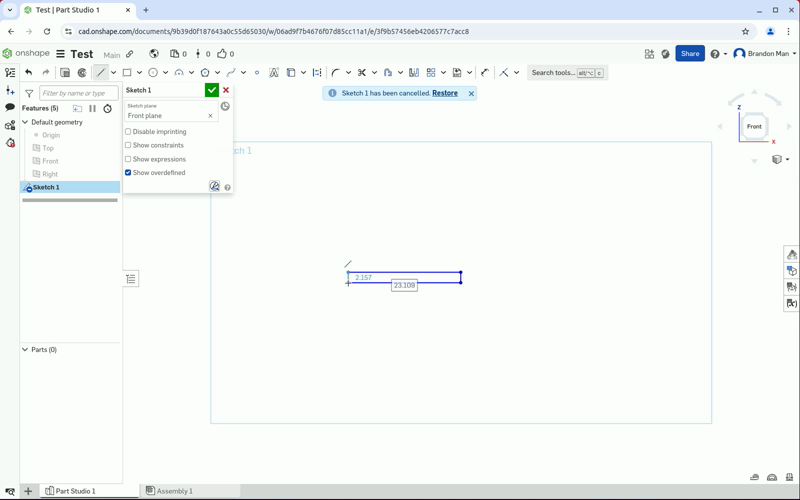
click(348, 282)
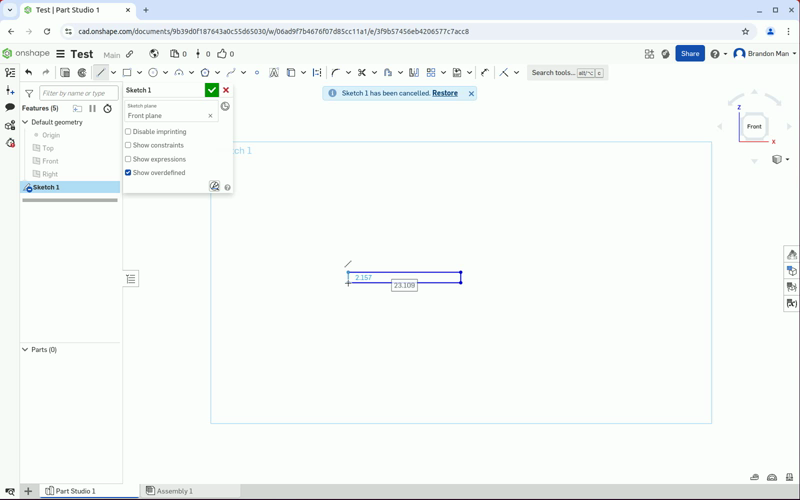
key(esc)
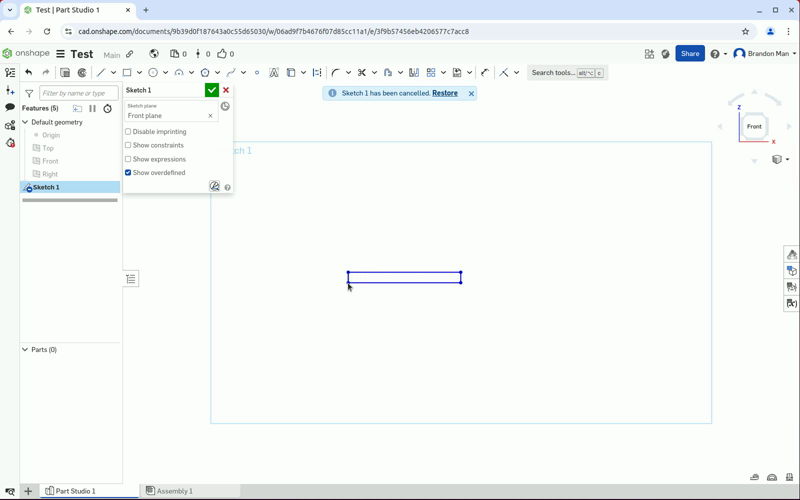
mouse_move(370, 275)
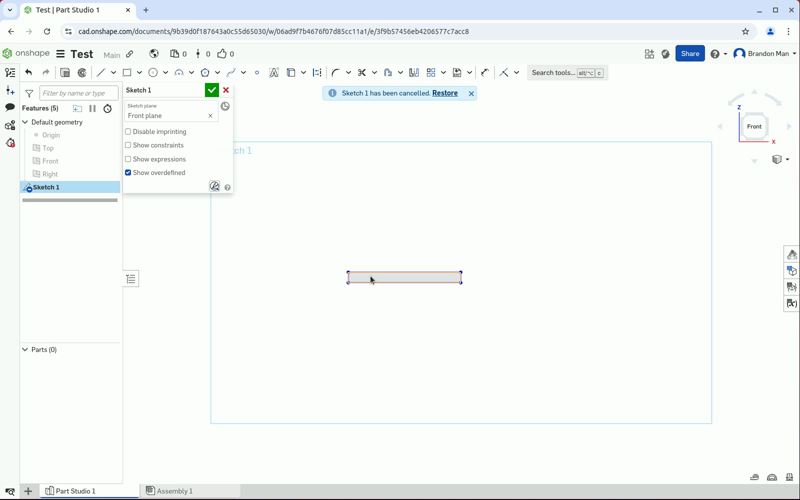
scroll(6)
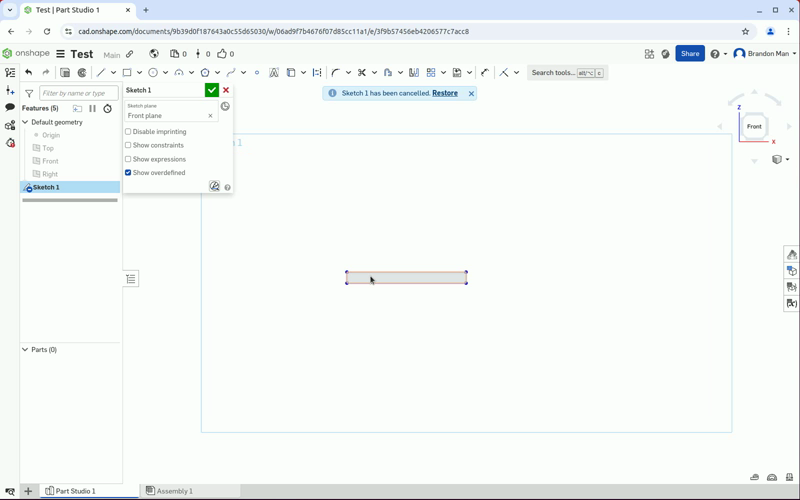
scroll(6)
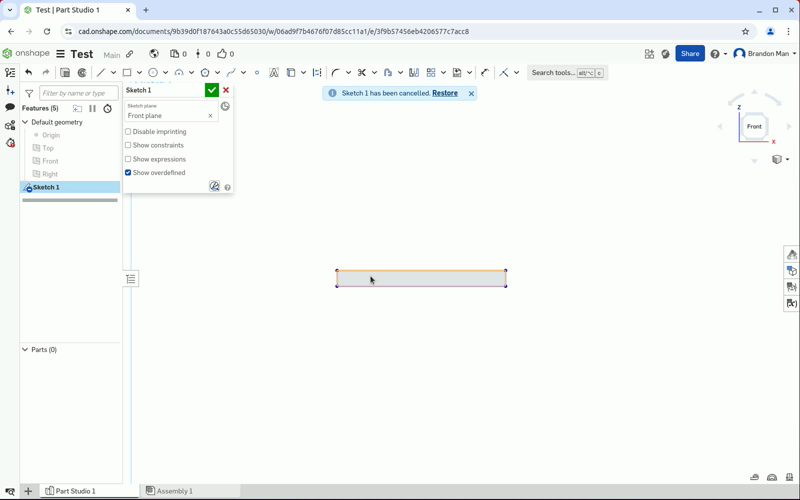
scroll(6)
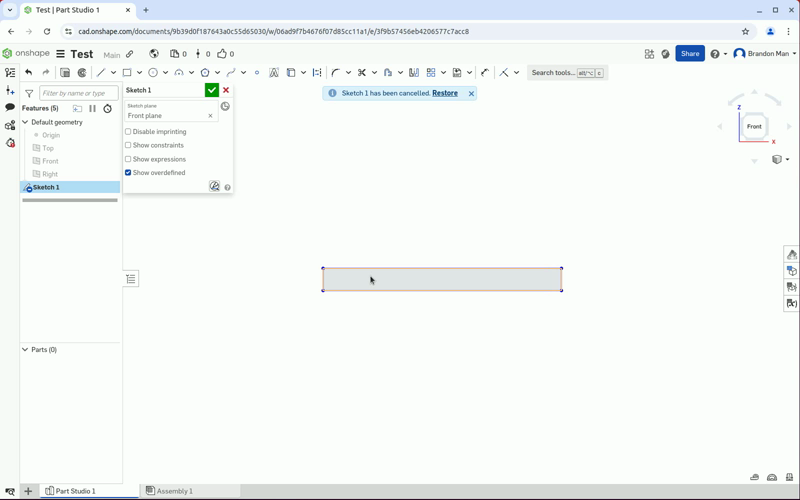
scroll(6)
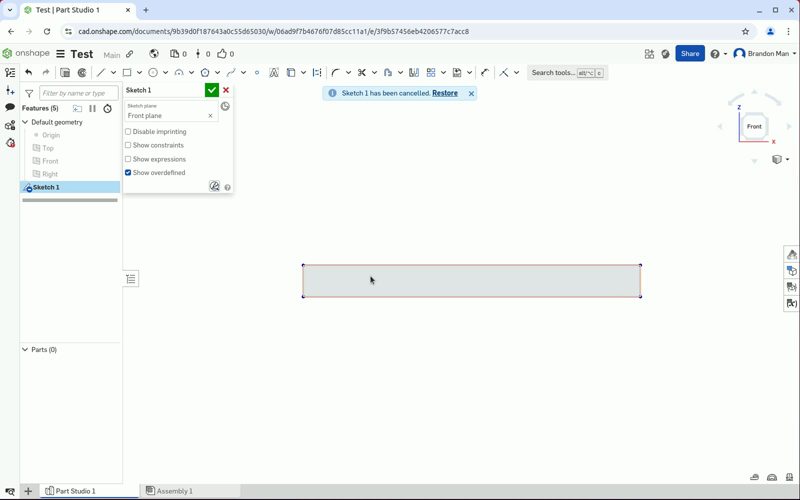
scroll(6)
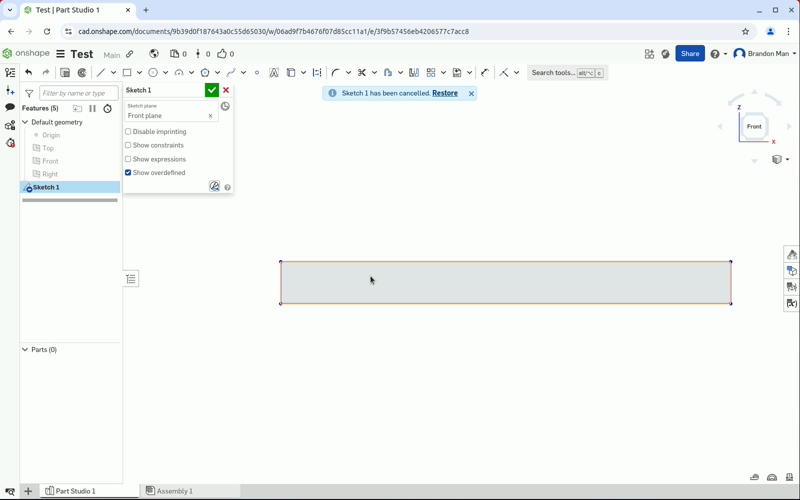
scroll(6)
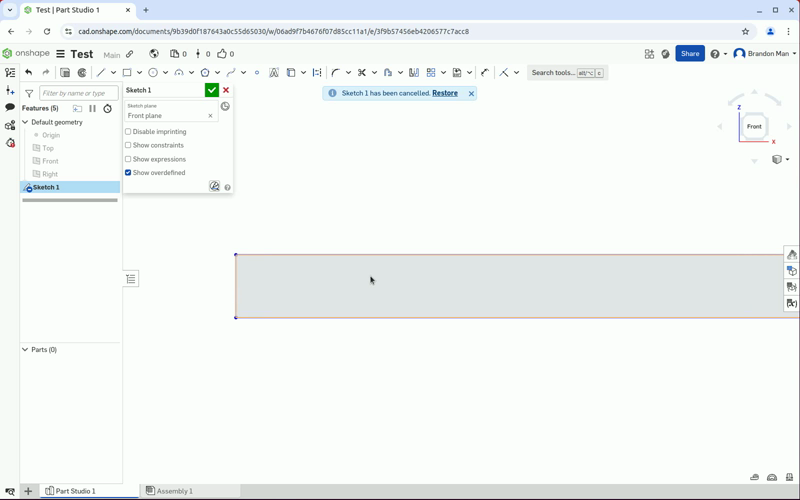
scroll(6)
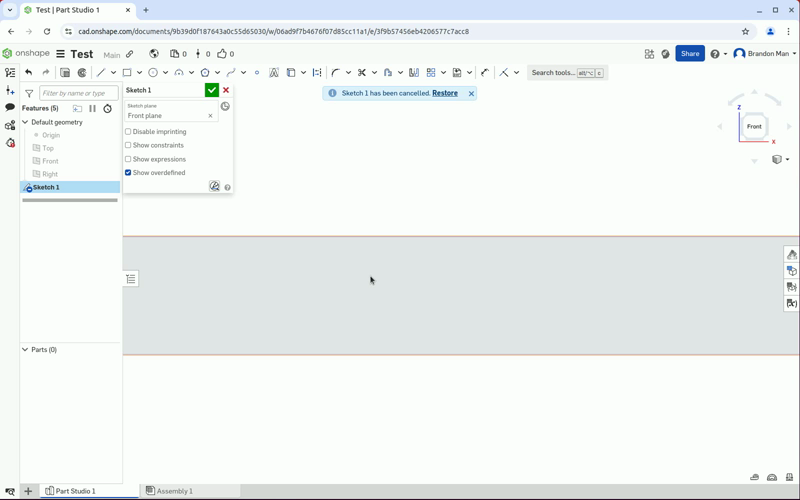
click(370, 275)
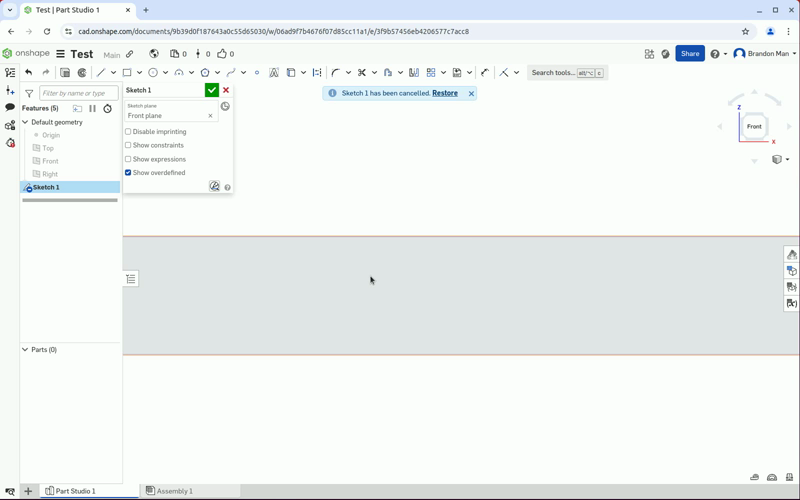
scroll(-6)
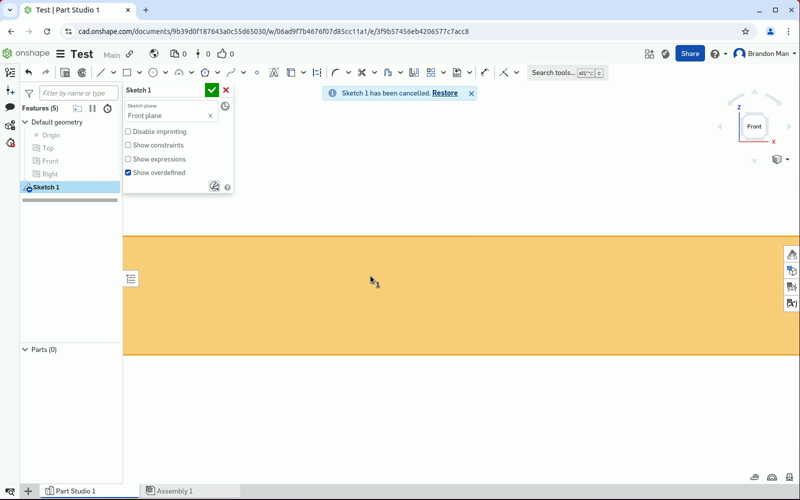
scroll(-6)
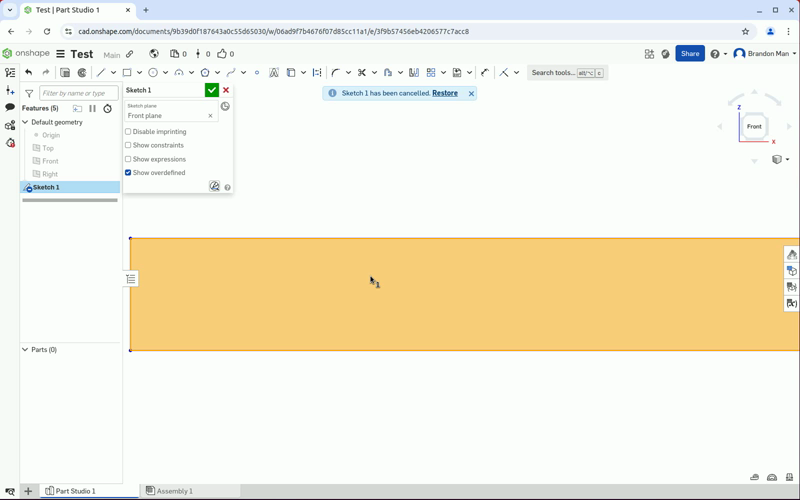
scroll(-6)
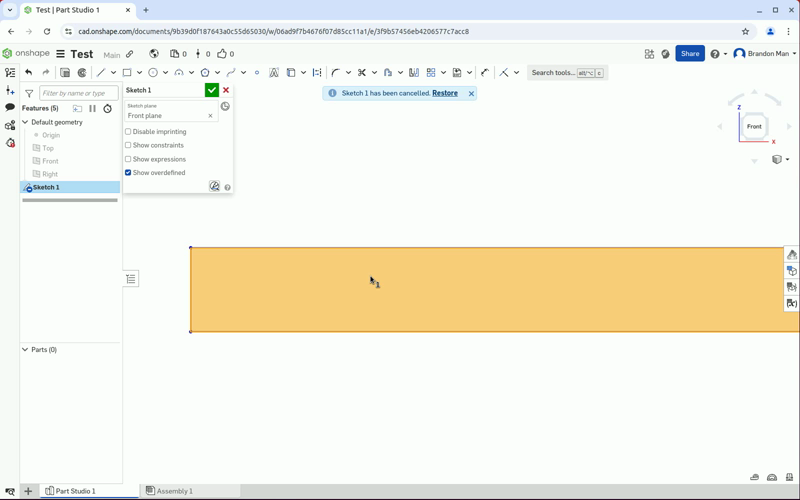
scroll(-6)
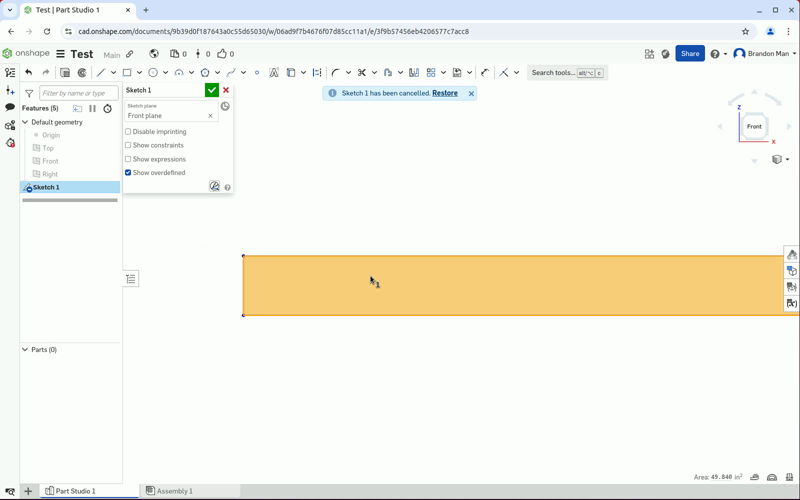
scroll(-6)
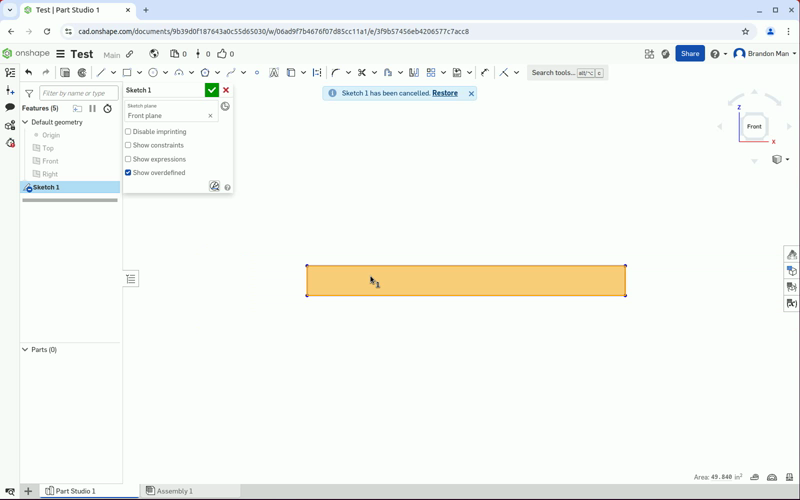
scroll(-6)
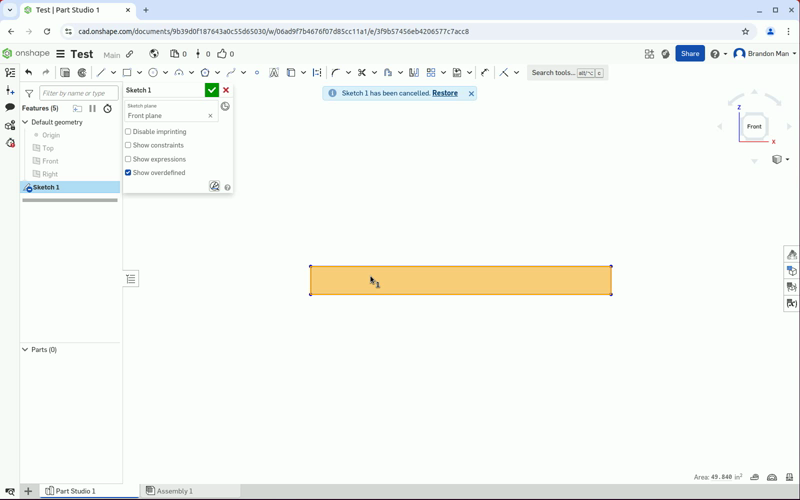
scroll(-6)
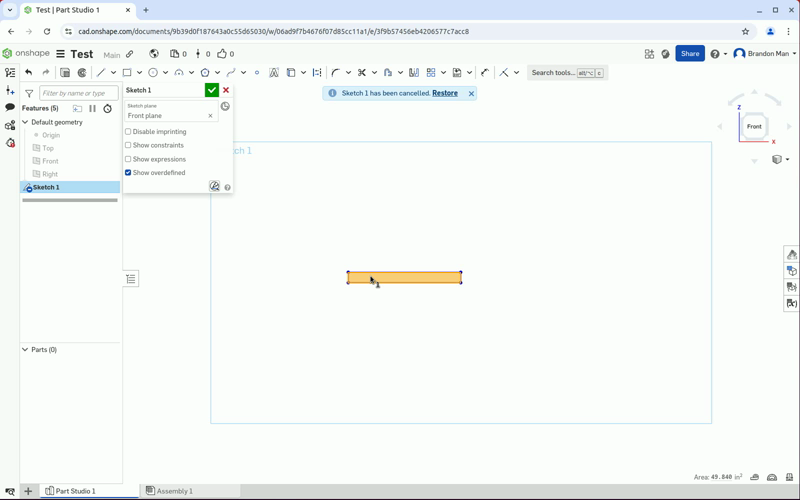
mouse_move(73, 352)
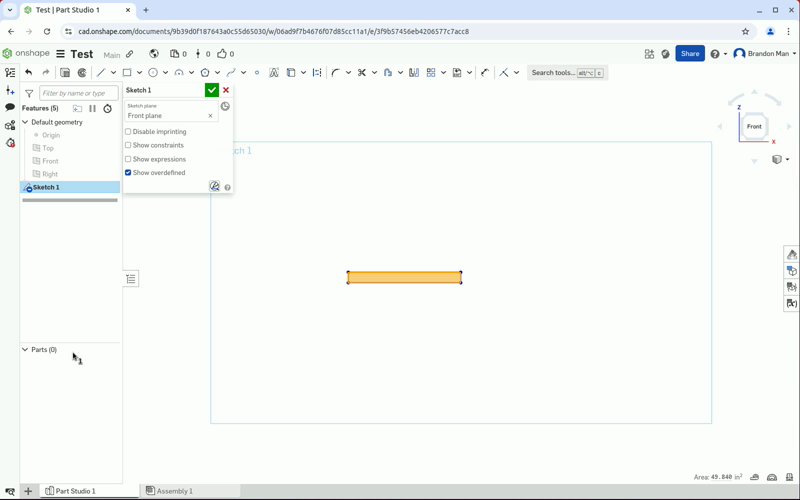
key(shift+y)
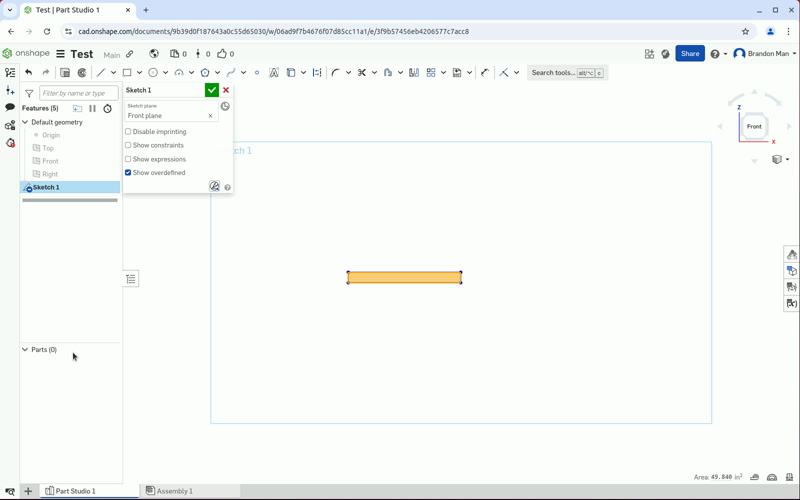
key(shift+e)
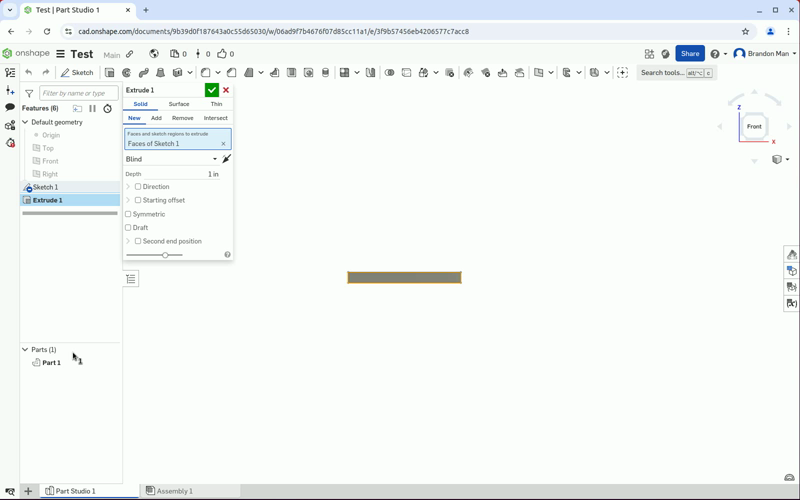
mouse_move(143, 106)
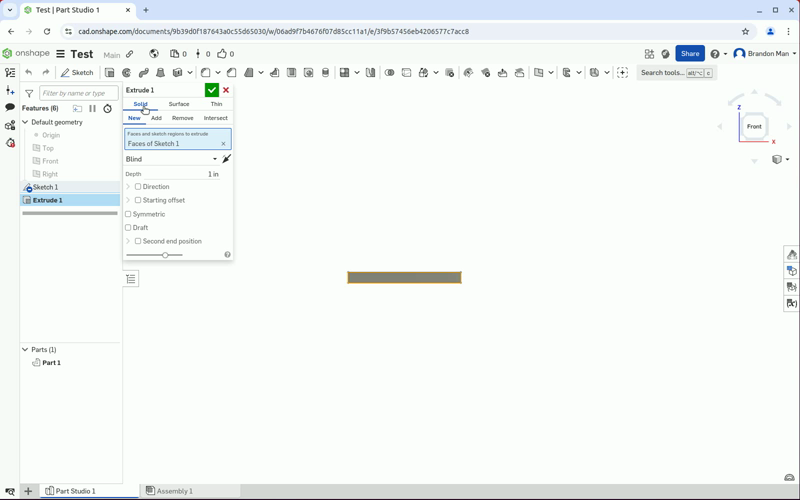
click(143, 106)
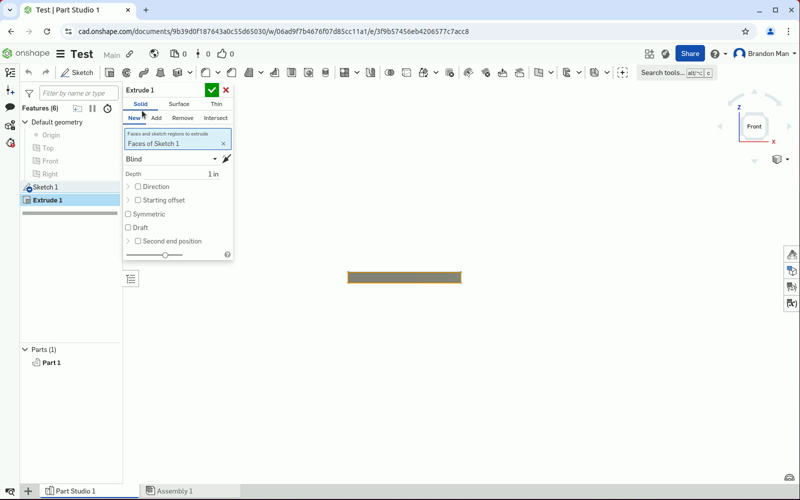
mouse_move(137, 120)
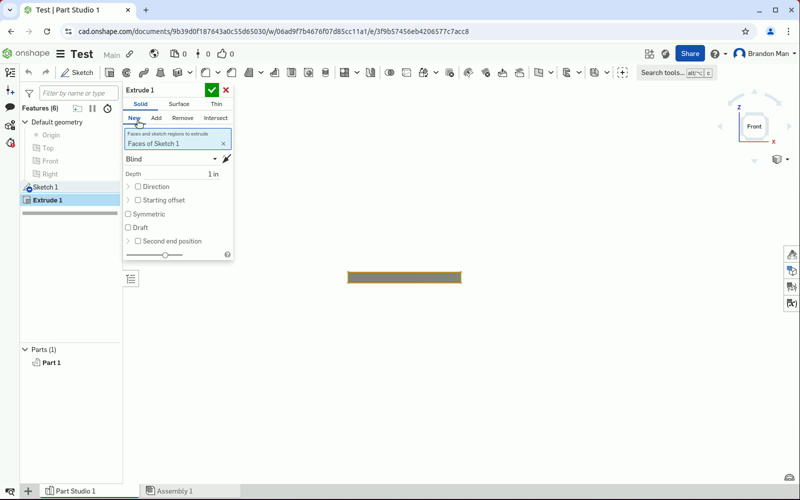
click(137, 120)
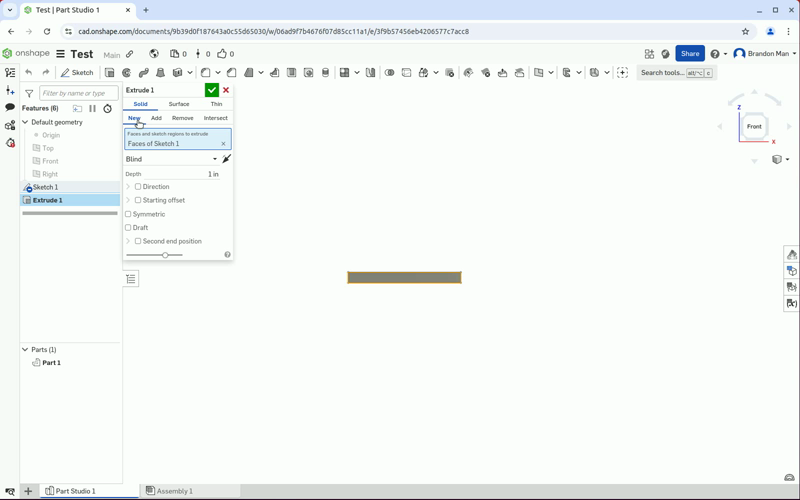
key(tab, 4)
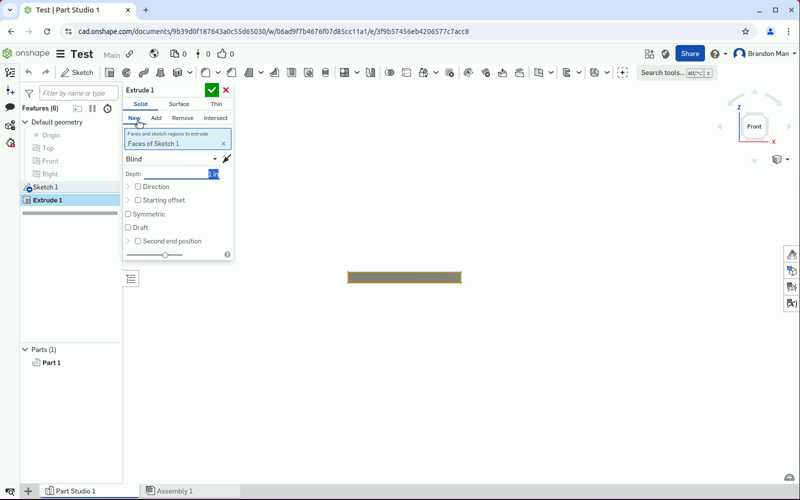
text(0.481)
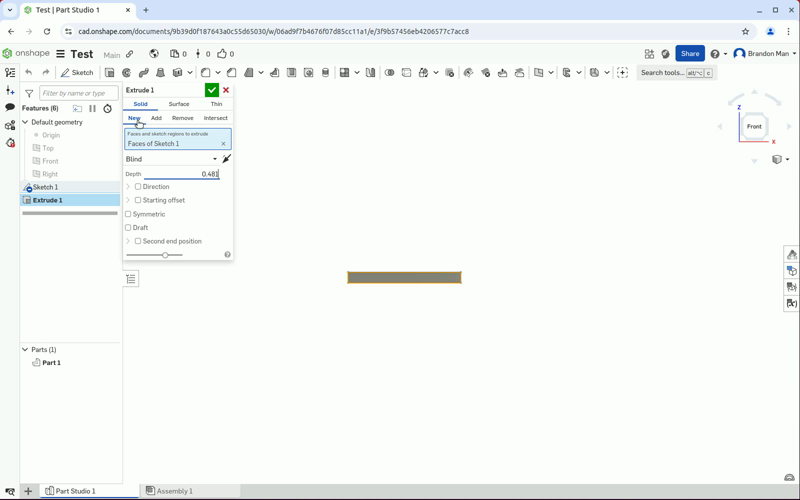
key(enter)
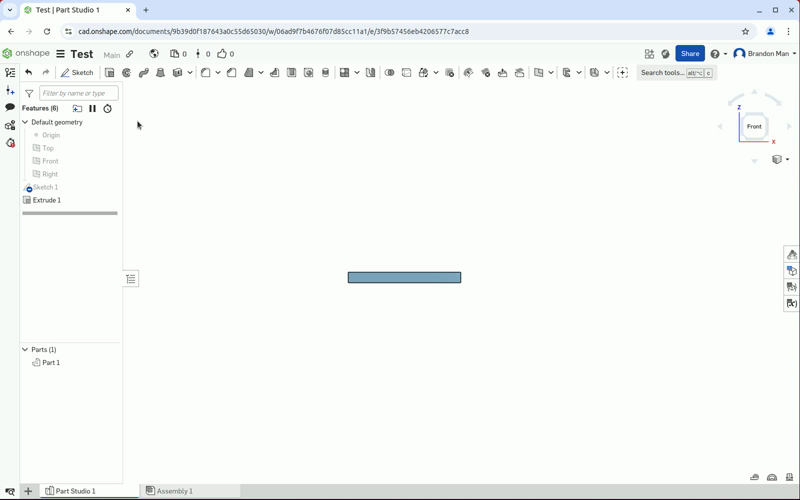
key(shift+h)
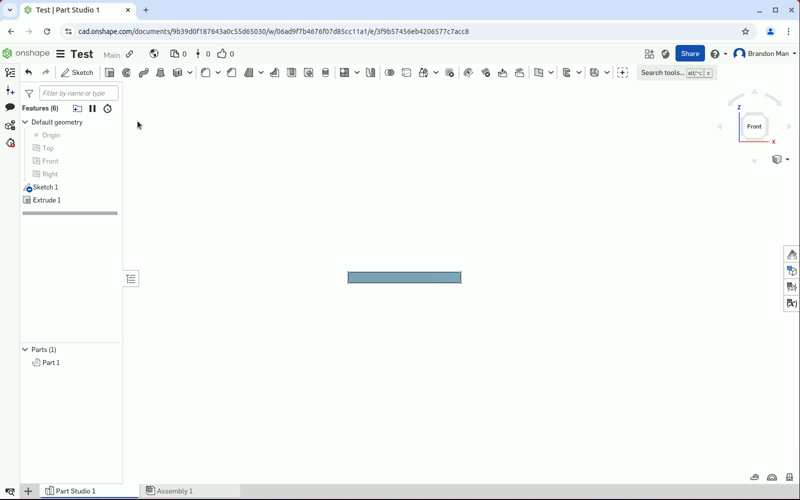
key(shift+h)
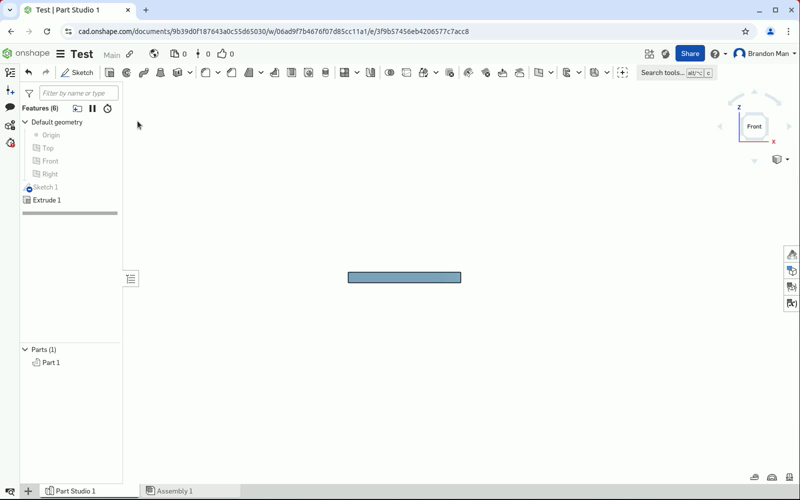
mouse_move(73, 189)
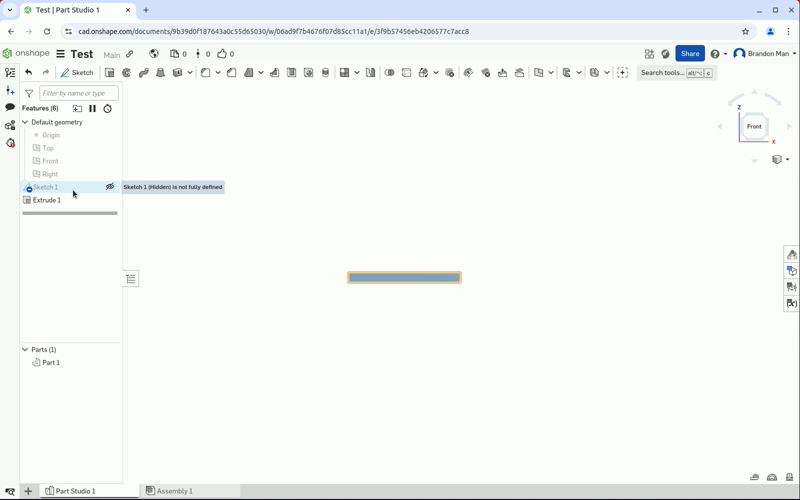
click(73, 189)
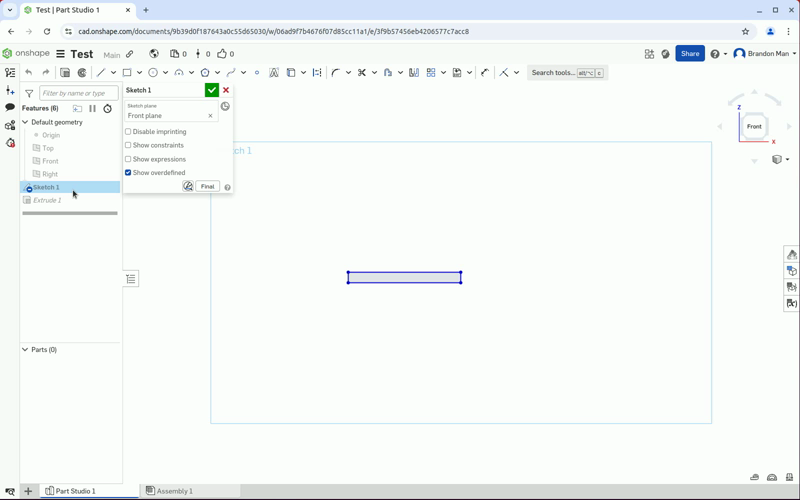
mouse_move(229, 92)
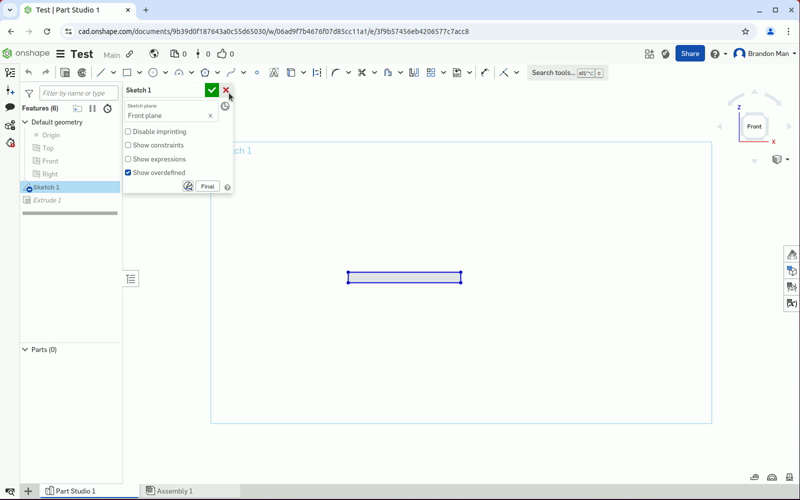
click(229, 92)
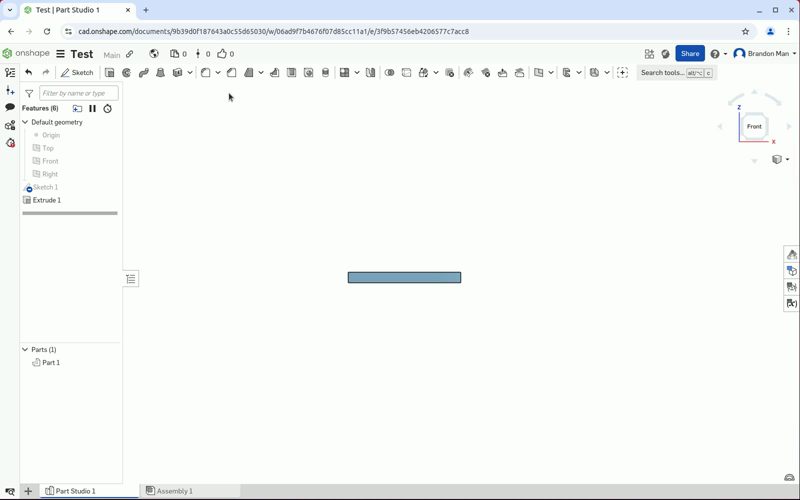
mouse_move(541, 75)
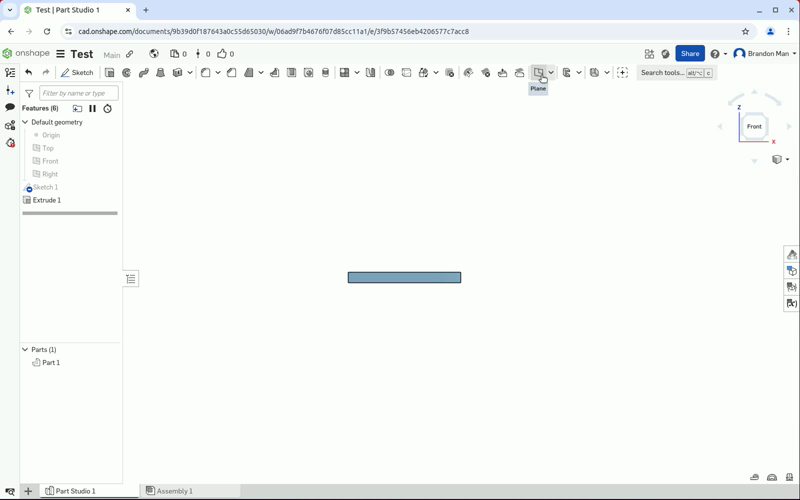
click(541, 75)
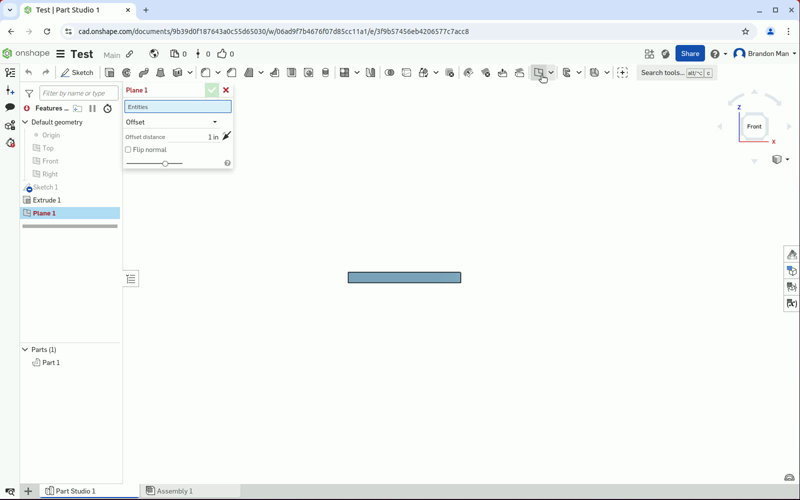
mouse_move(73, 163)
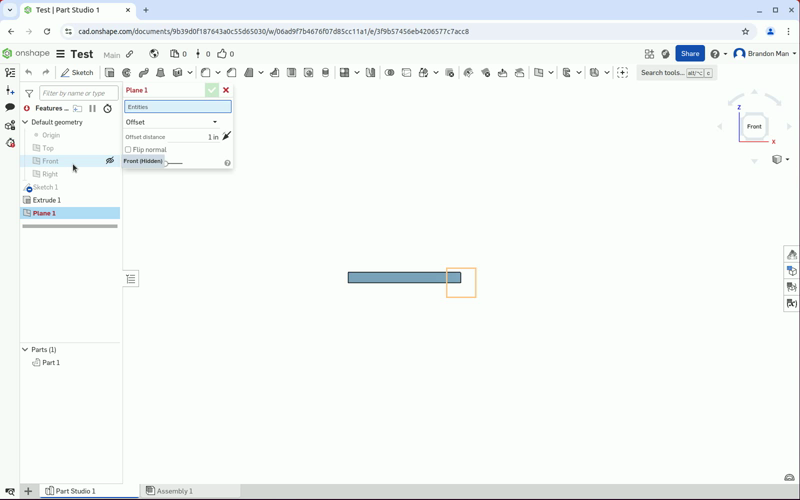
click(73, 163)
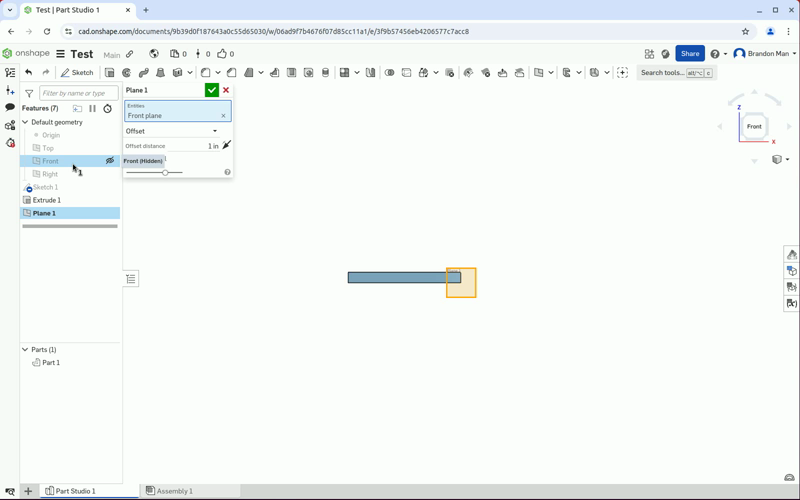
key(tab, 2)
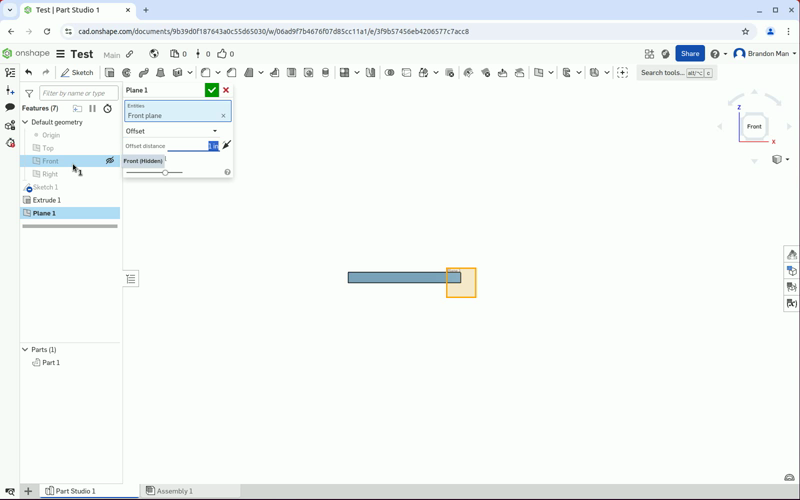
text(0.493)
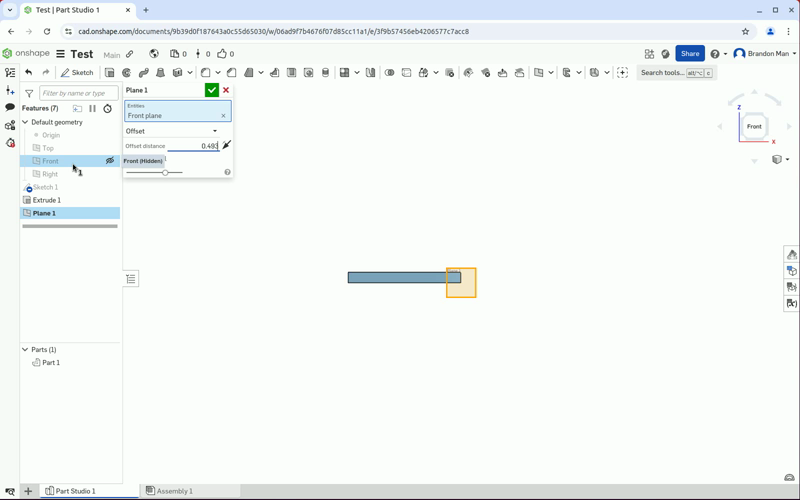
key(enter, 2)
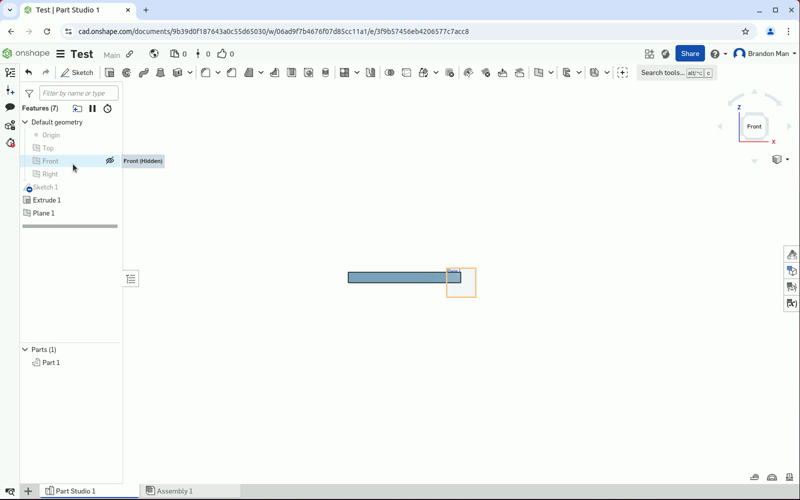
key(shift+s)
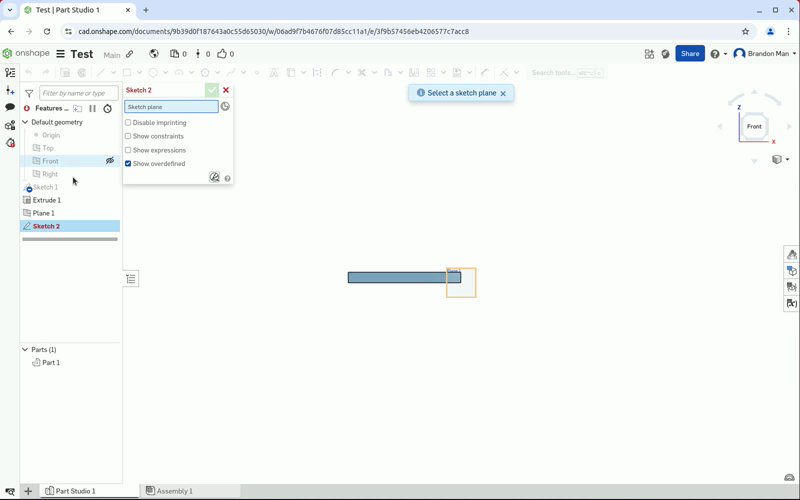
mouse_move(73, 215)
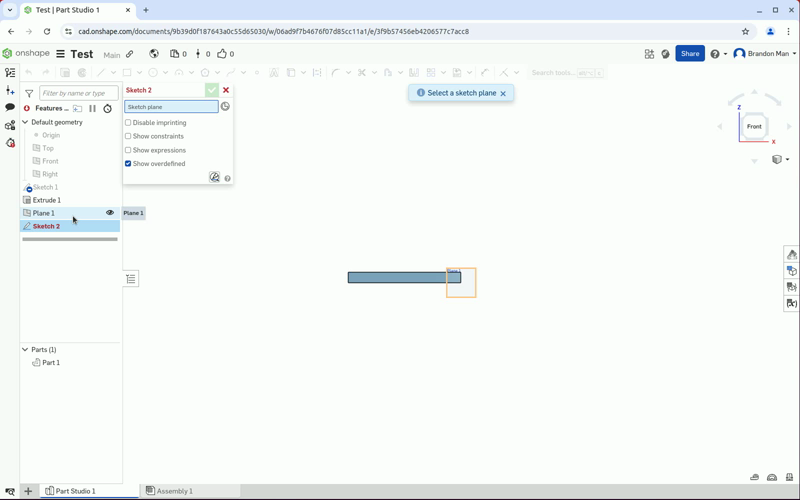
click(73, 215)
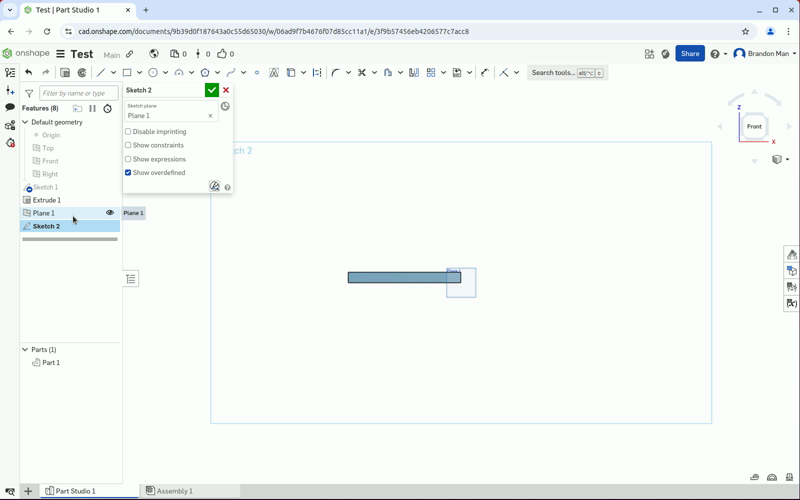
mouse_move(73, 352)
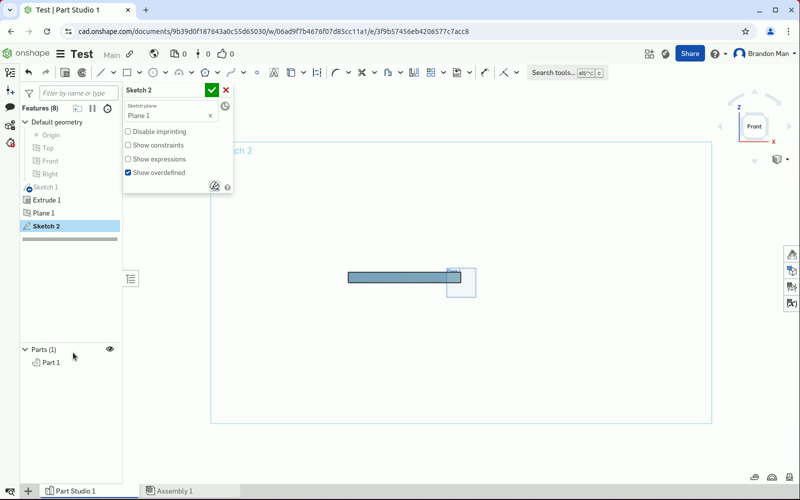
key(y)
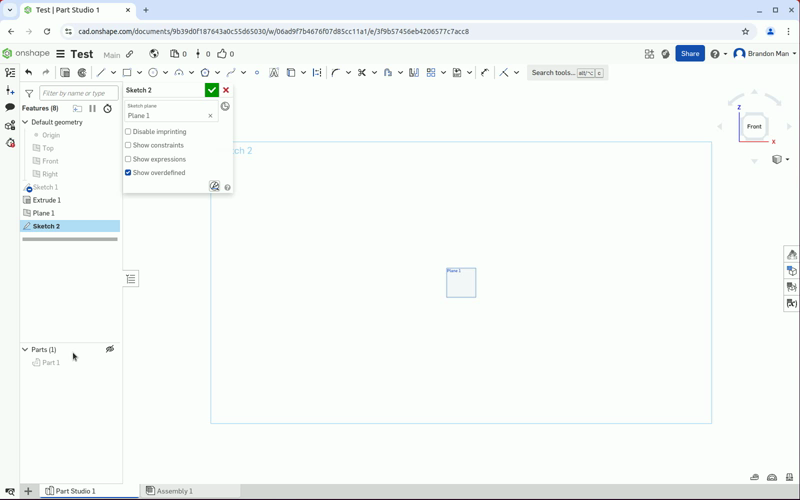
key(c)
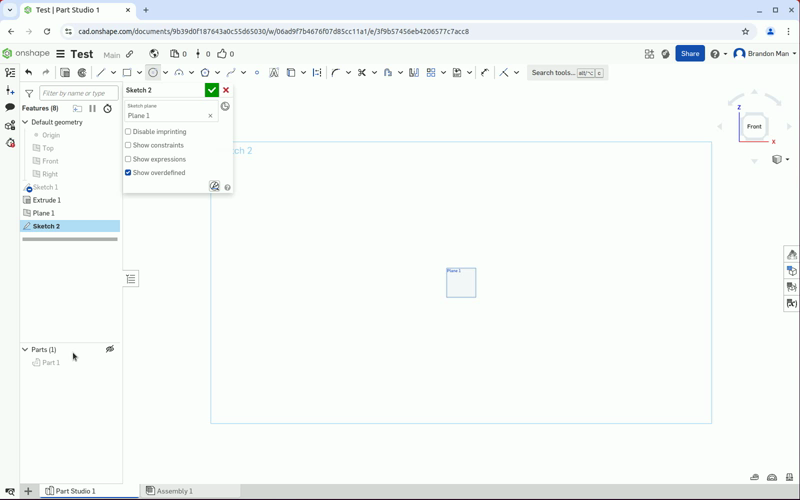
key_down(shift)
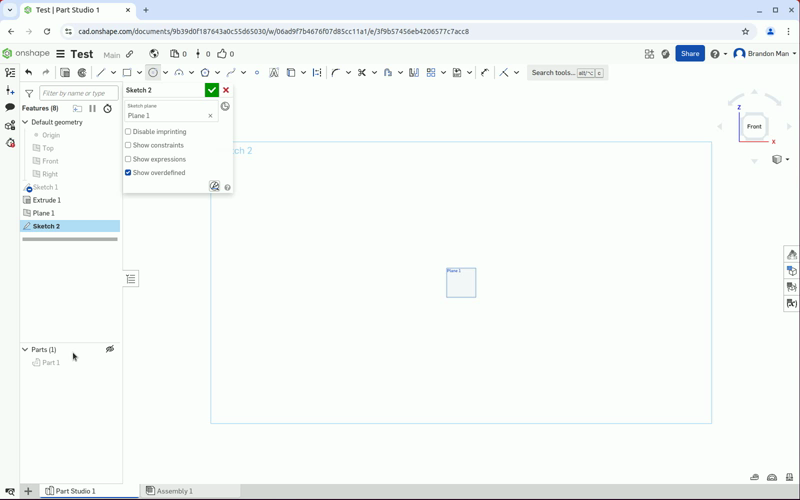
mouse_move(353, 278)
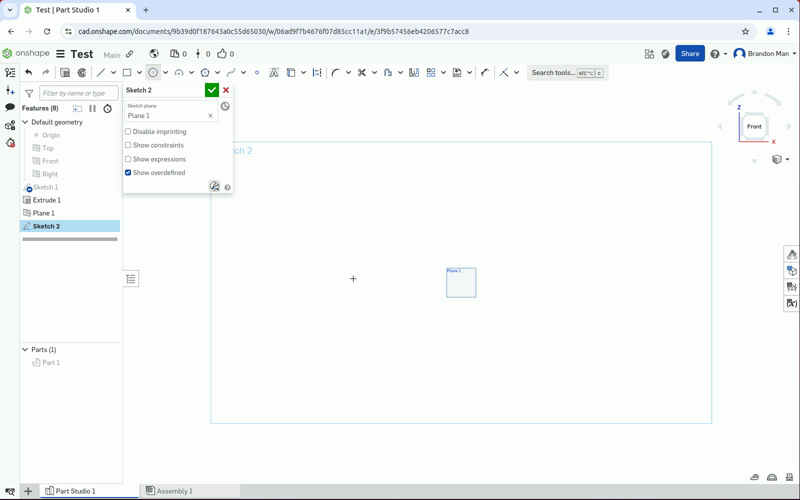
click(353, 278)
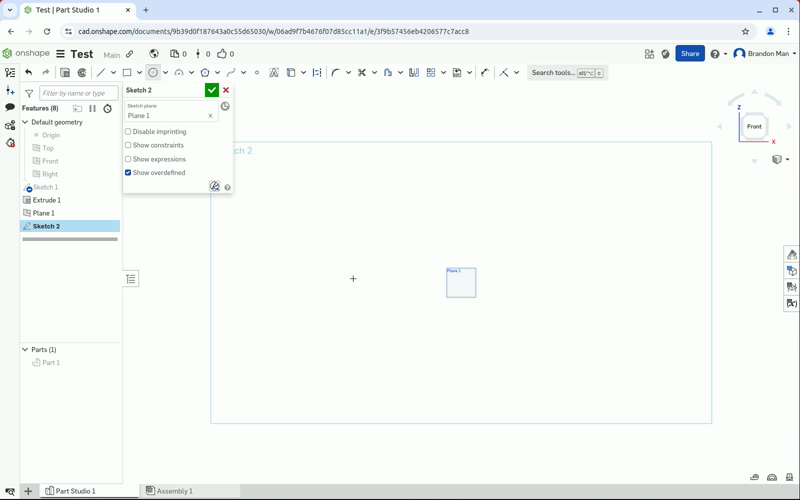
key_up(shift)
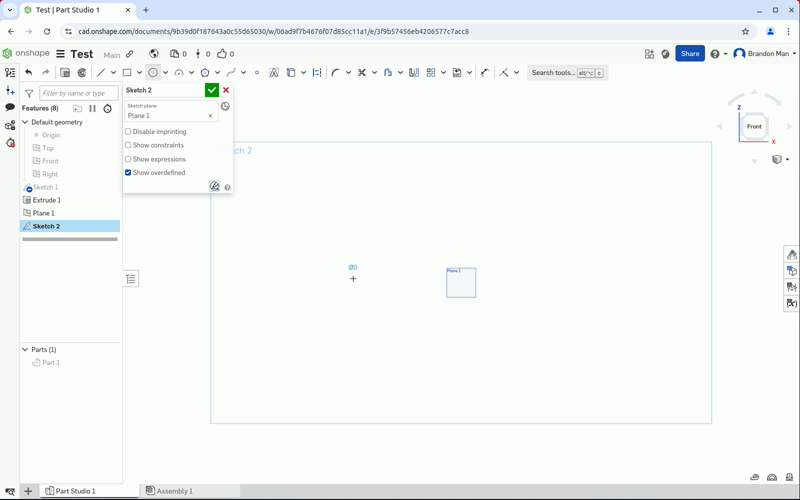
mouse_move(355, 278)
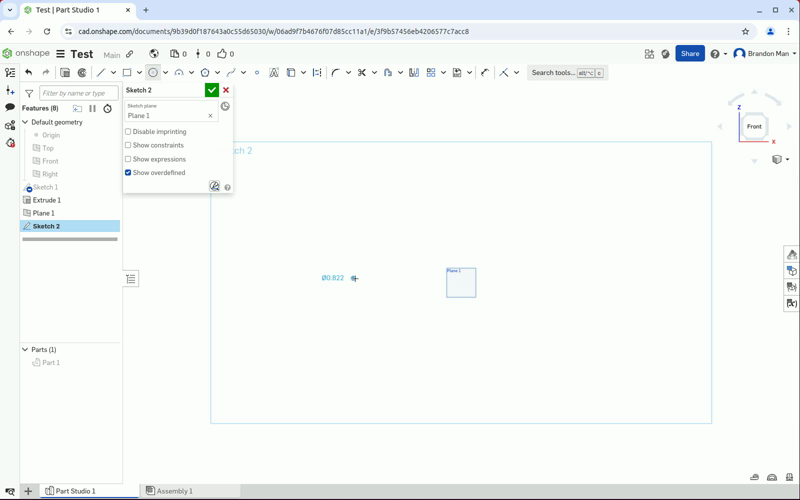
scroll(6)
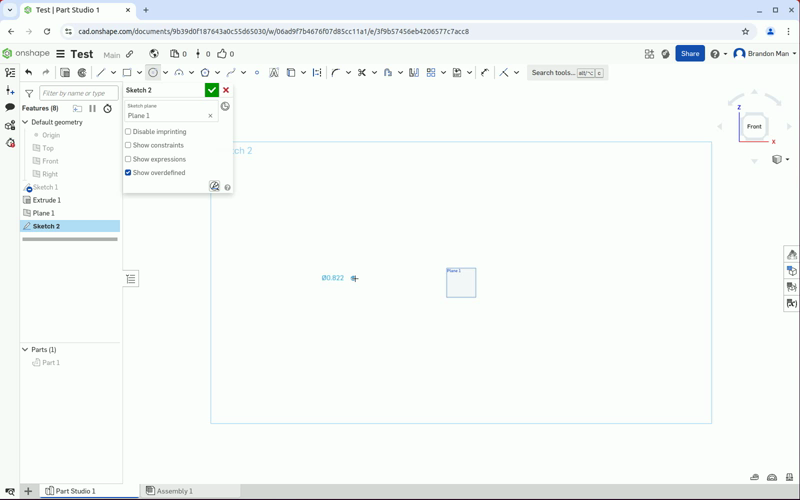
scroll(6)
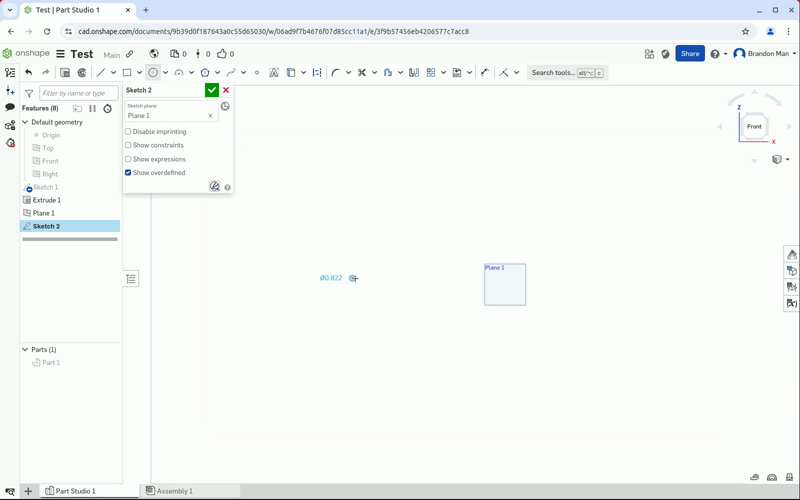
scroll(6)
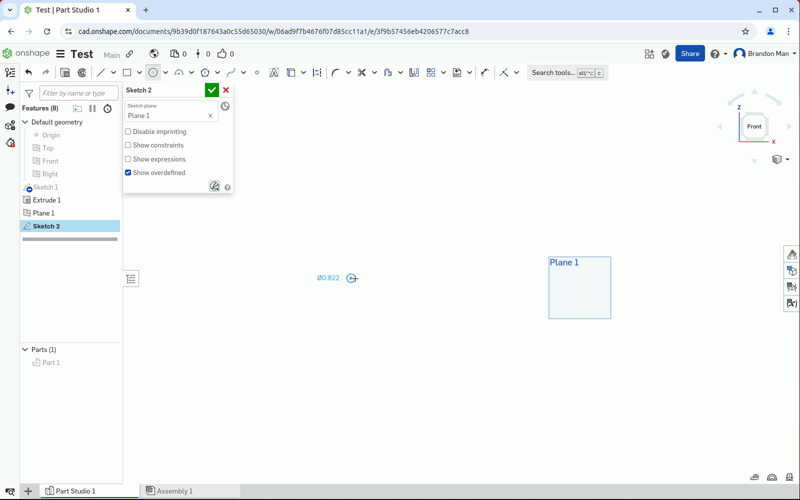
scroll(6)
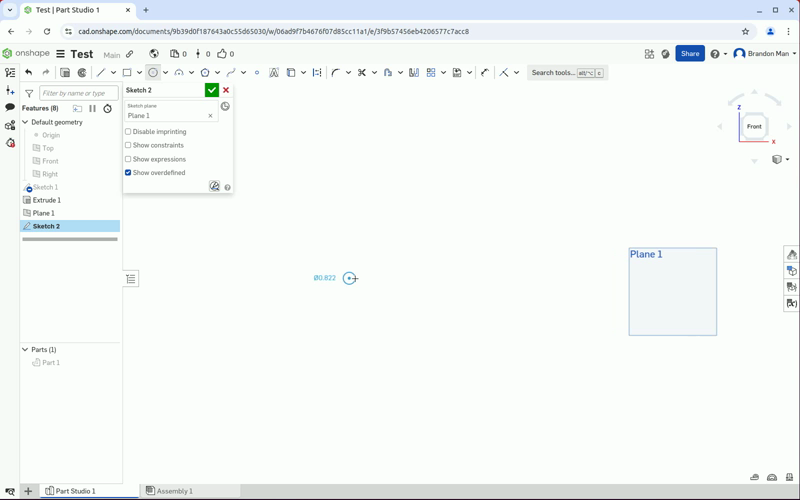
scroll(6)
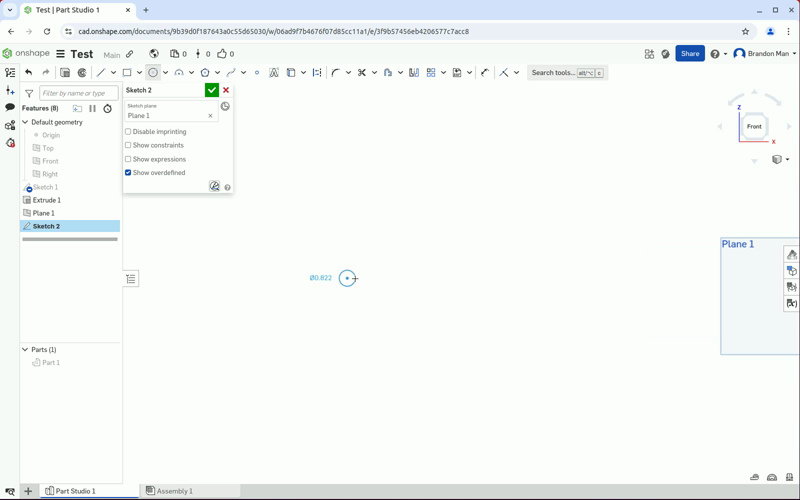
scroll(6)
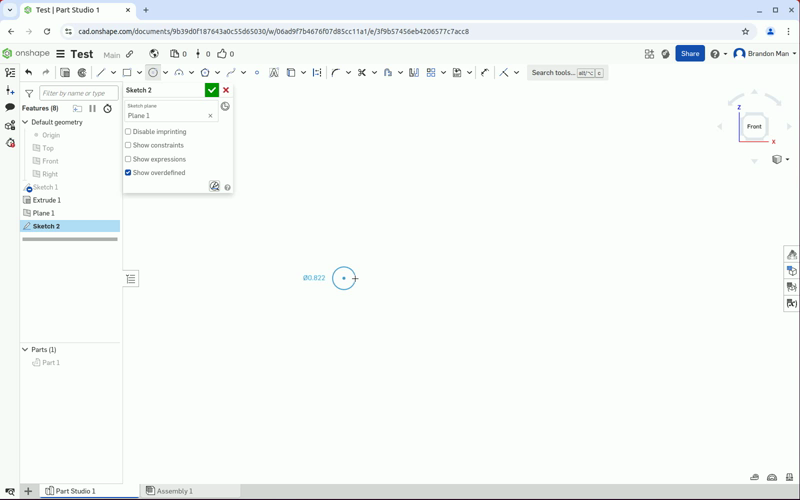
scroll(6)
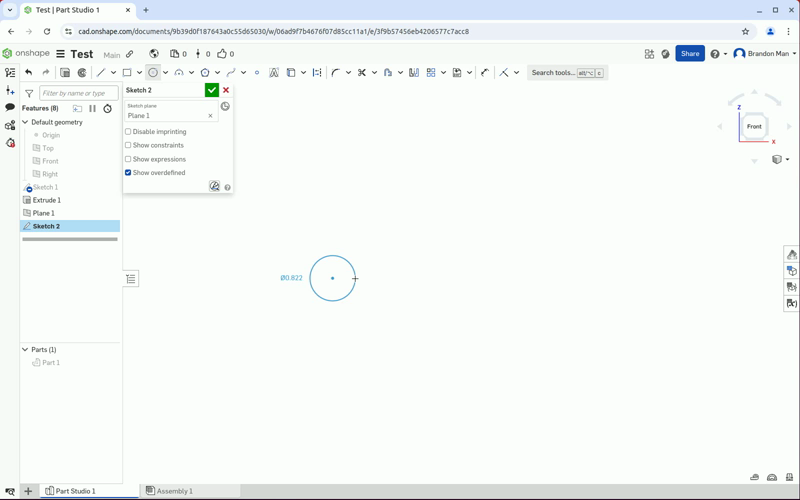
click(355, 278)
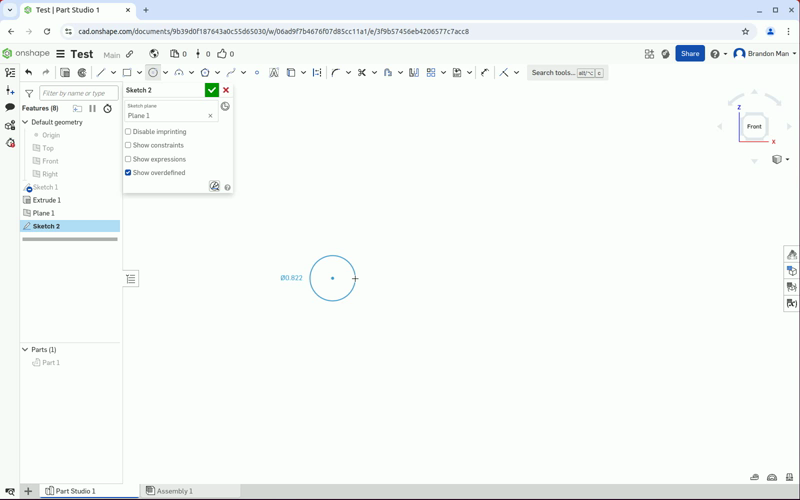
scroll(-6)
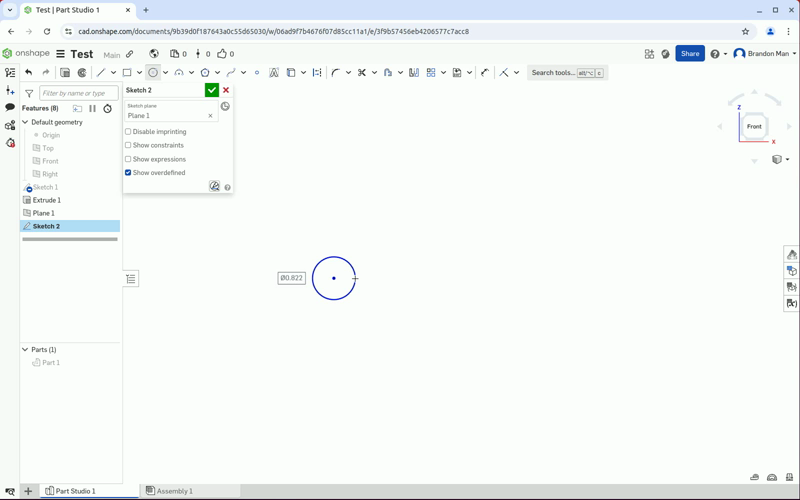
scroll(-6)
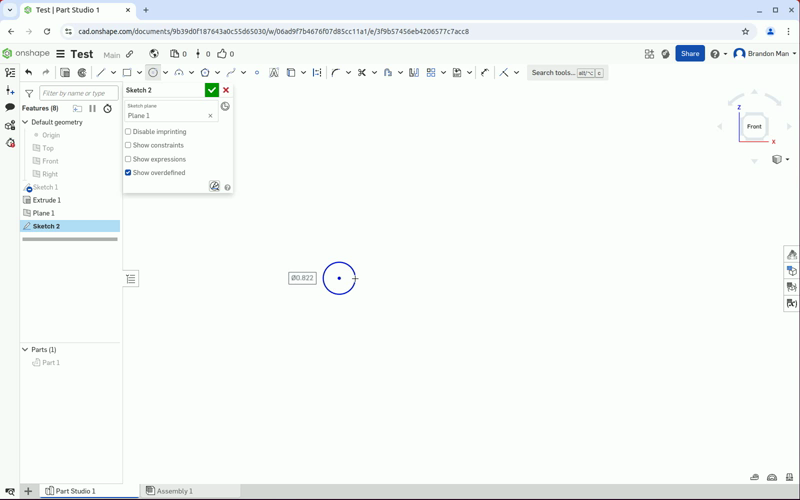
scroll(-6)
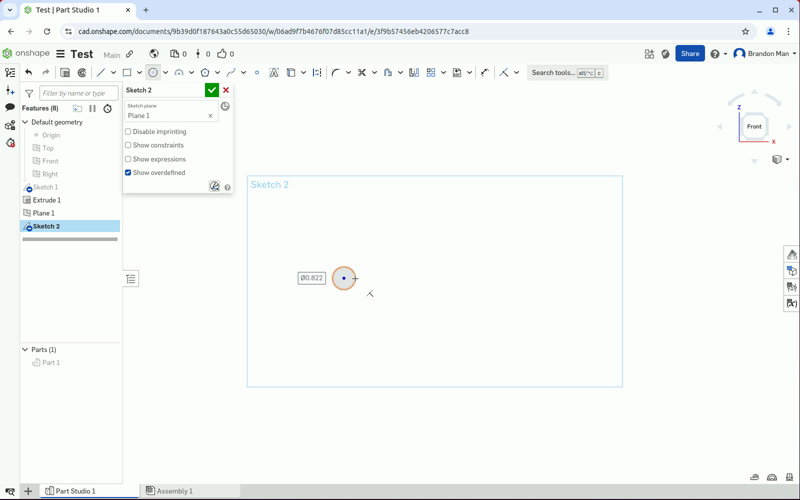
scroll(-6)
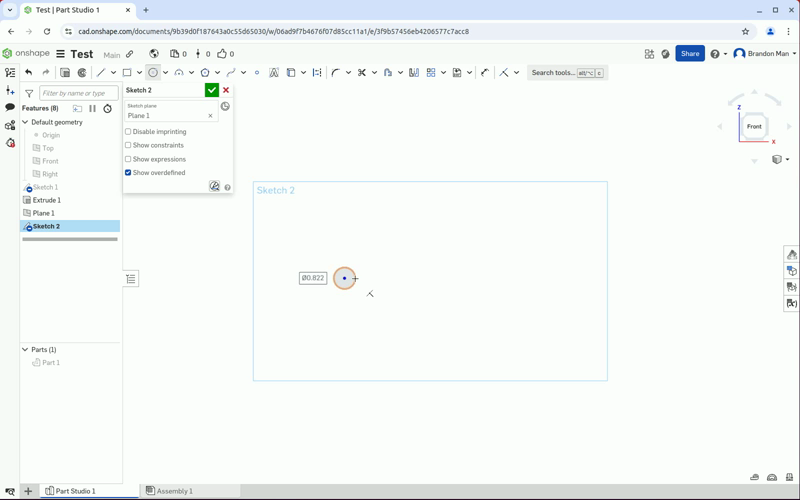
scroll(-6)
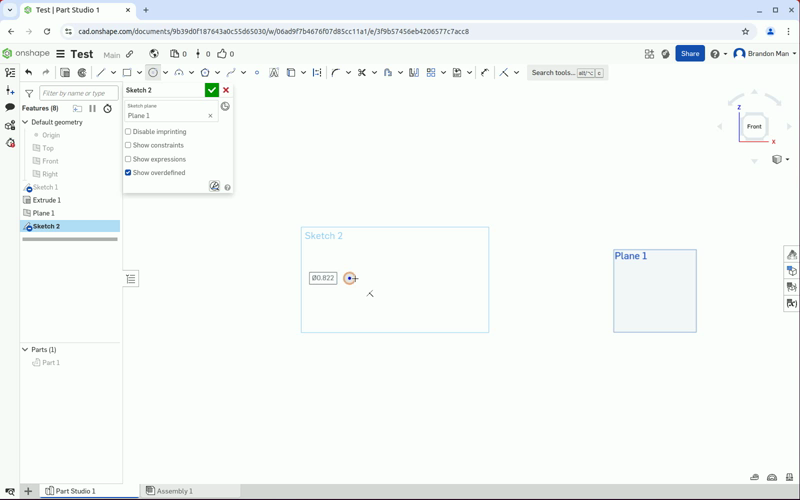
scroll(-6)
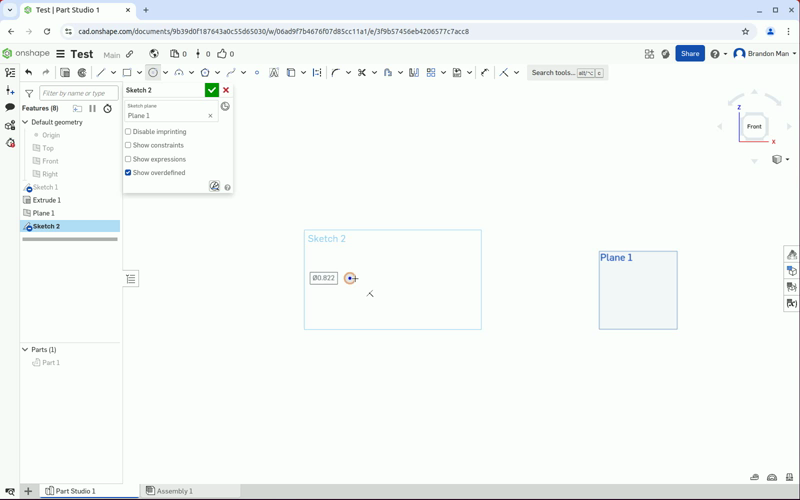
scroll(-6)
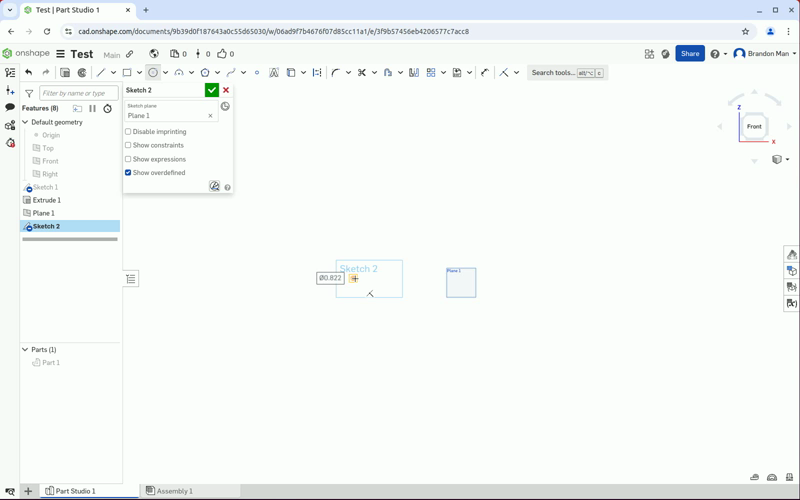
key(esc)
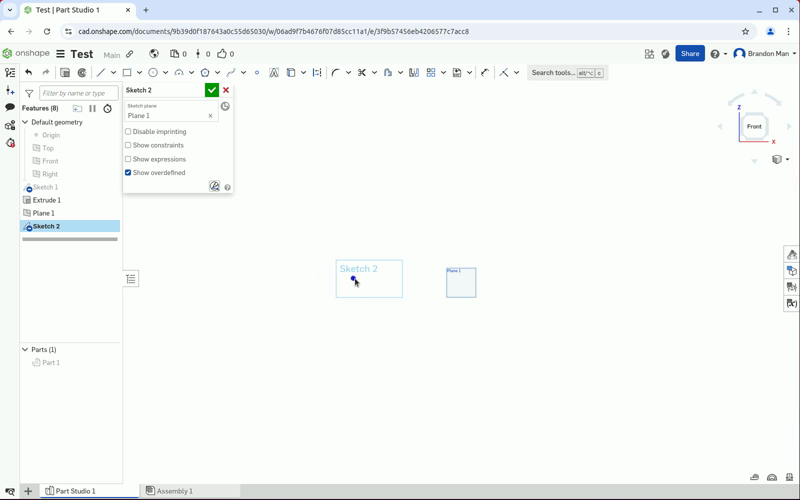
mouse_move(353, 276)
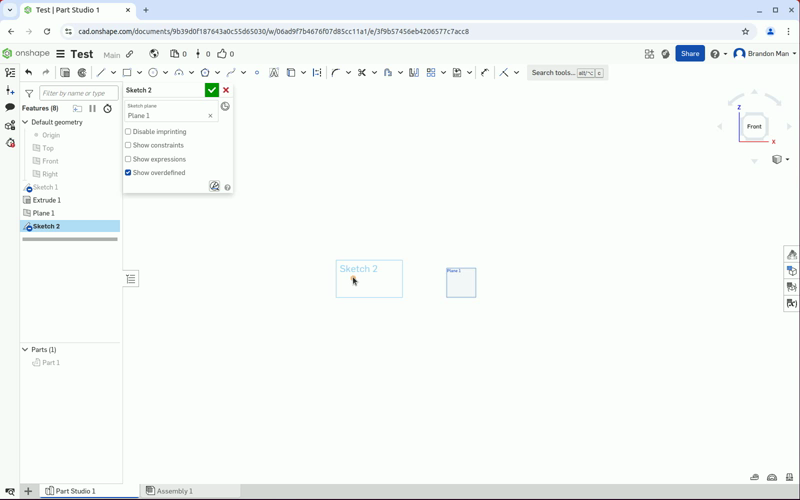
scroll(6)
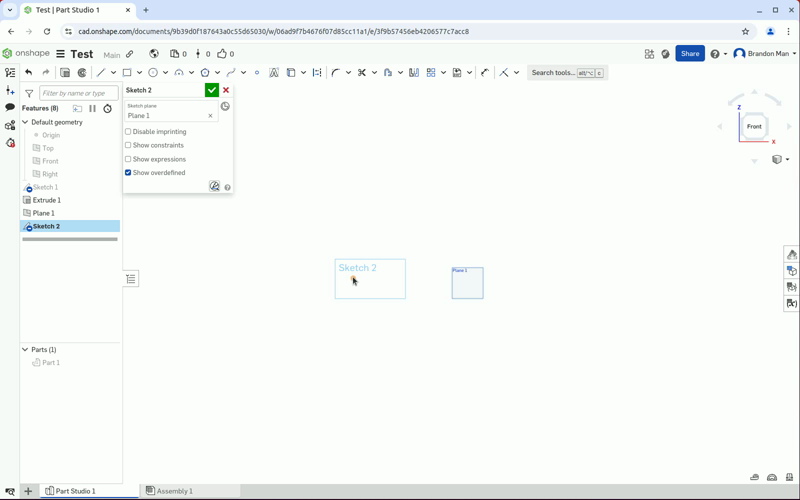
scroll(6)
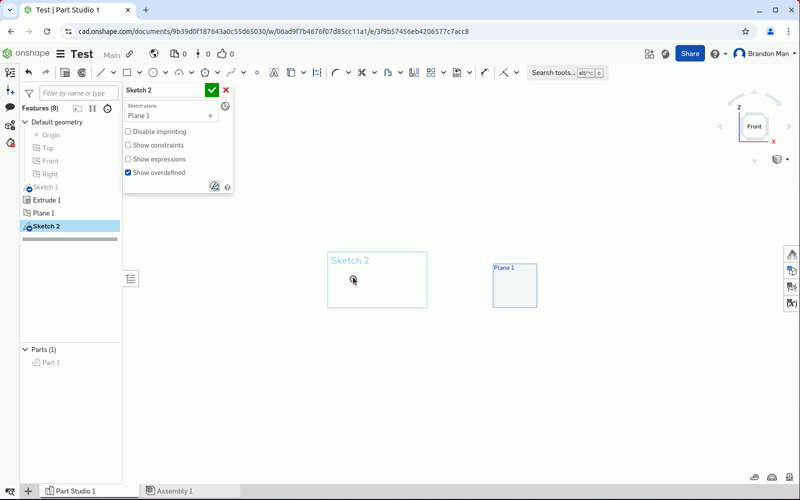
scroll(6)
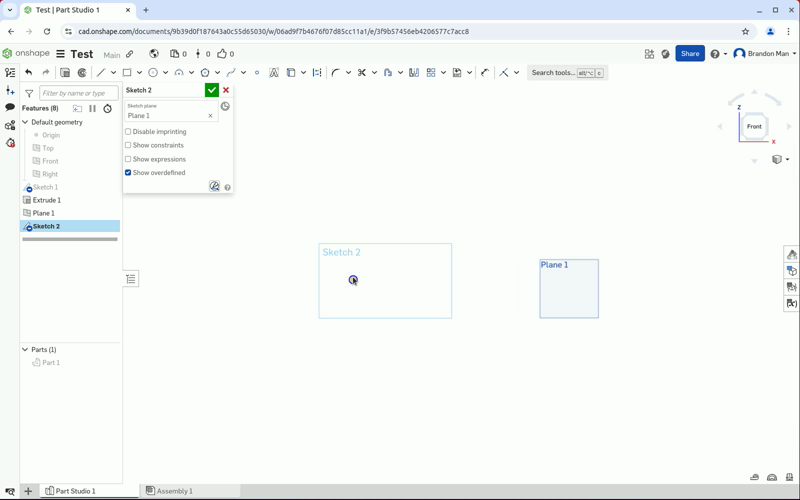
scroll(6)
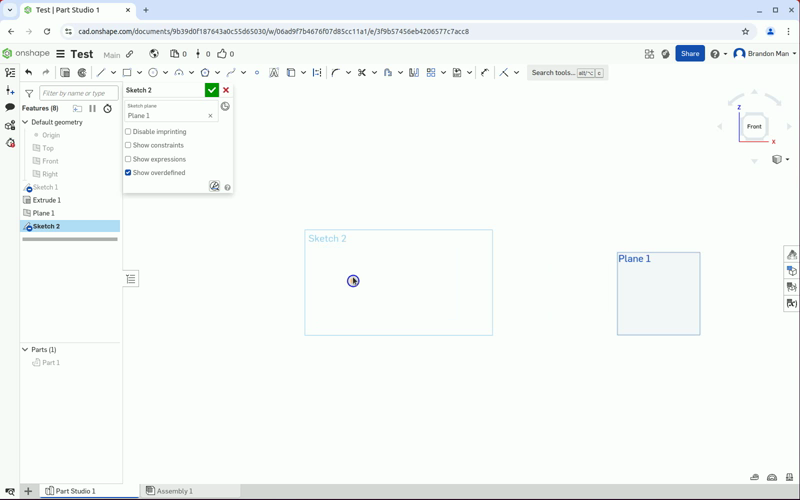
scroll(6)
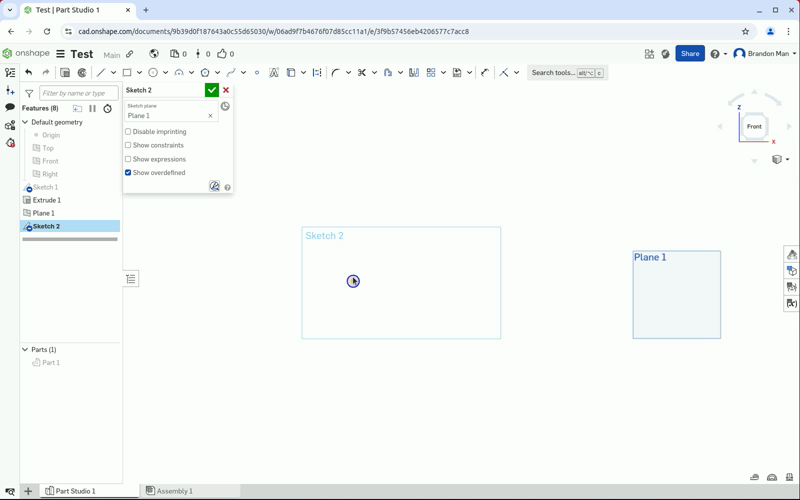
scroll(6)
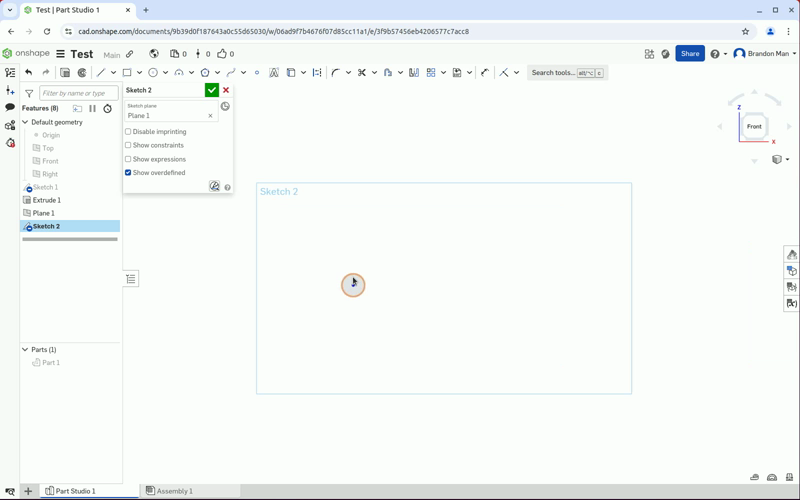
scroll(6)
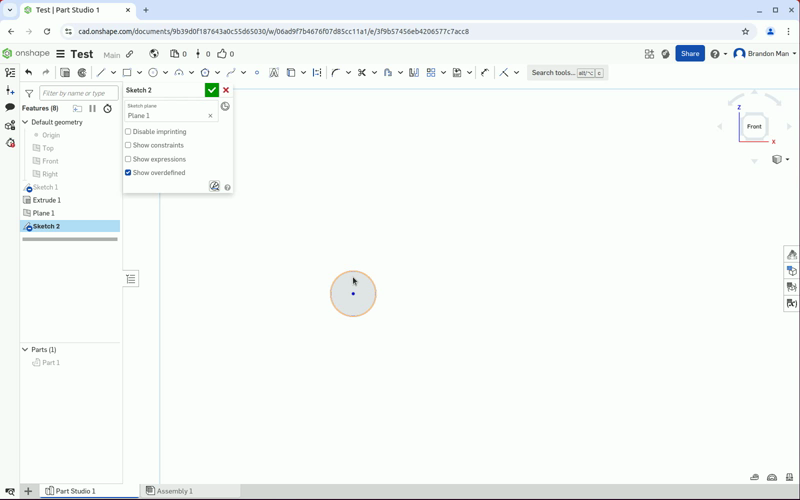
click(353, 276)
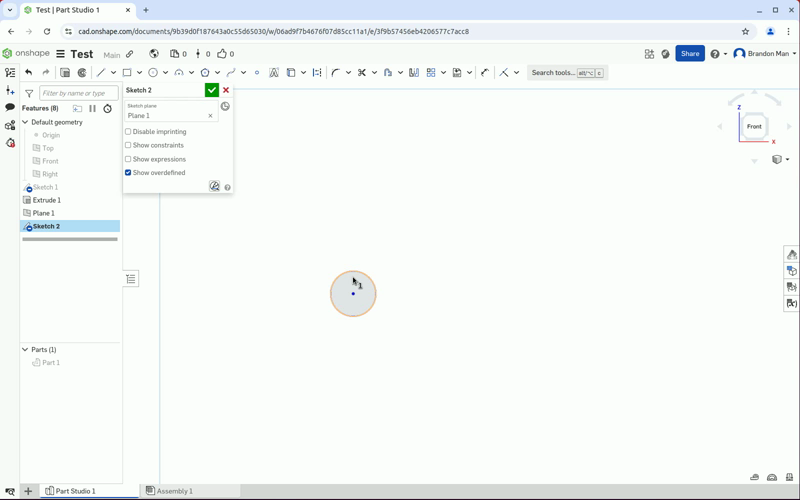
scroll(-6)
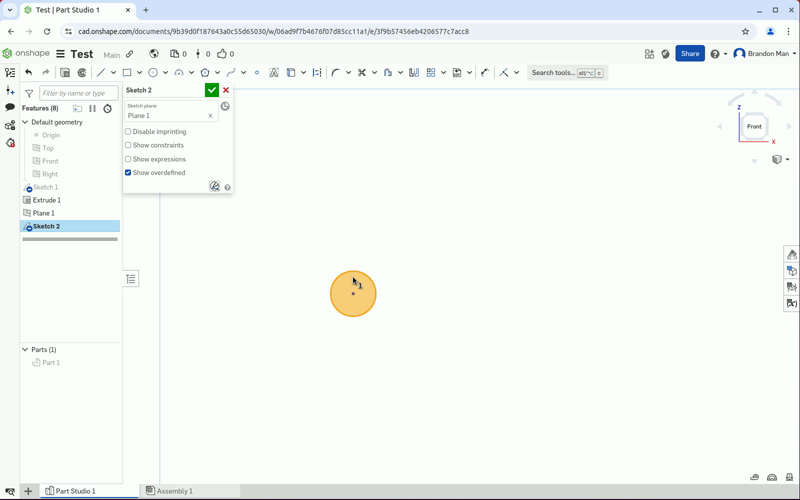
scroll(-6)
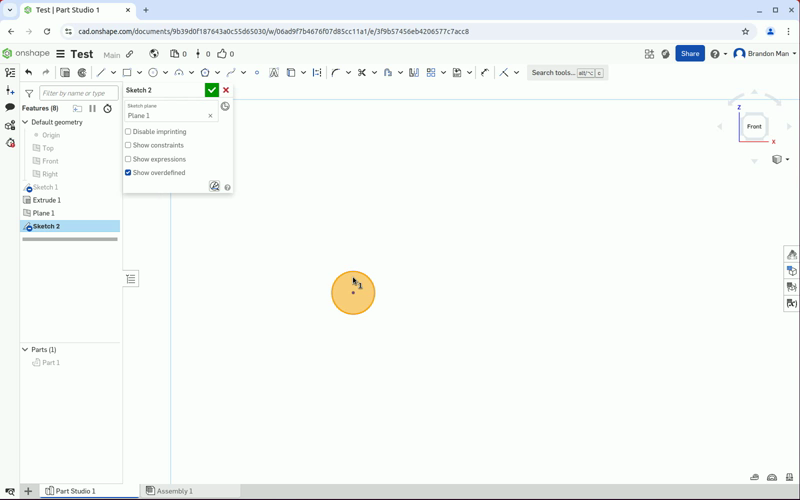
scroll(-6)
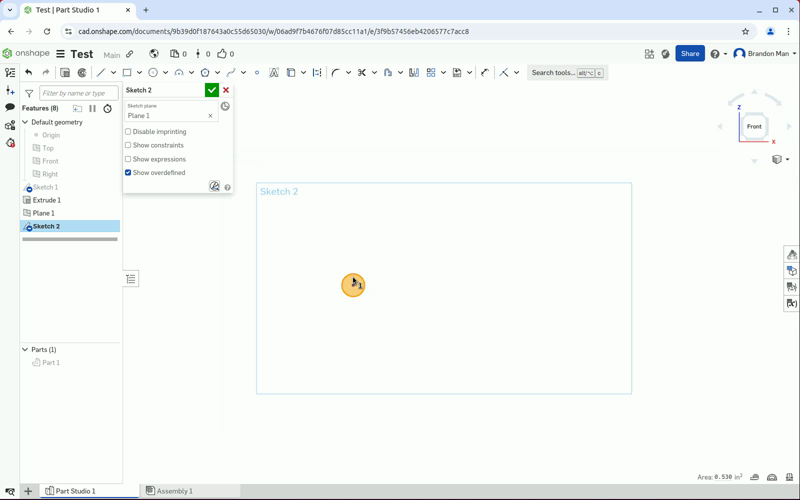
scroll(-6)
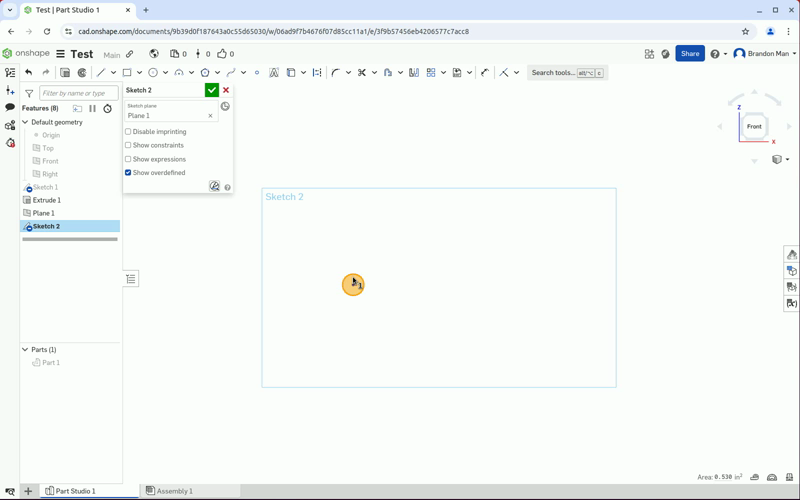
scroll(-6)
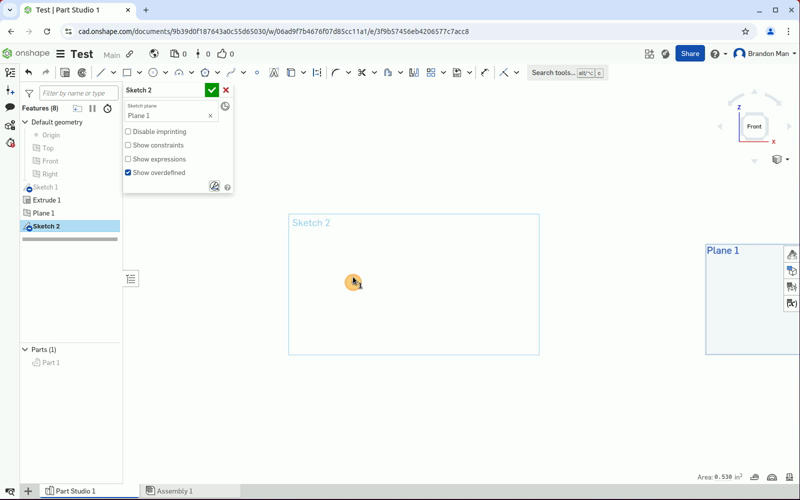
scroll(-6)
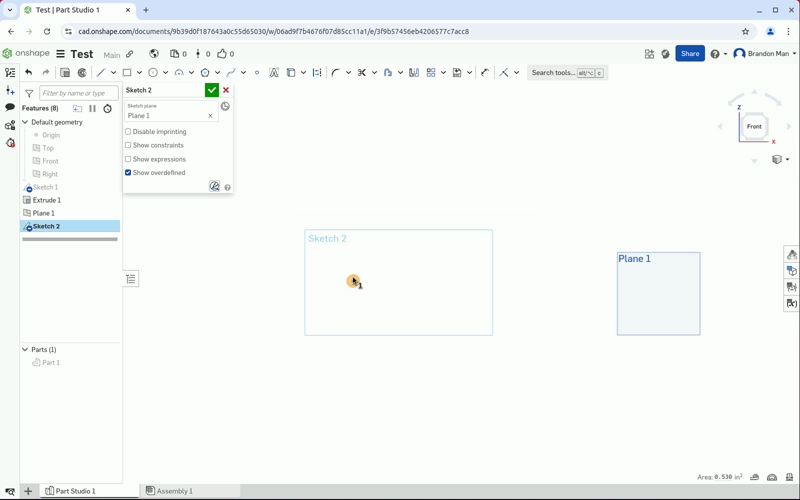
scroll(-6)
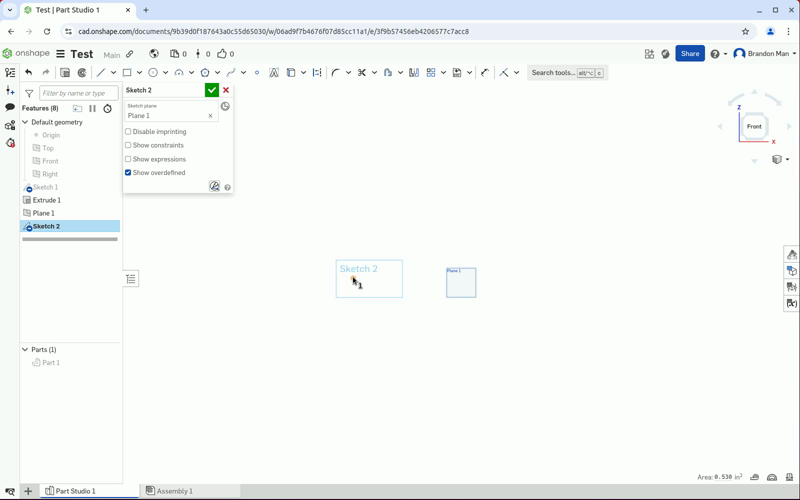
mouse_move(73, 352)
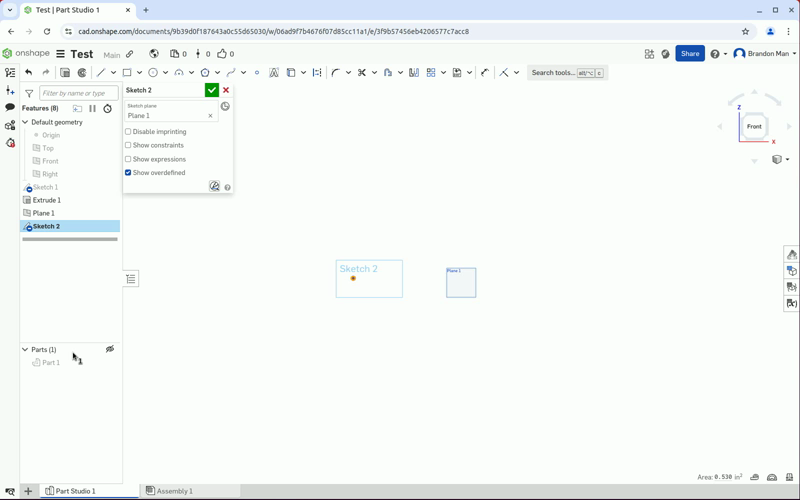
key(shift+y)
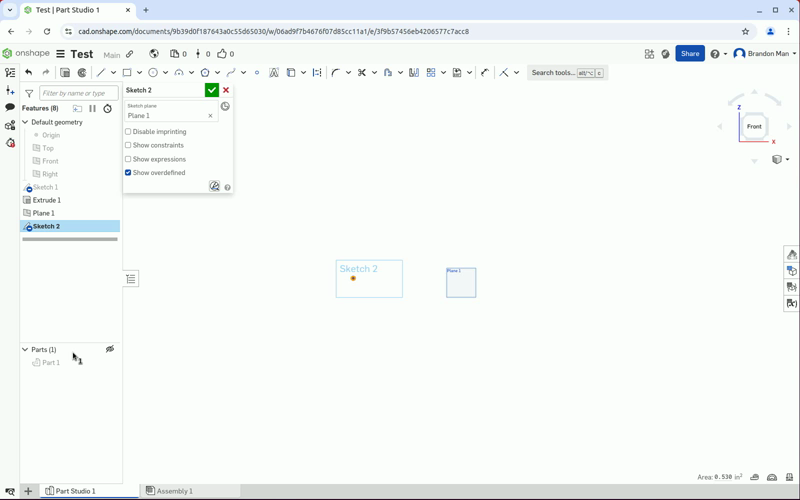
key(shift+e)
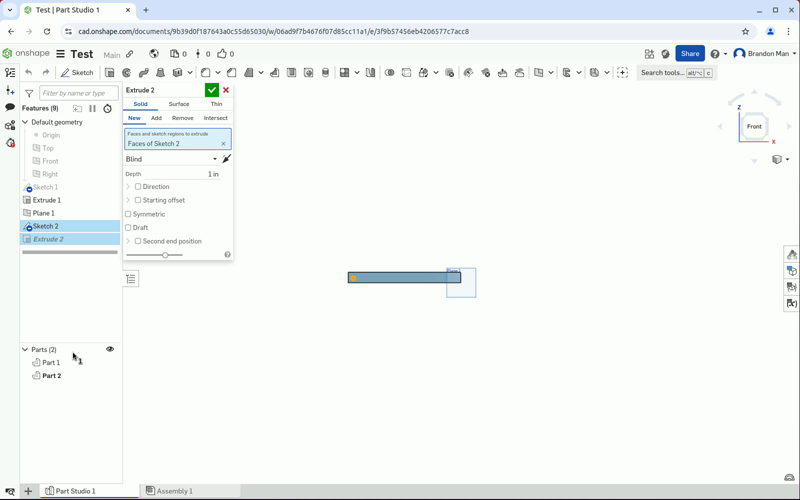
mouse_move(143, 106)
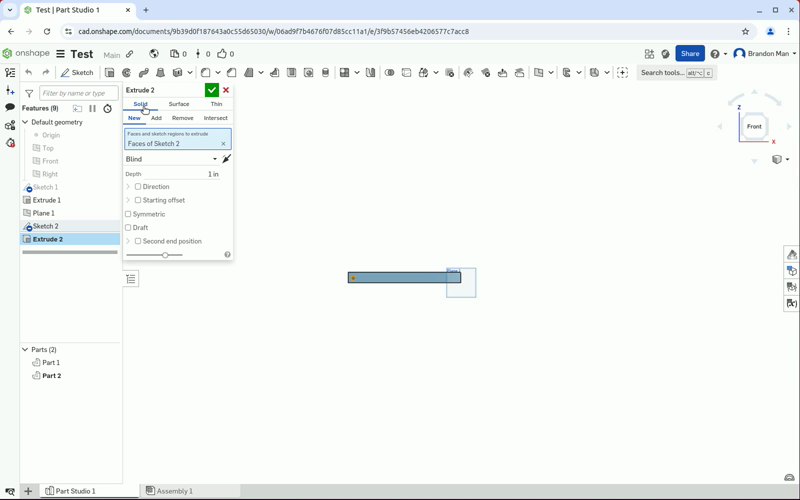
click(143, 106)
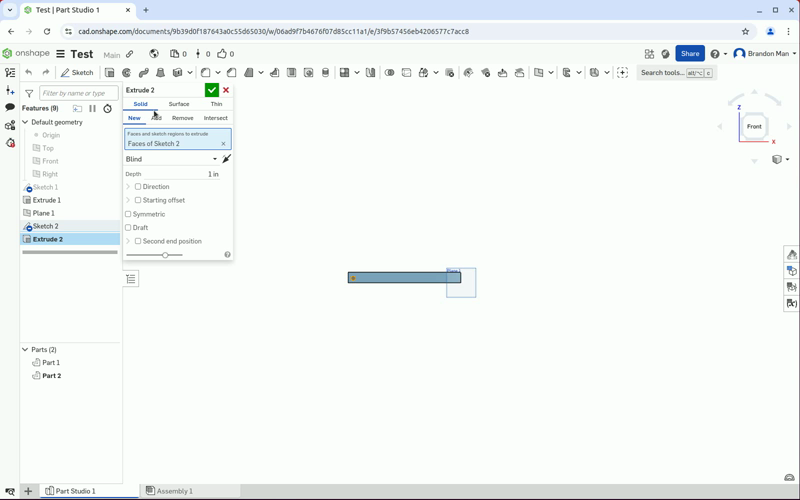
mouse_move(186, 120)
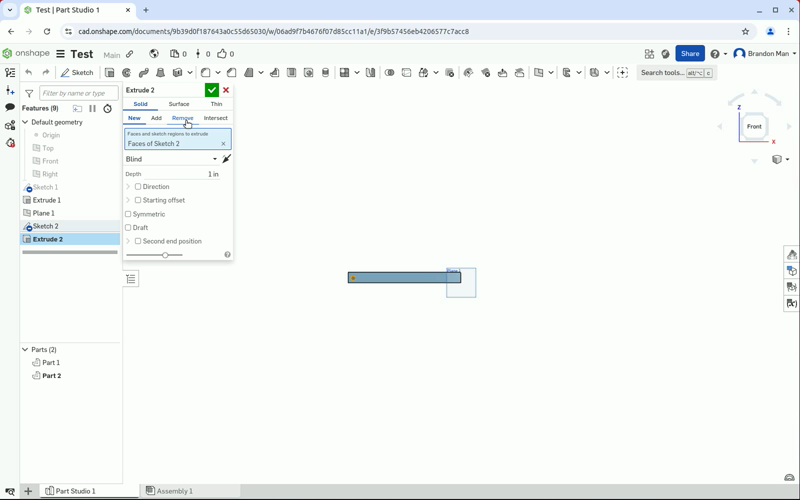
click(186, 120)
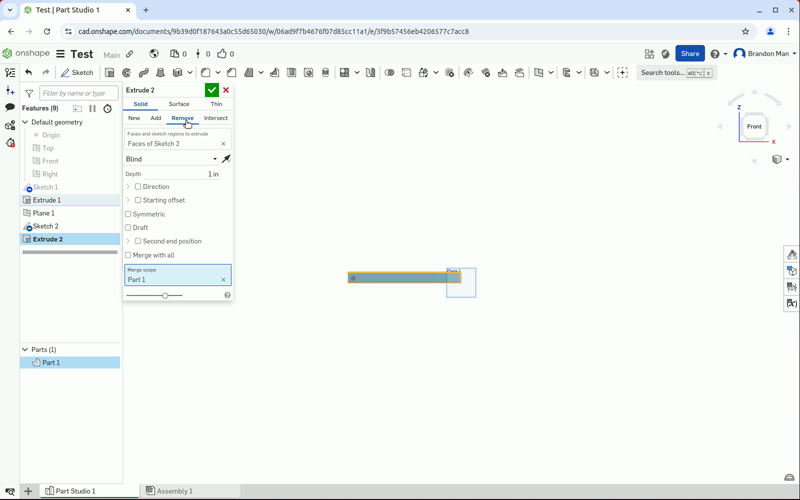
key(tab, 4)
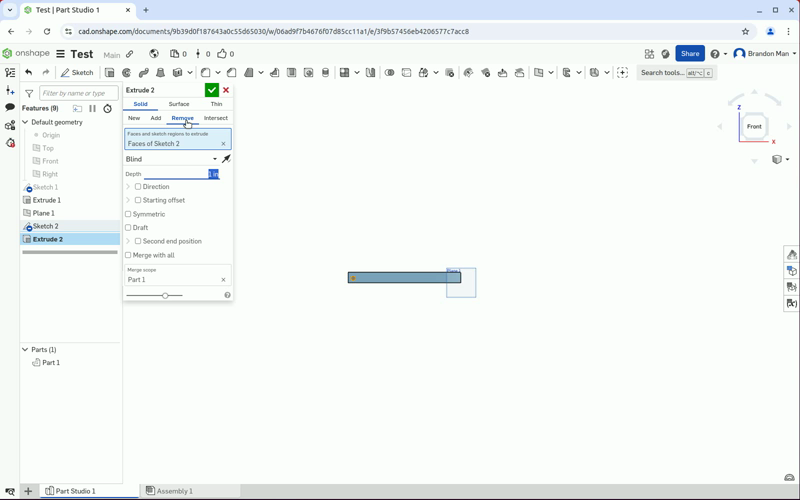
text(2.889)
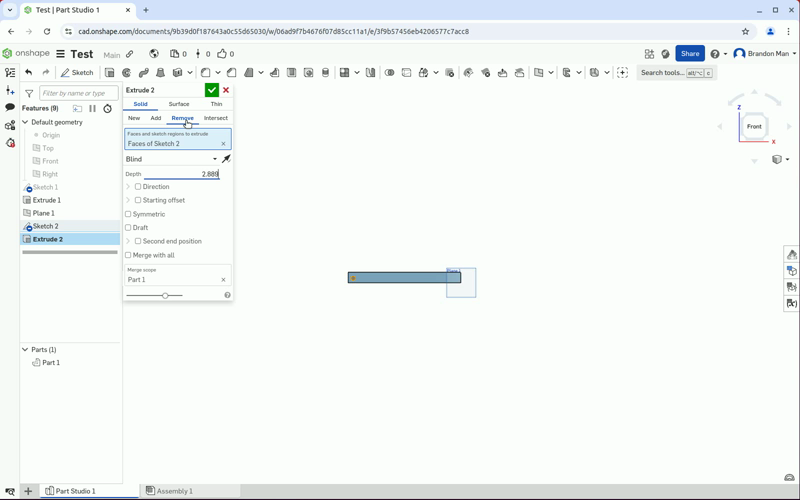
key(tab, 6)
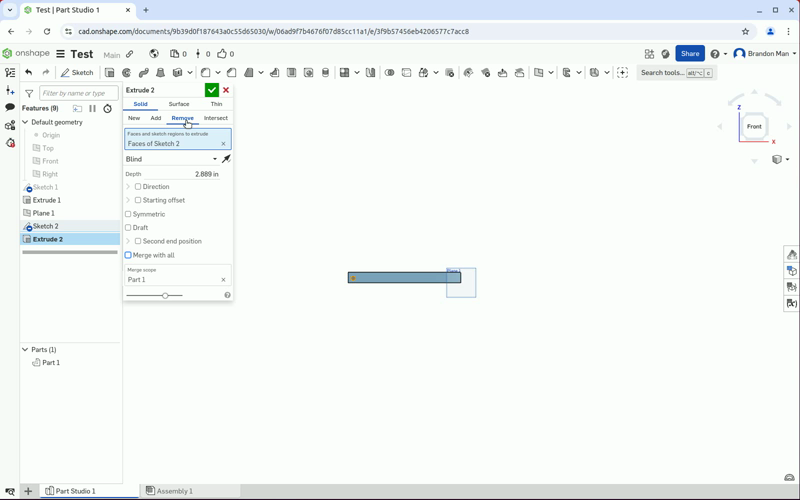
key(space)
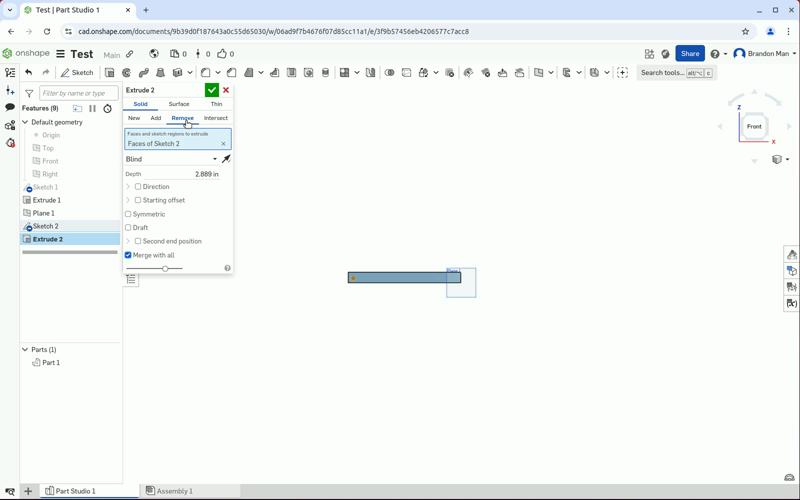
key(enter)
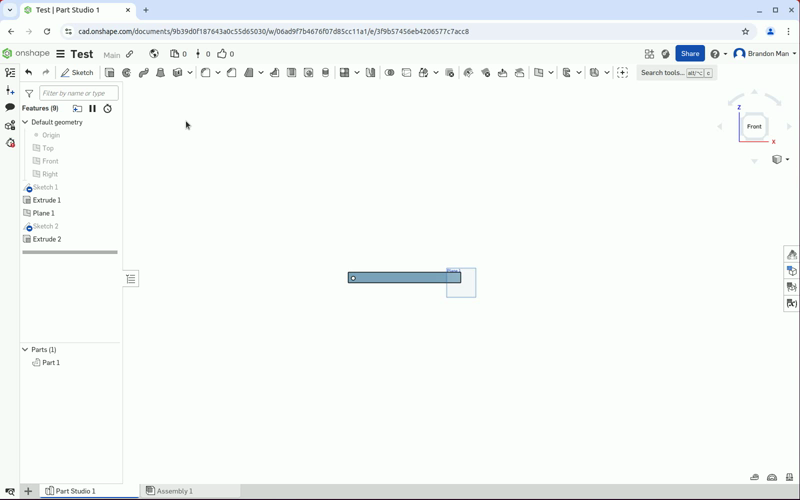
key(shift+h)
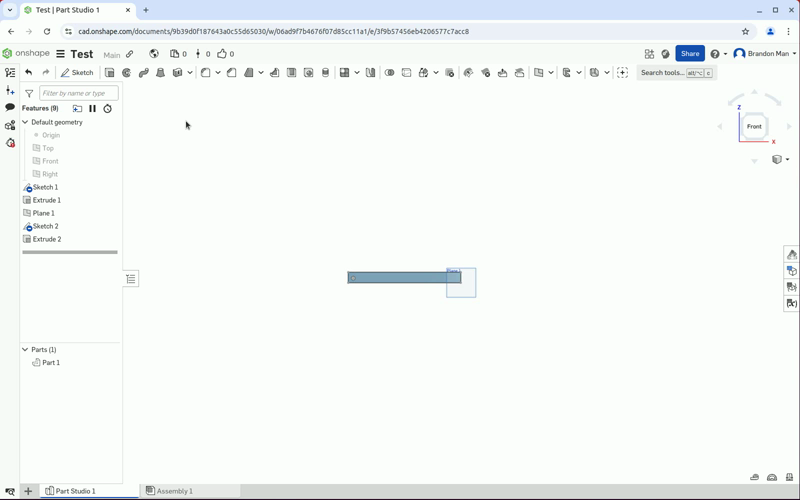
key(shift+h)
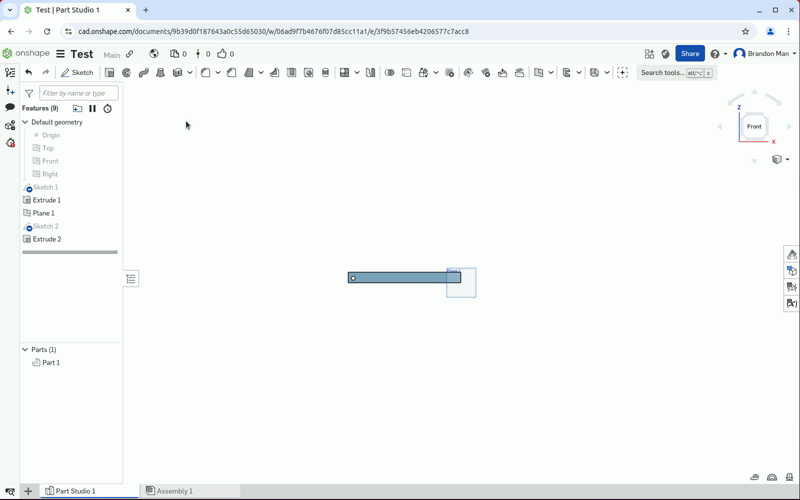
mouse_move(73, 189)
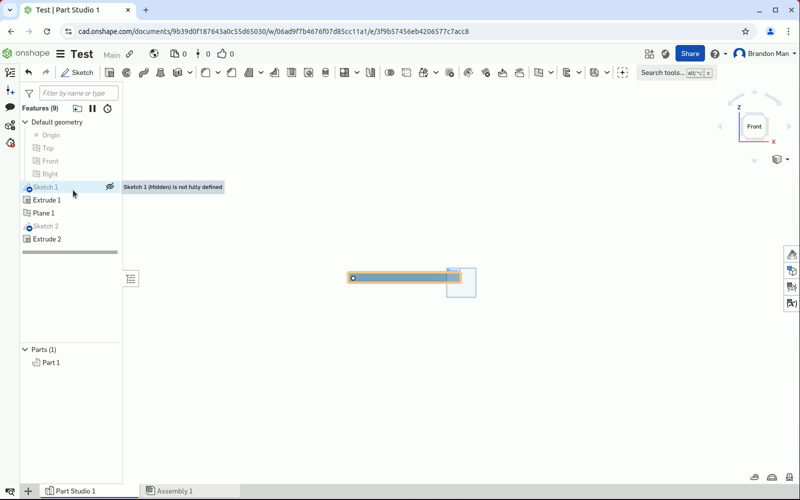
click(73, 189)
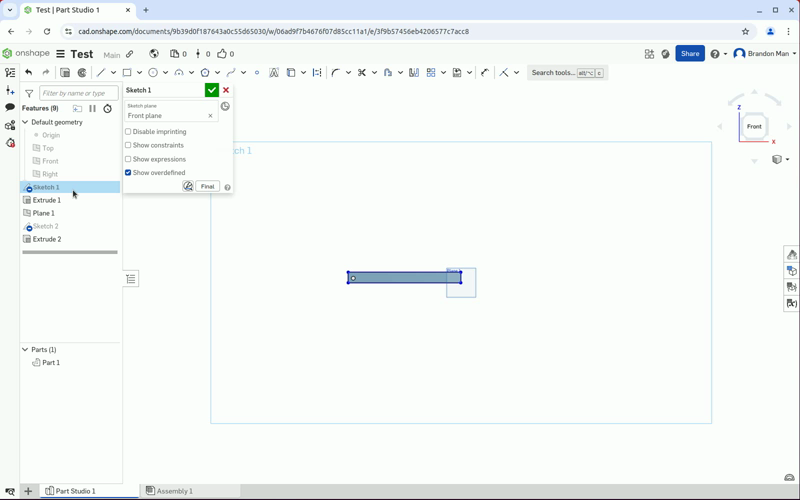
mouse_move(229, 92)
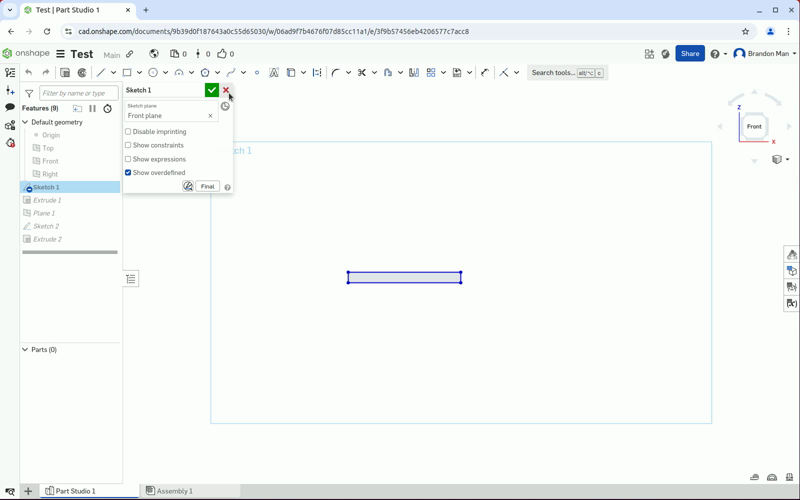
click(229, 92)
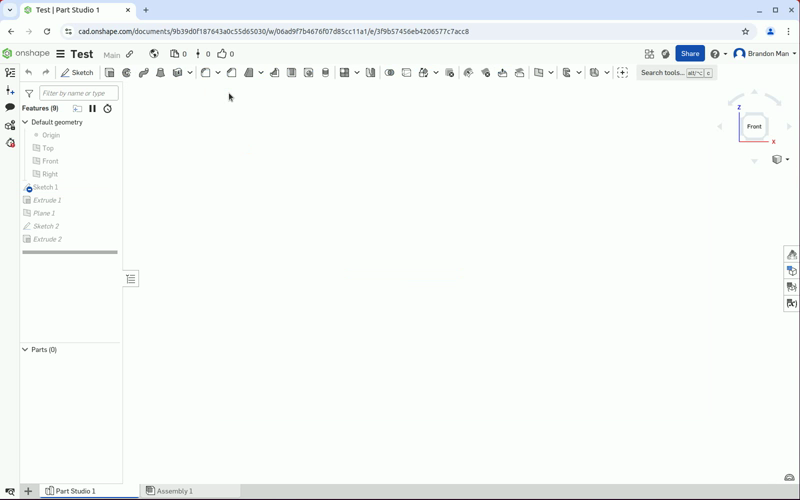
key(shift+s)
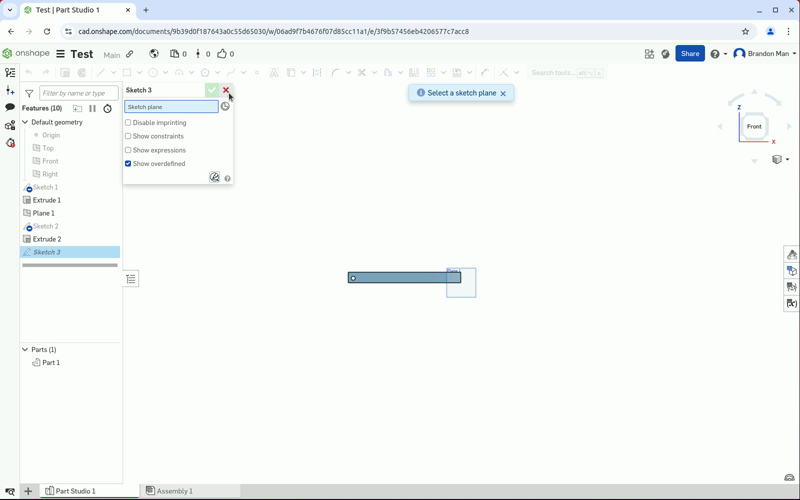
mouse_move(73, 215)
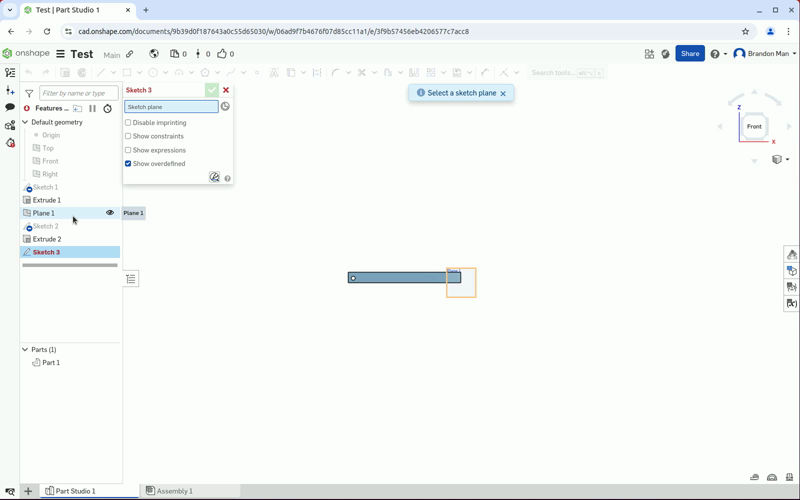
click(73, 215)
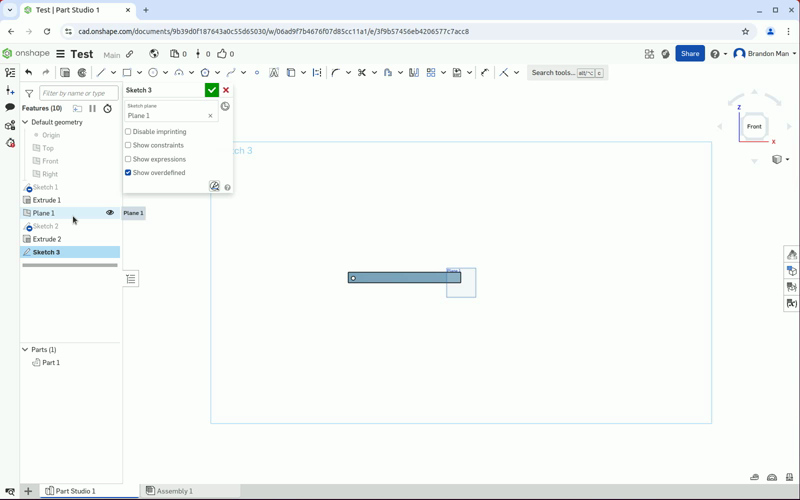
mouse_move(73, 352)
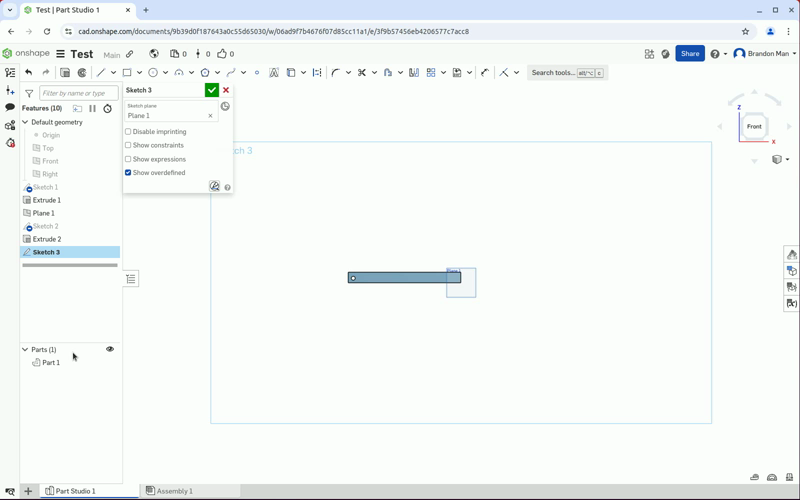
key(y)
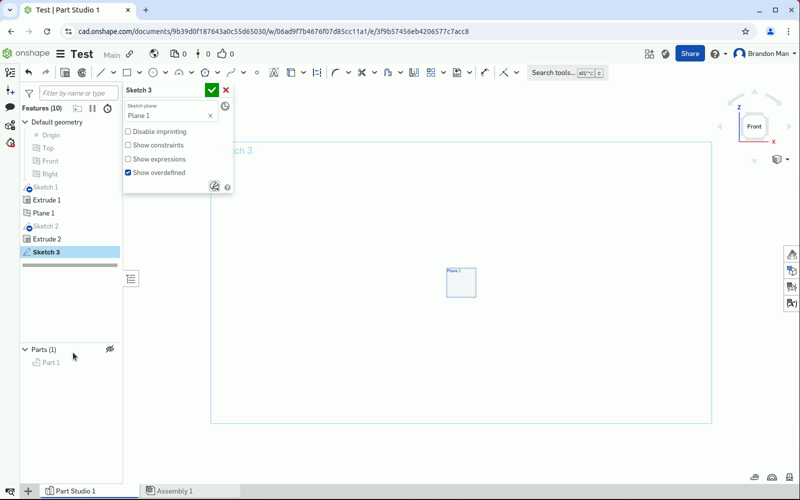
key(c)
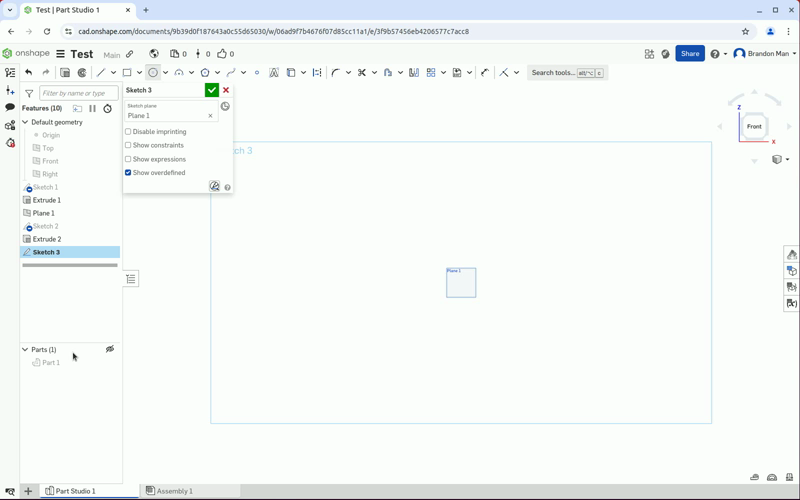
key_down(shift)
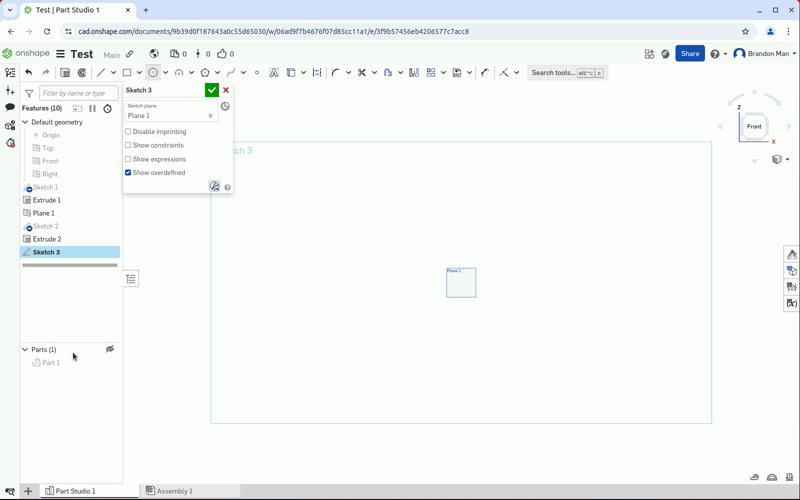
mouse_move(367, 278)
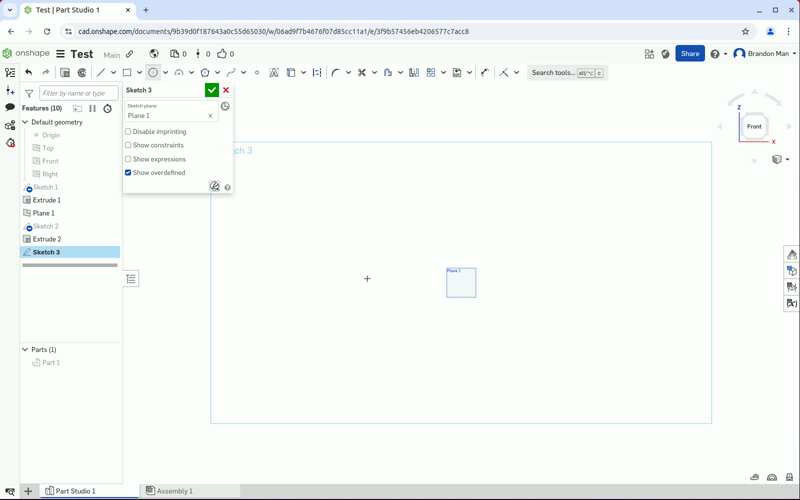
click(367, 278)
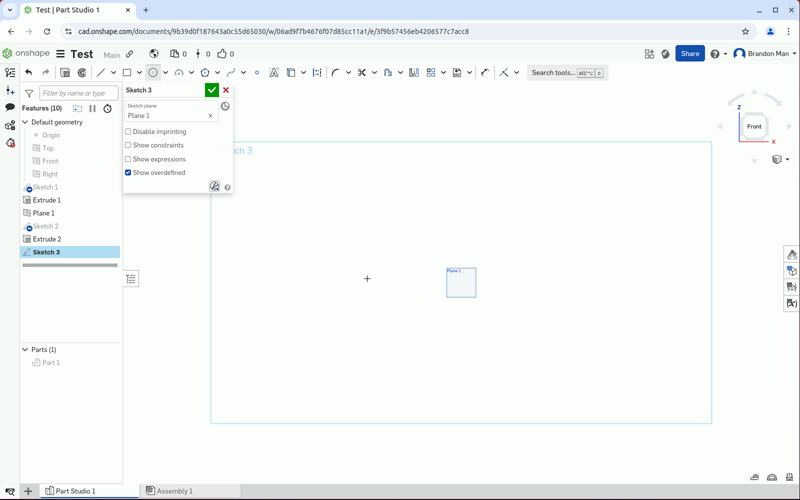
key_up(shift)
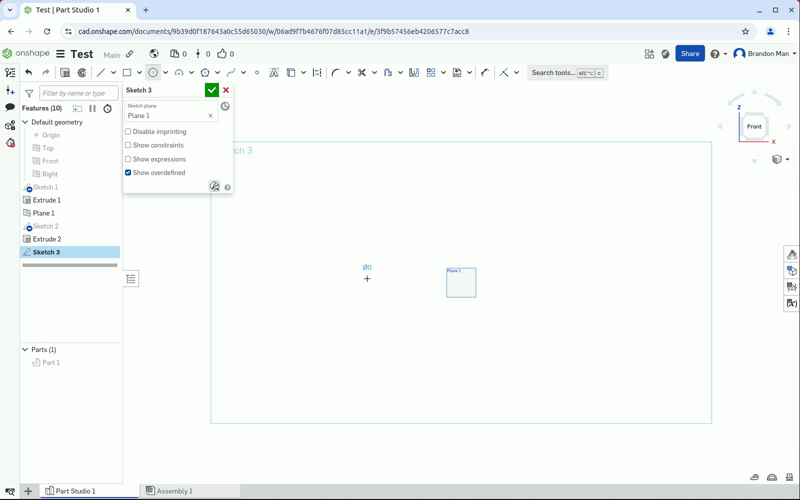
mouse_move(369, 278)
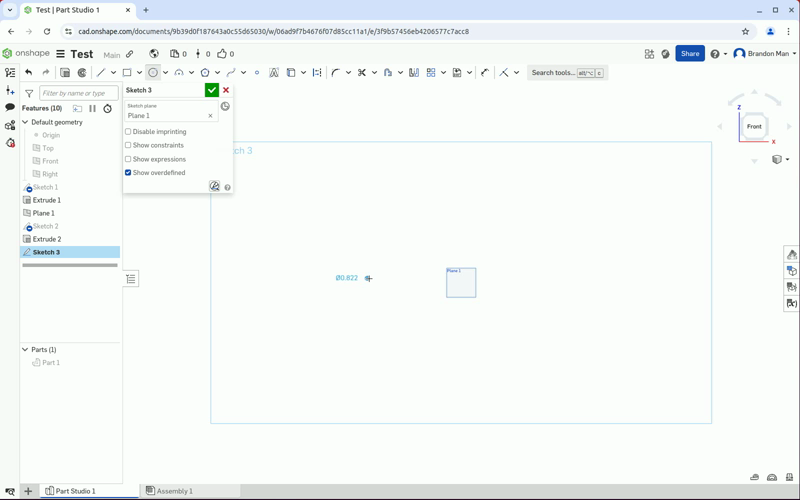
scroll(6)
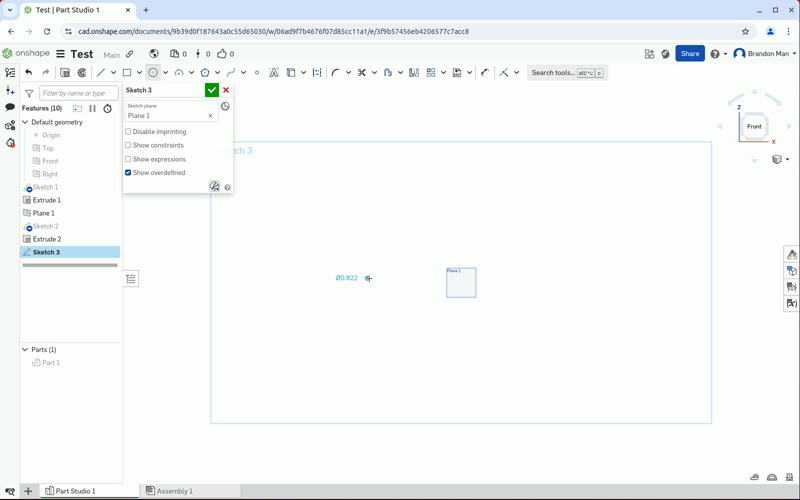
scroll(6)
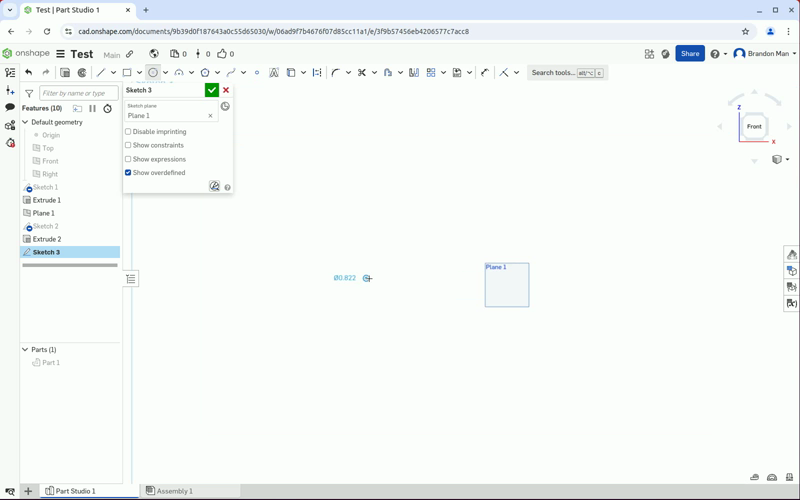
scroll(6)
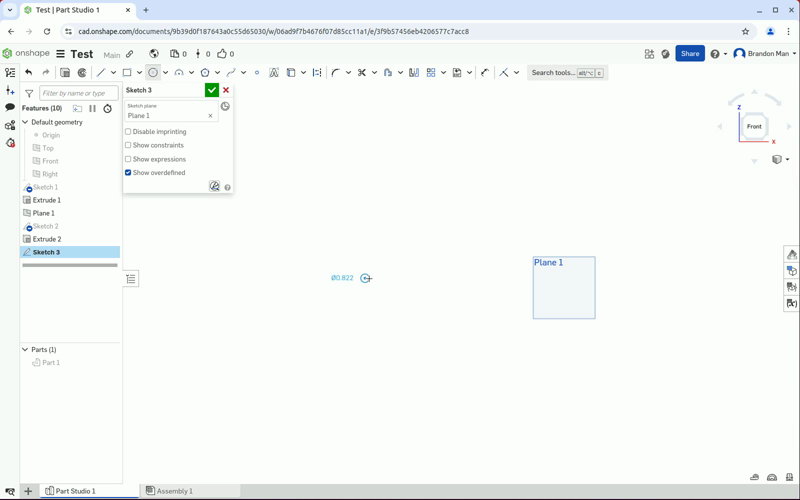
scroll(6)
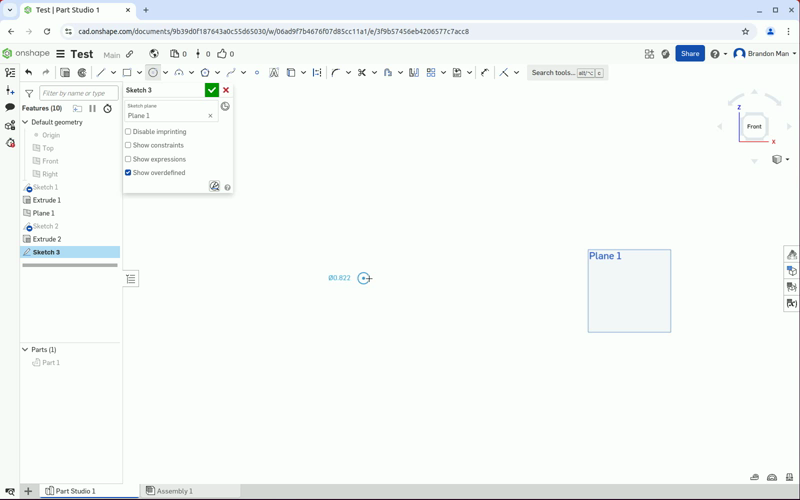
scroll(6)
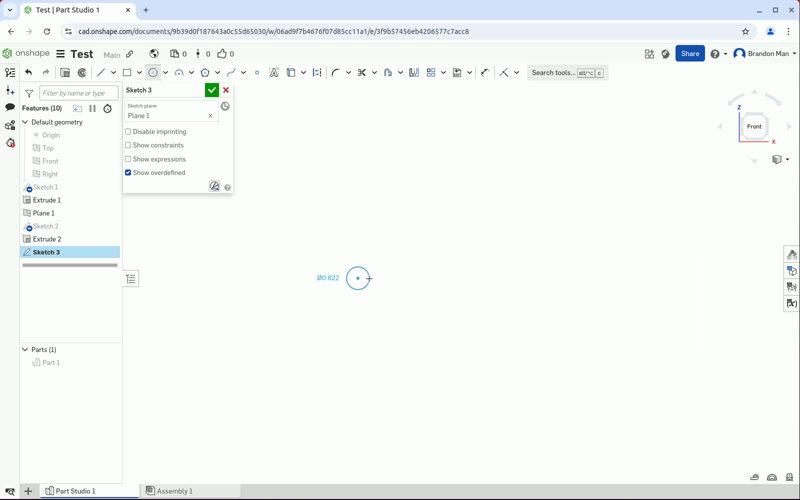
scroll(6)
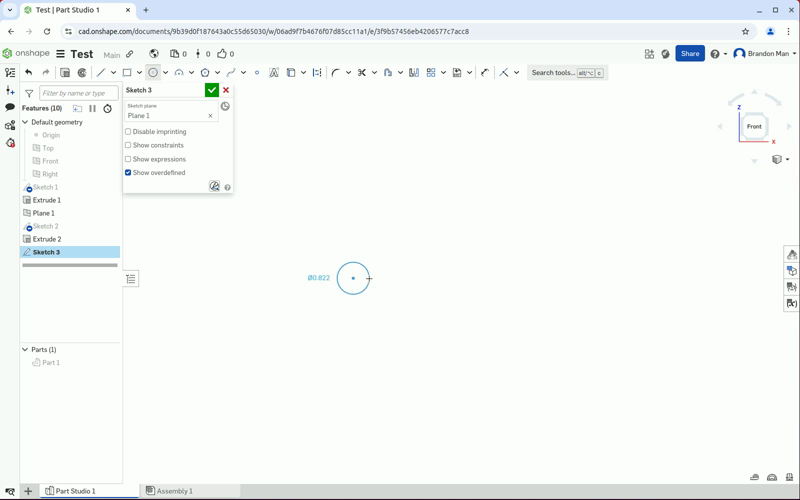
scroll(6)
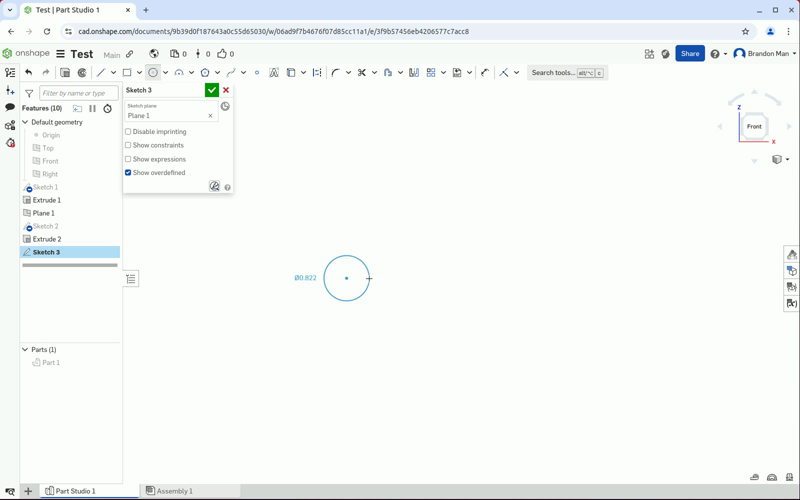
click(369, 278)
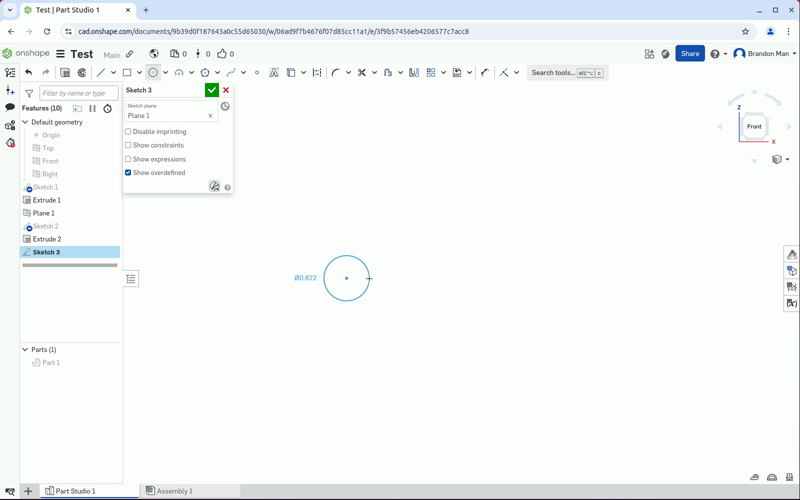
scroll(-6)
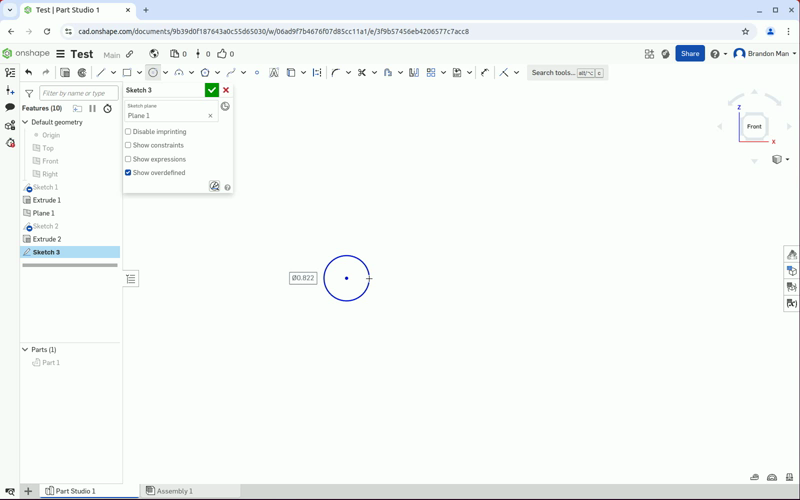
scroll(-6)
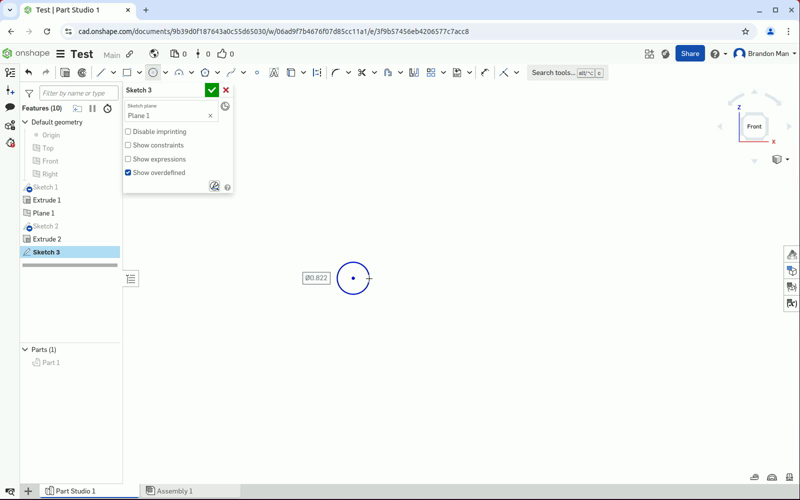
scroll(-6)
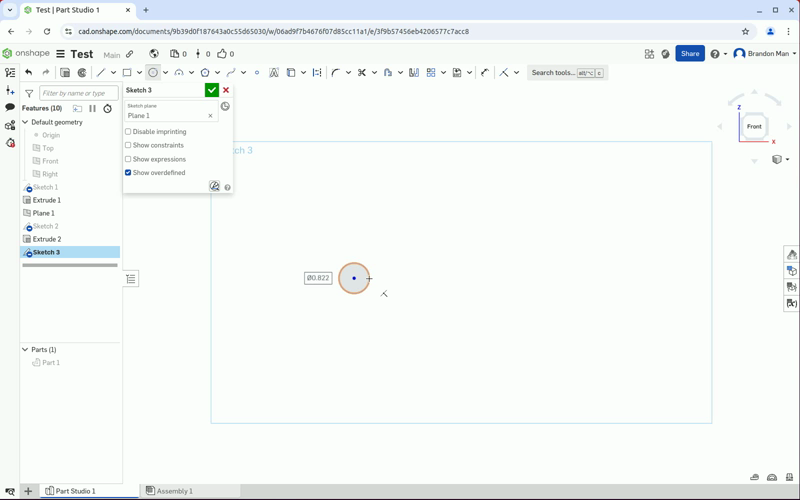
scroll(-6)
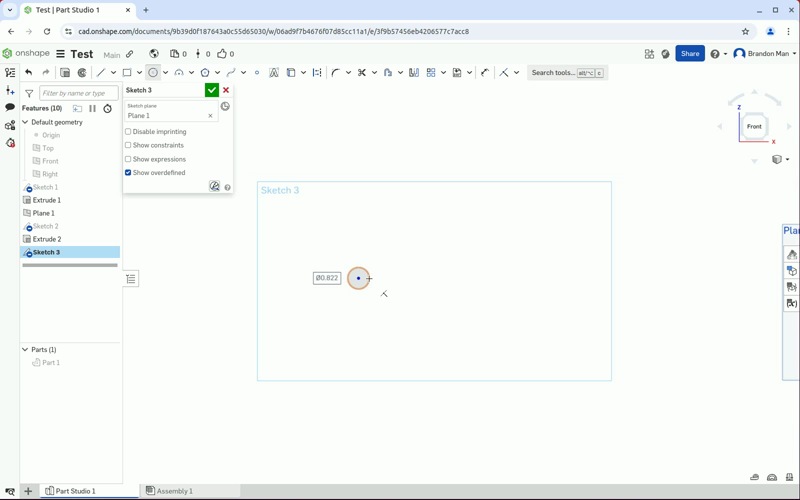
scroll(-6)
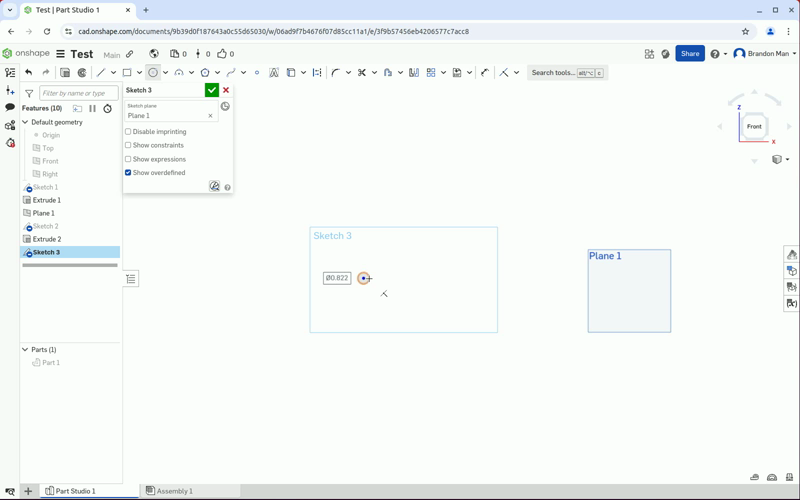
scroll(-6)
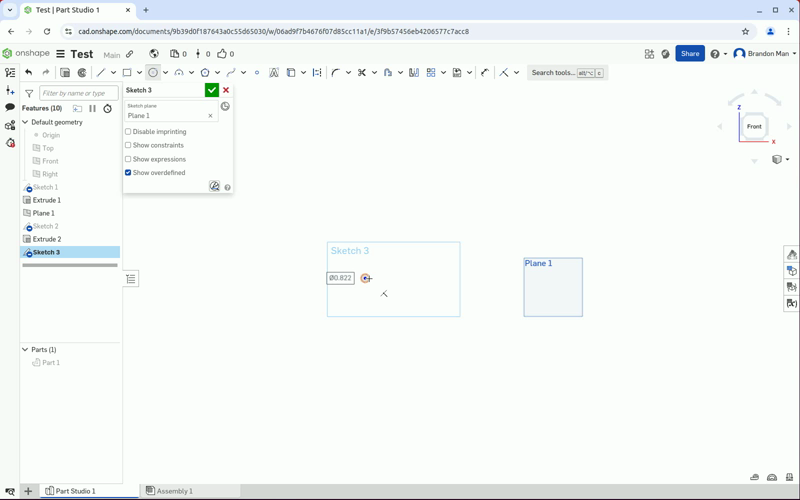
scroll(-6)
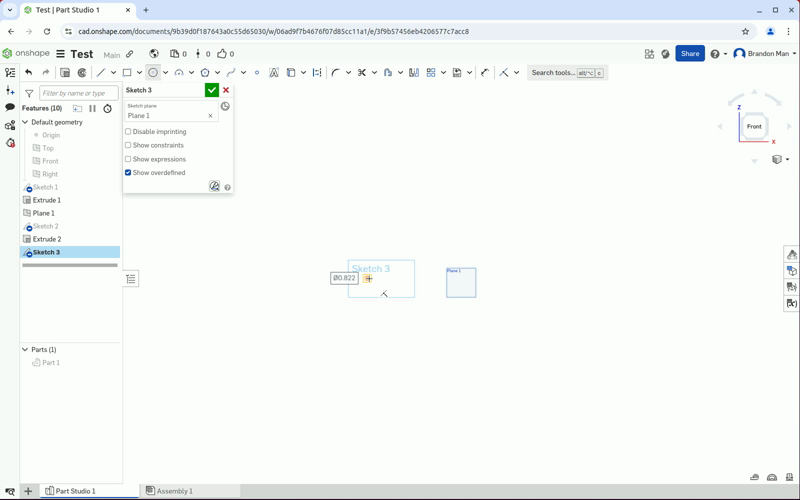
key(esc)
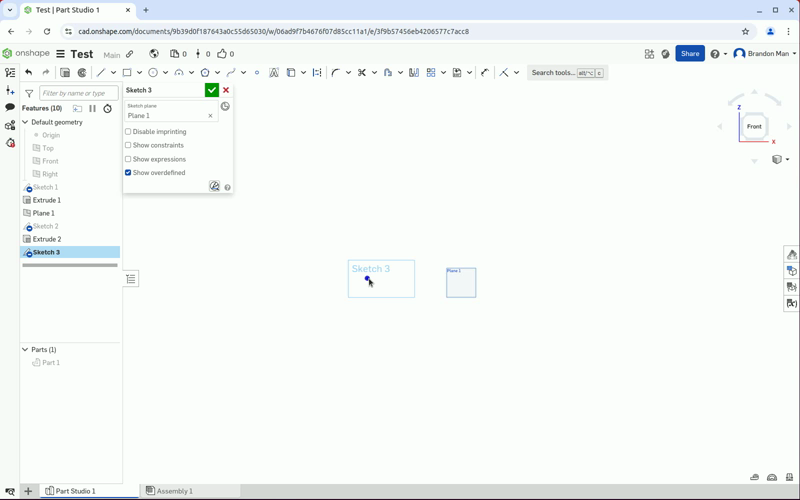
mouse_move(367, 277)
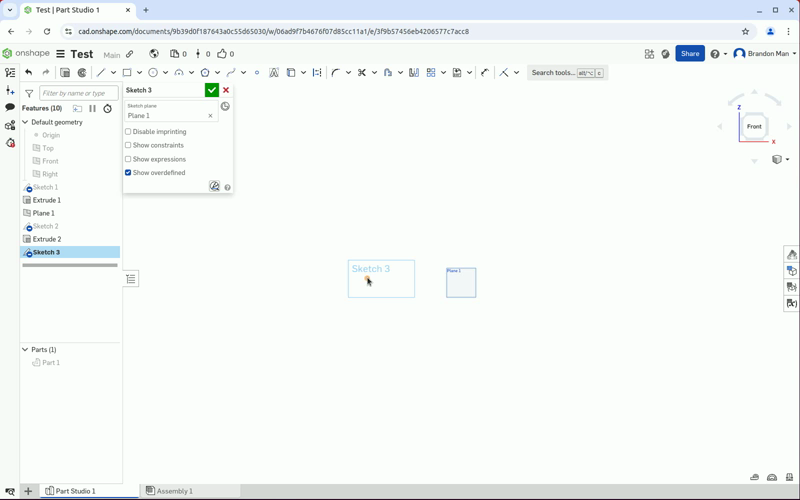
scroll(6)
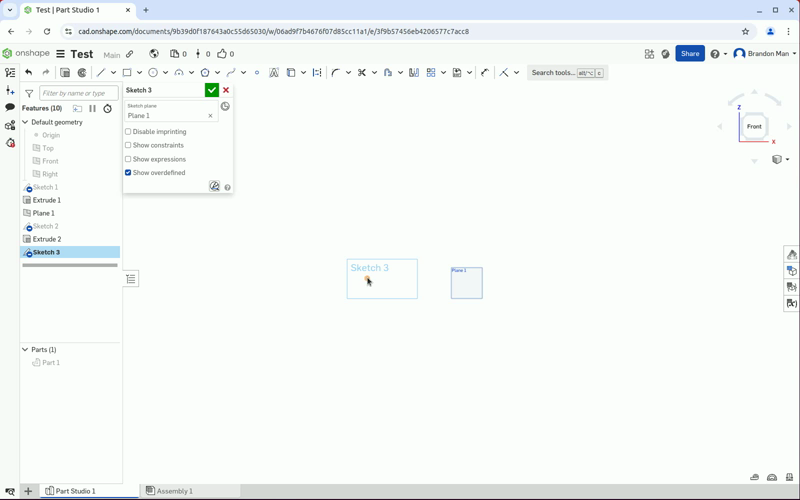
scroll(6)
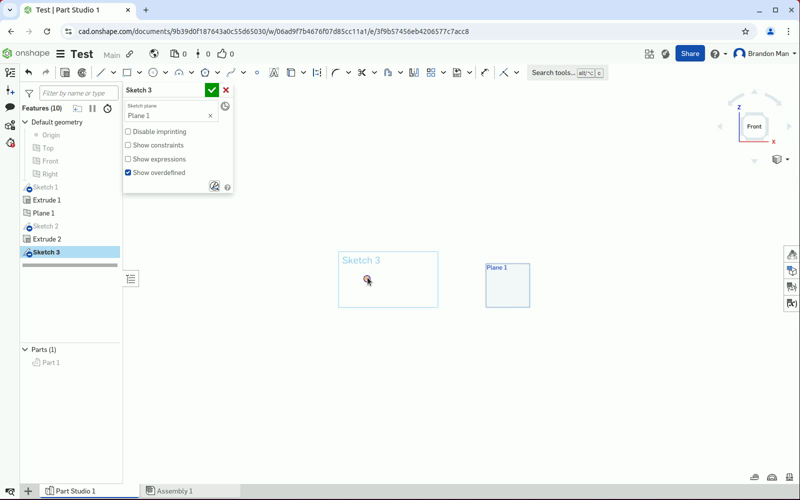
scroll(6)
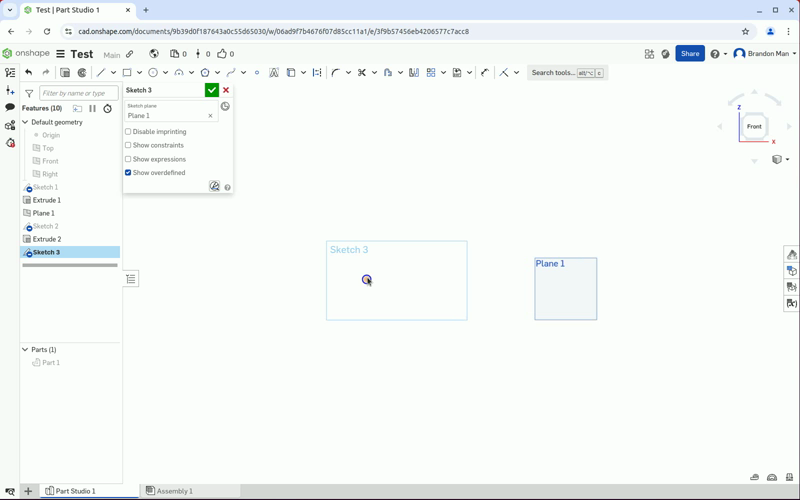
scroll(6)
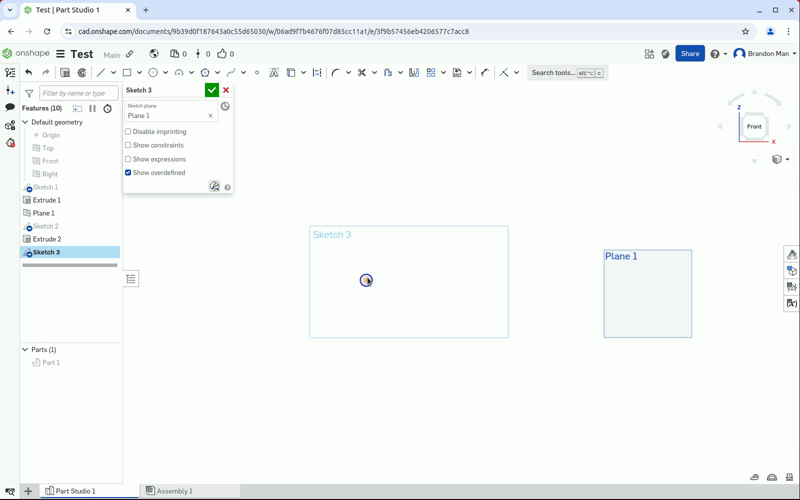
scroll(6)
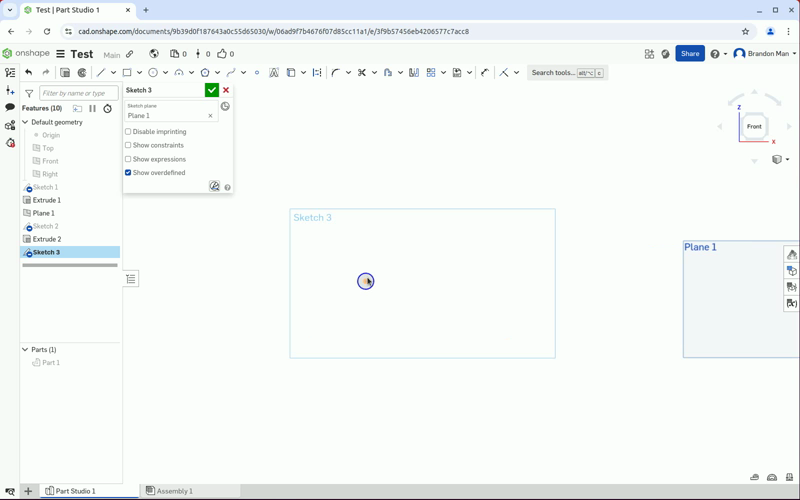
scroll(6)
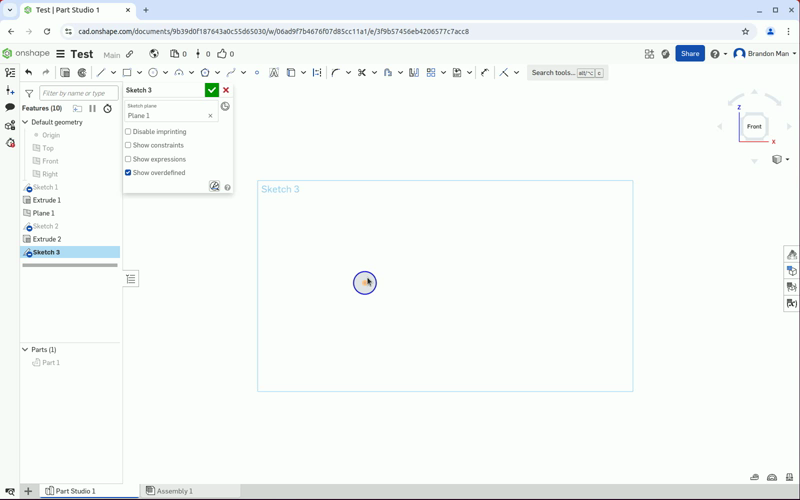
scroll(6)
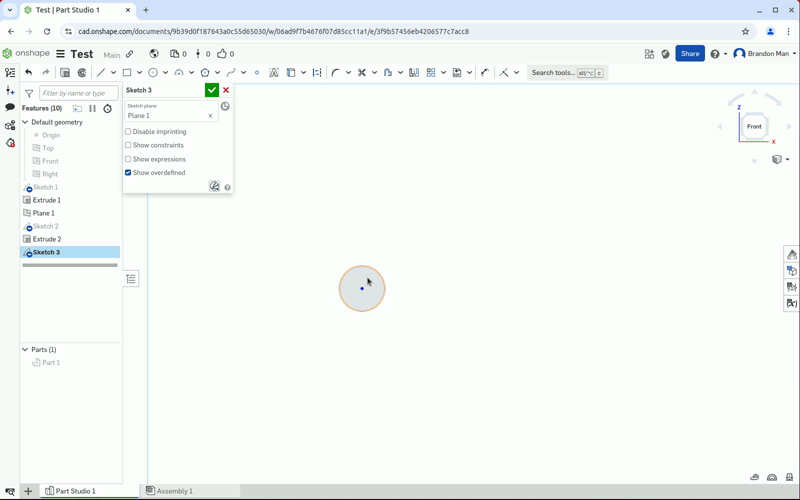
click(367, 277)
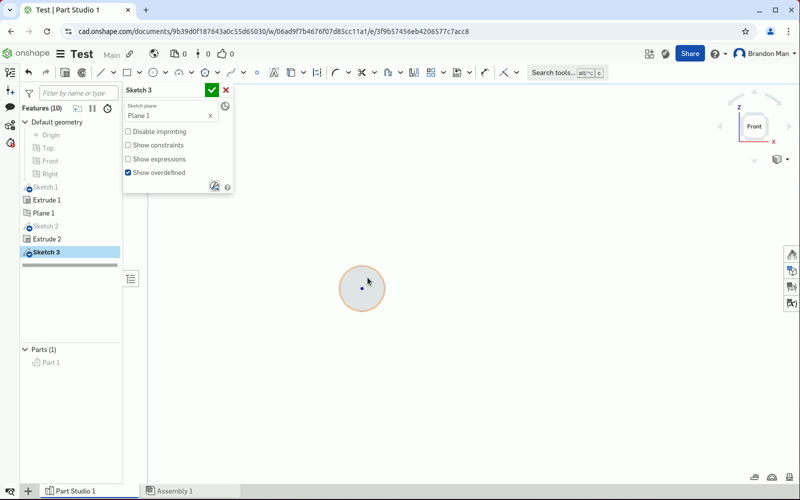
scroll(-6)
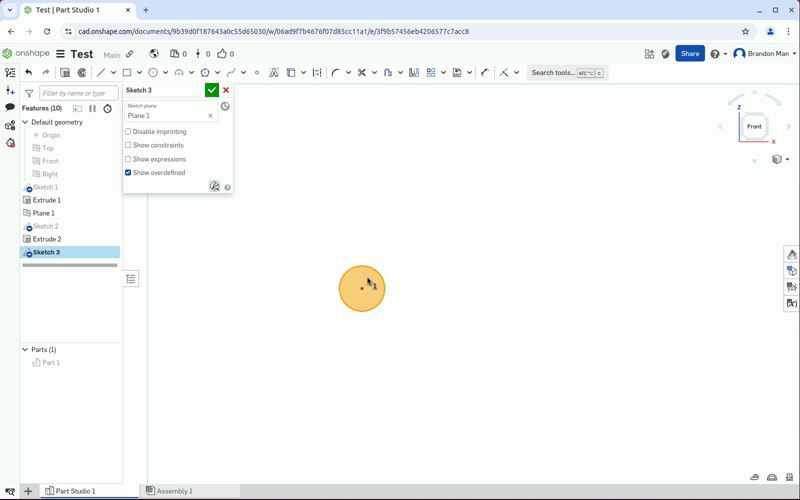
scroll(-6)
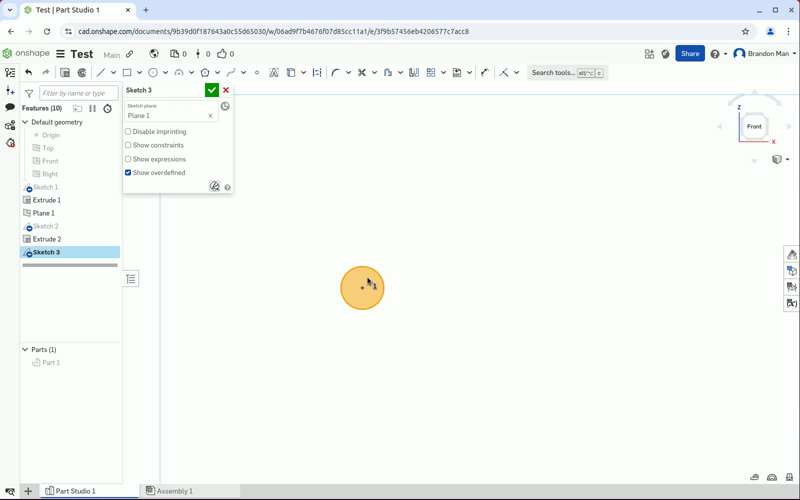
scroll(-6)
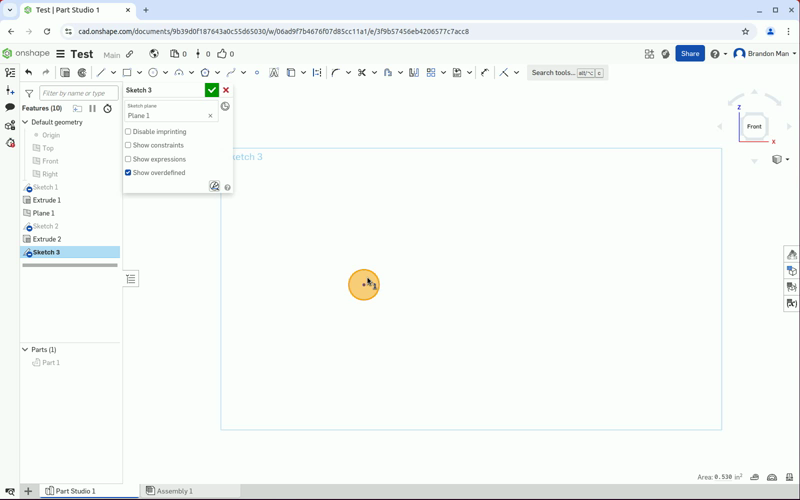
scroll(-6)
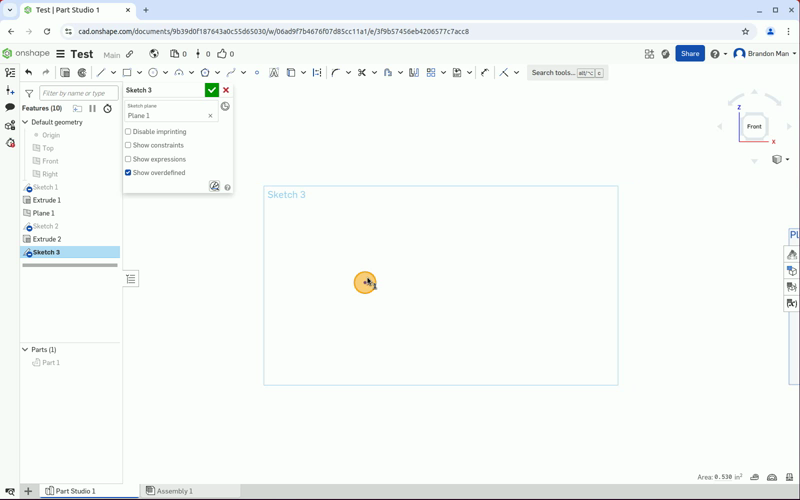
scroll(-6)
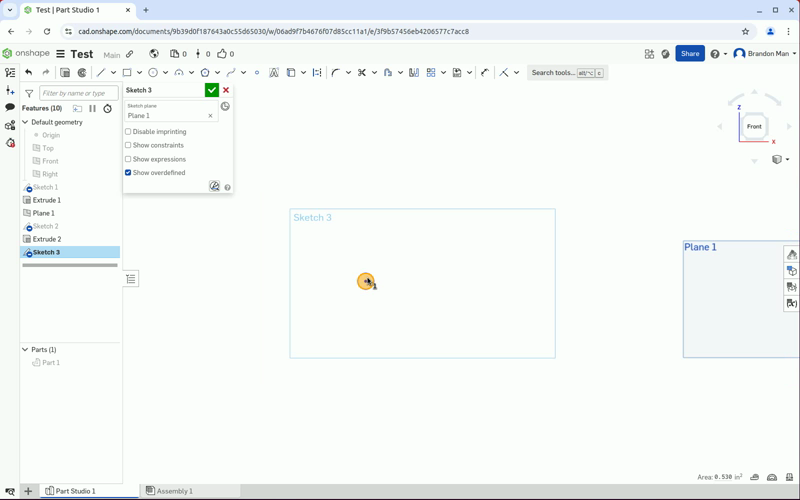
scroll(-6)
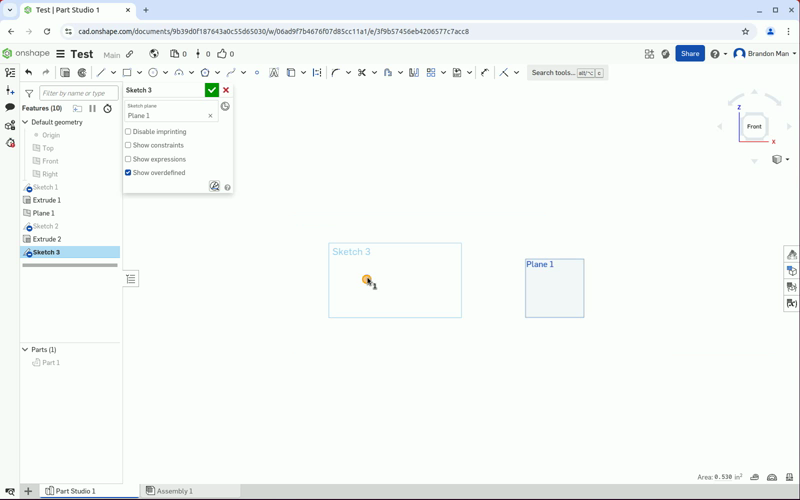
scroll(-6)
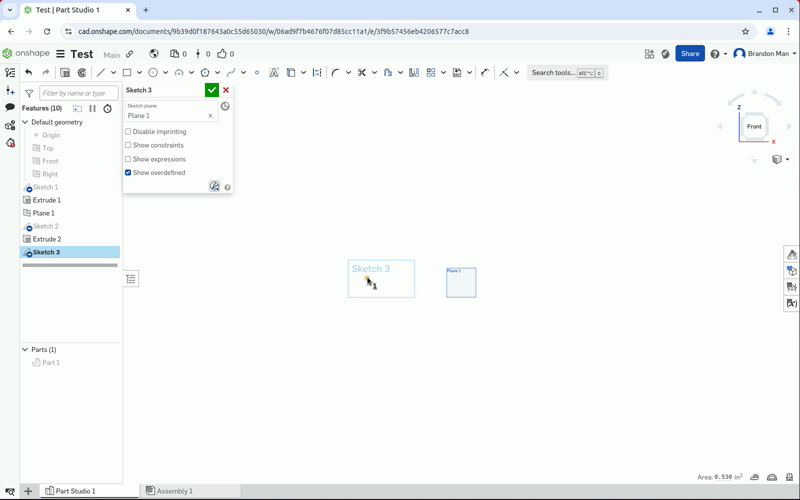
mouse_move(73, 352)
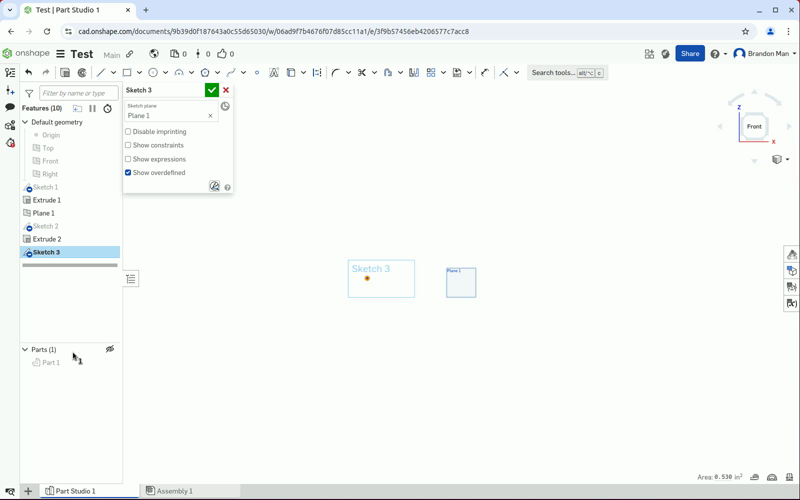
key(shift+y)
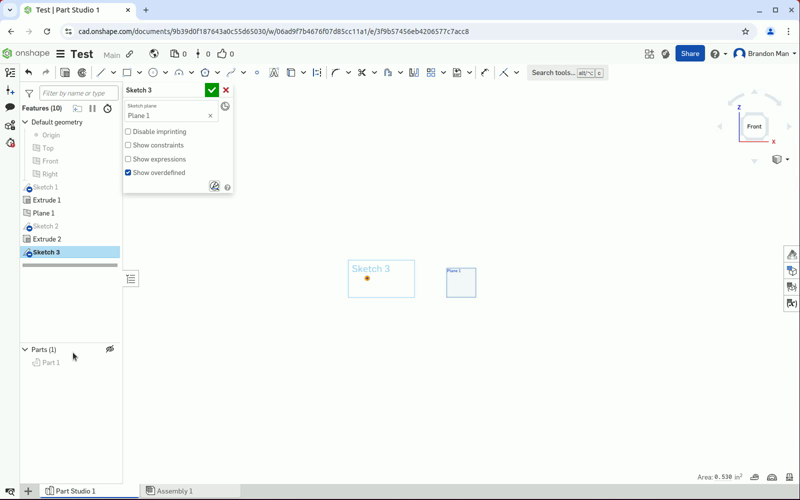
key(shift+e)
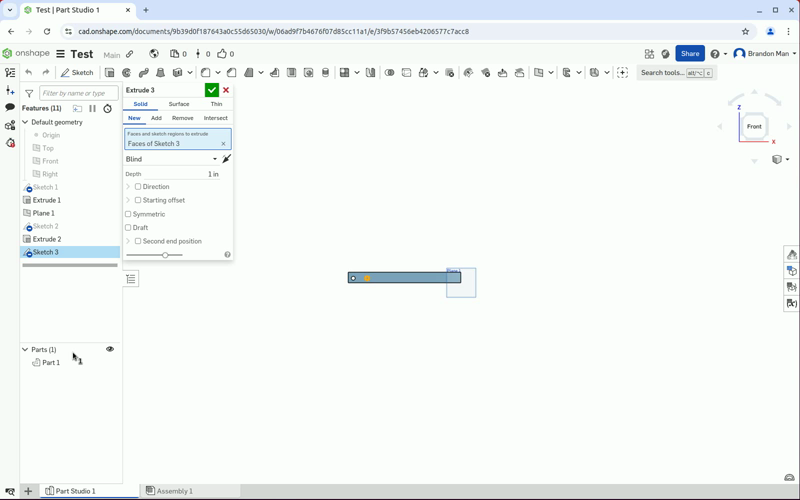
mouse_move(143, 106)
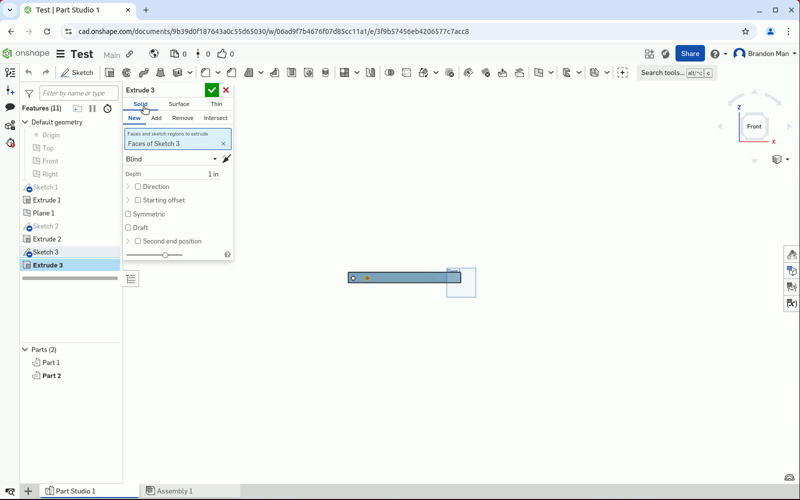
click(143, 106)
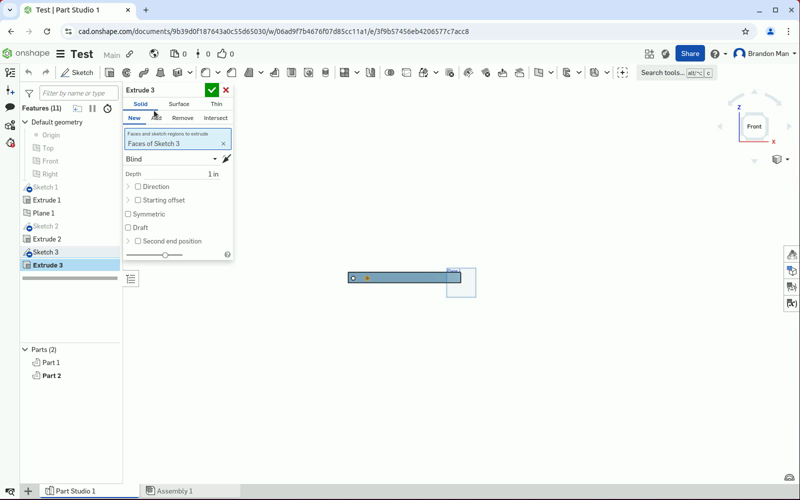
mouse_move(186, 120)
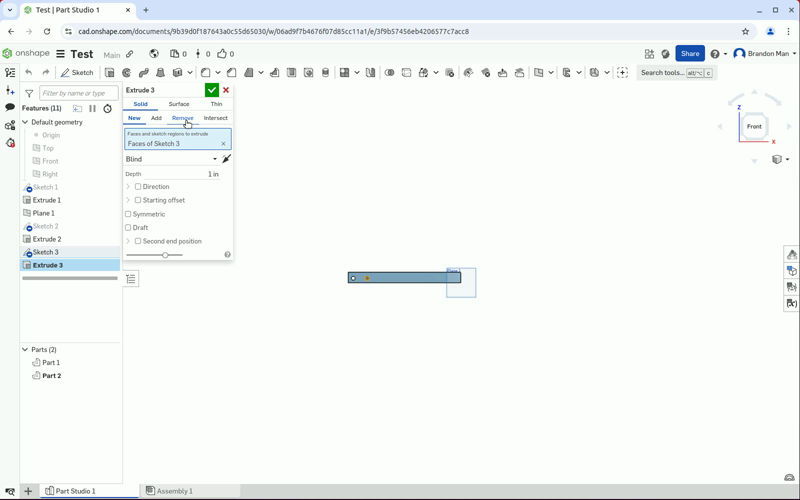
click(186, 120)
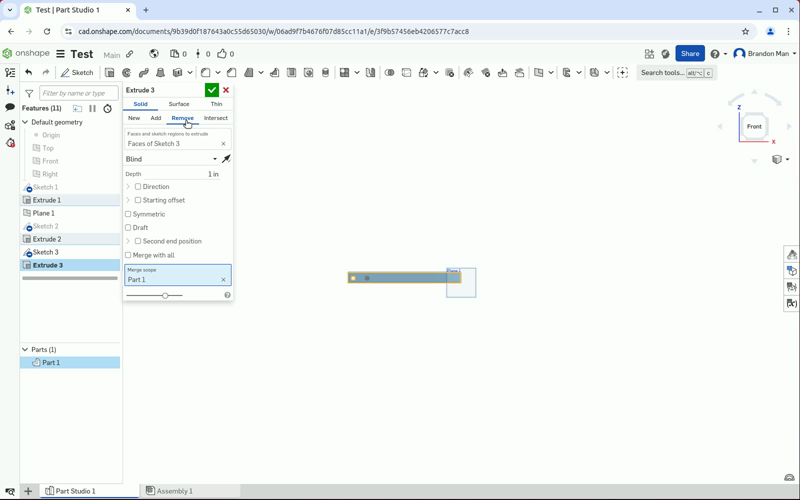
key(tab, 4)
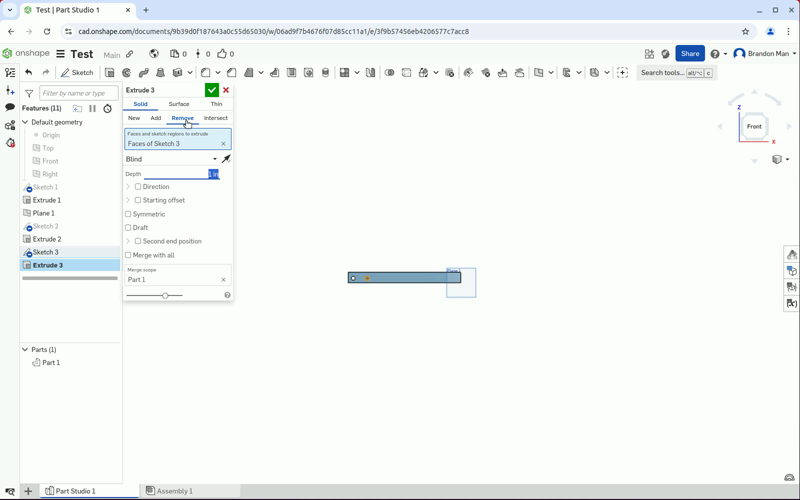
text(2.889)
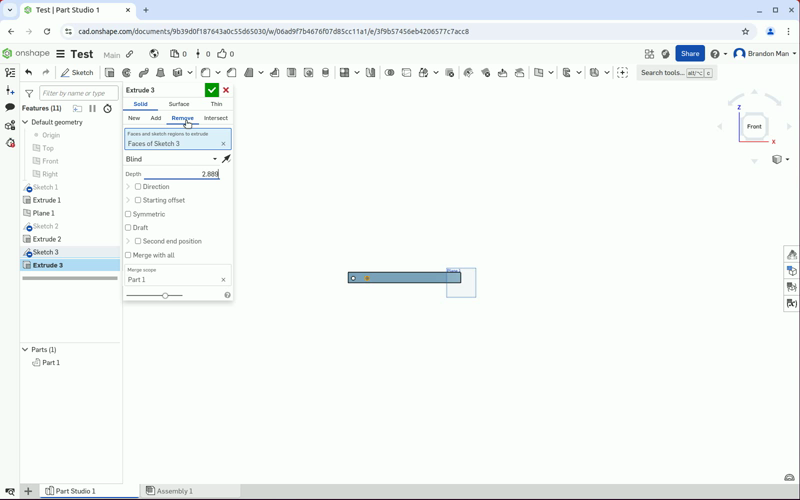
key(tab, 6)
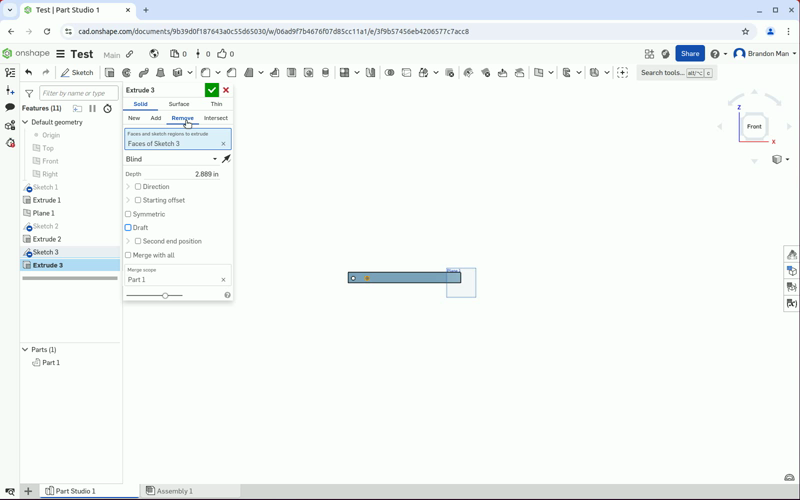
key(space)
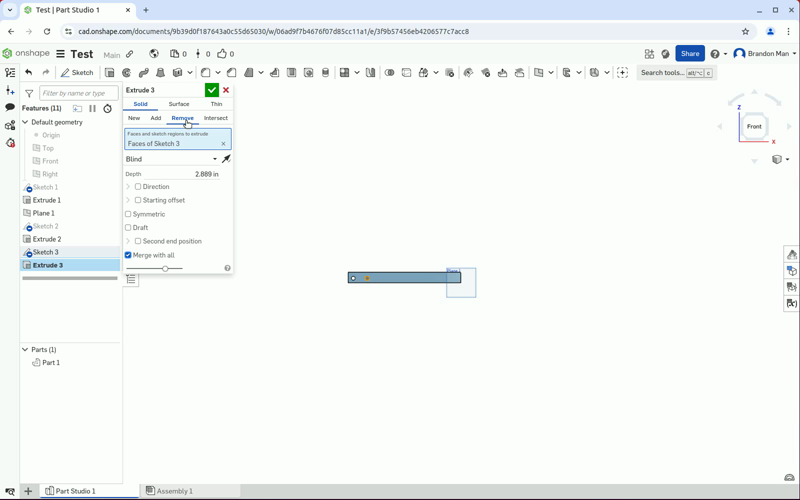
key(enter)
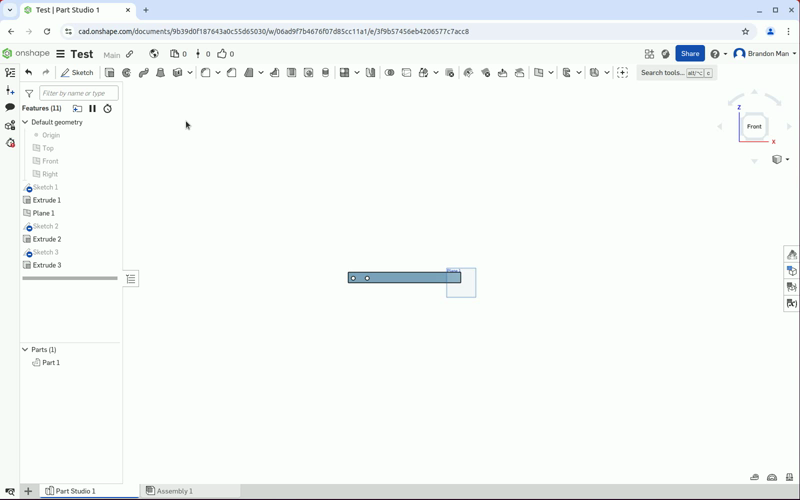
key(shift+h)
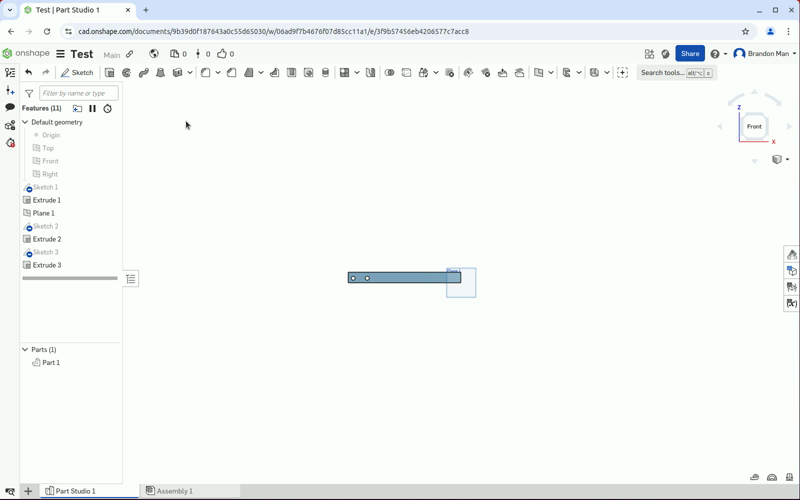
key(shift+h)
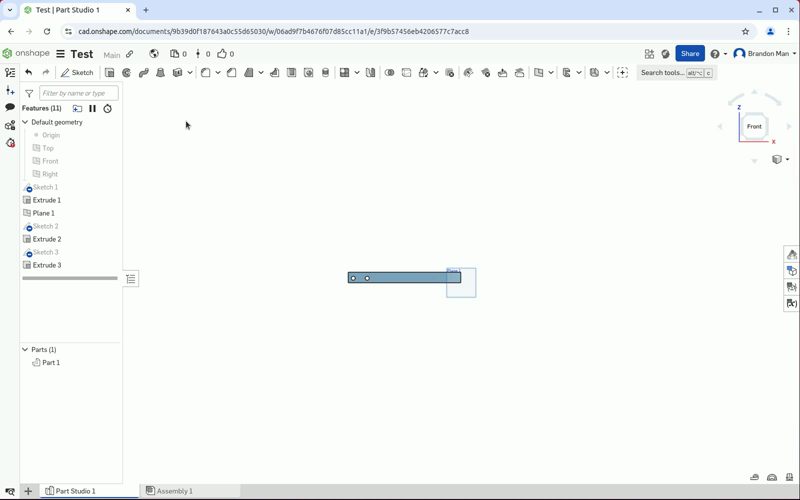
mouse_move(73, 189)
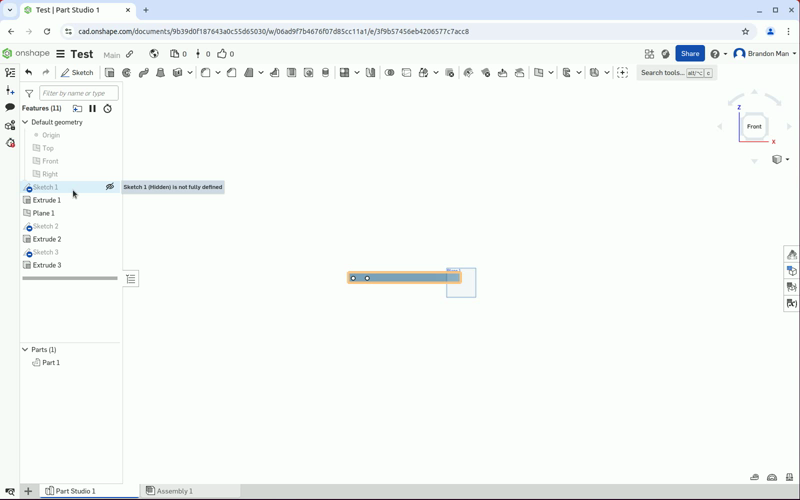
click(73, 189)
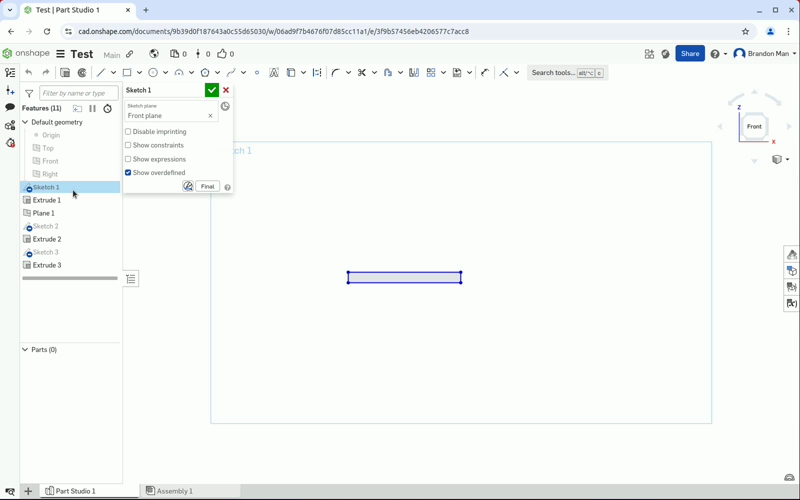
mouse_move(229, 92)
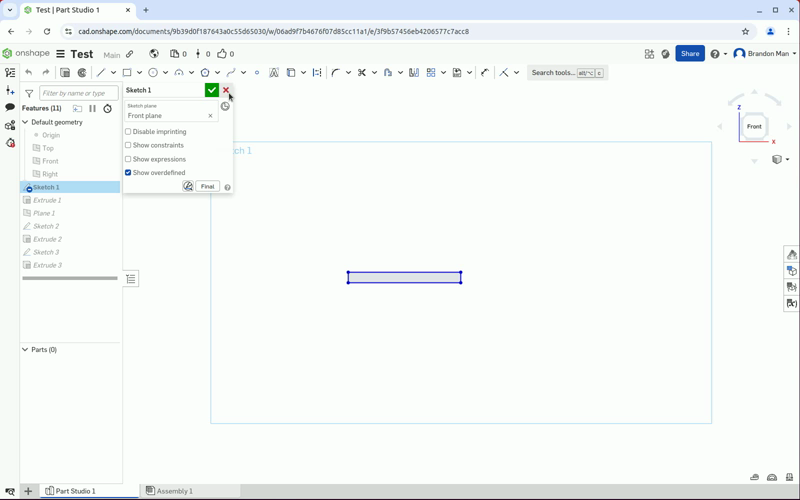
click(229, 92)
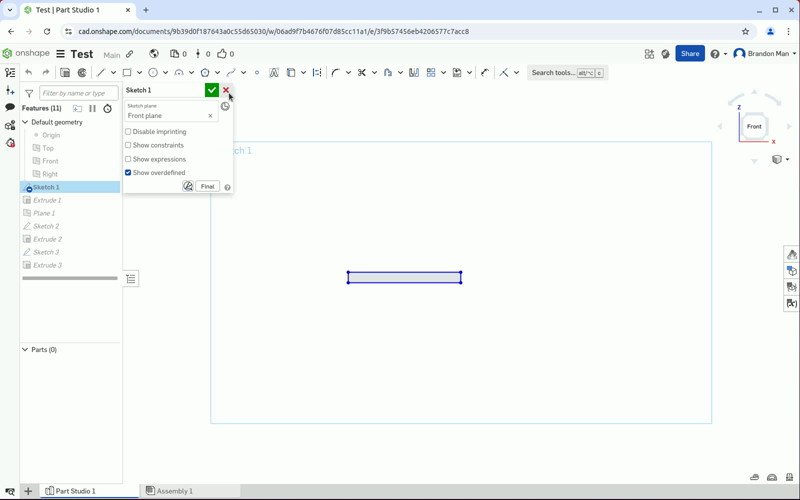
key(shift+s)
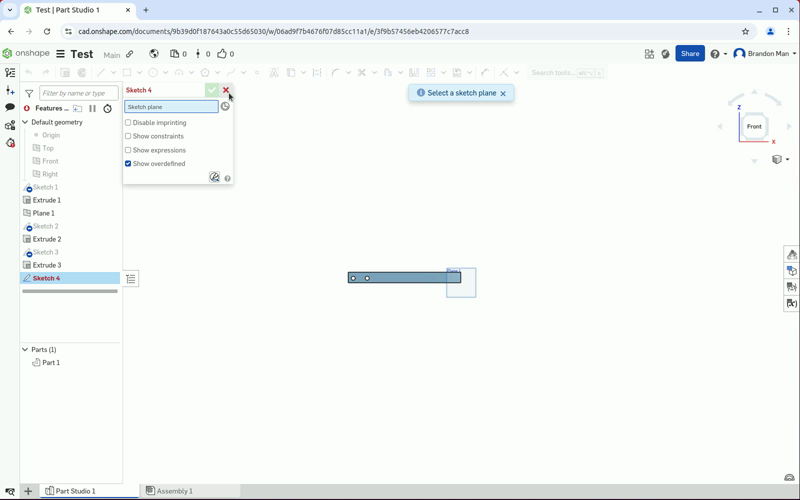
mouse_move(73, 215)
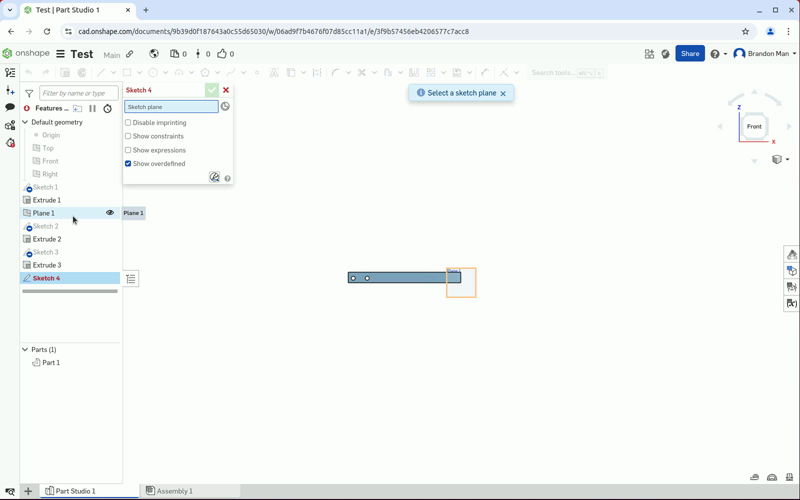
click(73, 215)
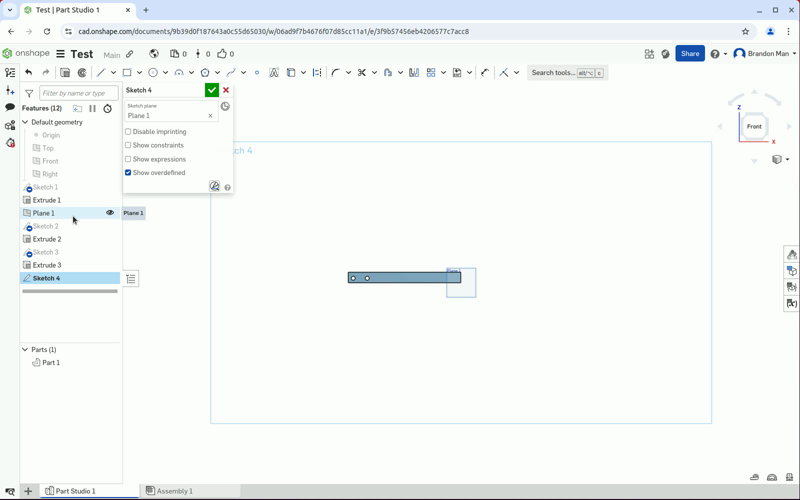
mouse_move(73, 352)
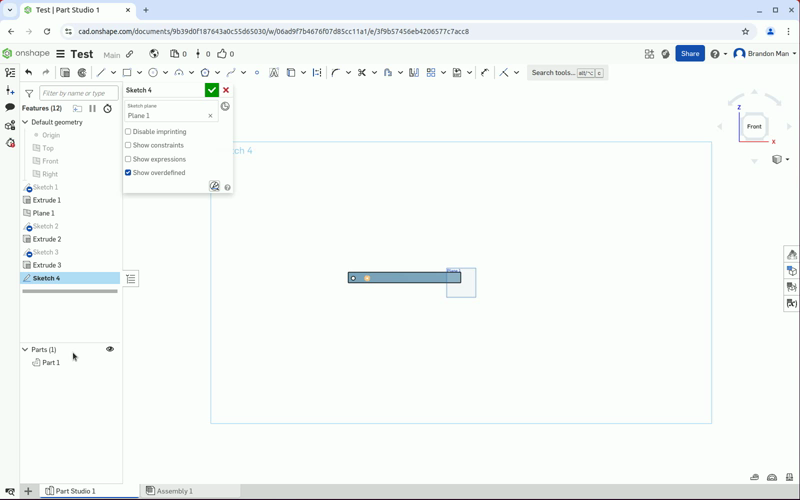
key(y)
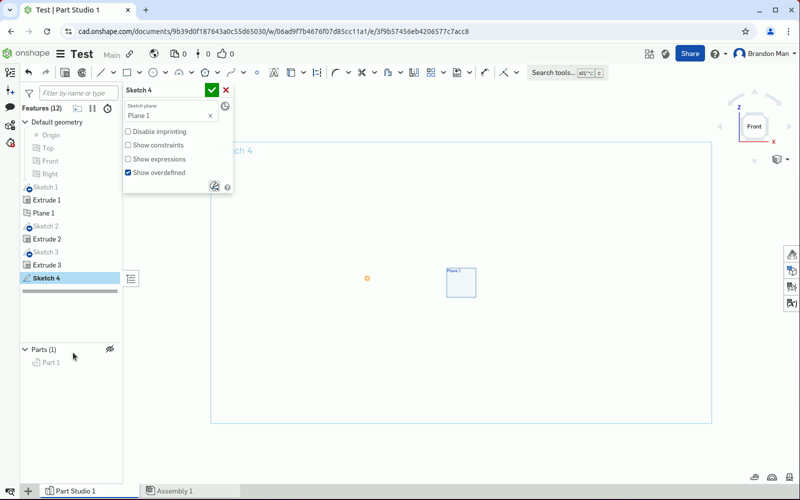
key(c)
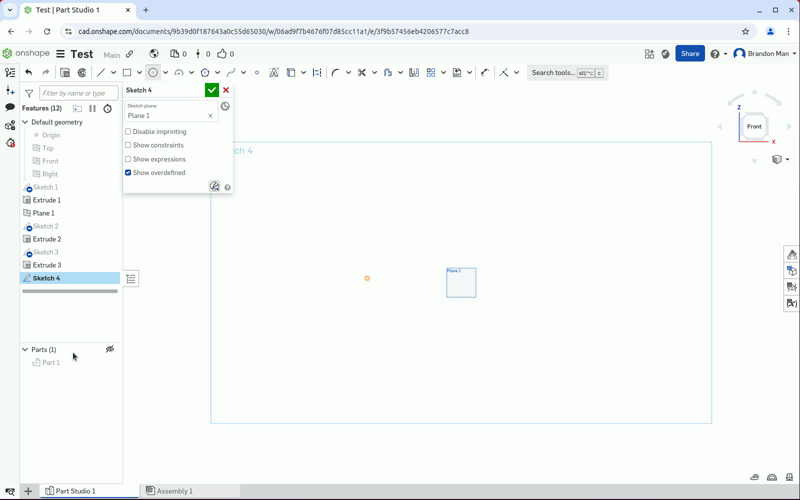
key_down(shift)
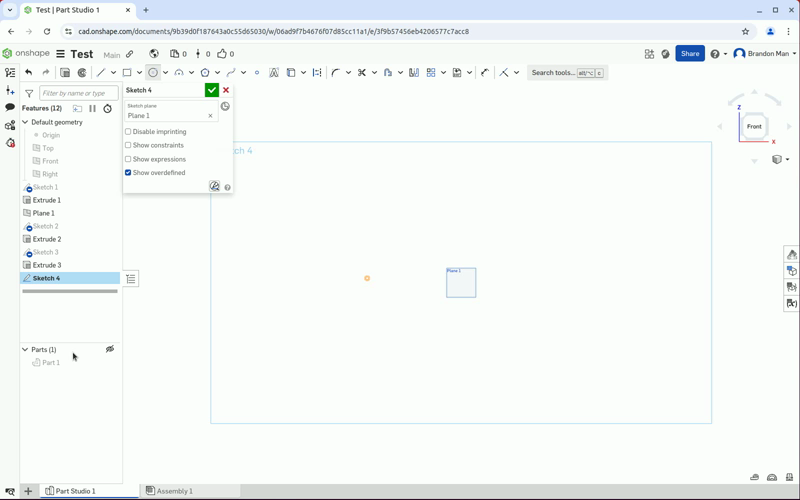
mouse_move(390, 278)
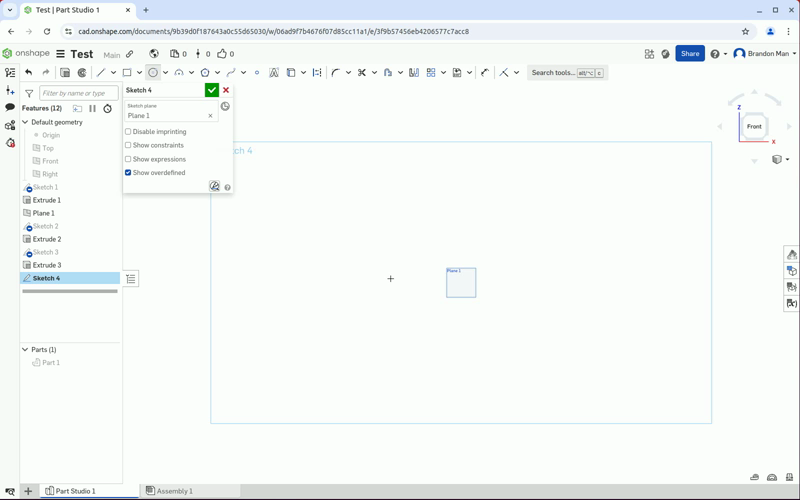
click(390, 278)
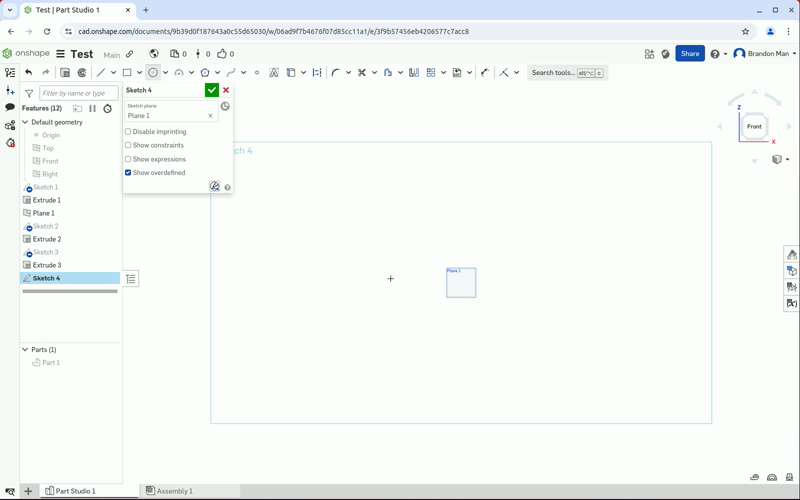
key_up(shift)
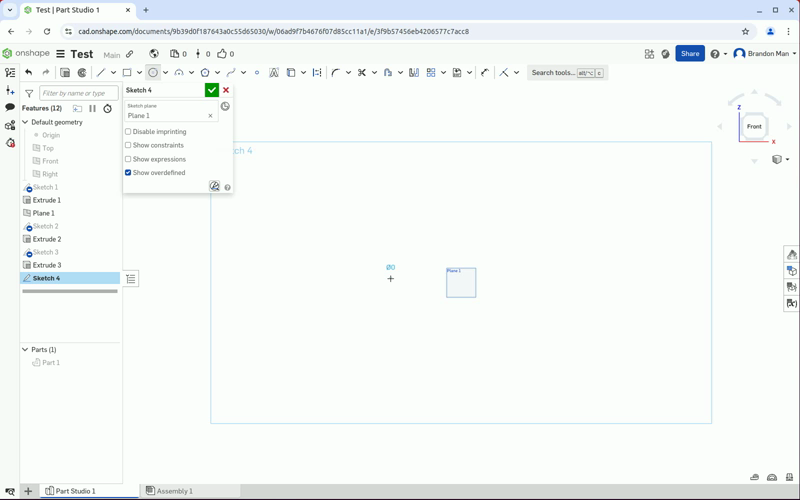
mouse_move(392, 278)
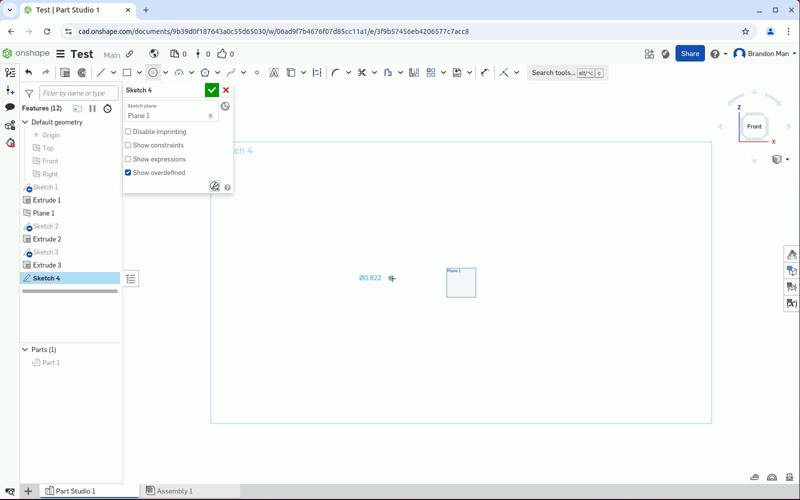
scroll(6)
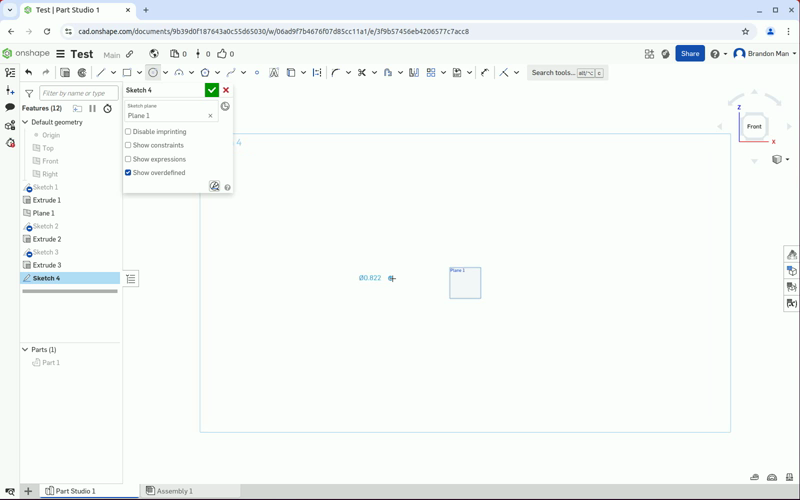
scroll(6)
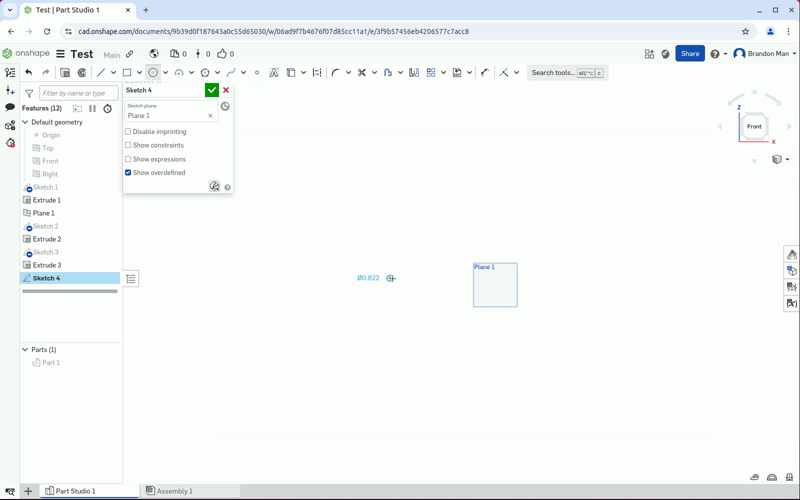
scroll(6)
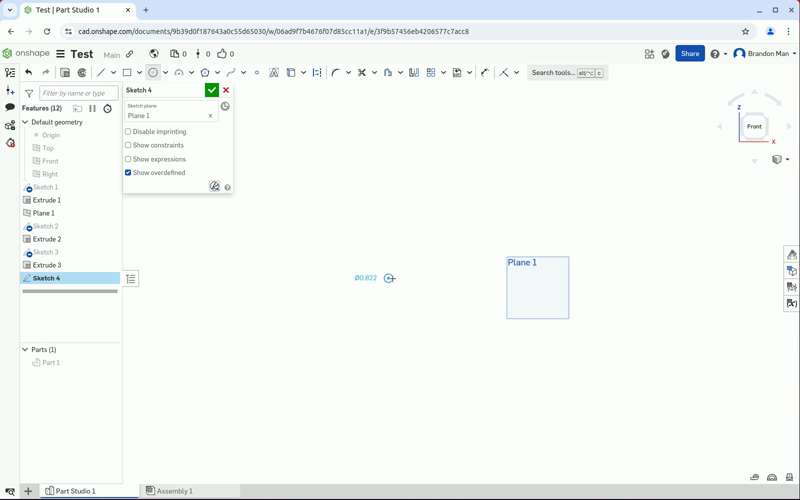
scroll(6)
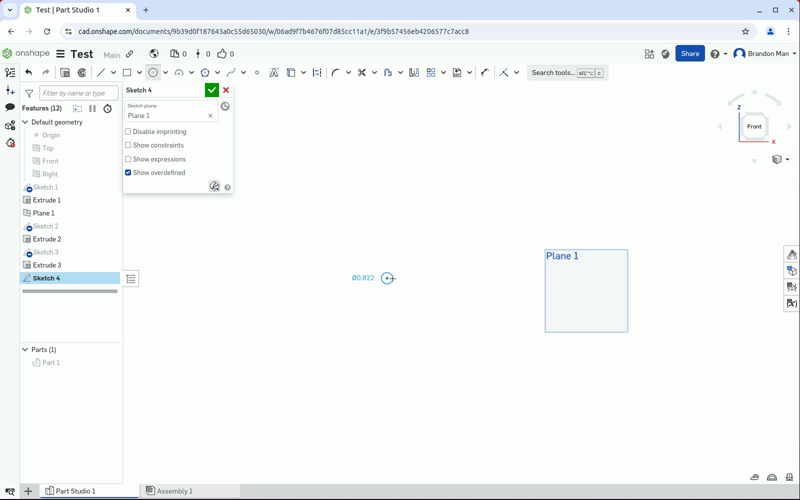
scroll(6)
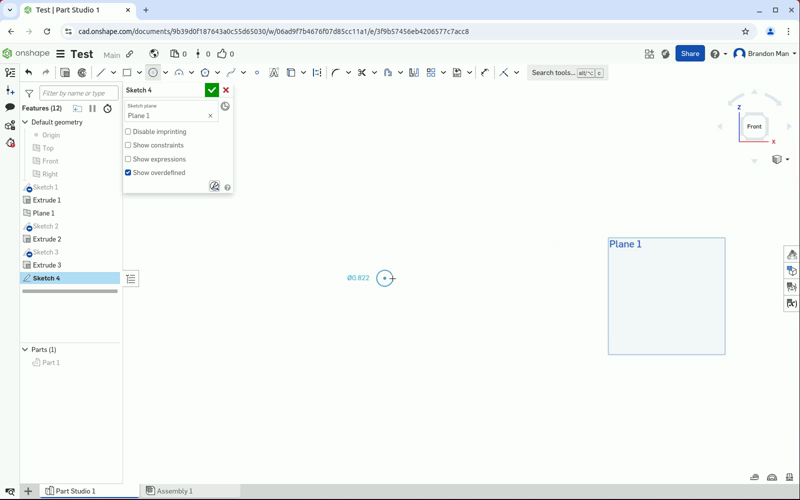
scroll(6)
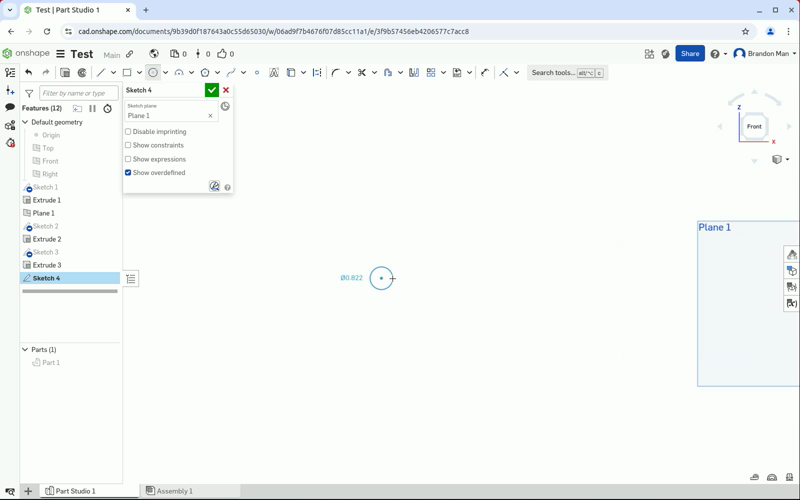
scroll(6)
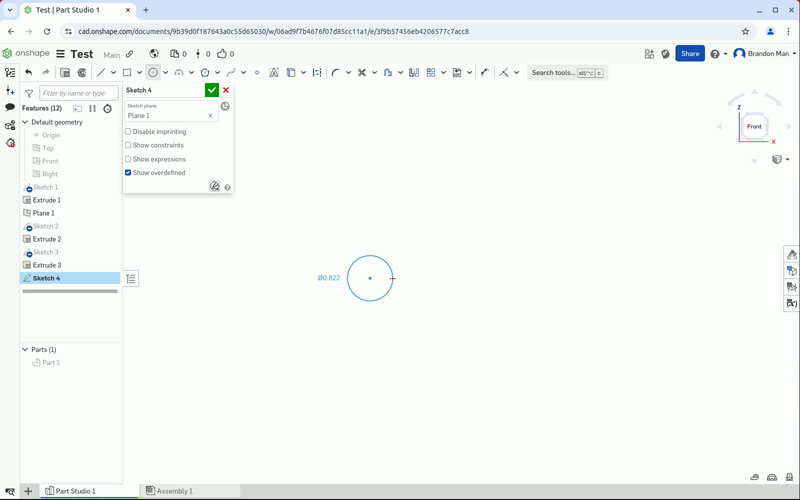
click(392, 278)
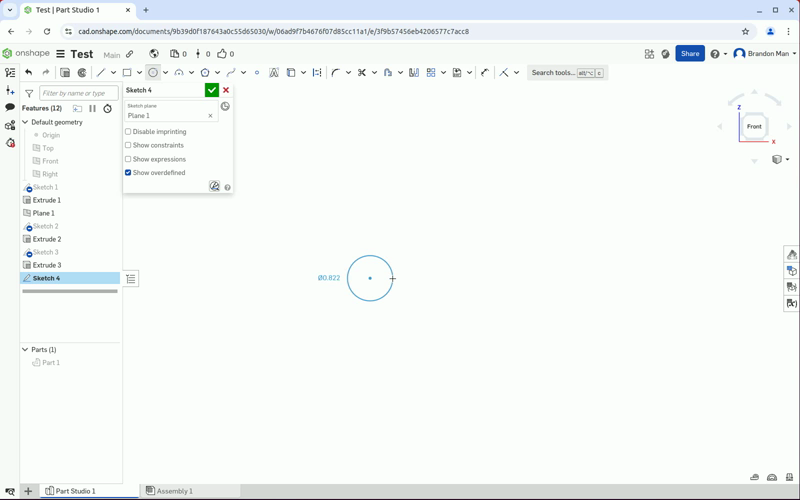
scroll(-6)
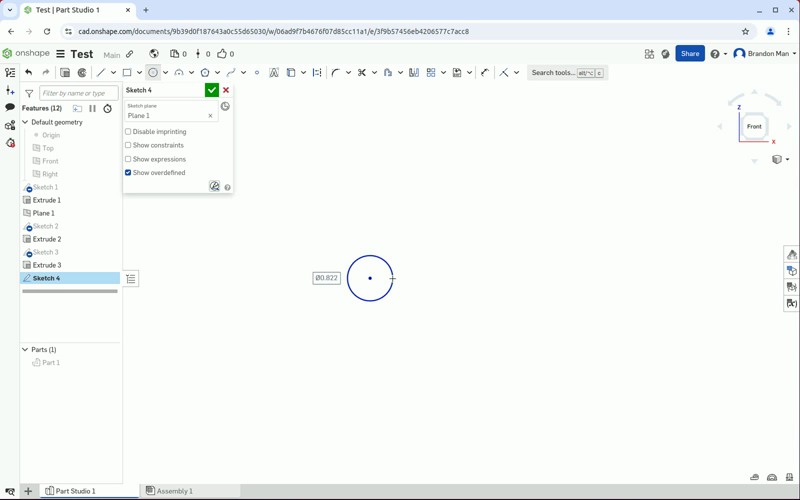
scroll(-6)
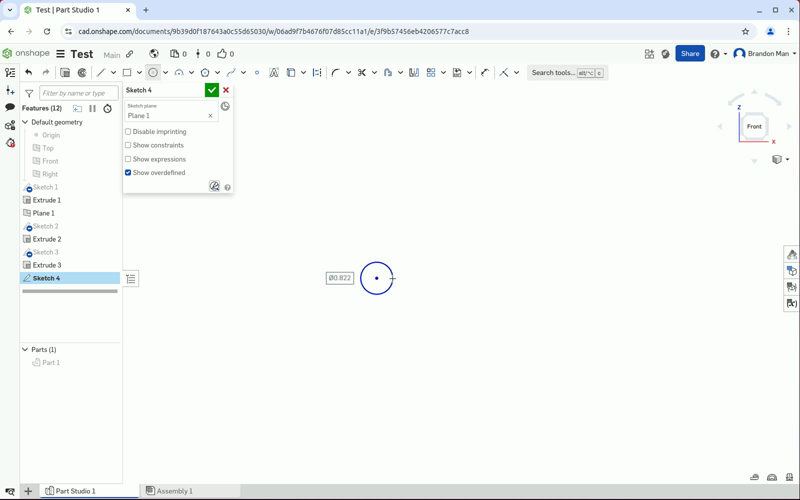
scroll(-6)
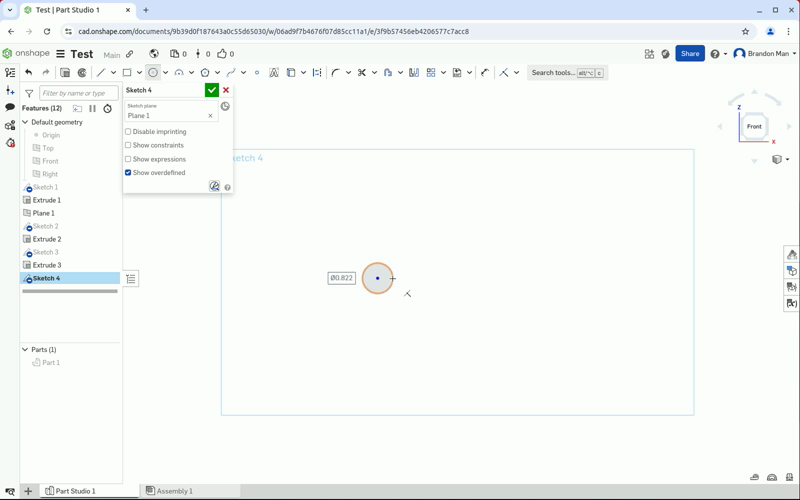
scroll(-6)
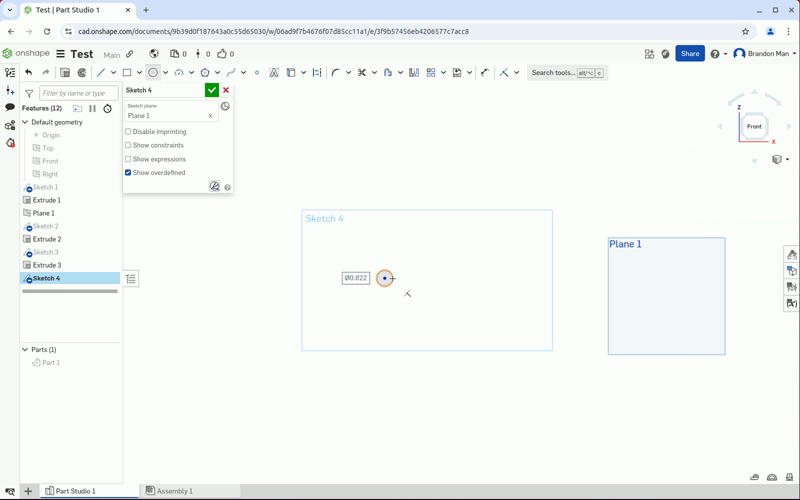
scroll(-6)
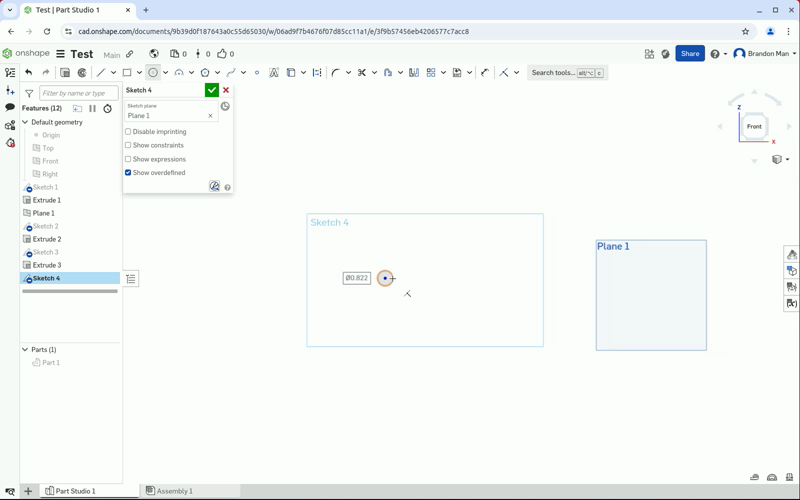
scroll(-6)
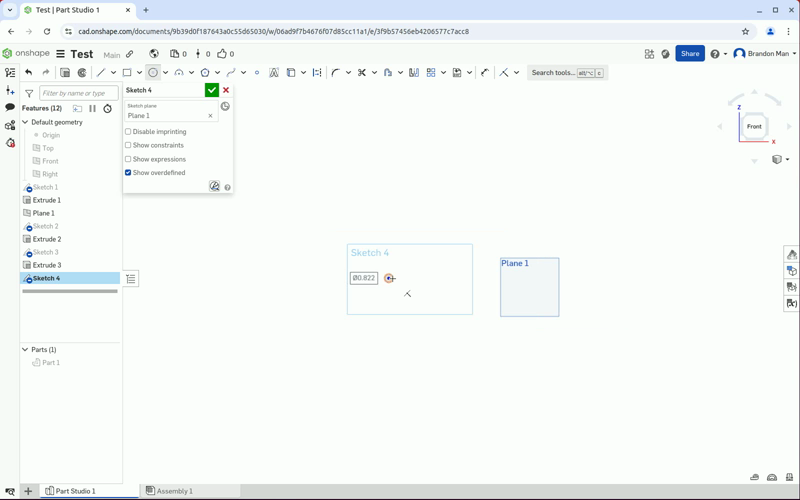
scroll(-6)
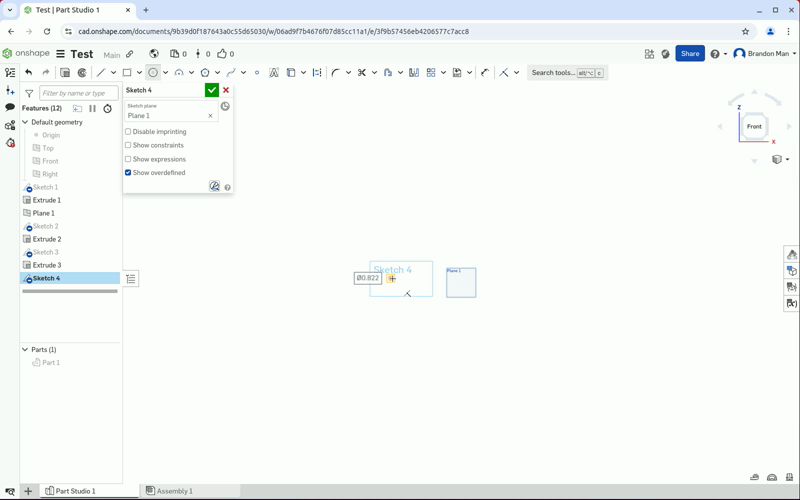
key(esc)
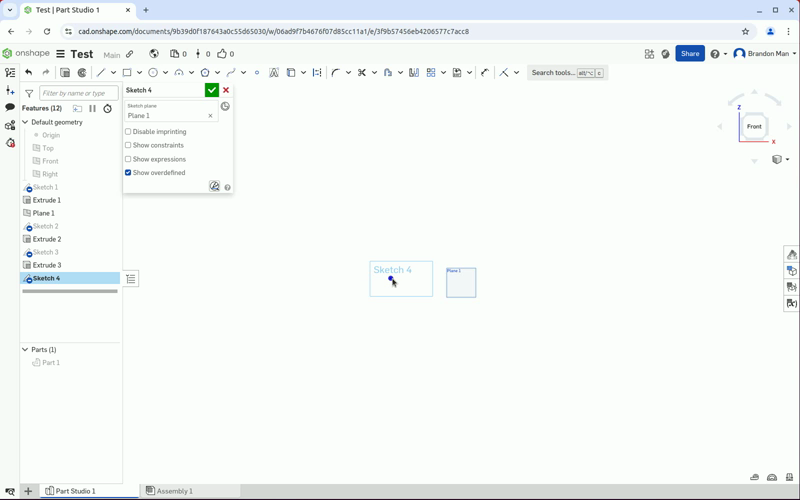
mouse_move(391, 279)
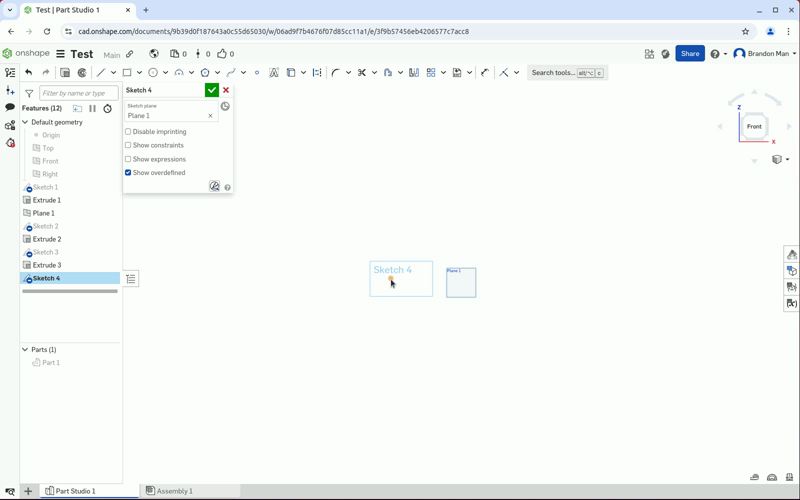
scroll(6)
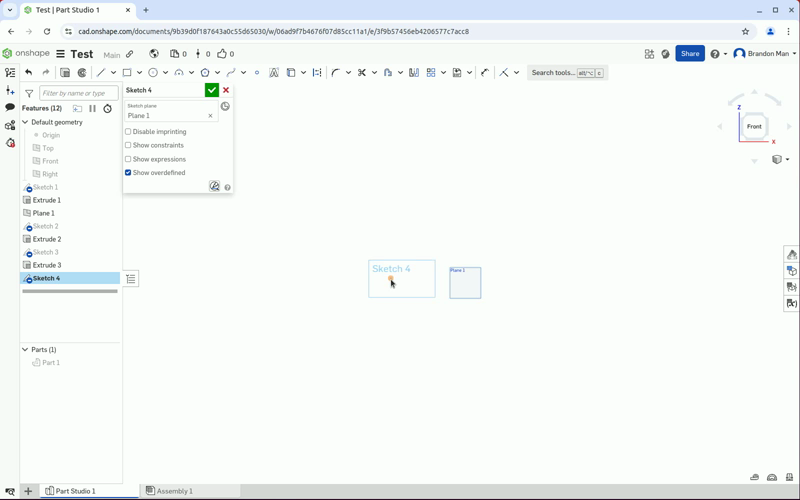
scroll(6)
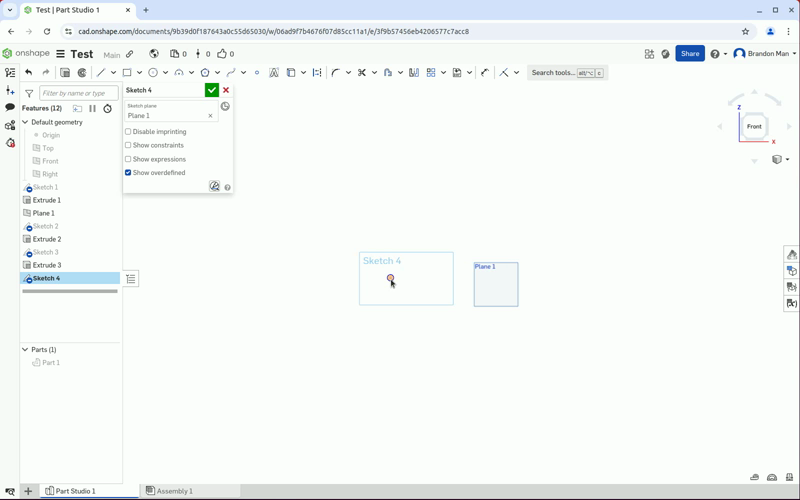
scroll(6)
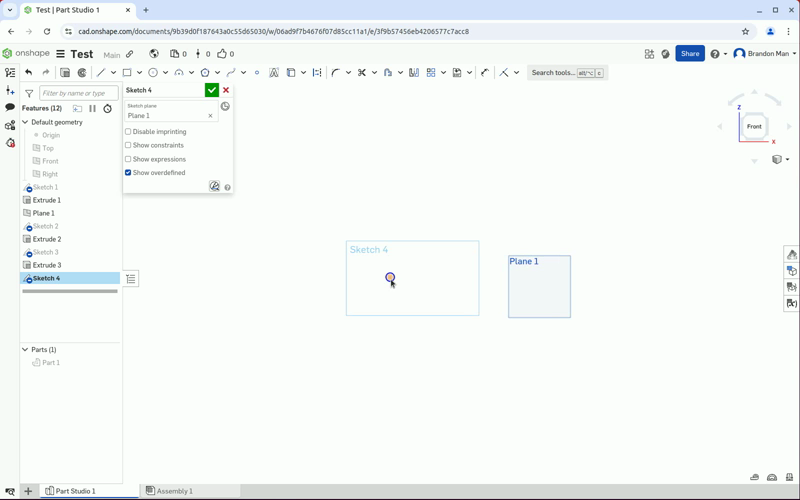
scroll(6)
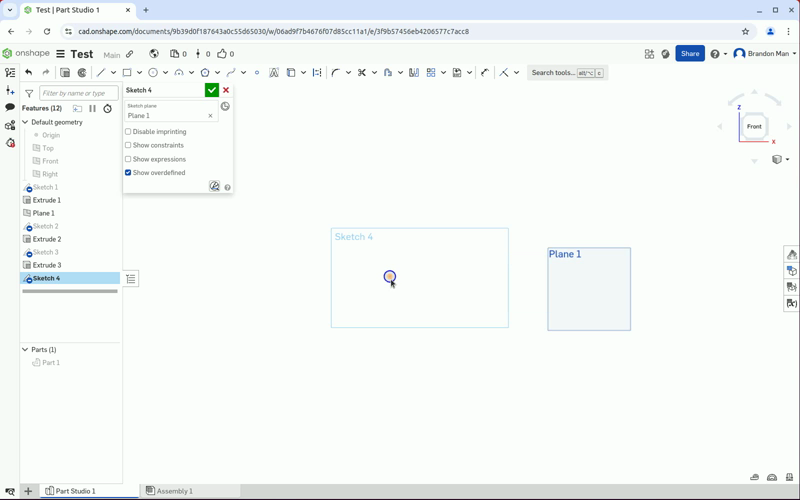
scroll(6)
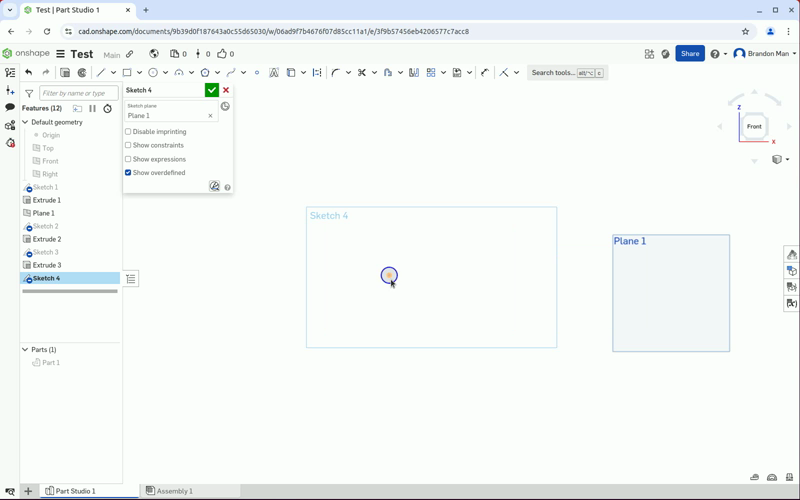
scroll(6)
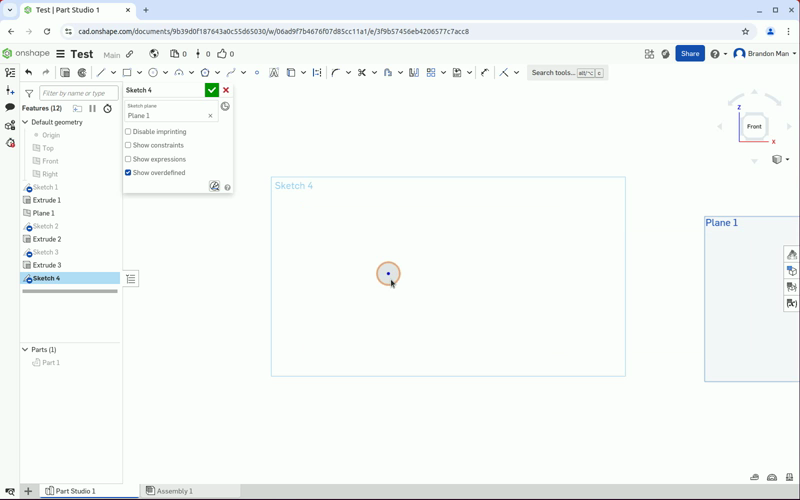
scroll(6)
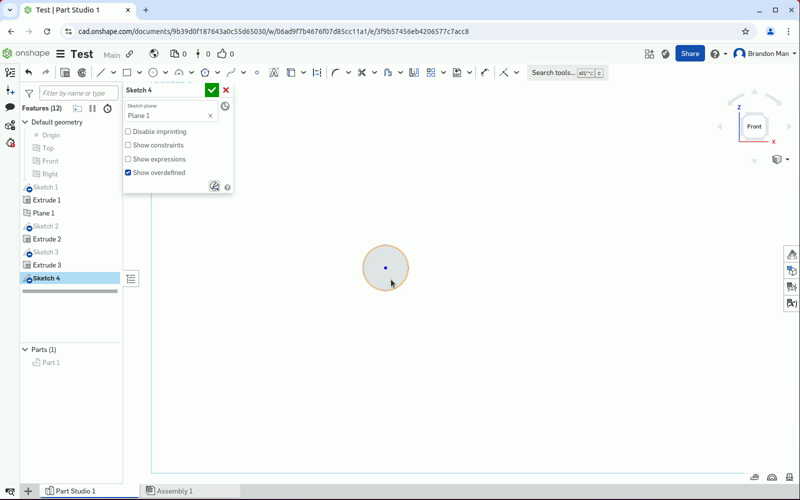
click(391, 279)
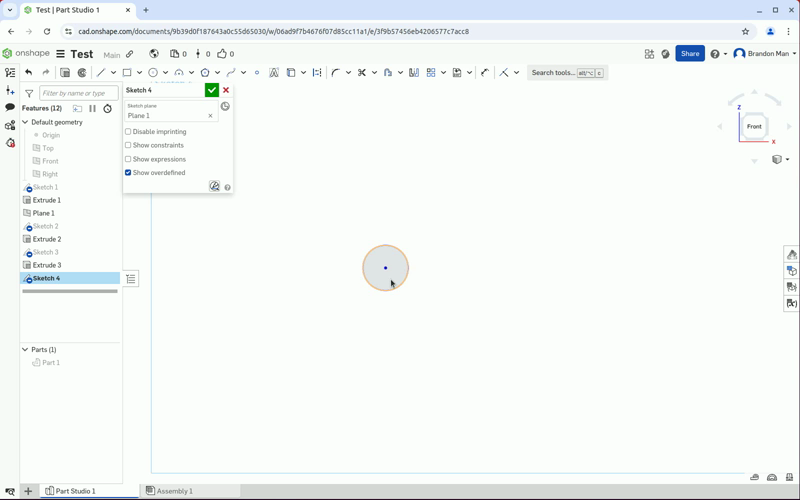
scroll(-6)
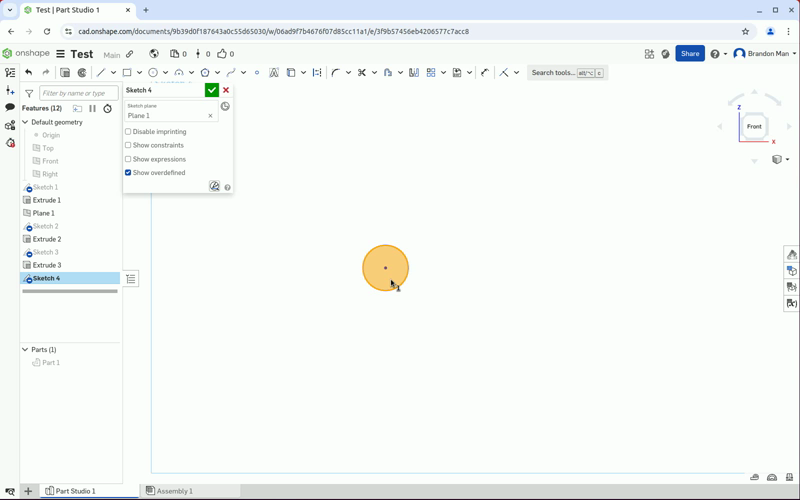
scroll(-6)
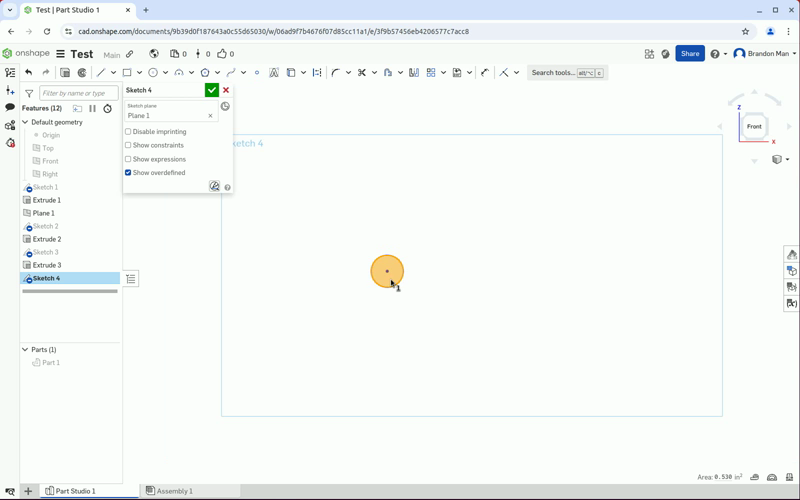
scroll(-6)
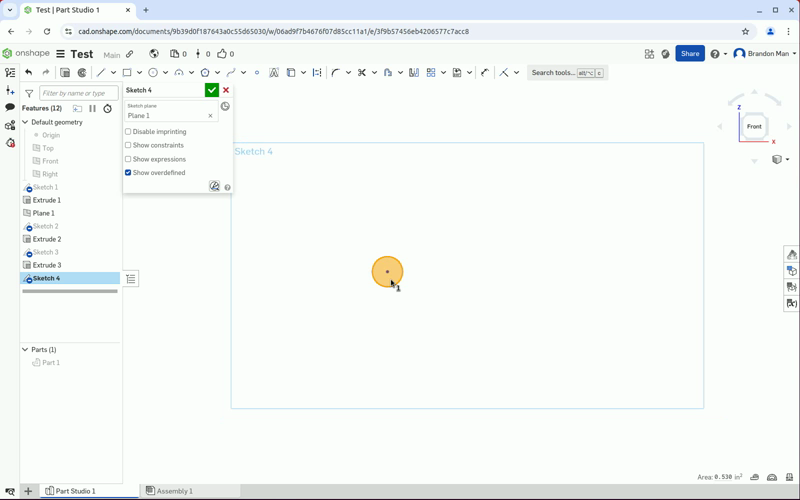
scroll(-6)
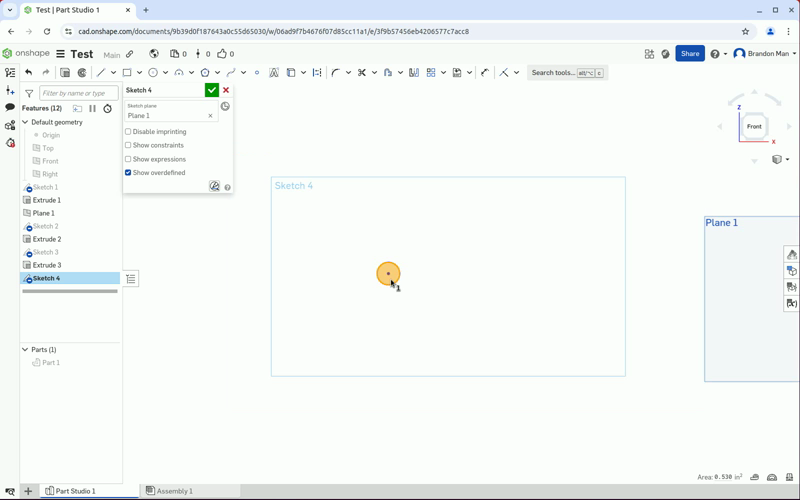
scroll(-6)
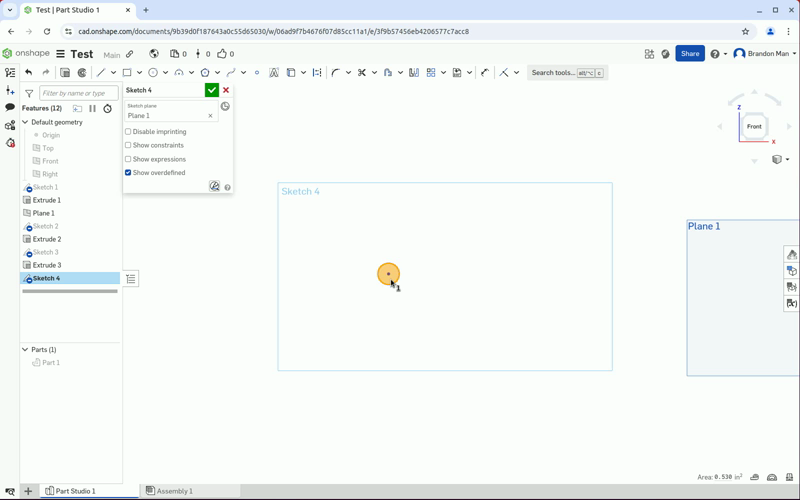
scroll(-6)
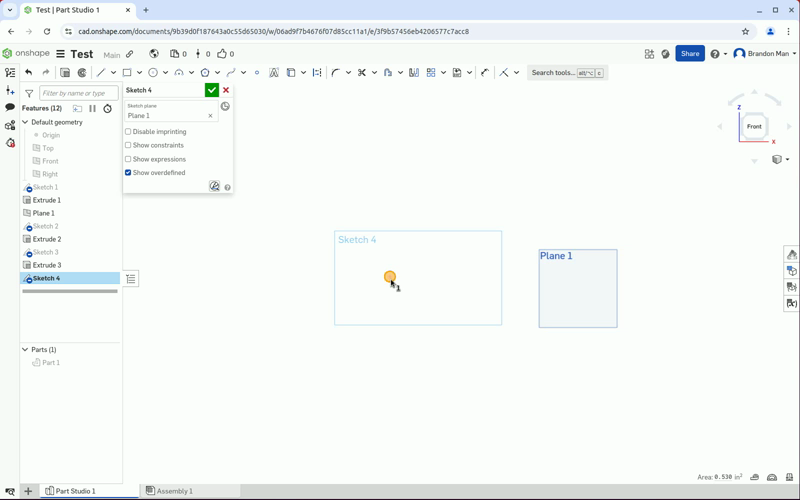
scroll(-6)
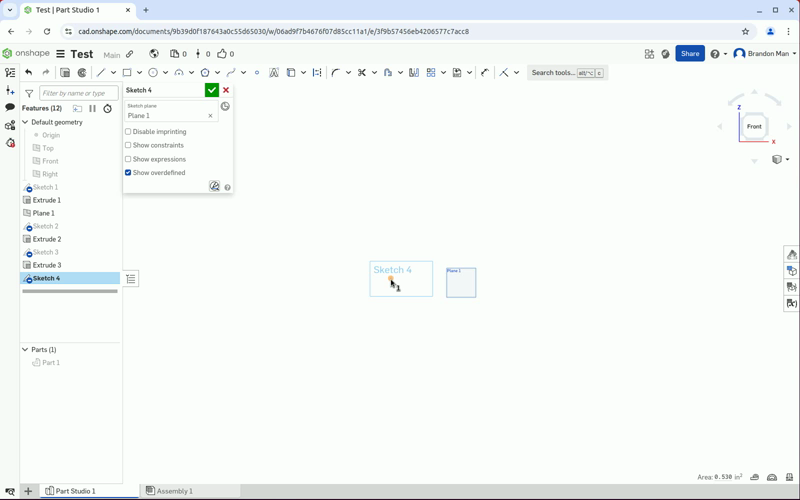
mouse_move(73, 352)
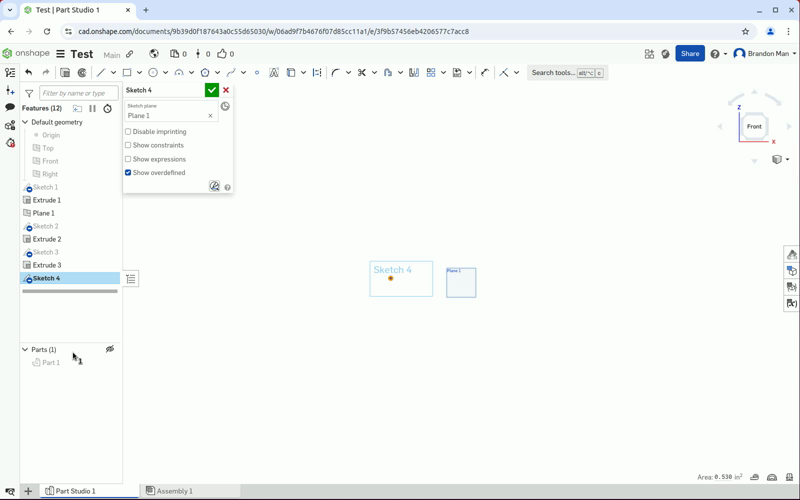
key(shift+y)
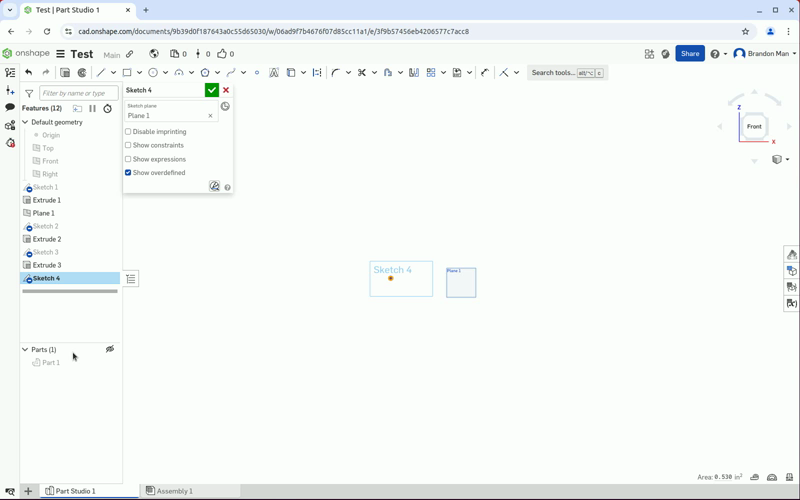
key(shift+e)
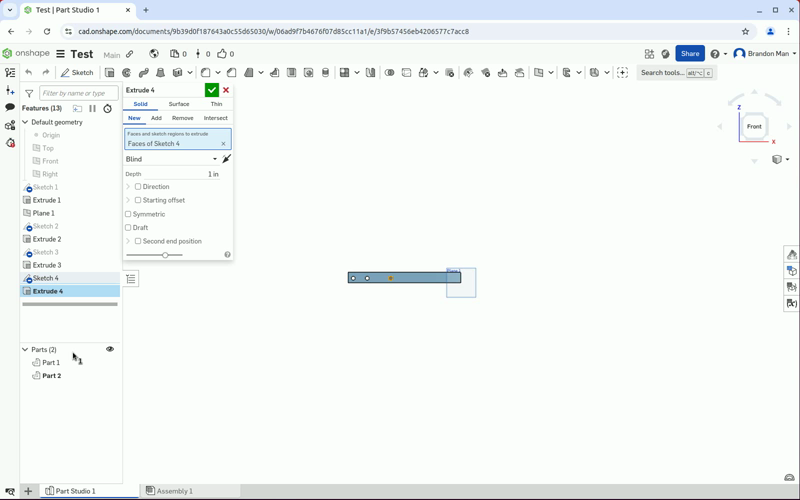
mouse_move(143, 106)
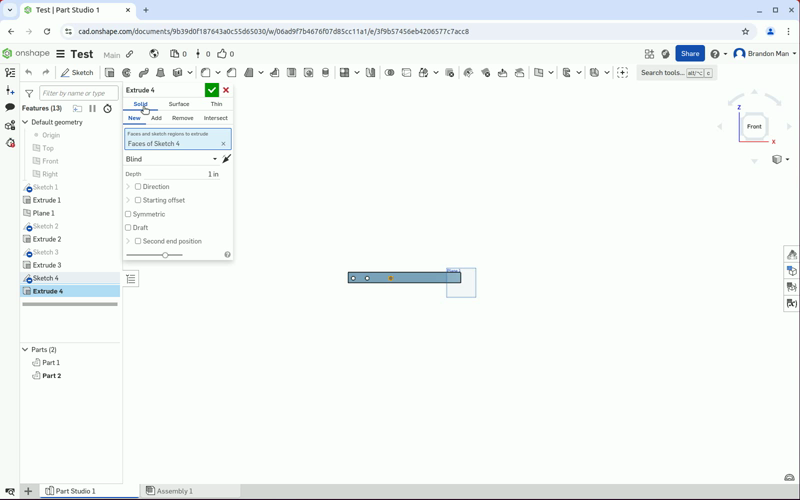
click(143, 106)
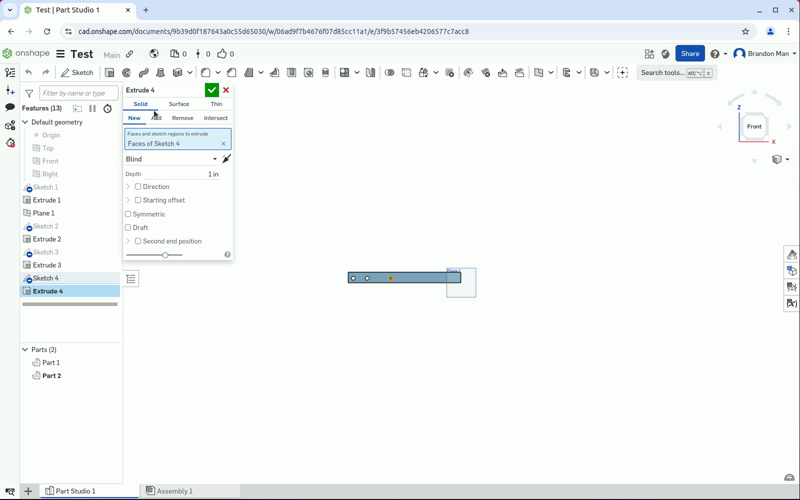
mouse_move(186, 120)
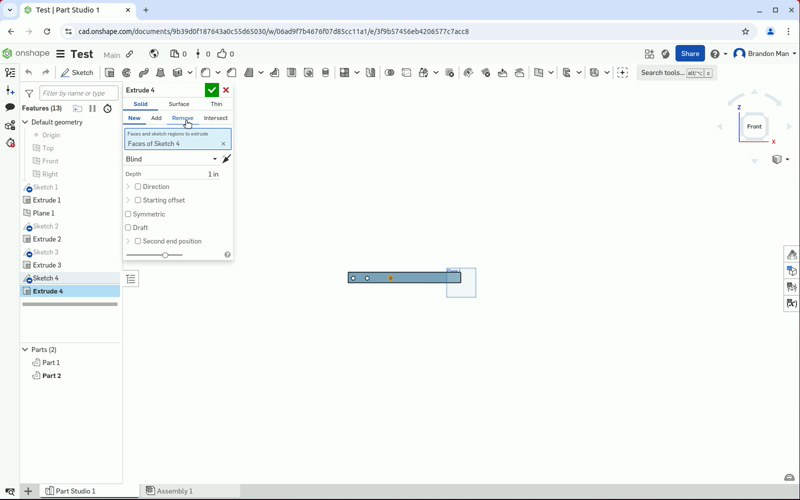
click(186, 120)
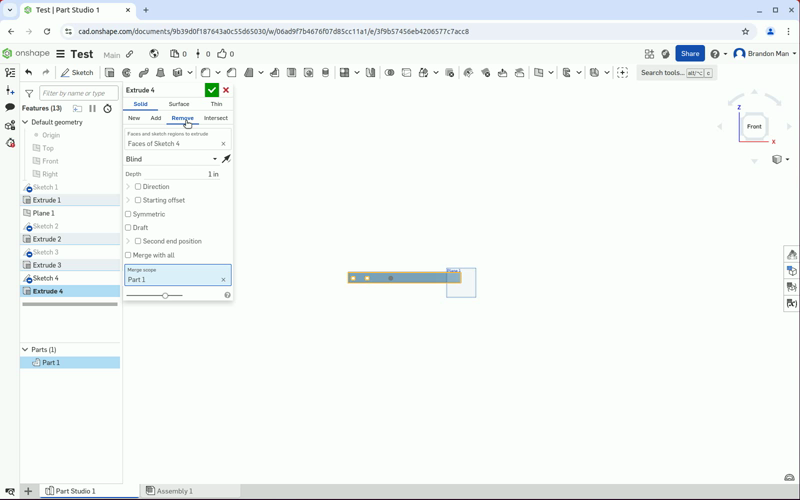
key(tab, 4)
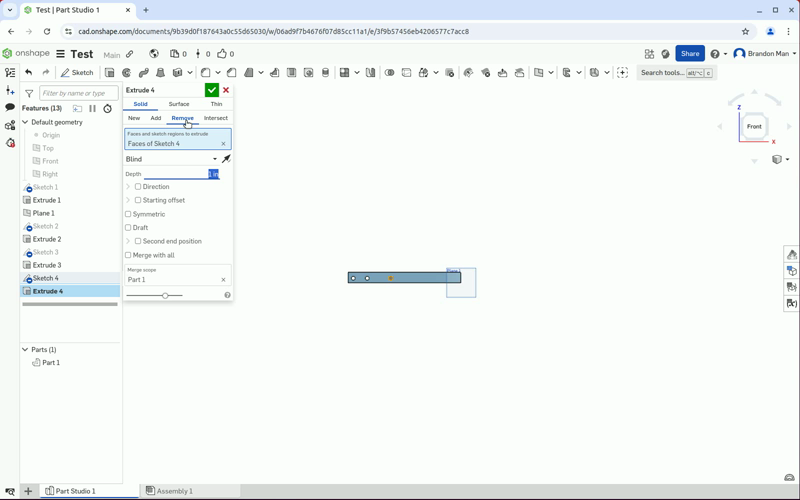
text(2.889)
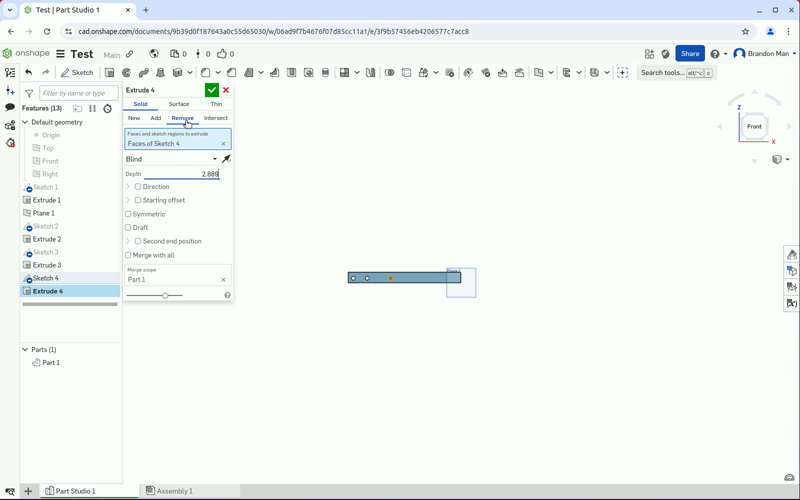
key(tab, 6)
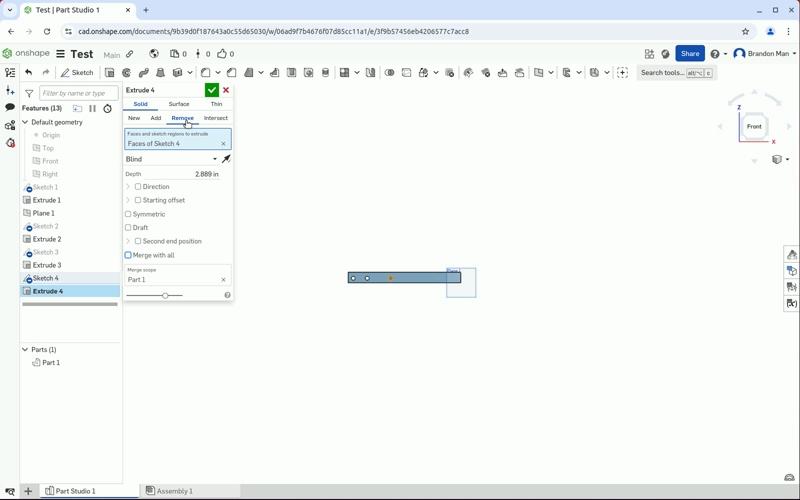
key(space)
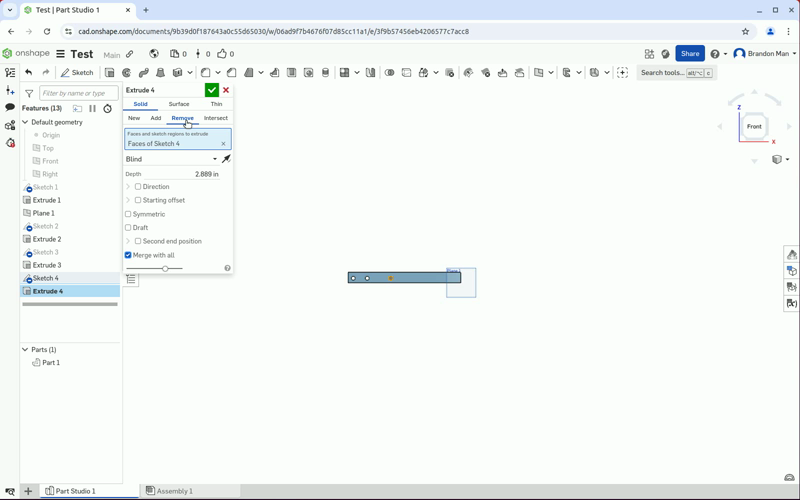
key(enter)
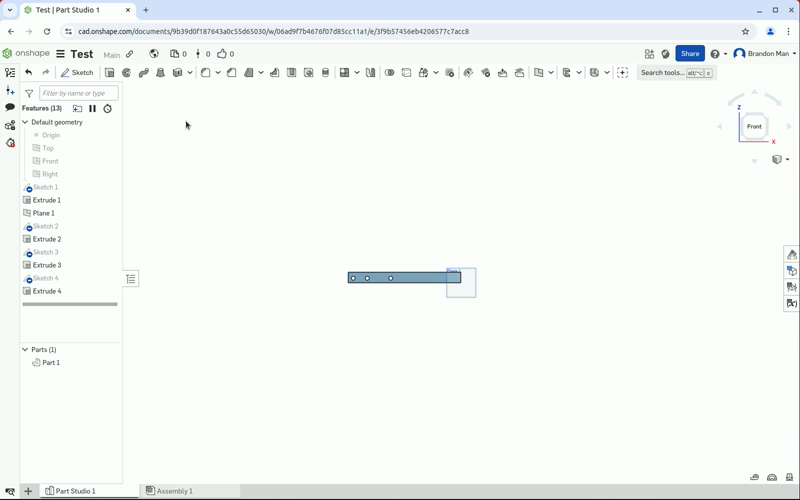
key(shift+h)
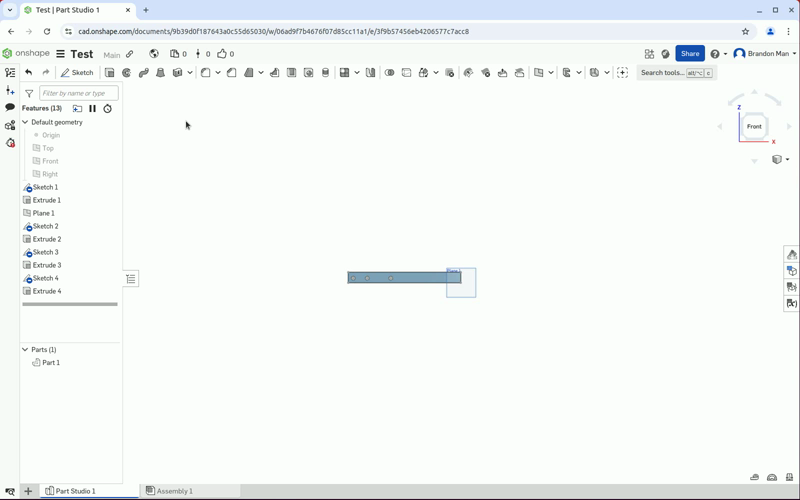
key(shift+h)
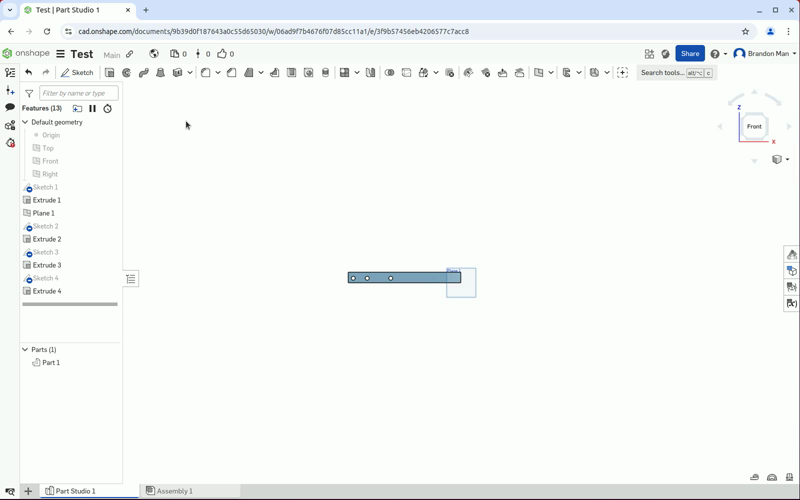
mouse_move(73, 189)
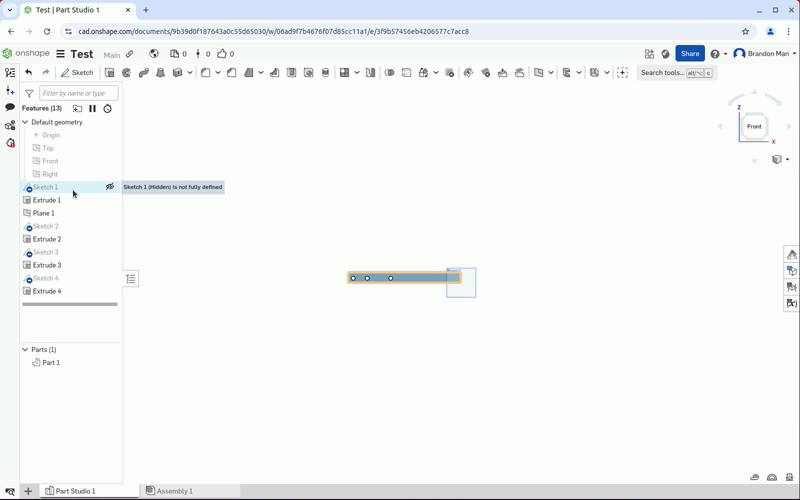
click(73, 189)
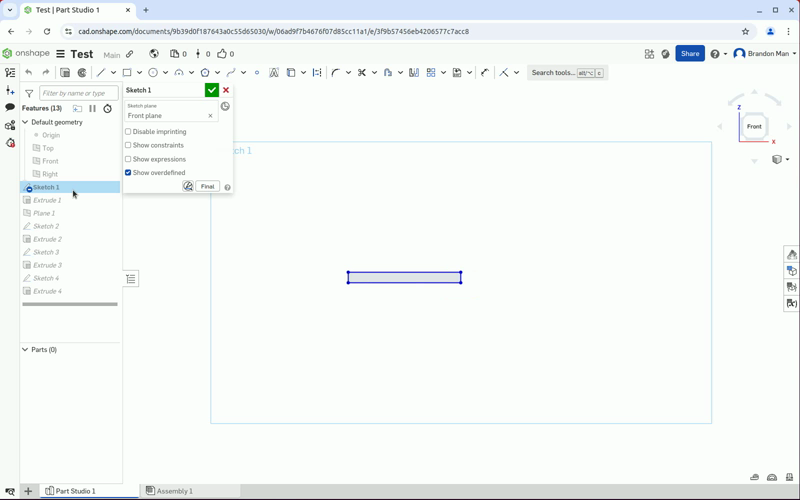
mouse_move(229, 92)
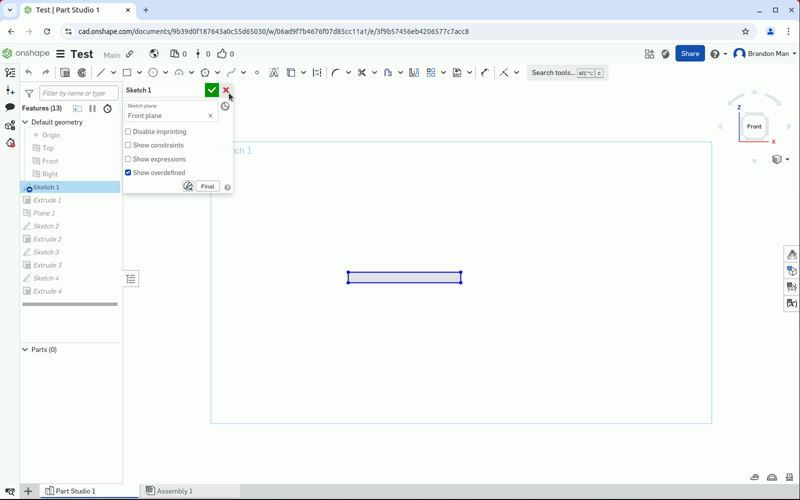
click(229, 92)
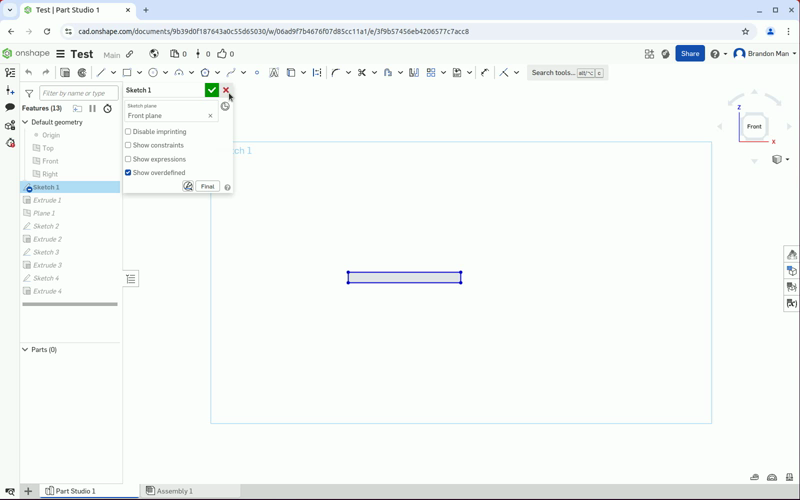
key(shift+s)
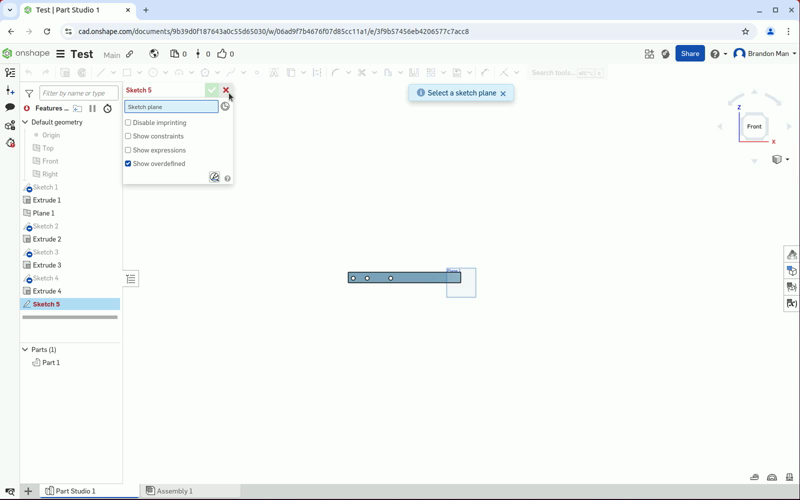
mouse_move(73, 215)
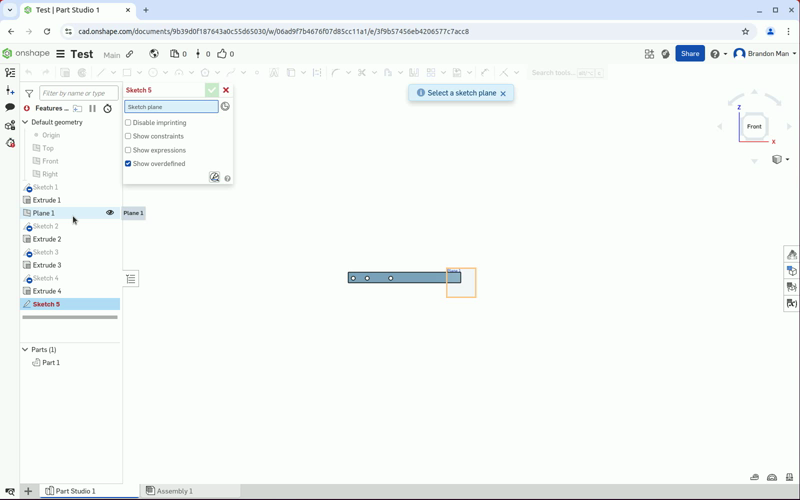
click(73, 215)
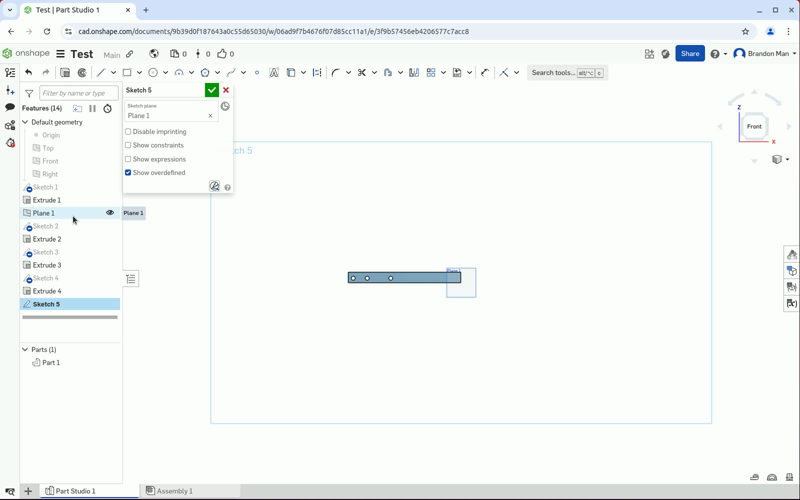
mouse_move(73, 352)
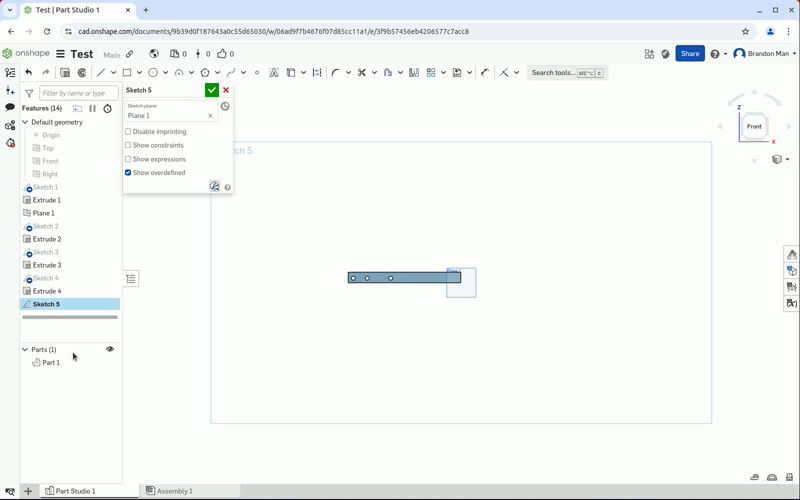
key(y)
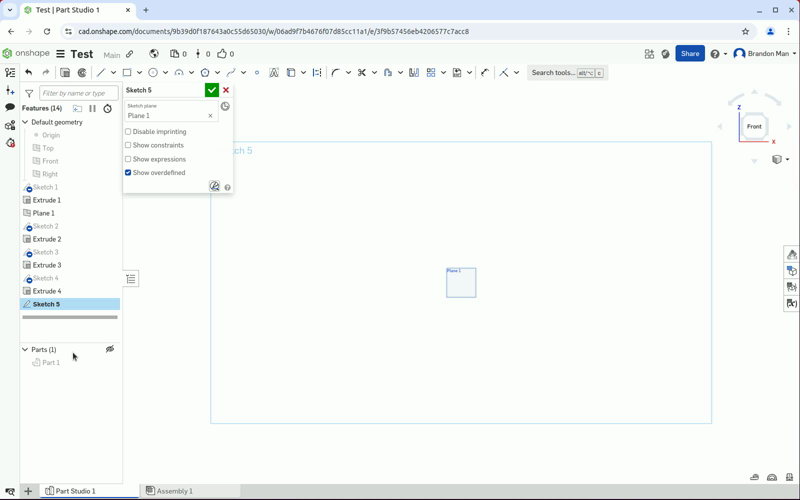
key(c)
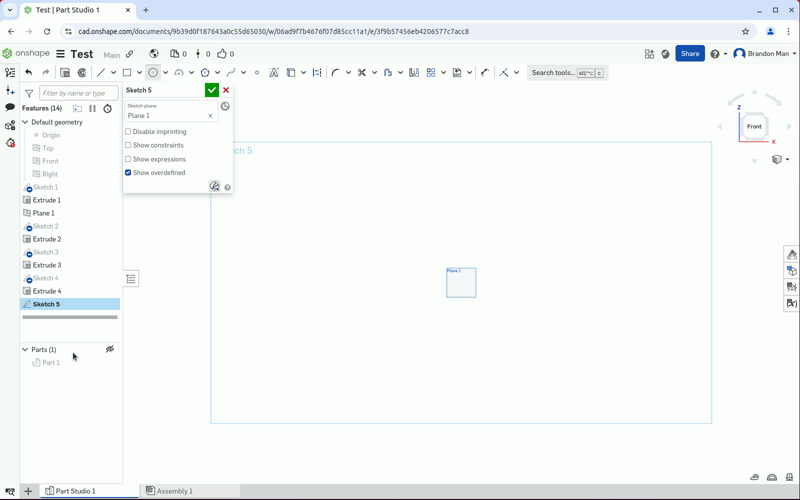
key_down(shift)
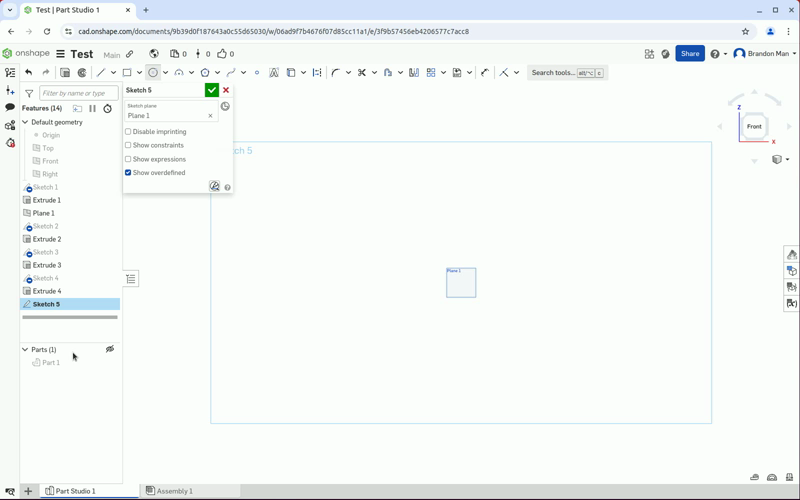
mouse_move(395, 278)
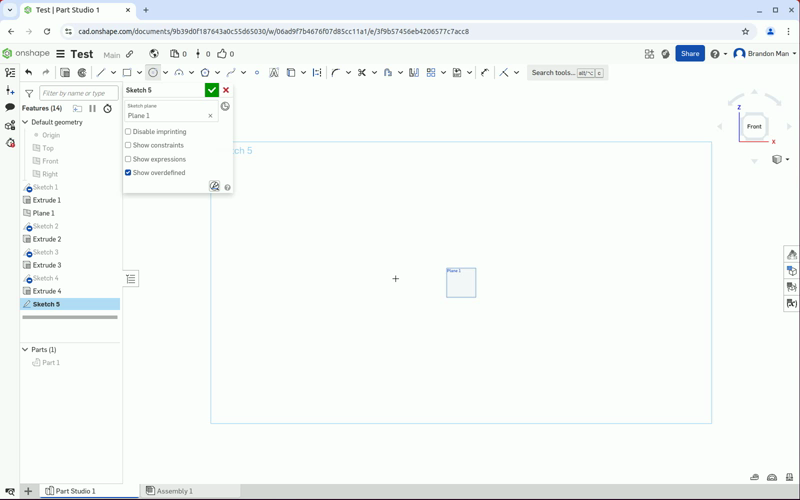
click(395, 278)
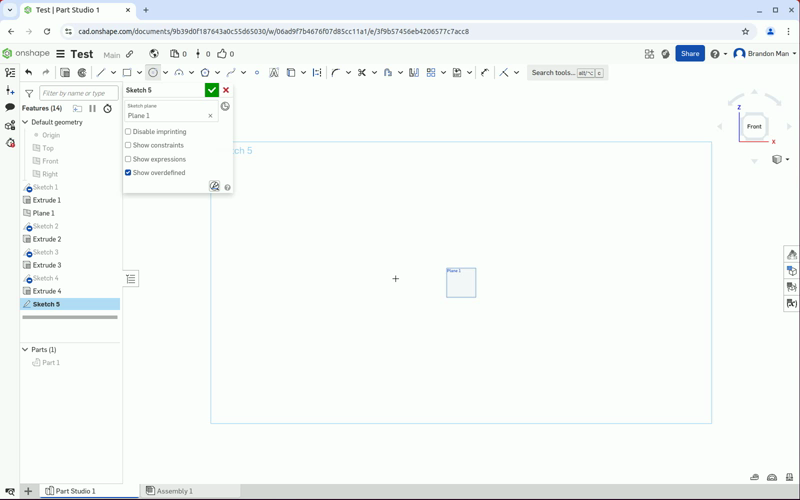
key_up(shift)
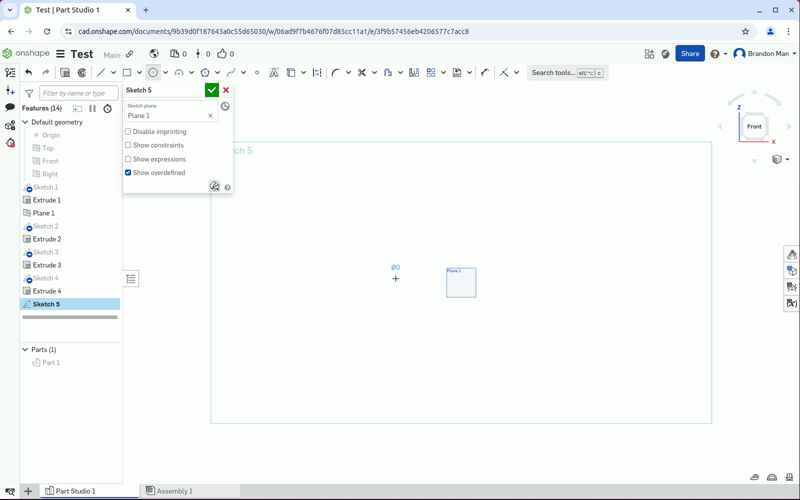
mouse_move(397, 278)
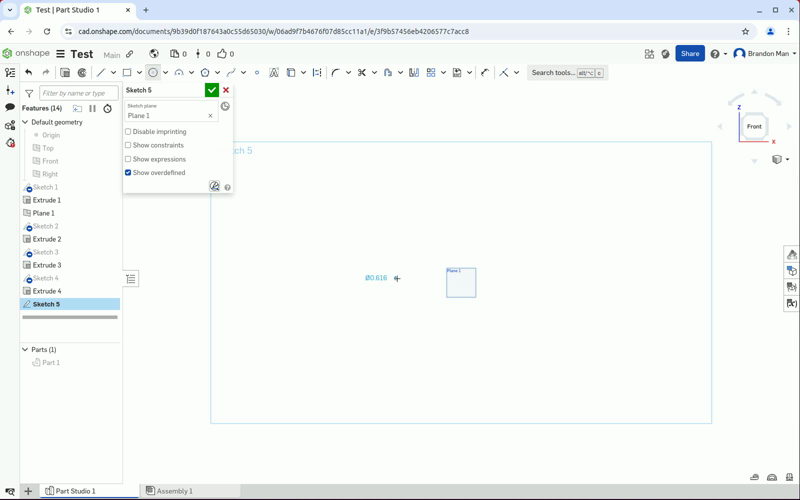
scroll(6)
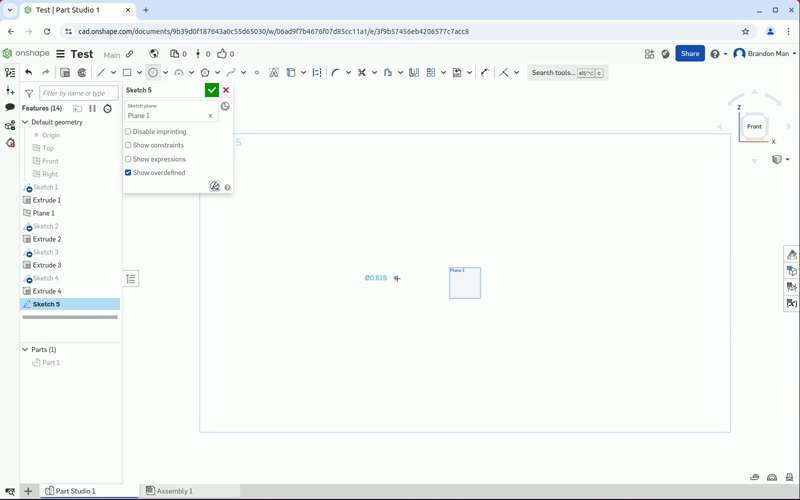
scroll(6)
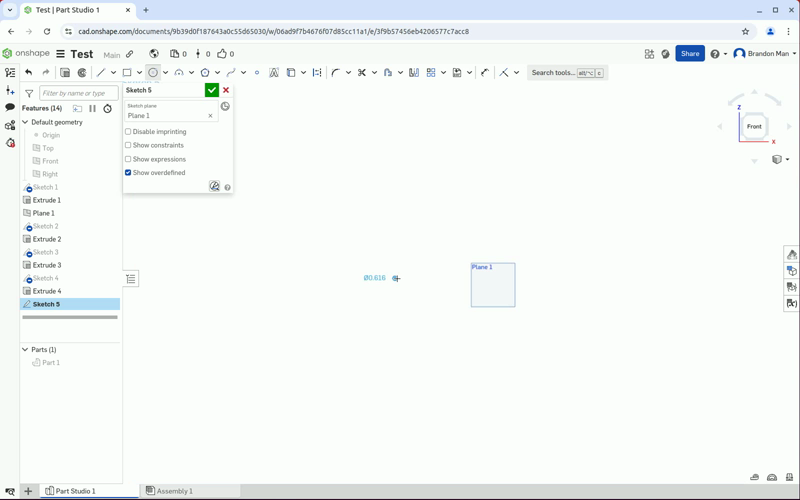
scroll(6)
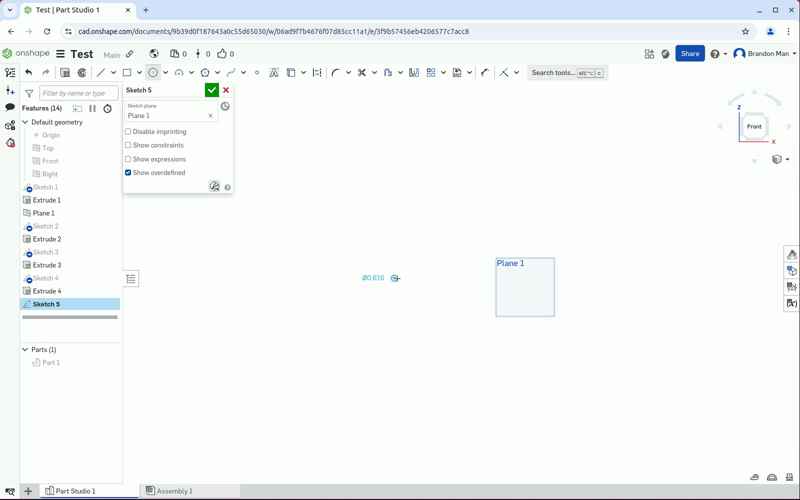
scroll(6)
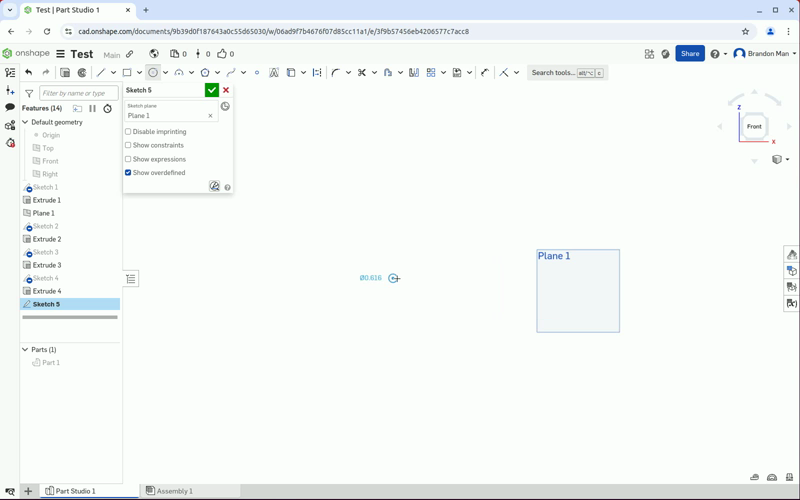
scroll(6)
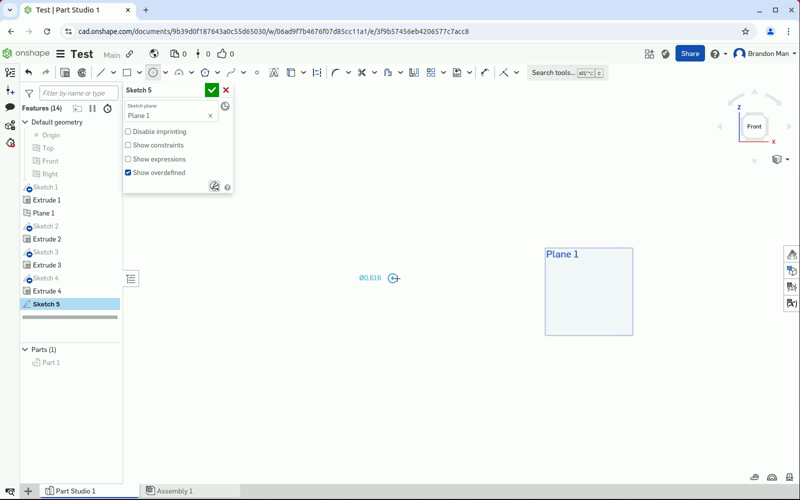
scroll(6)
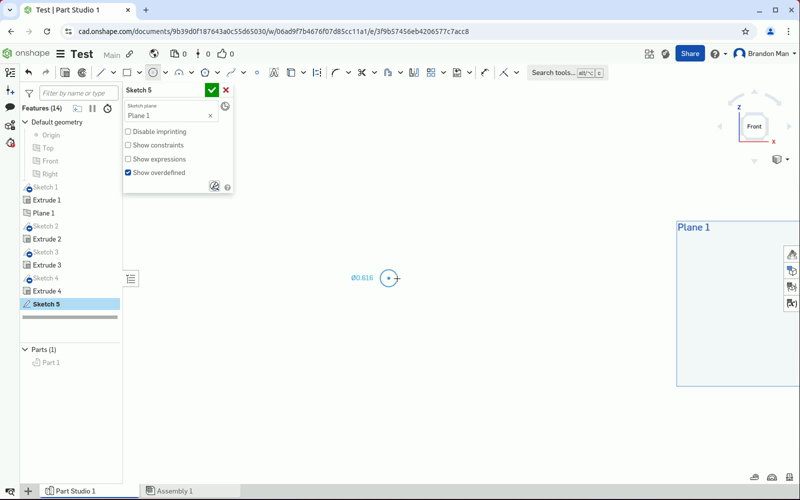
scroll(6)
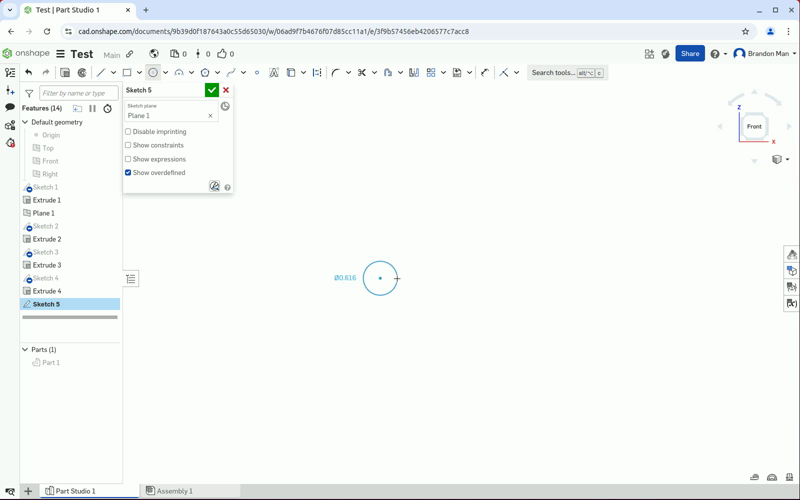
click(397, 278)
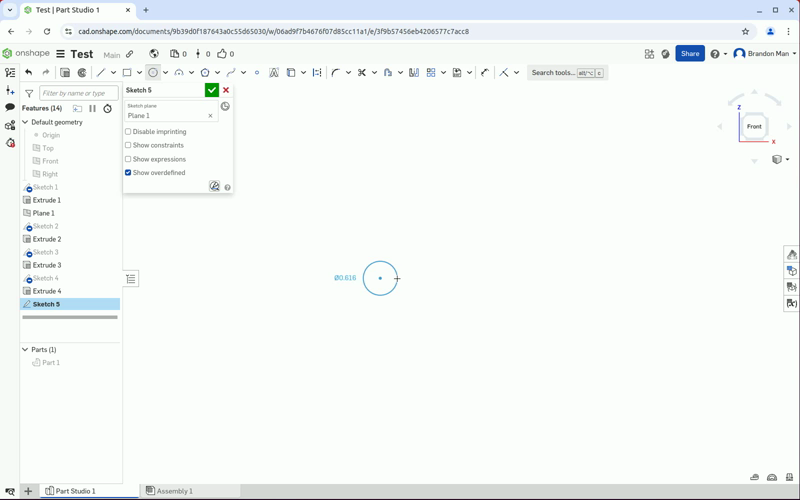
scroll(-6)
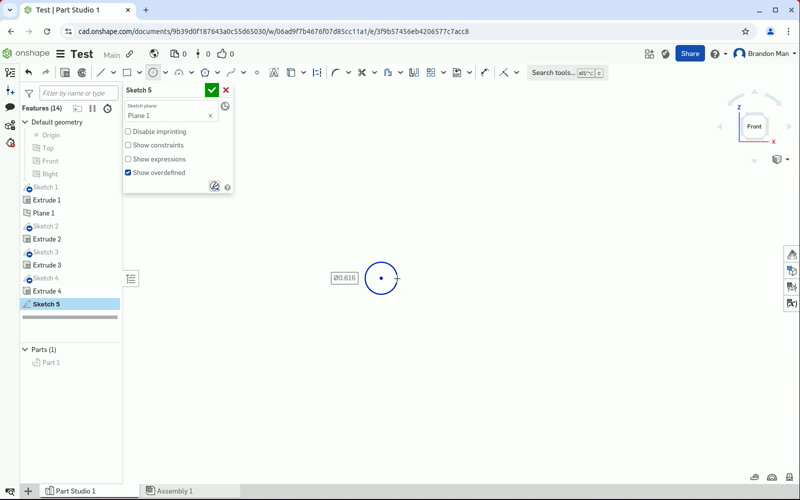
scroll(-6)
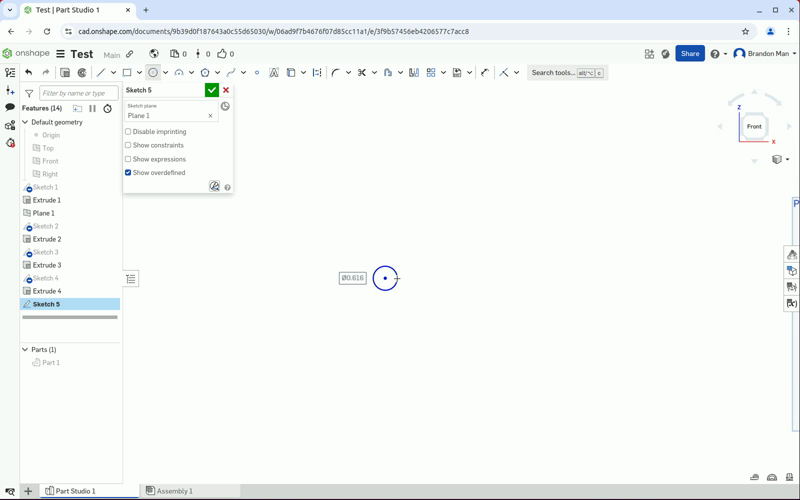
scroll(-6)
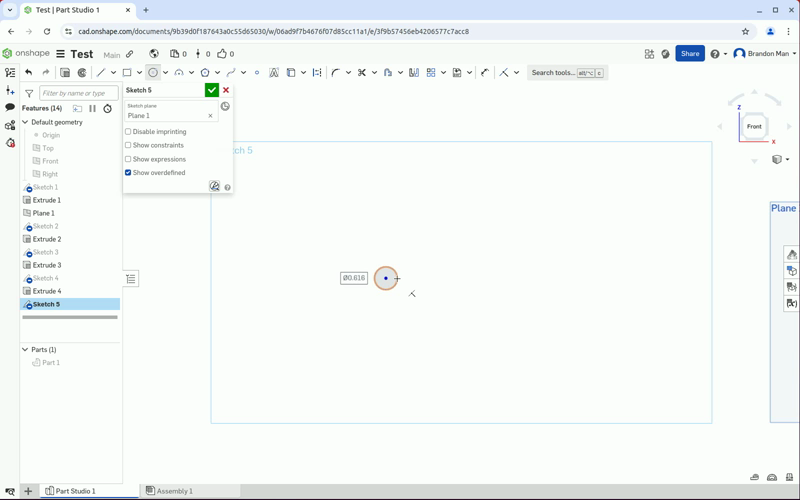
scroll(-6)
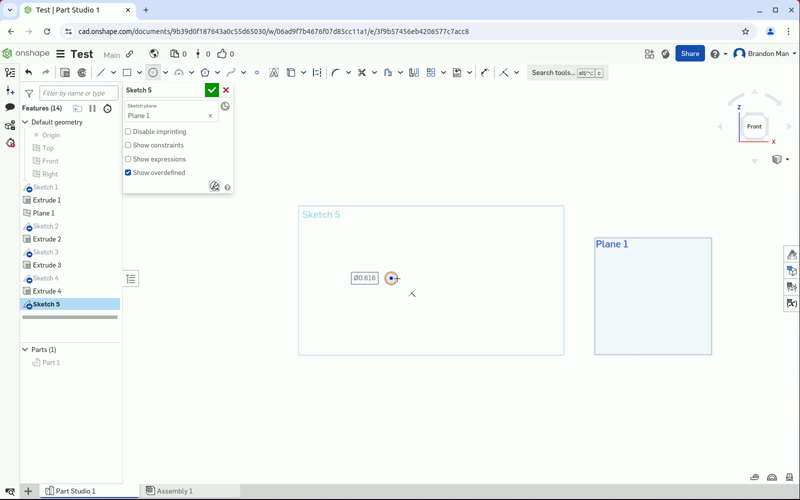
scroll(-6)
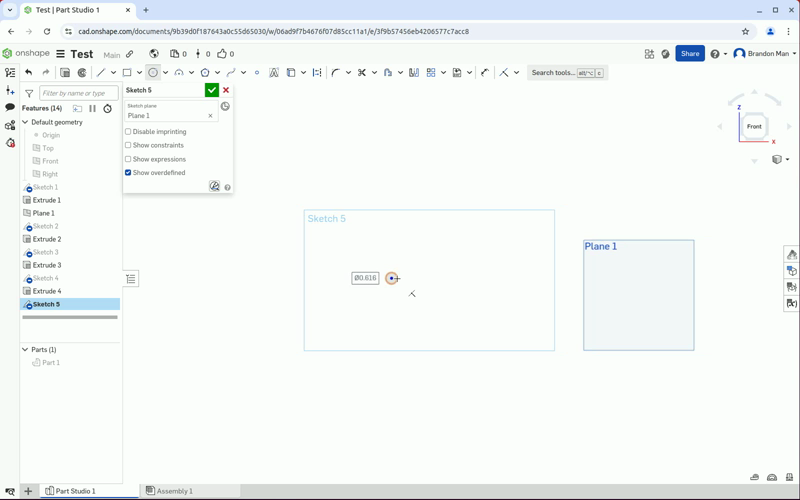
scroll(-6)
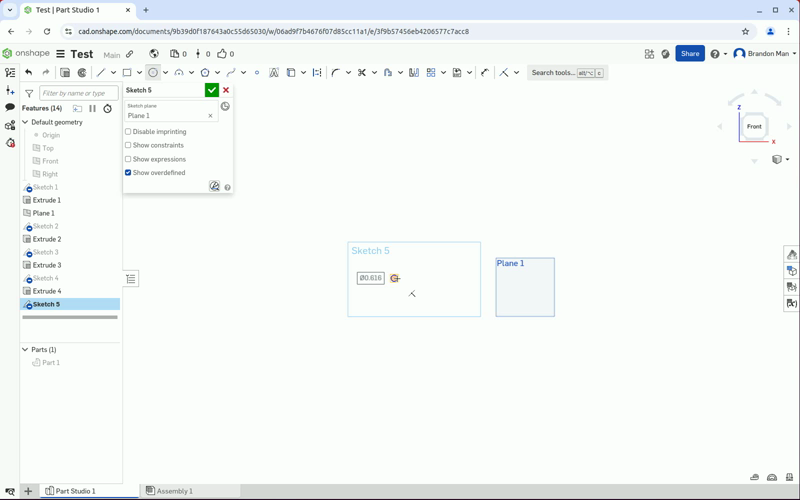
scroll(-6)
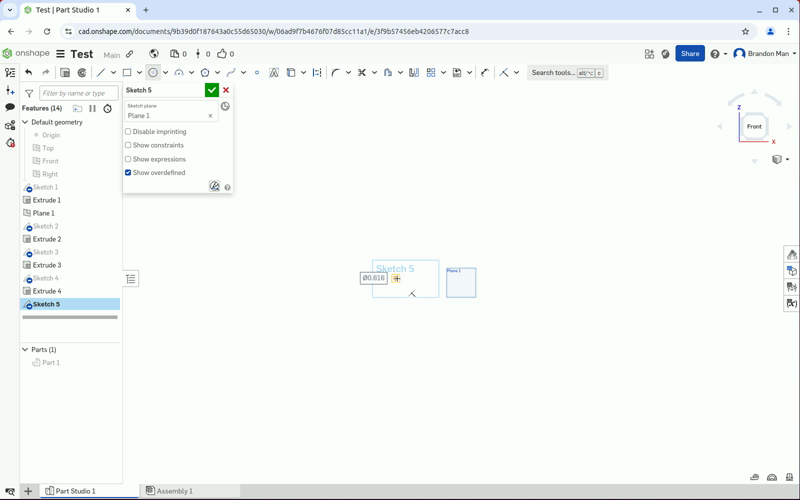
key(esc)
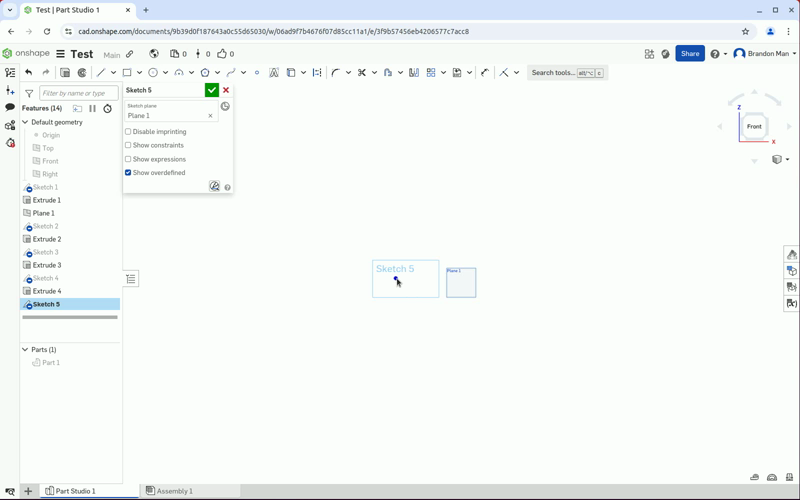
mouse_move(396, 277)
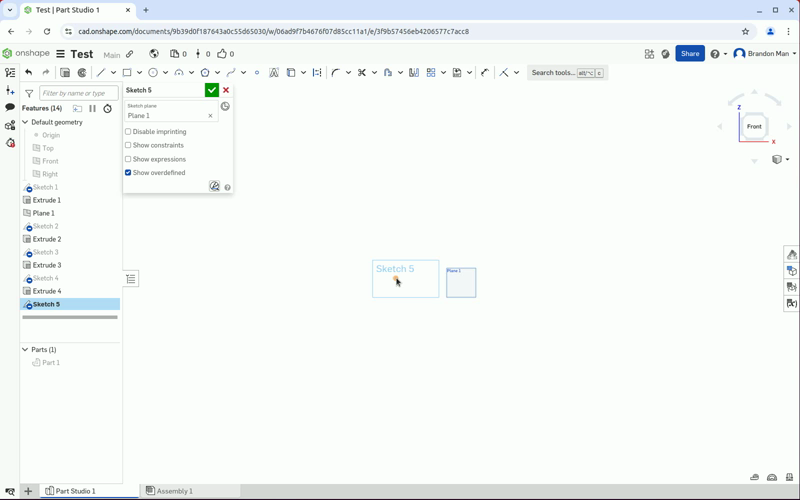
scroll(6)
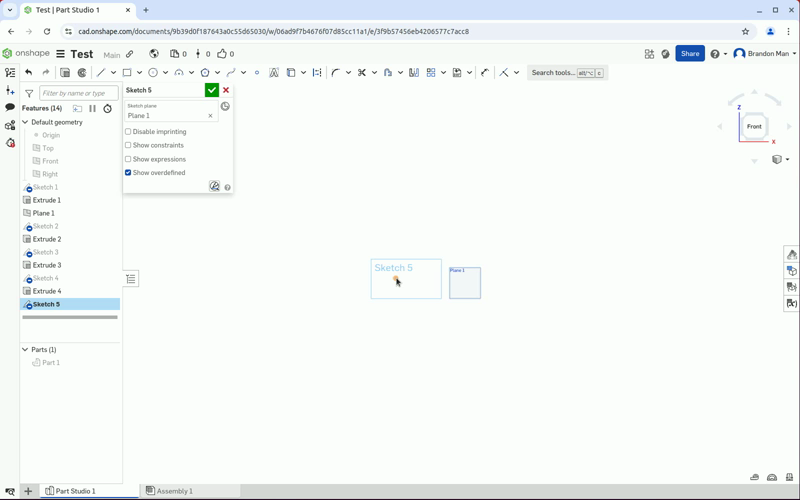
scroll(6)
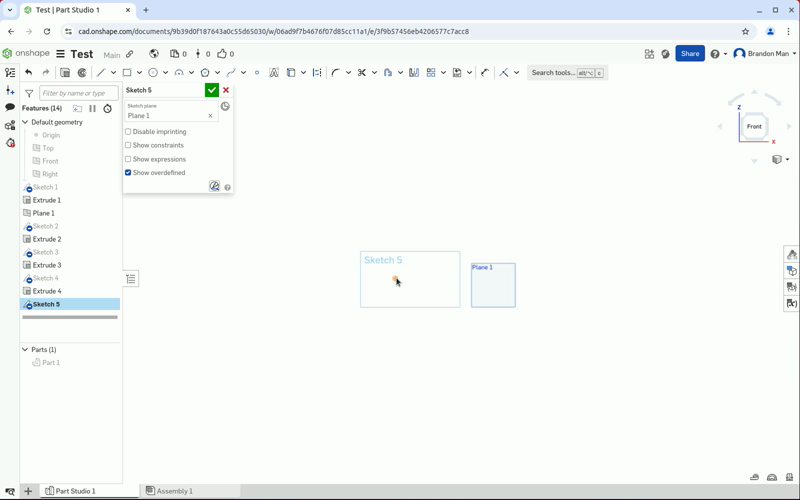
scroll(6)
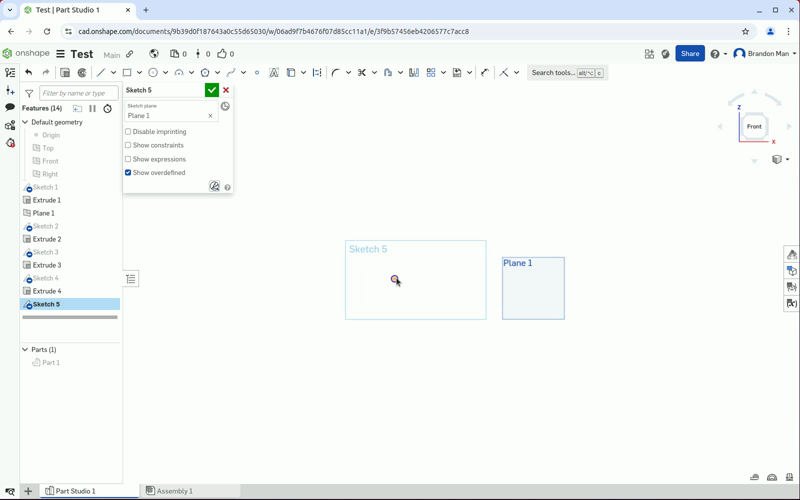
scroll(6)
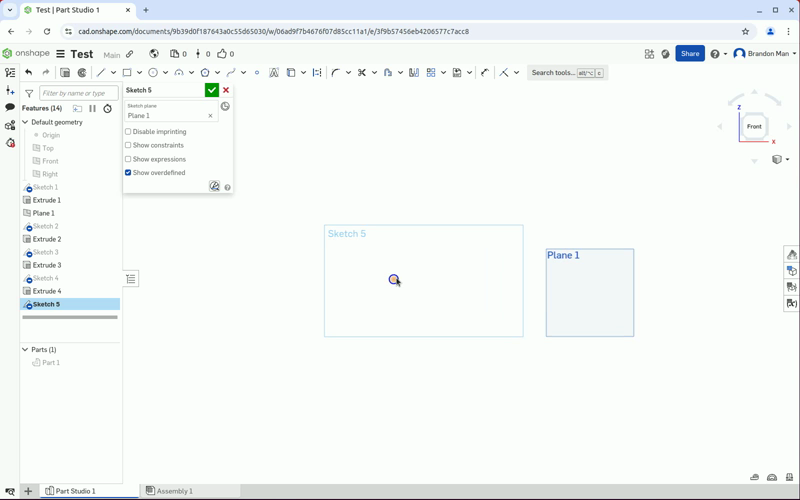
scroll(6)
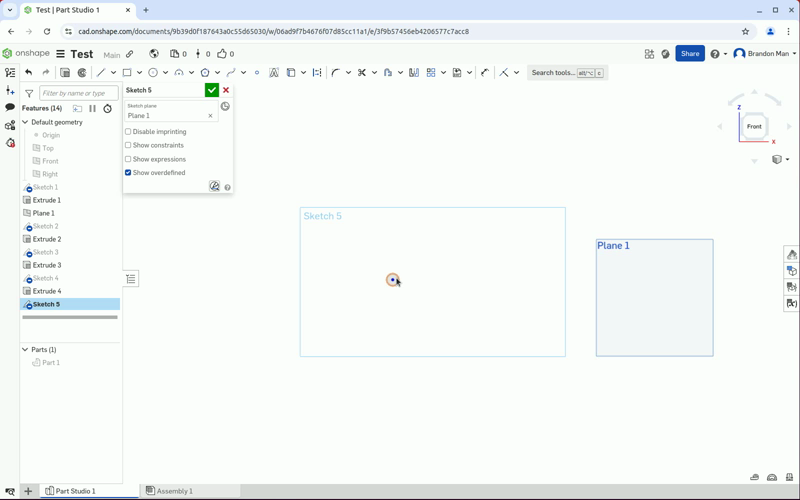
scroll(6)
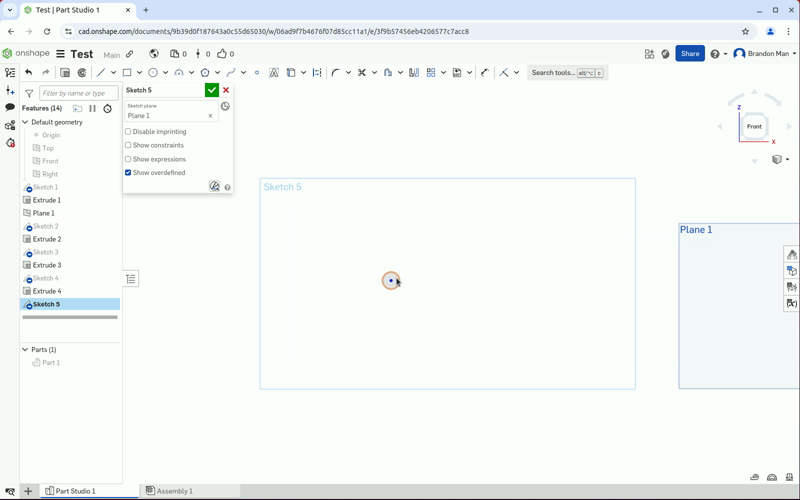
scroll(6)
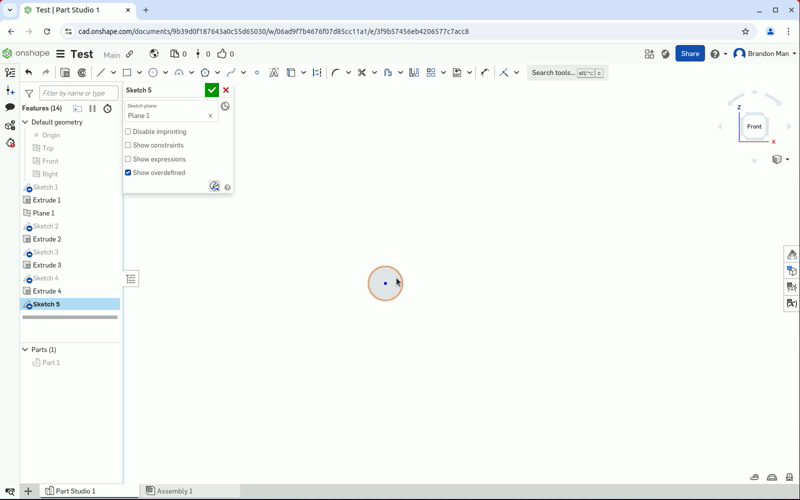
click(396, 277)
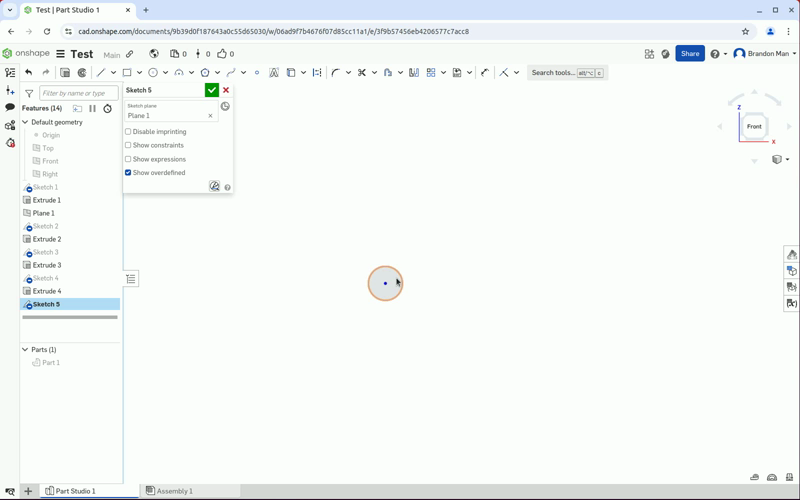
scroll(-6)
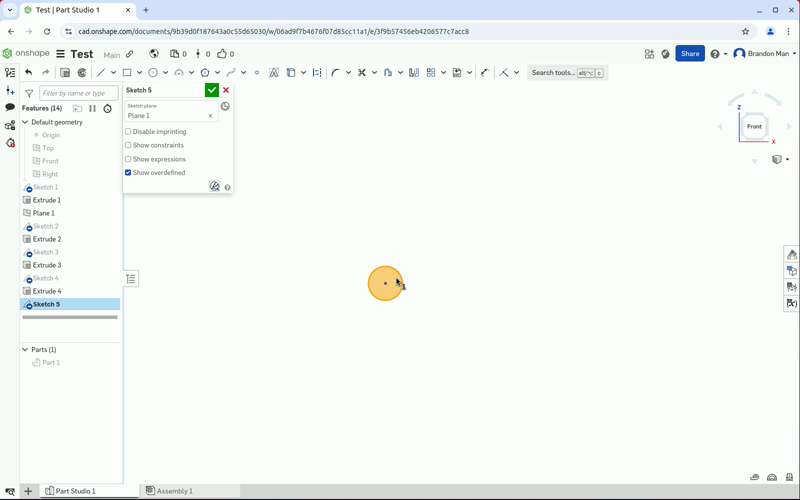
scroll(-6)
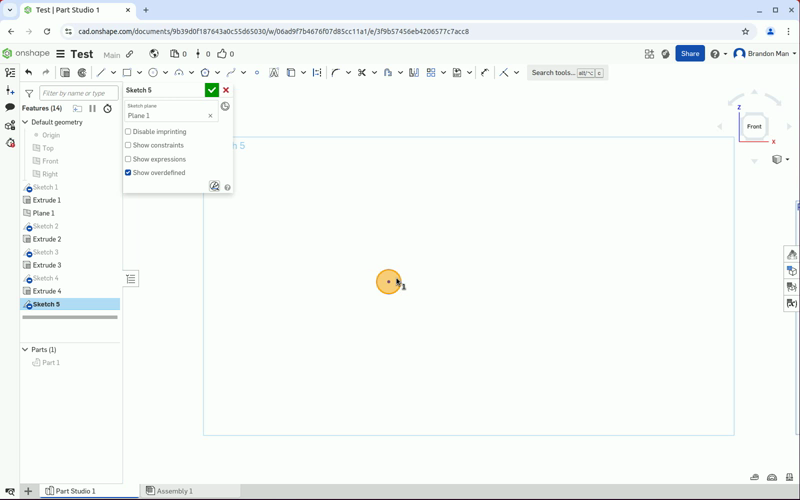
scroll(-6)
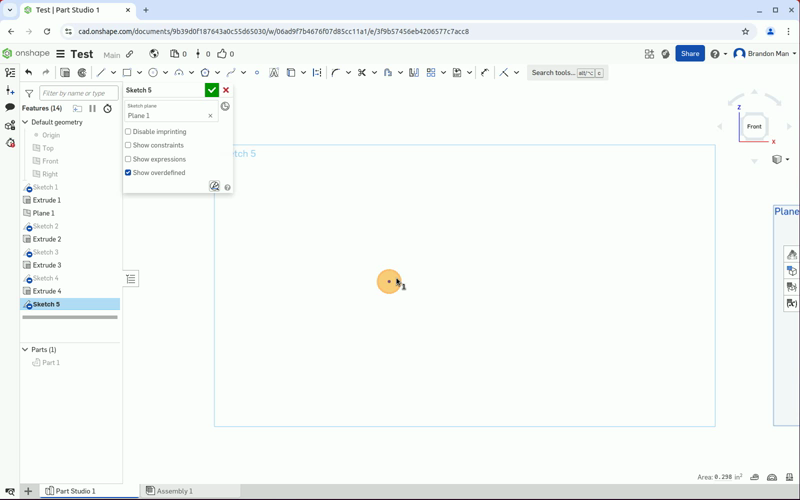
scroll(-6)
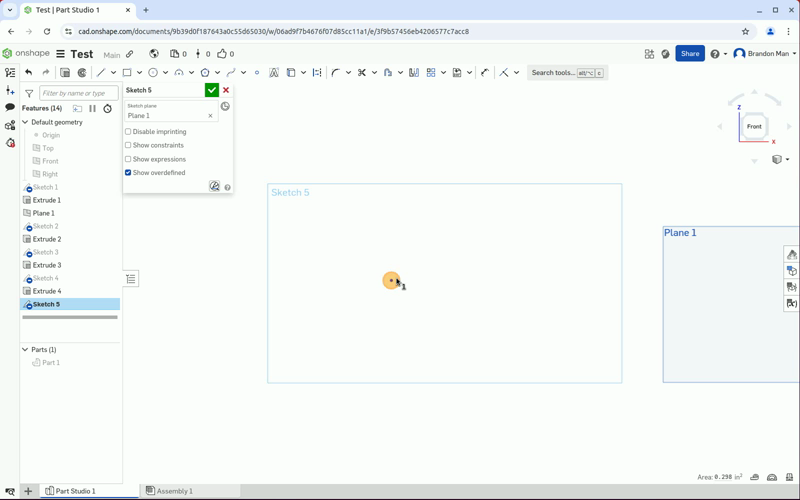
scroll(-6)
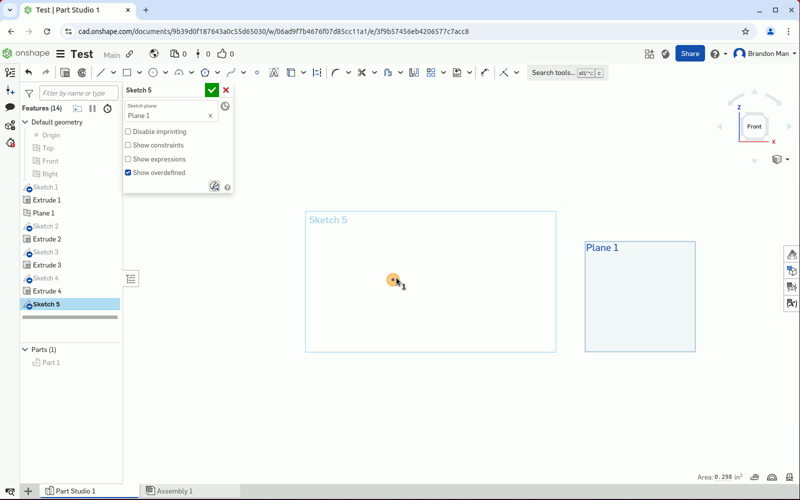
scroll(-6)
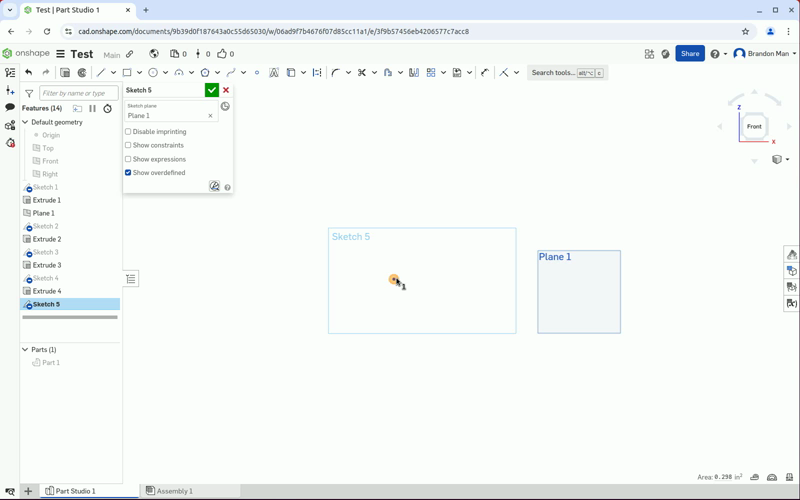
scroll(-6)
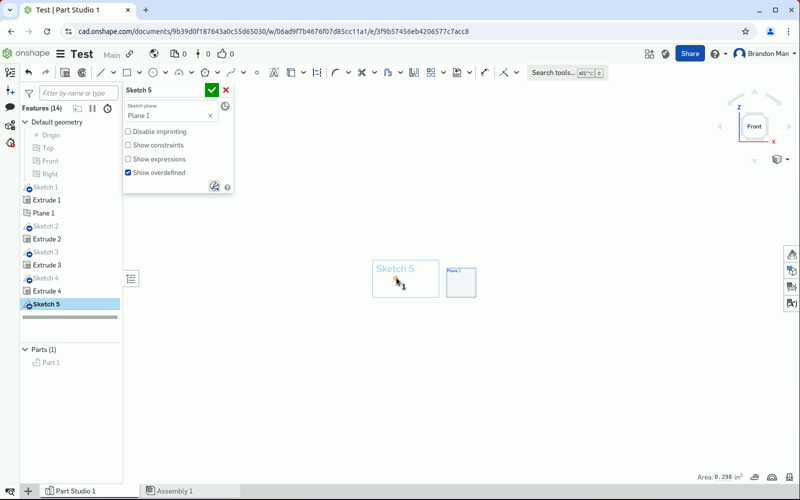
mouse_move(73, 352)
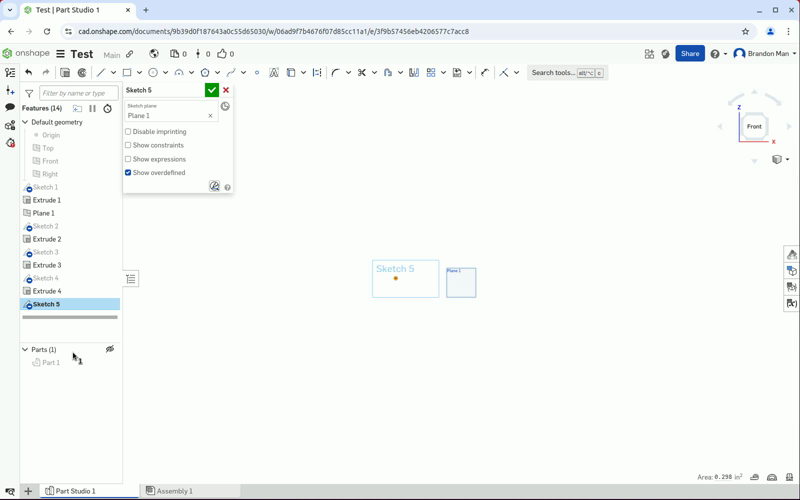
key(shift+y)
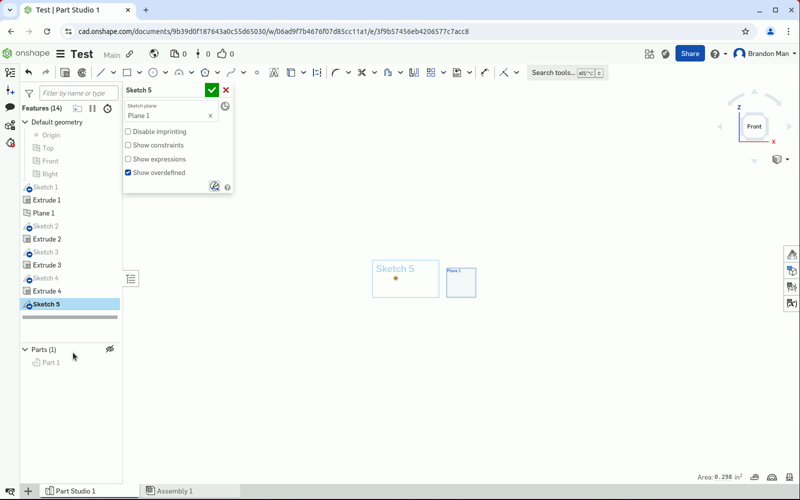
key(shift+e)
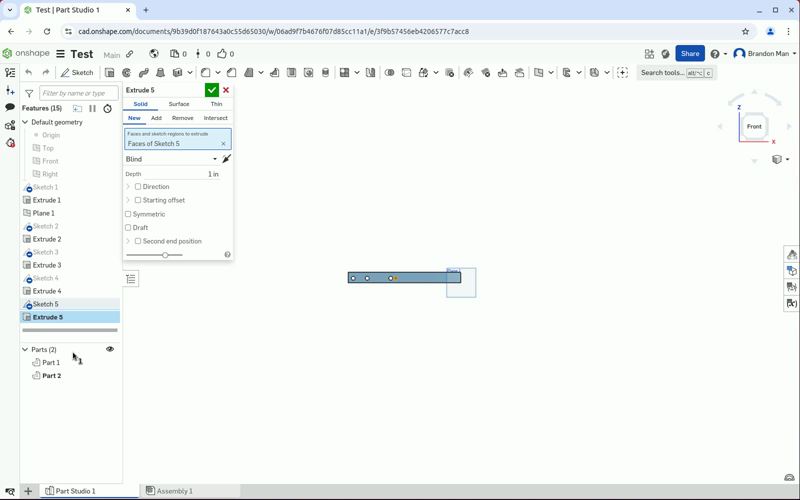
mouse_move(143, 106)
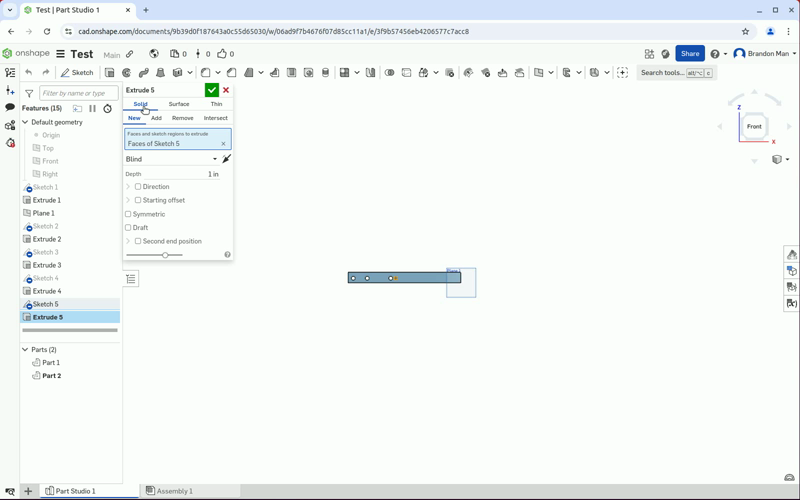
click(143, 106)
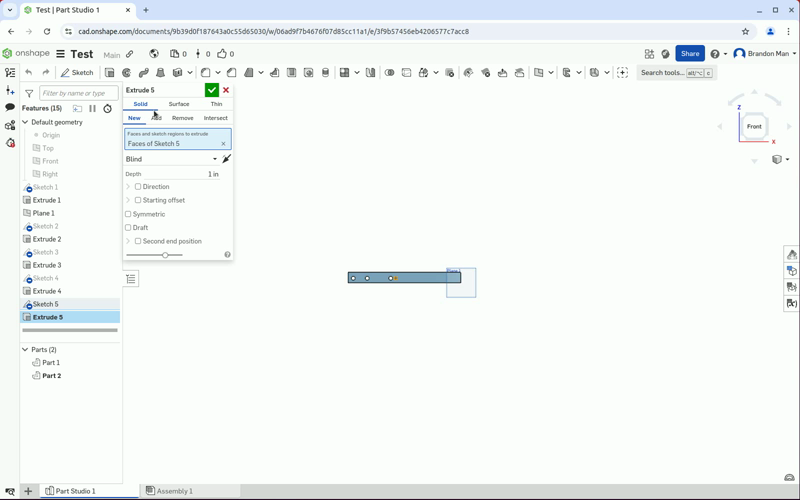
mouse_move(186, 120)
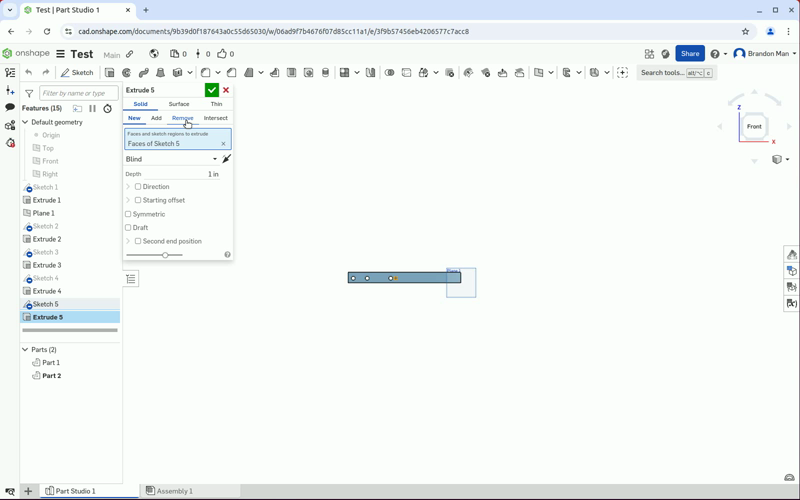
click(186, 120)
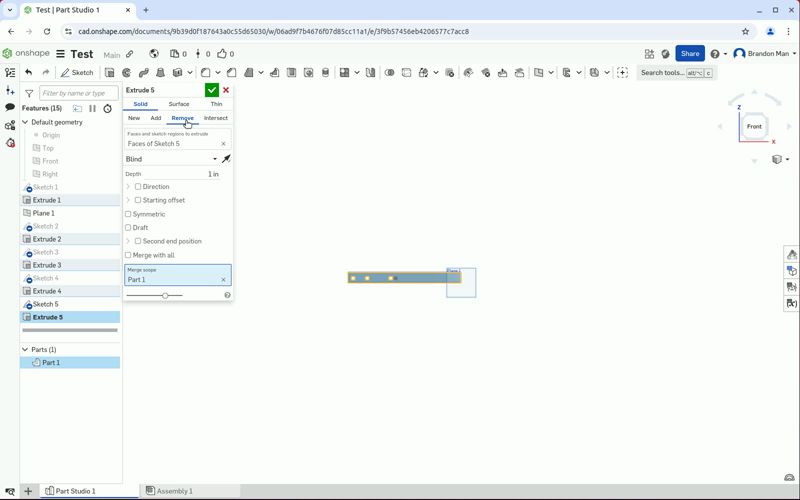
key(tab, 4)
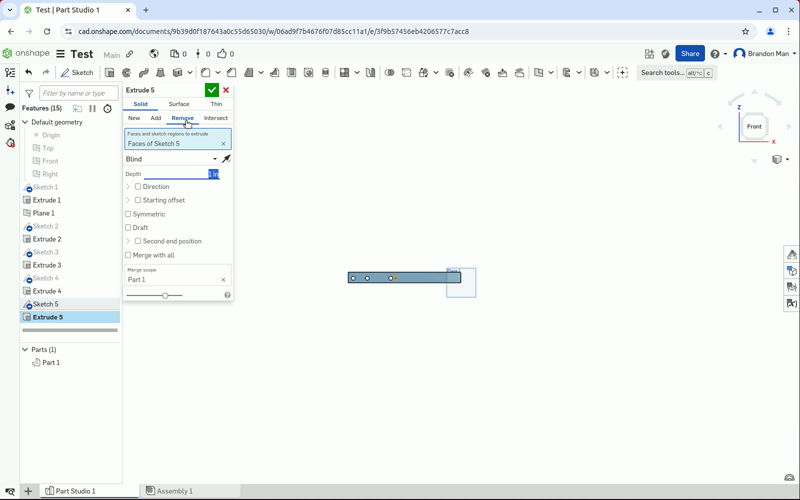
text(2.889)
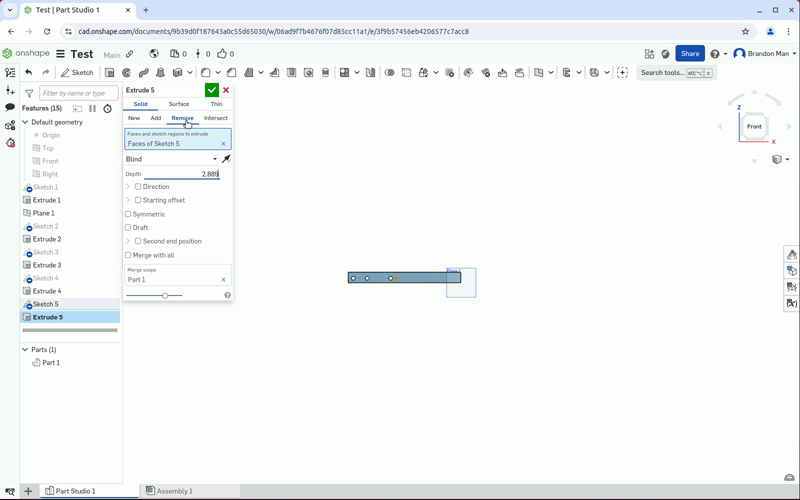
key(tab, 6)
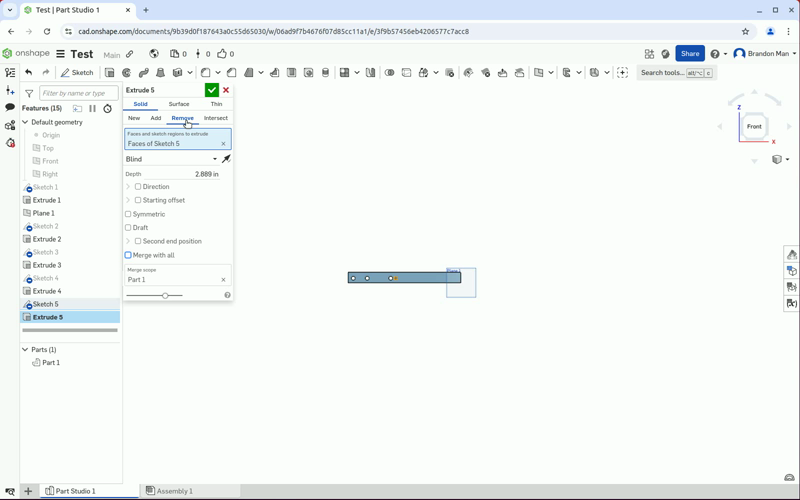
key(space)
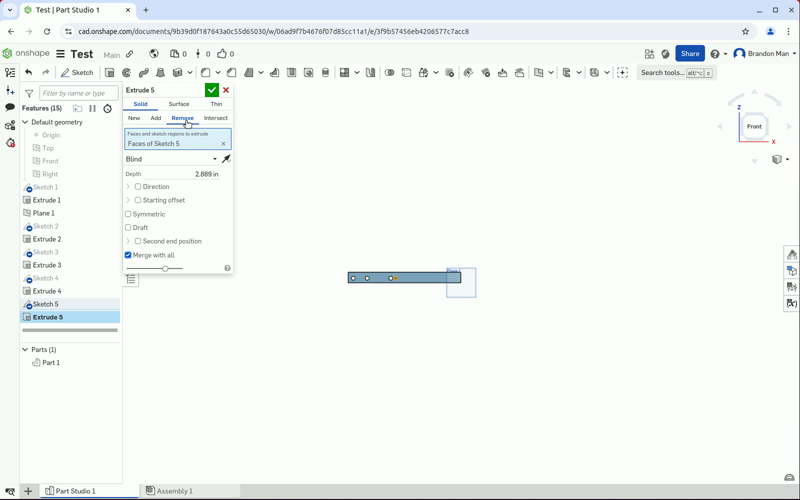
key(enter)
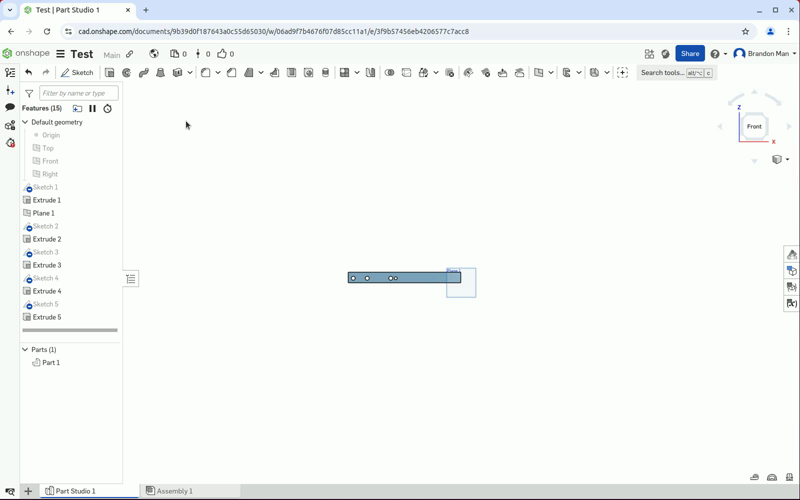
key(shift+h)
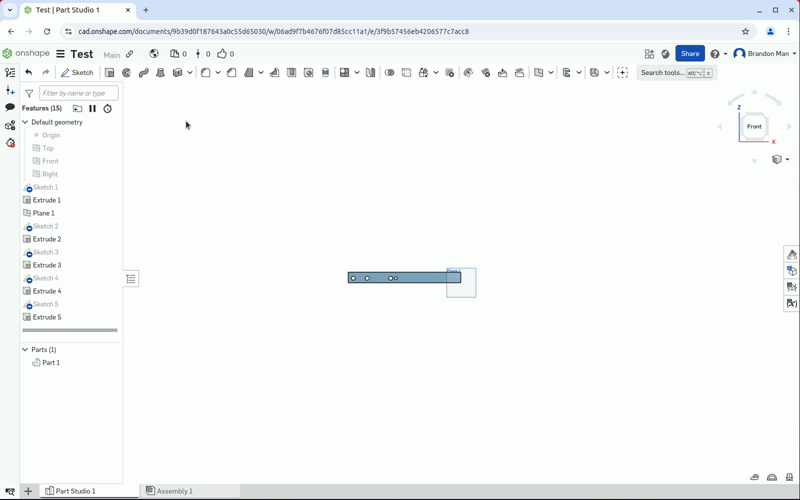
key(shift+h)
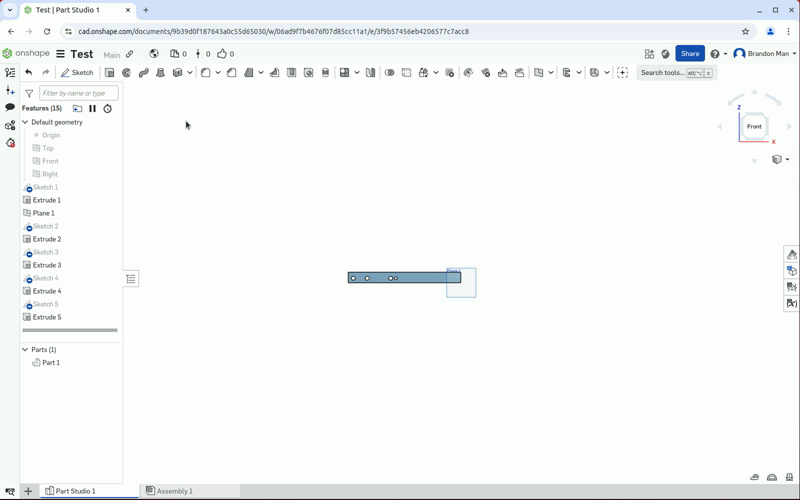
mouse_move(73, 189)
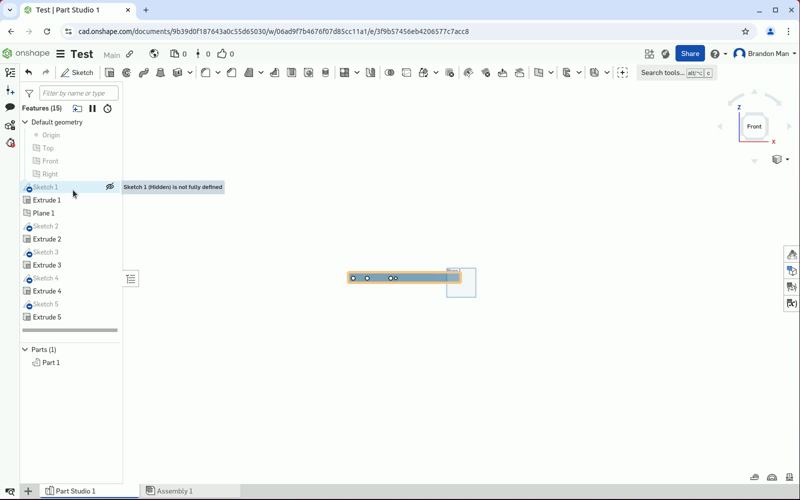
click(73, 189)
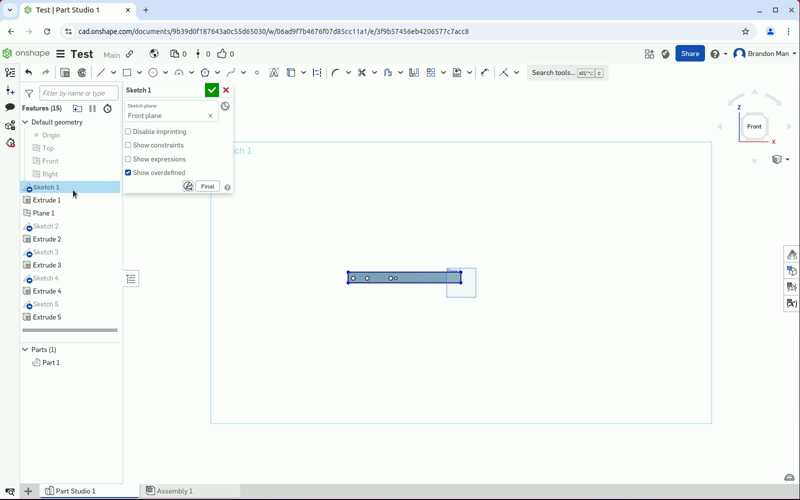
mouse_move(229, 92)
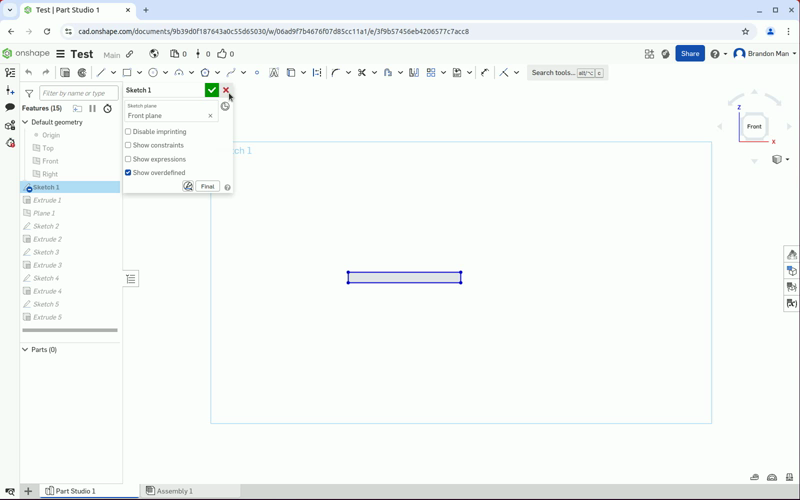
click(229, 92)
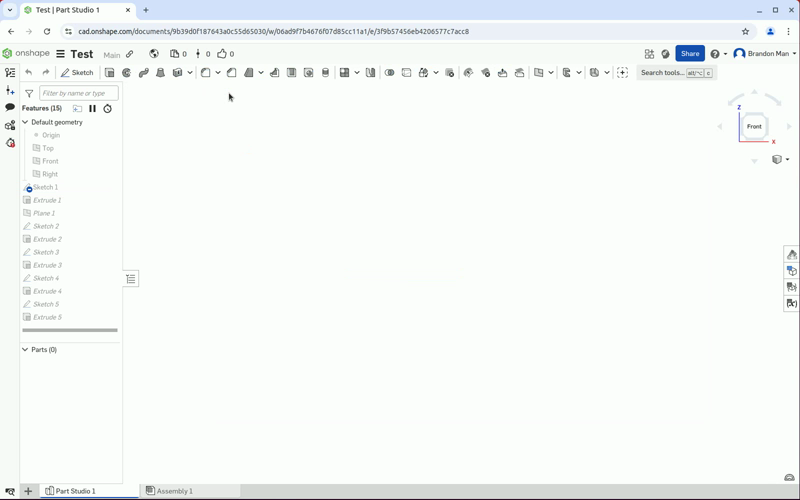
key(shift+s)
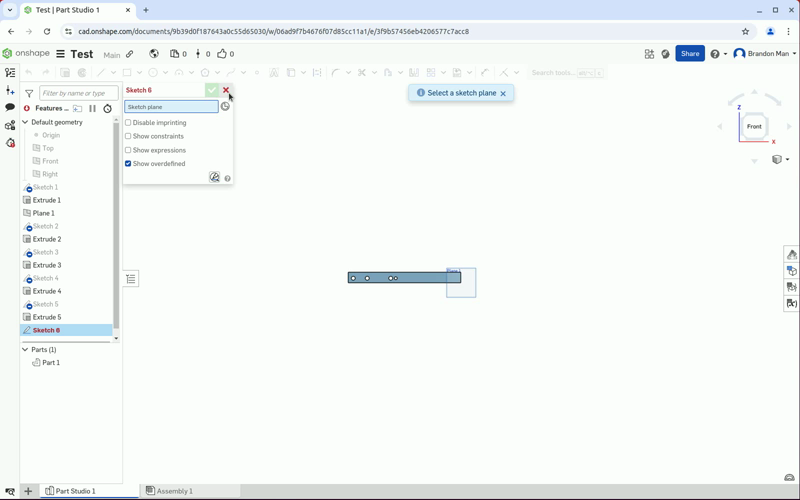
mouse_move(69, 215)
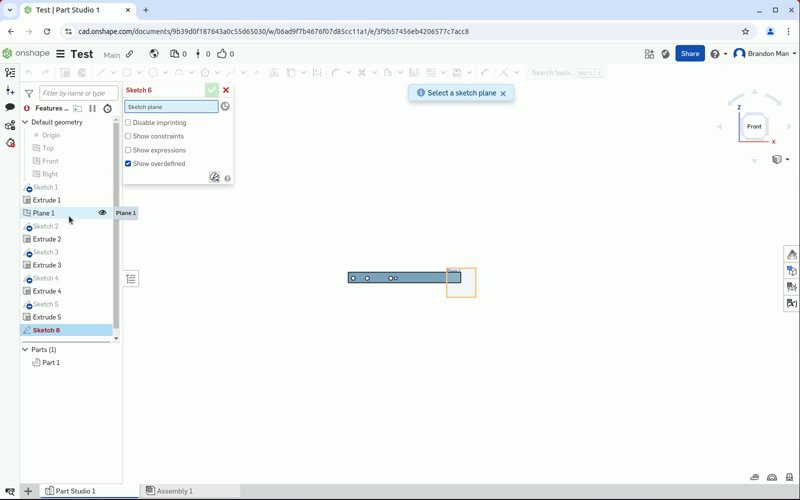
click(69, 215)
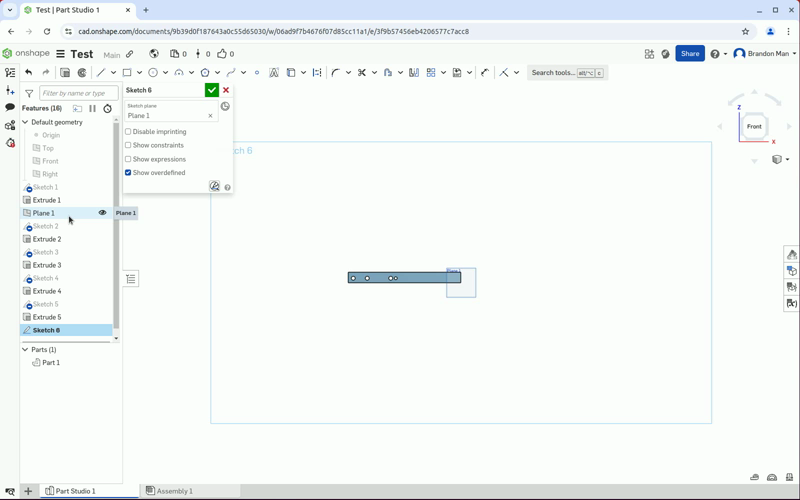
mouse_move(73, 352)
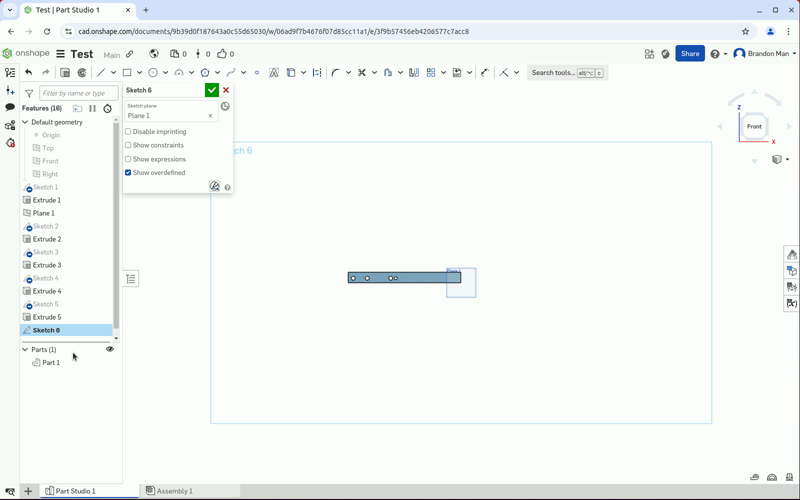
key(y)
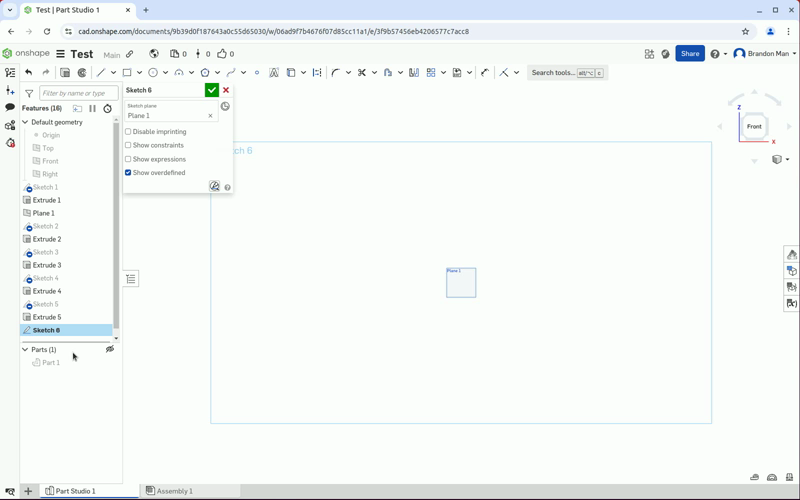
key(c)
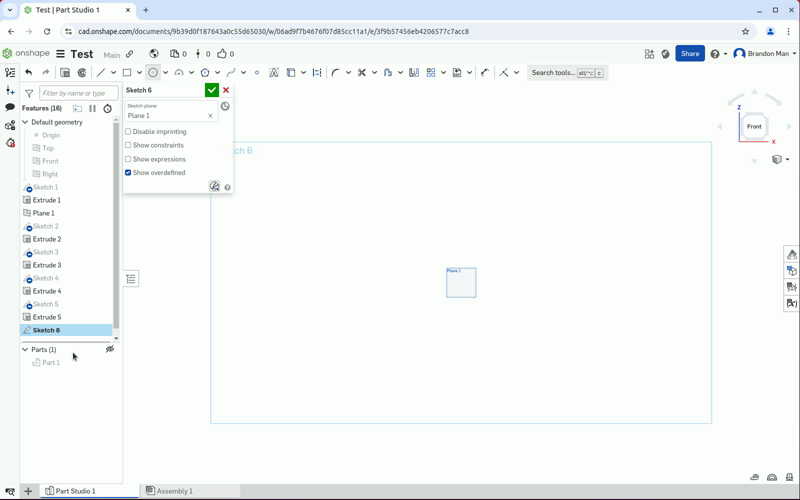
key_down(shift)
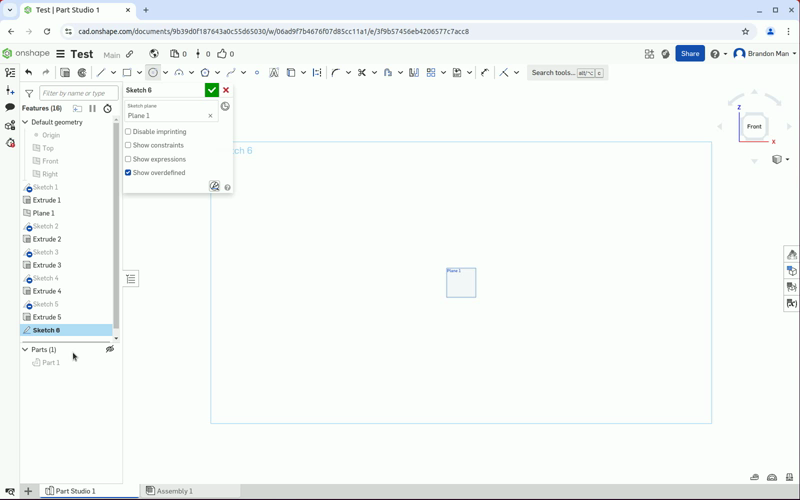
mouse_move(410, 278)
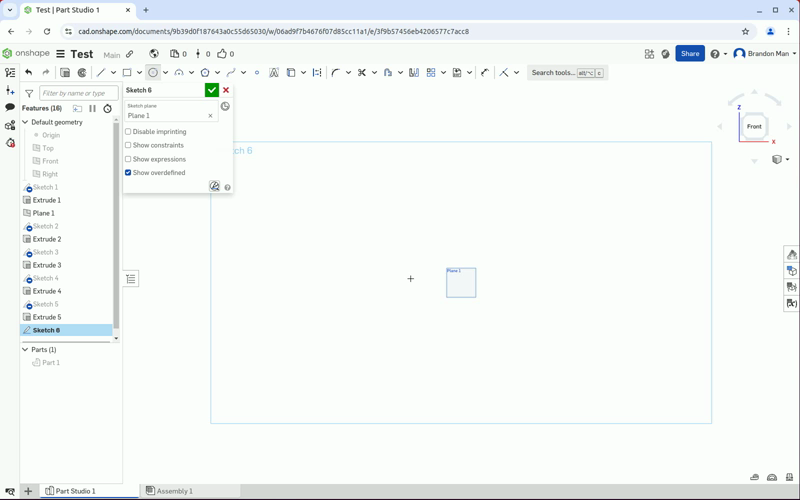
click(410, 278)
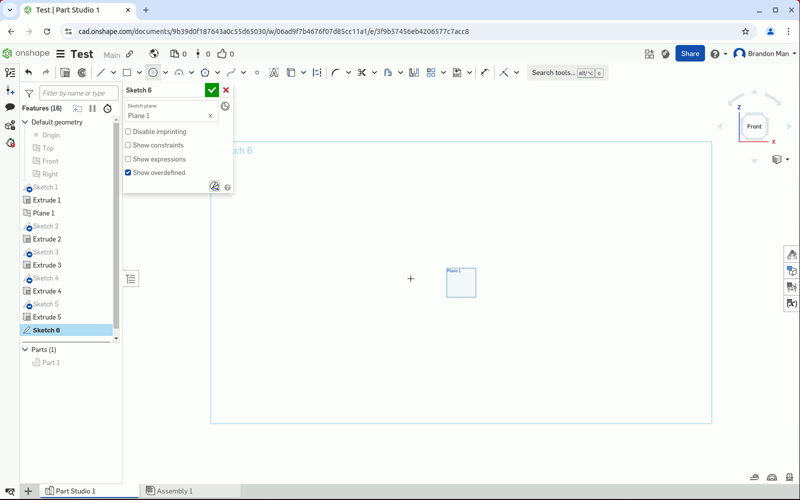
key_up(shift)
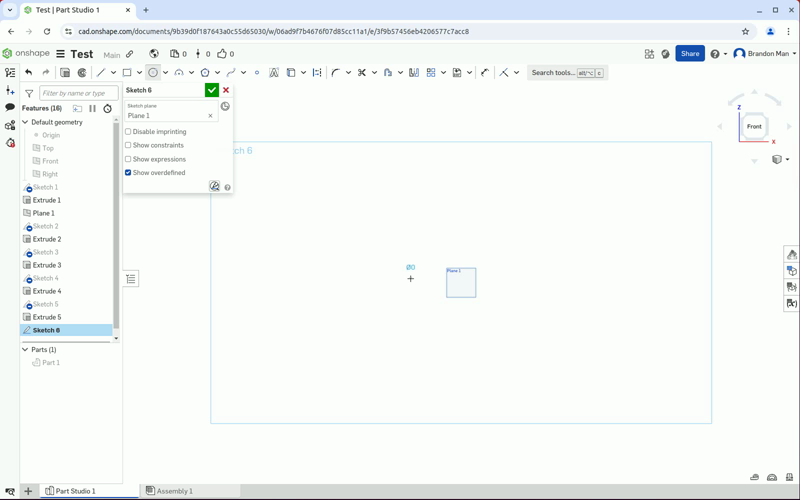
mouse_move(412, 278)
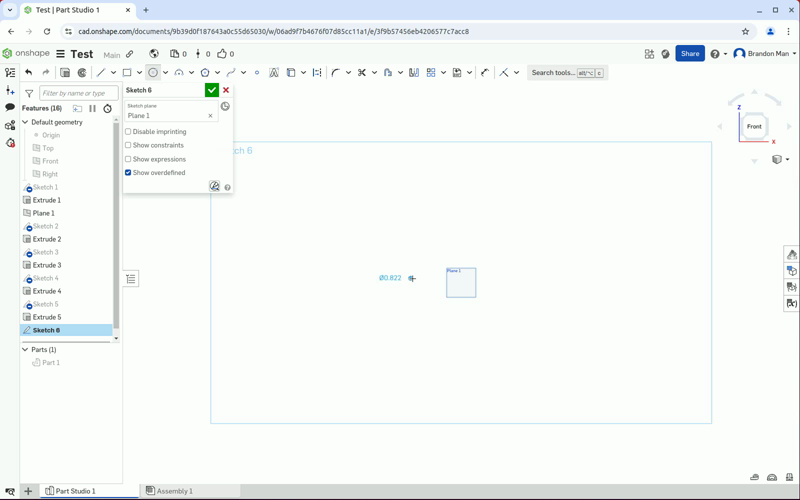
scroll(6)
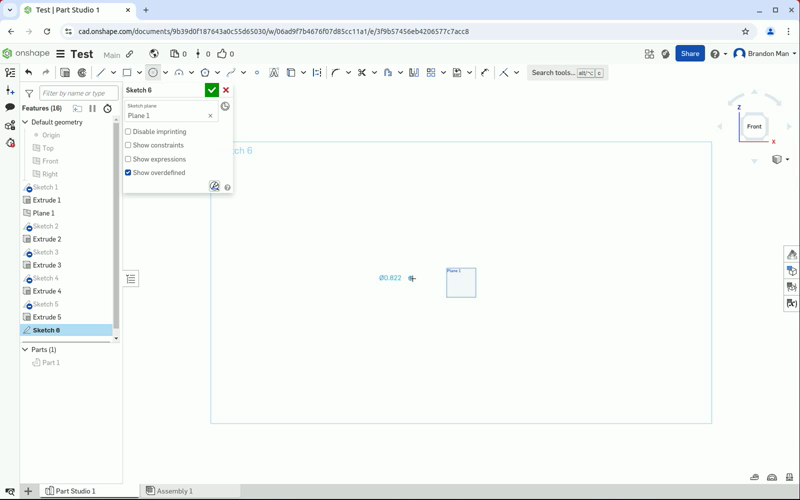
scroll(6)
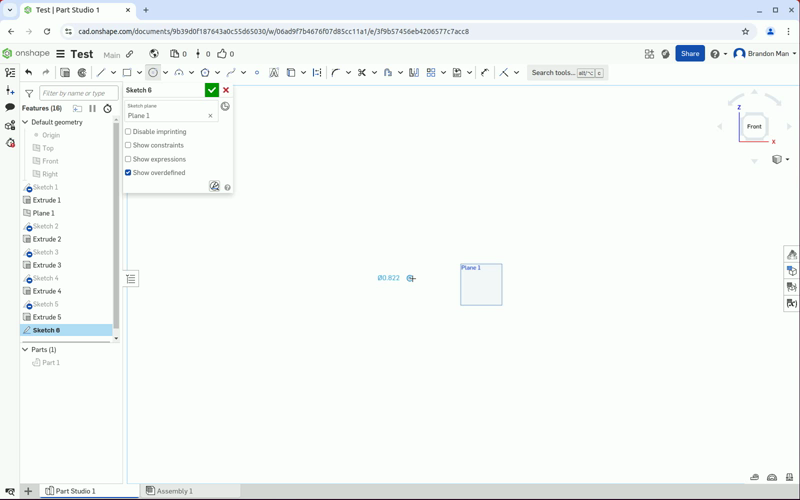
scroll(6)
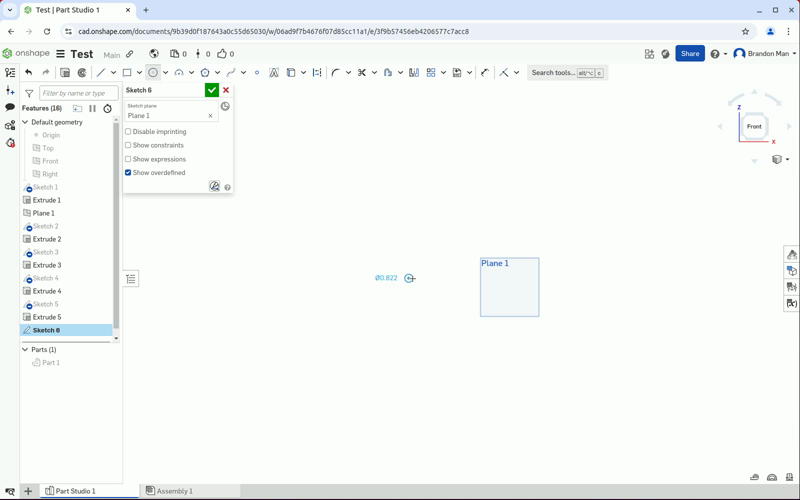
scroll(6)
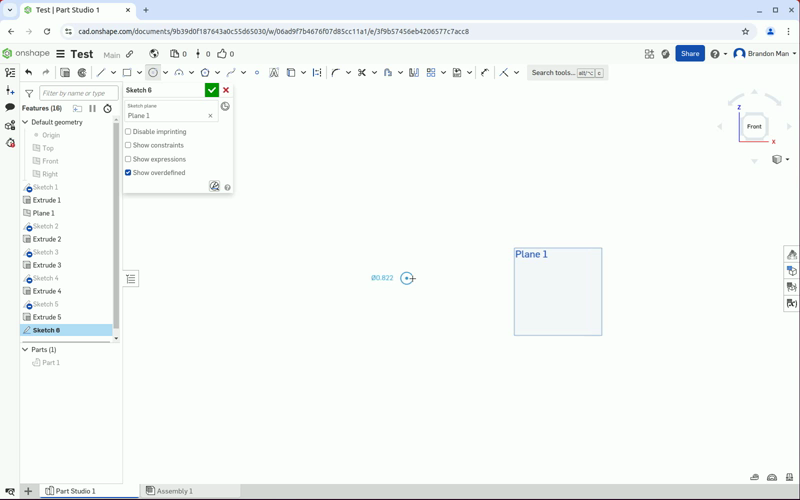
scroll(6)
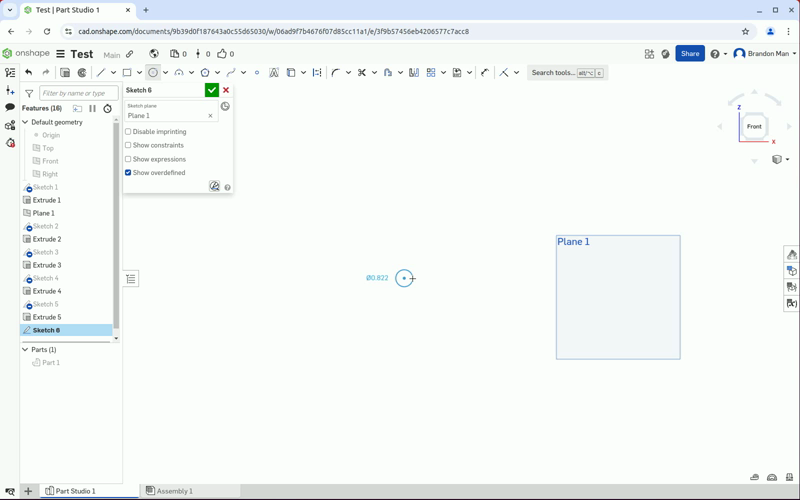
scroll(6)
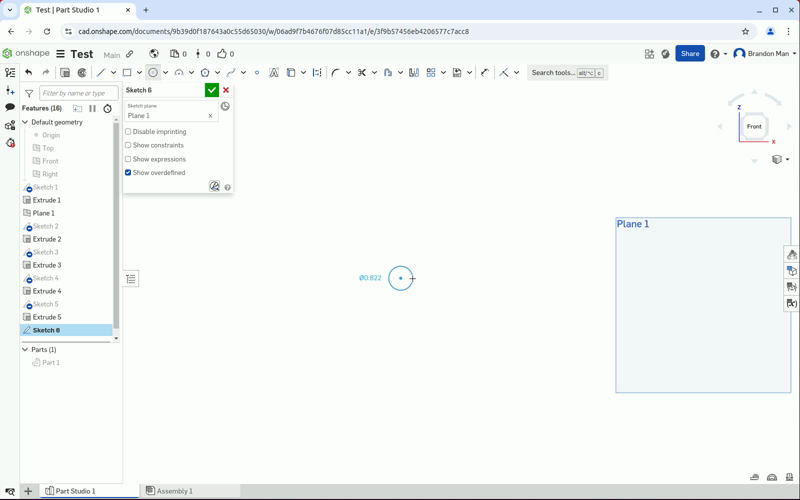
scroll(6)
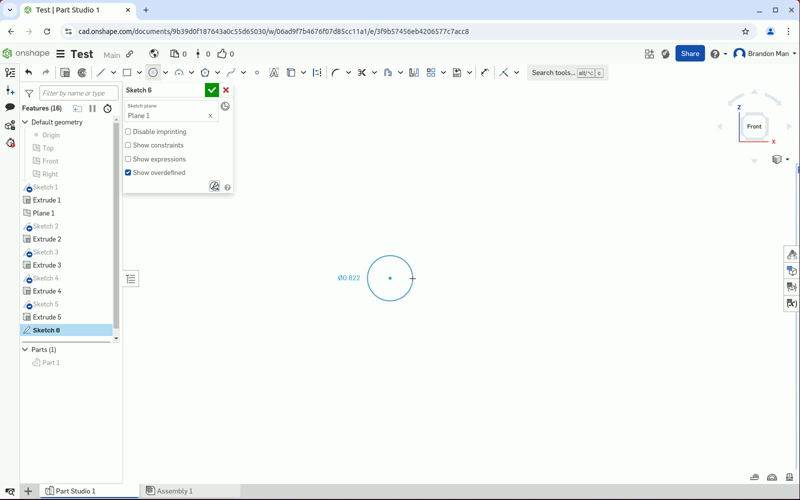
click(412, 278)
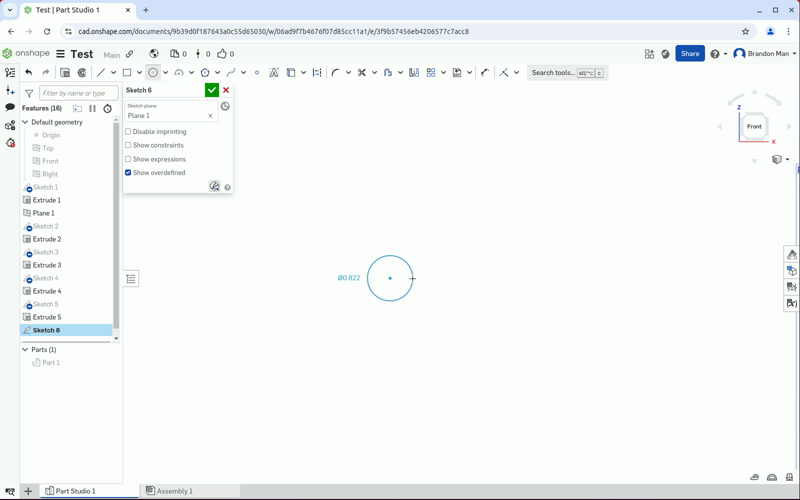
scroll(-6)
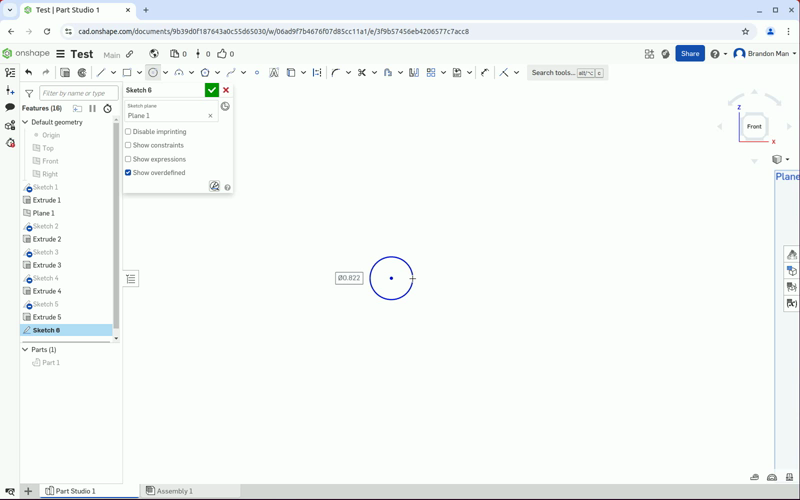
scroll(-6)
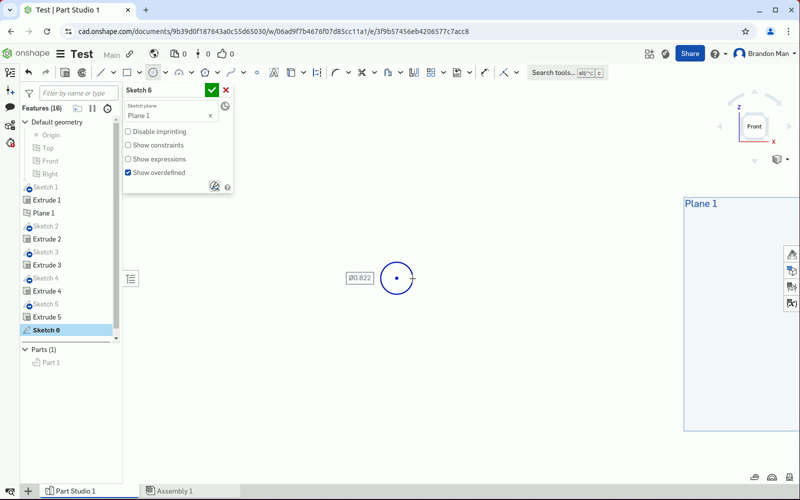
scroll(-6)
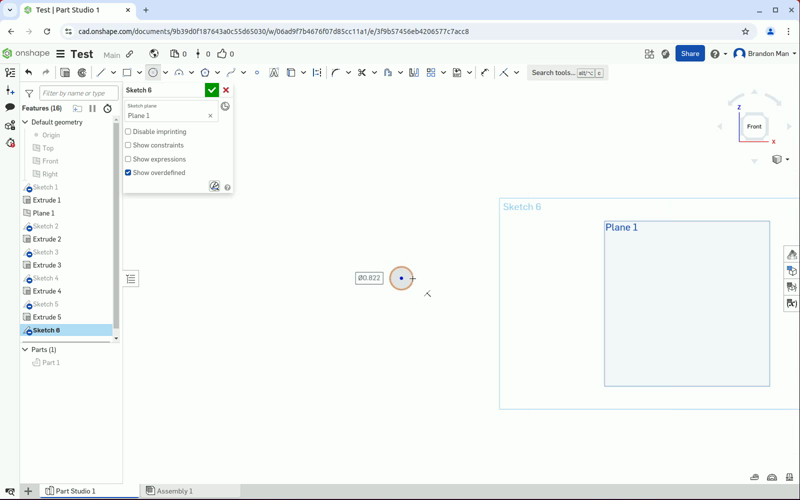
scroll(-6)
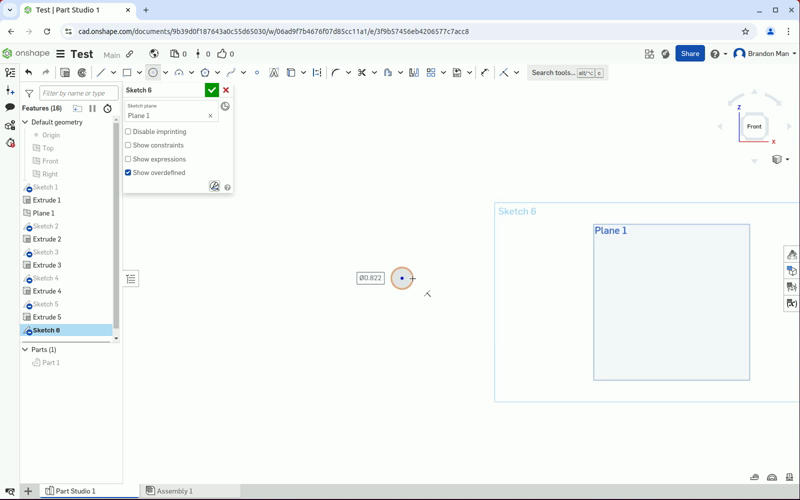
scroll(-6)
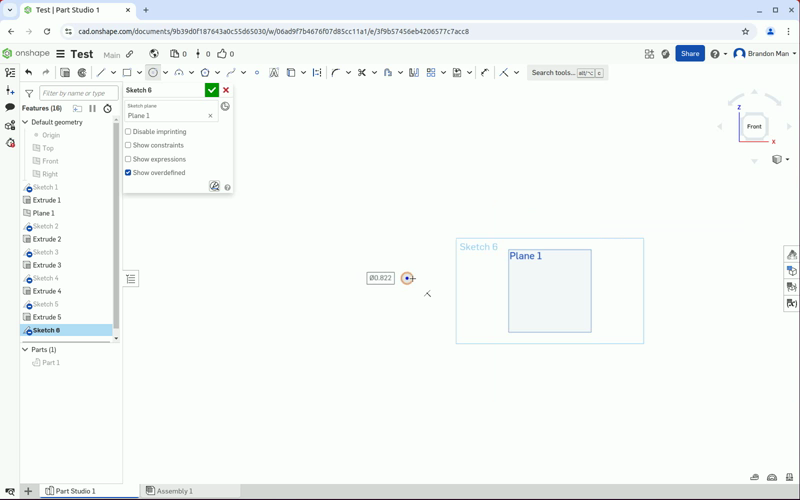
scroll(-6)
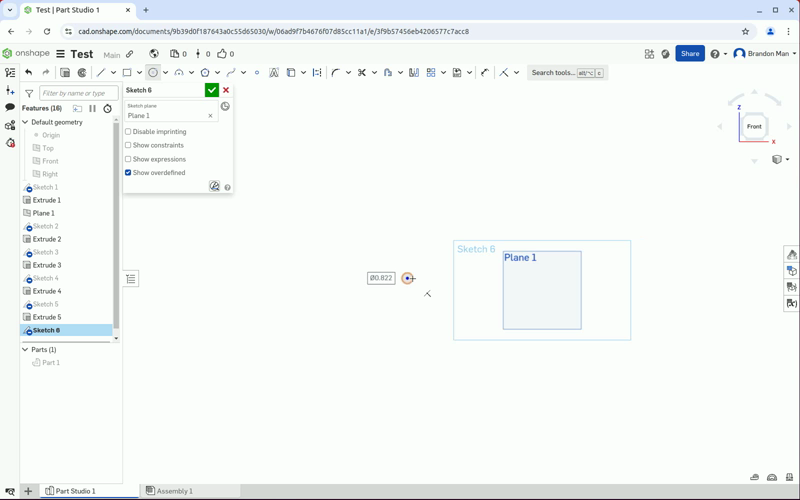
scroll(-6)
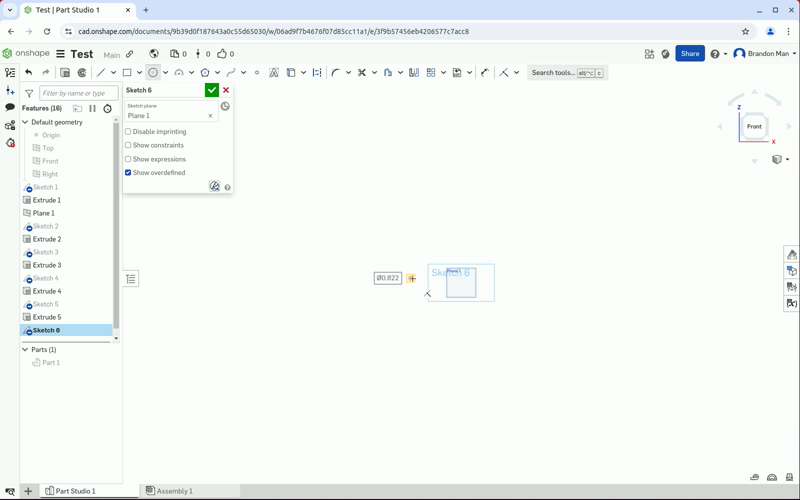
key(esc)
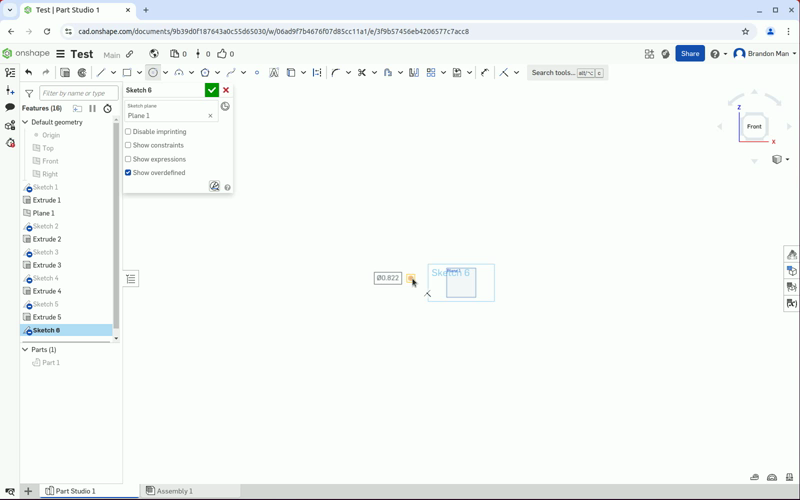
mouse_move(411, 276)
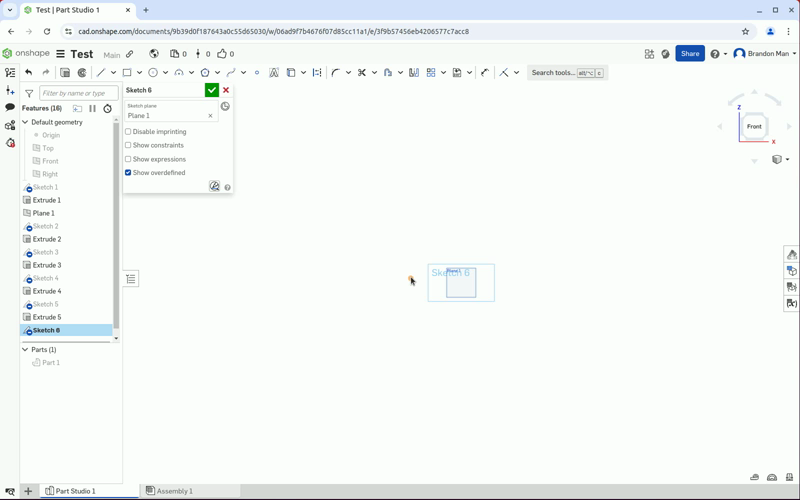
scroll(6)
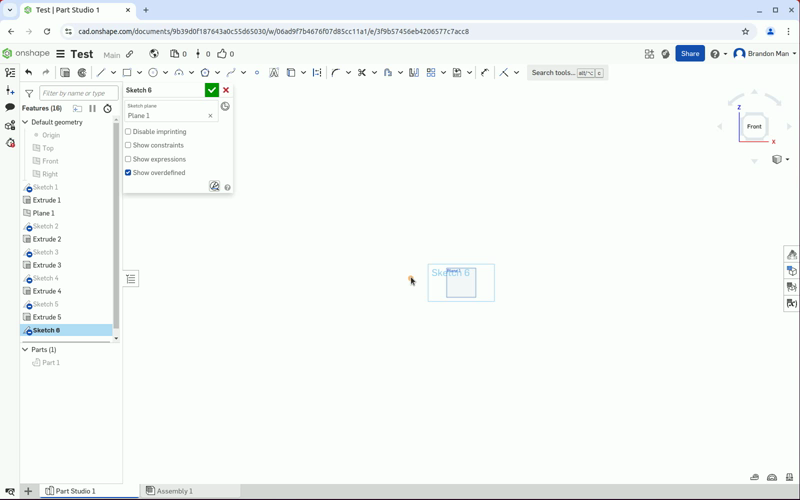
scroll(6)
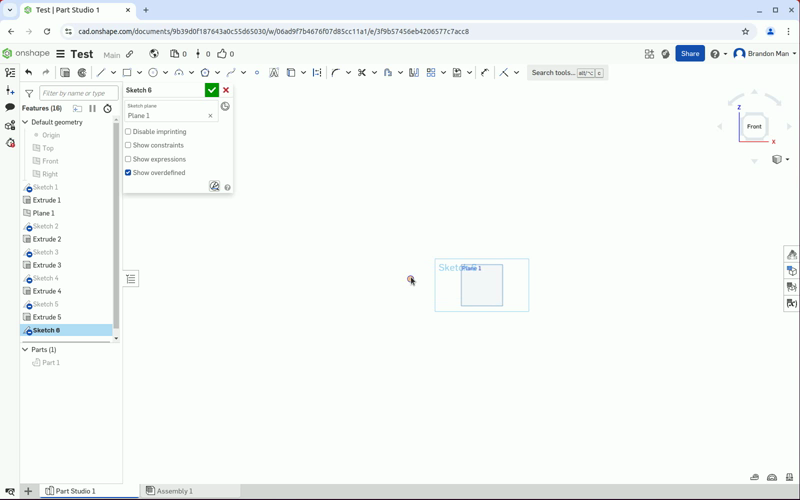
scroll(6)
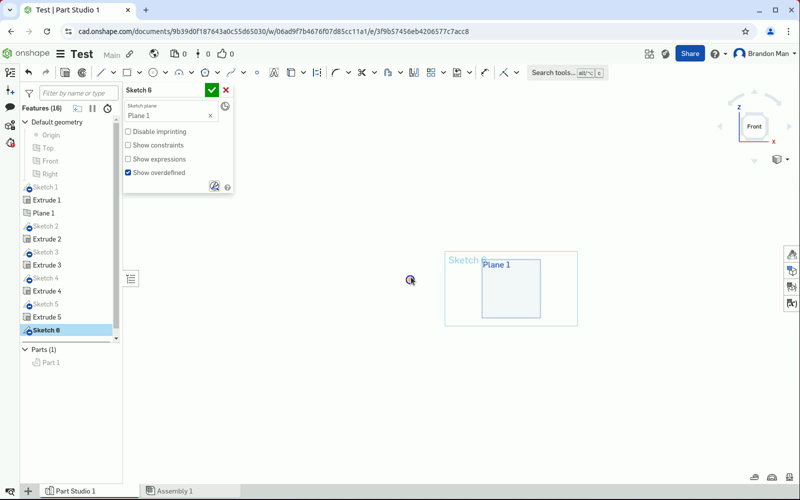
scroll(6)
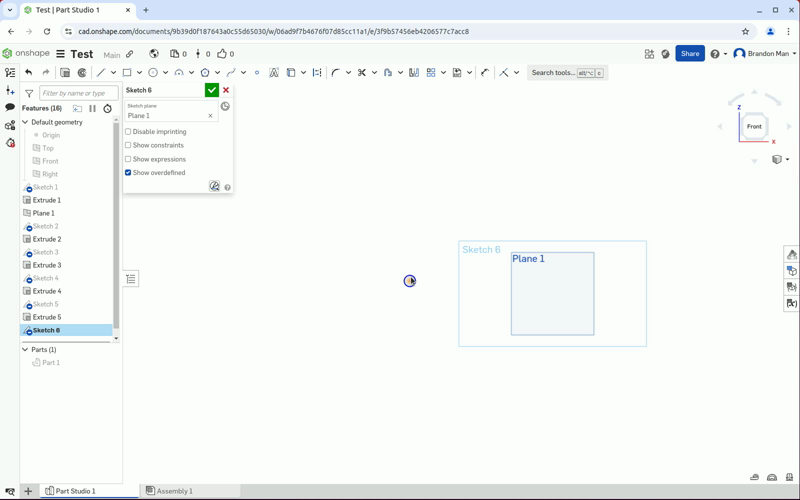
scroll(6)
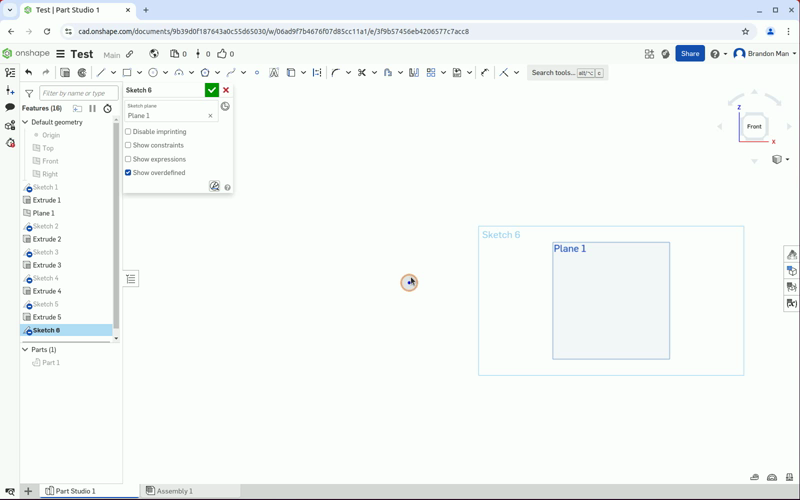
scroll(6)
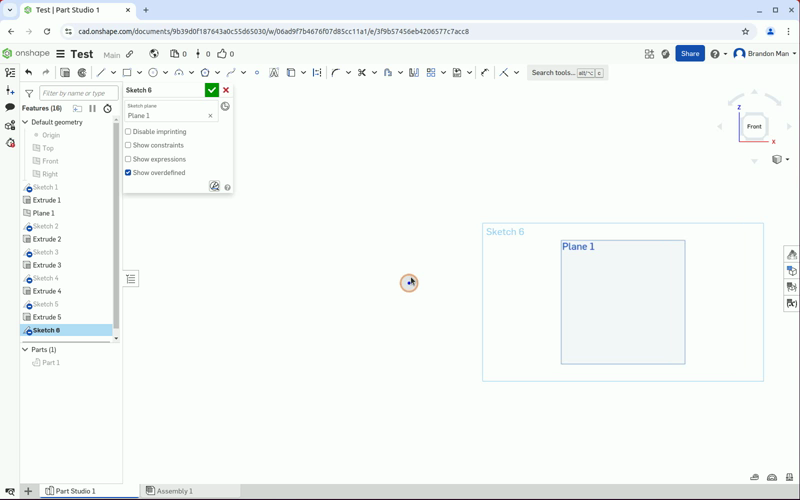
scroll(6)
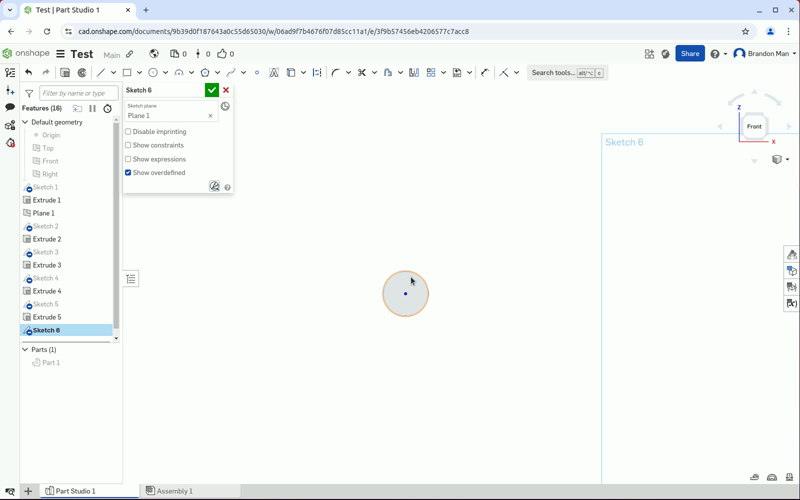
click(411, 276)
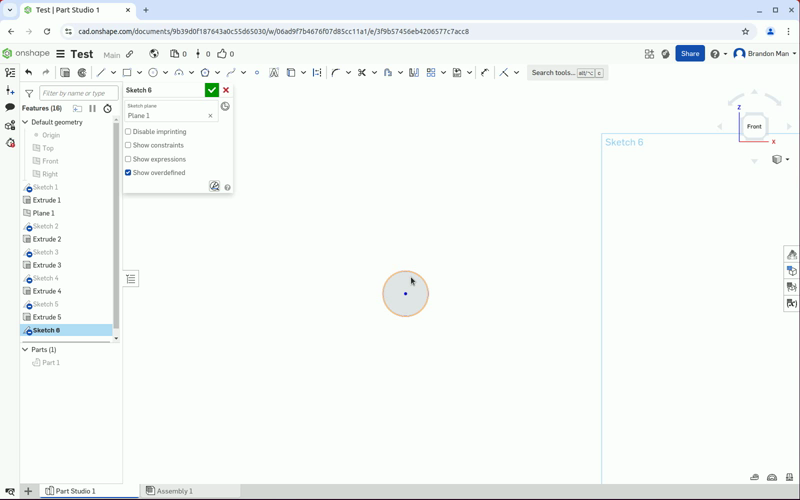
scroll(-6)
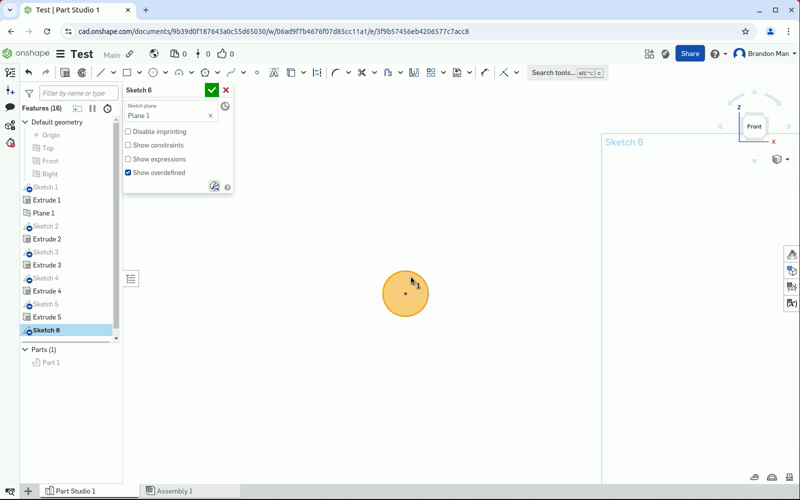
scroll(-6)
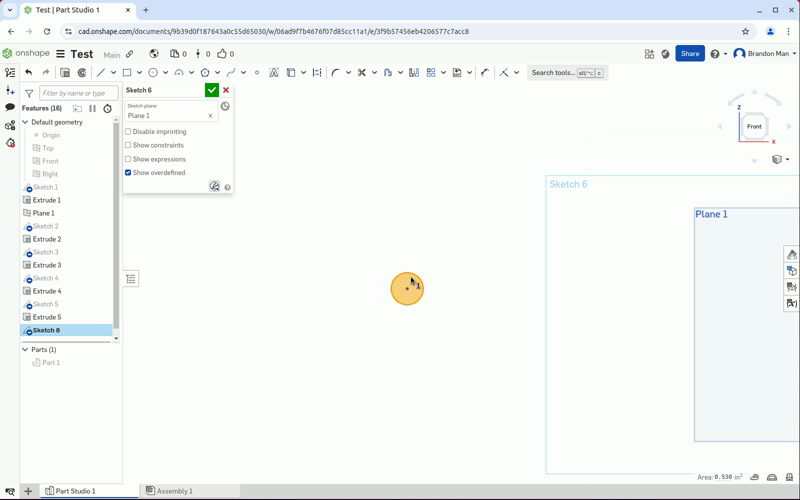
scroll(-6)
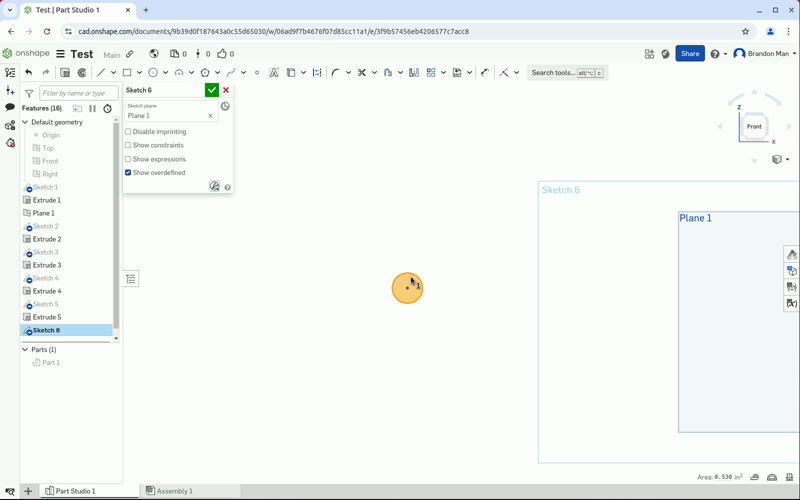
scroll(-6)
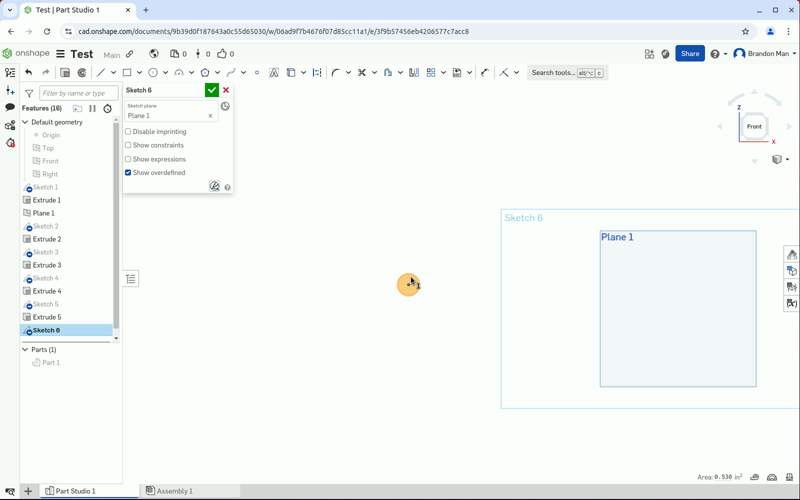
scroll(-6)
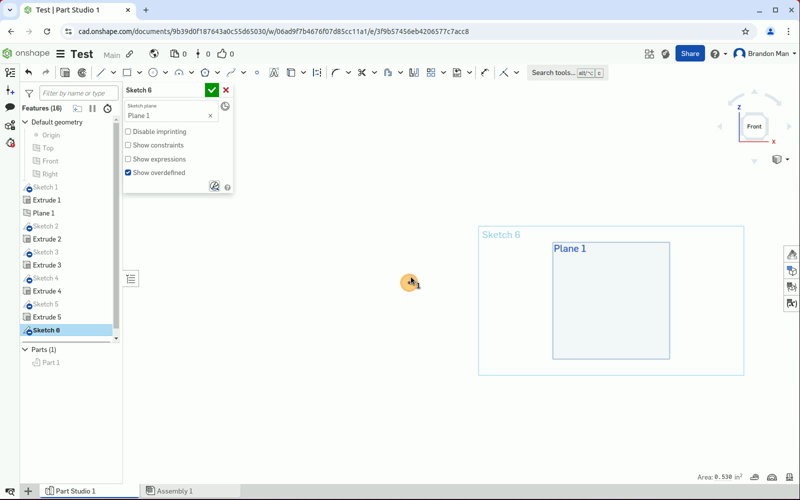
scroll(-6)
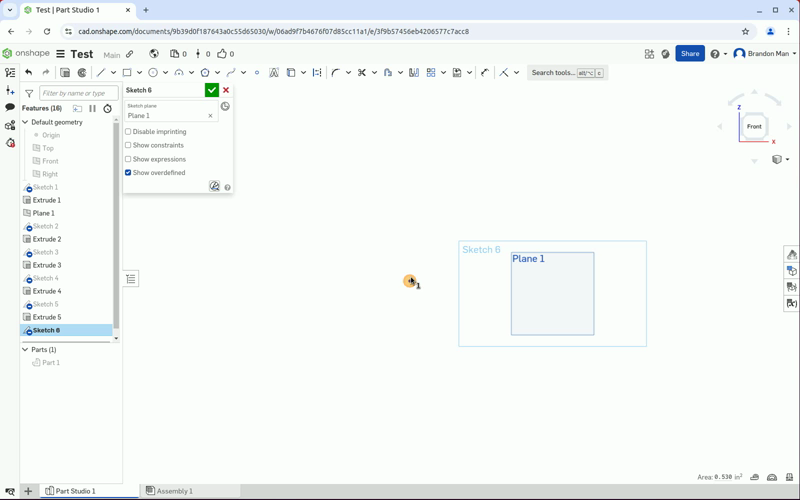
scroll(-6)
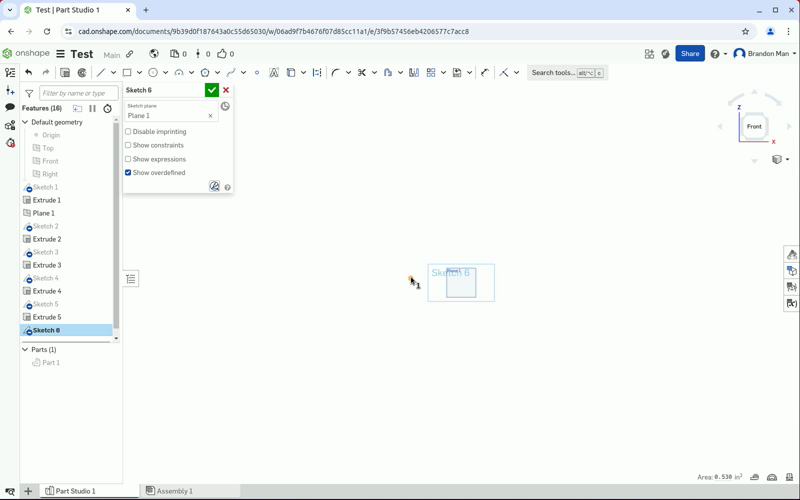
mouse_move(73, 352)
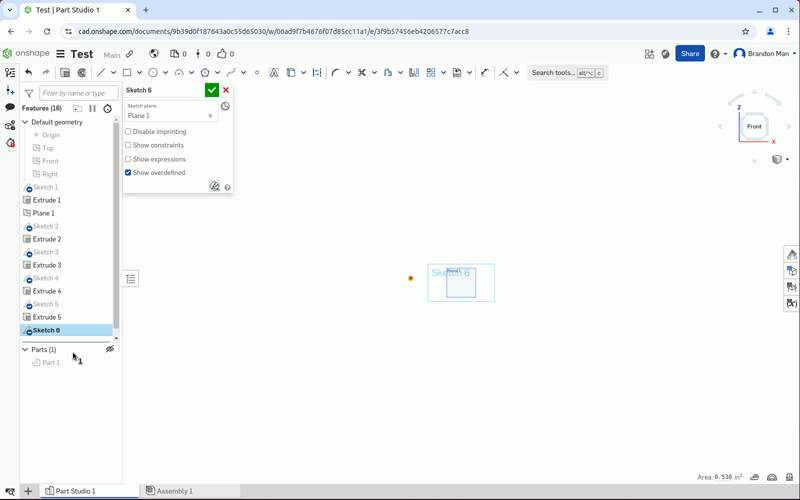
key(shift+y)
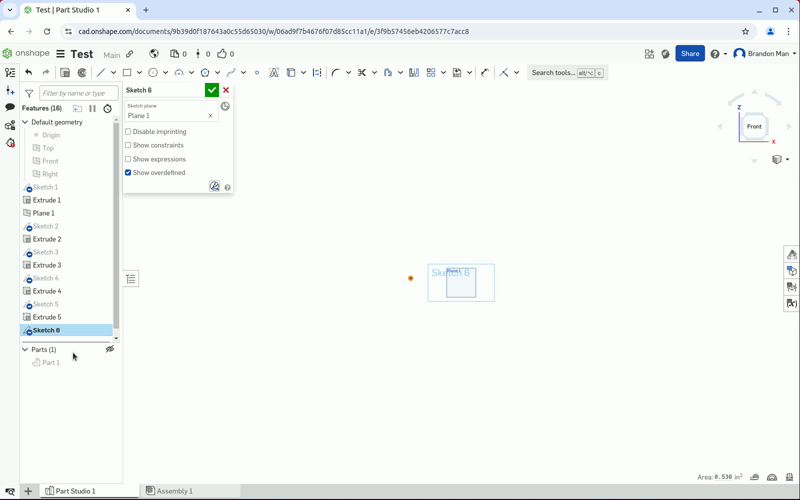
key(shift+e)
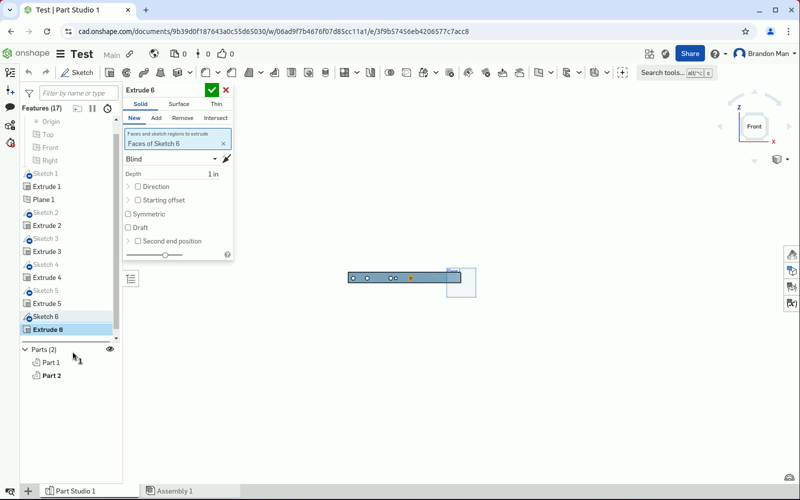
mouse_move(143, 106)
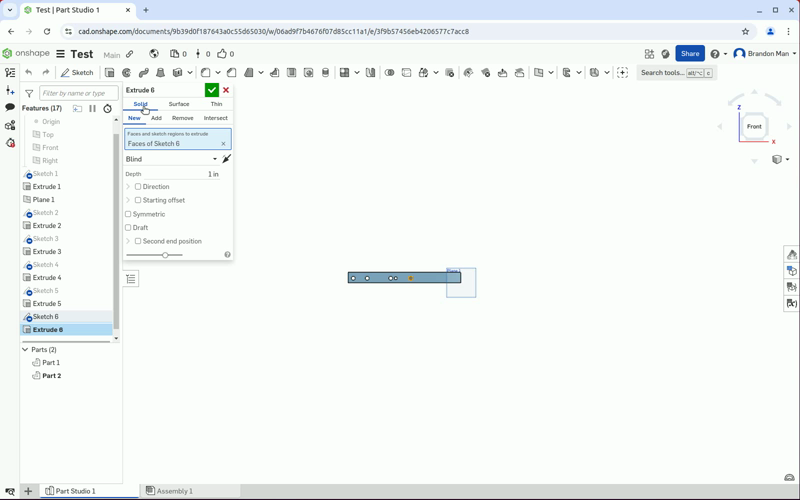
click(143, 106)
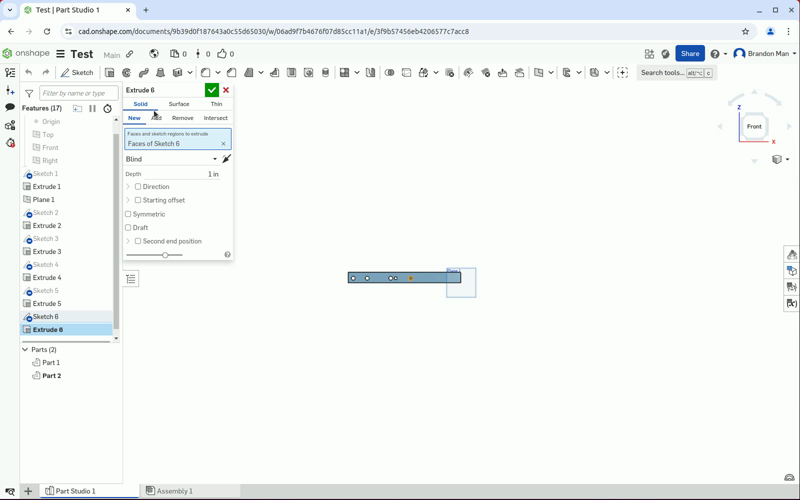
mouse_move(186, 120)
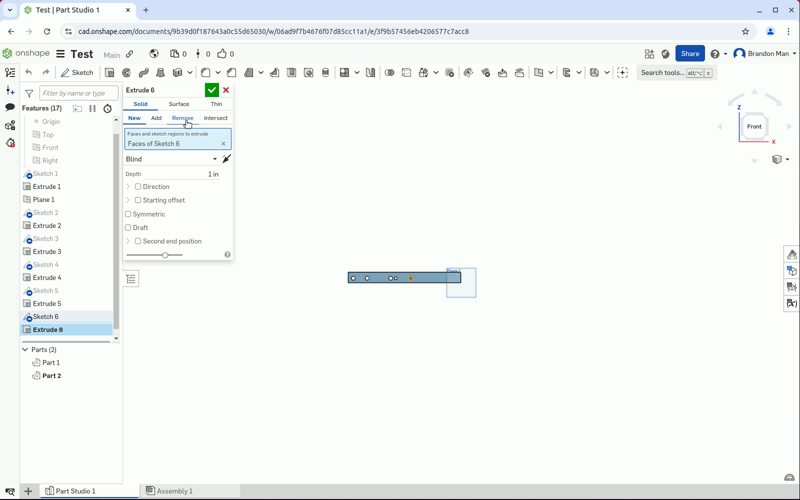
click(186, 120)
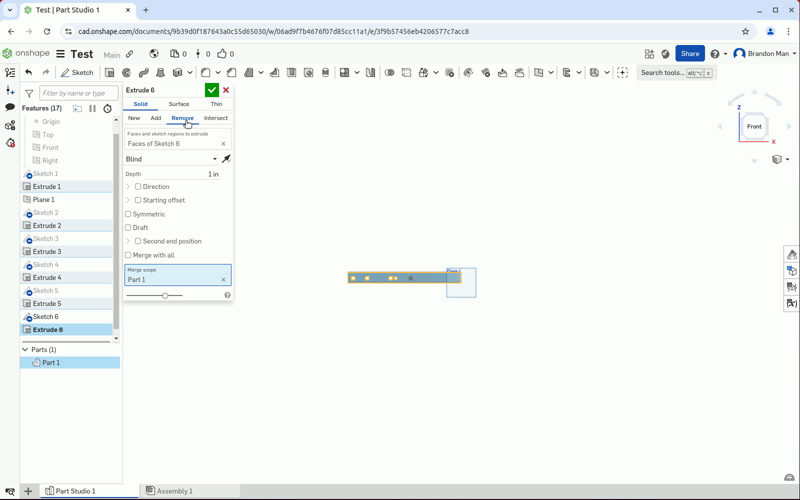
key(tab, 4)
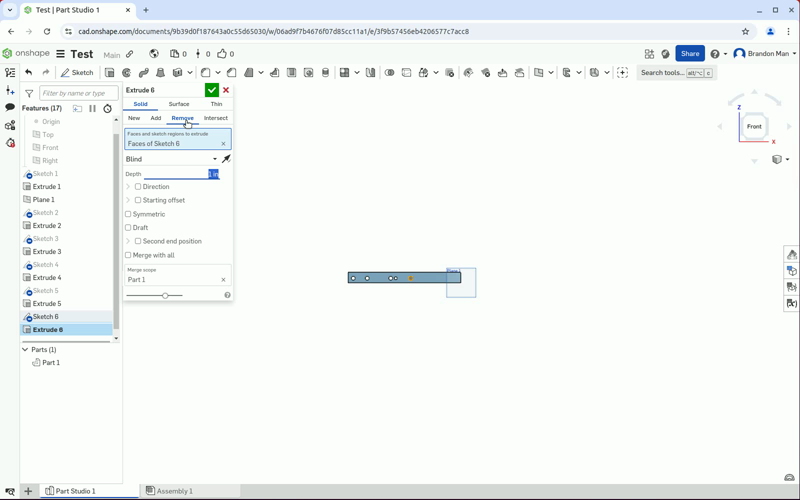
text(2.889)
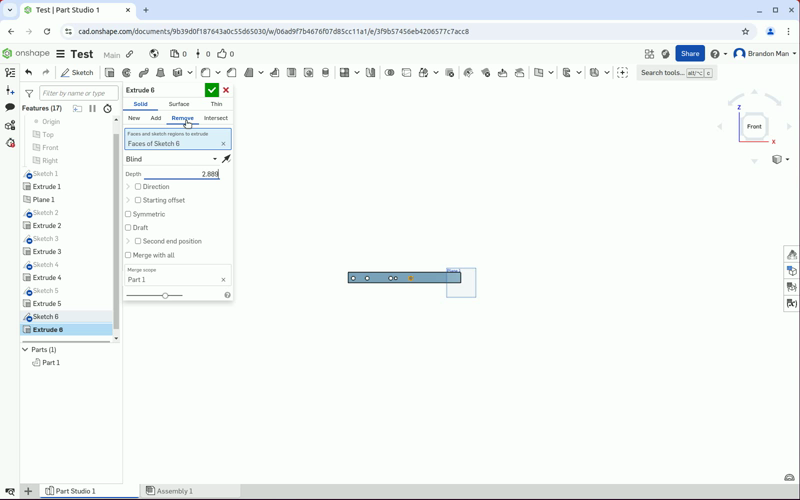
key(tab, 6)
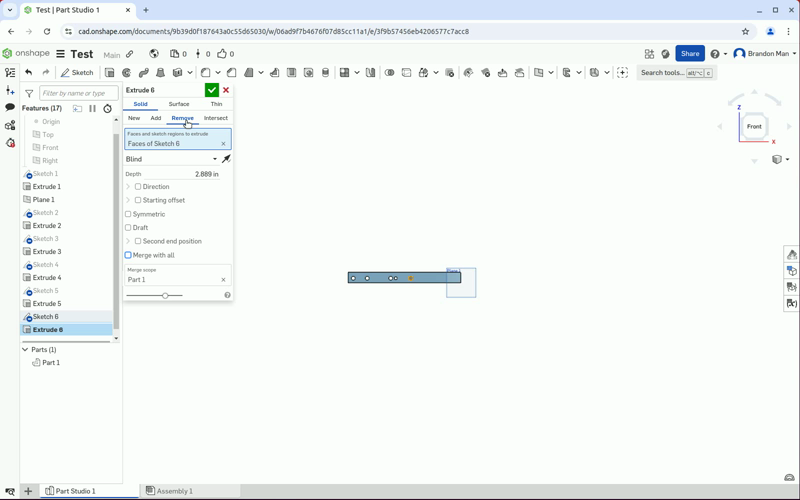
key(space)
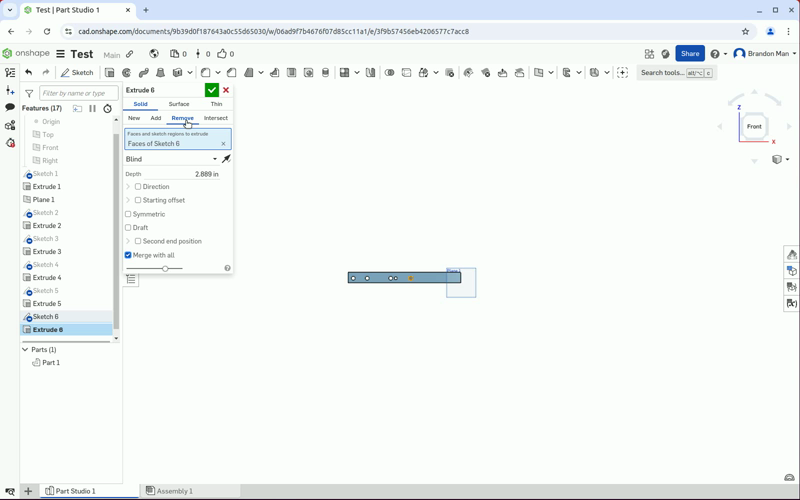
key(enter)
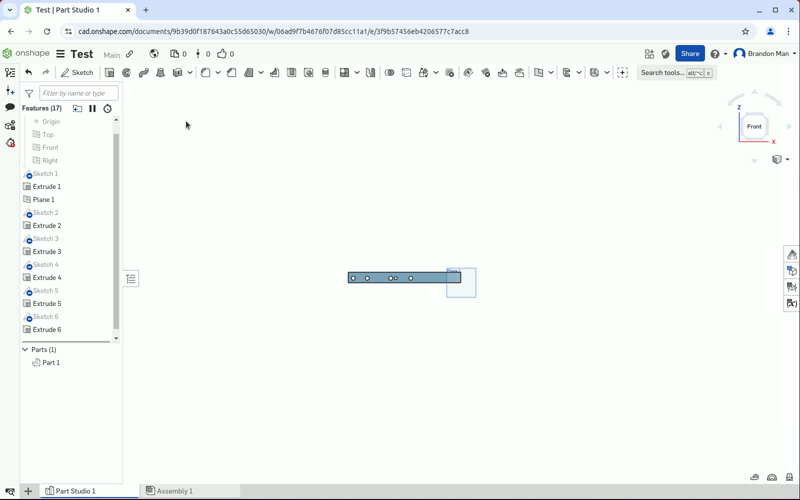
key(shift+h)
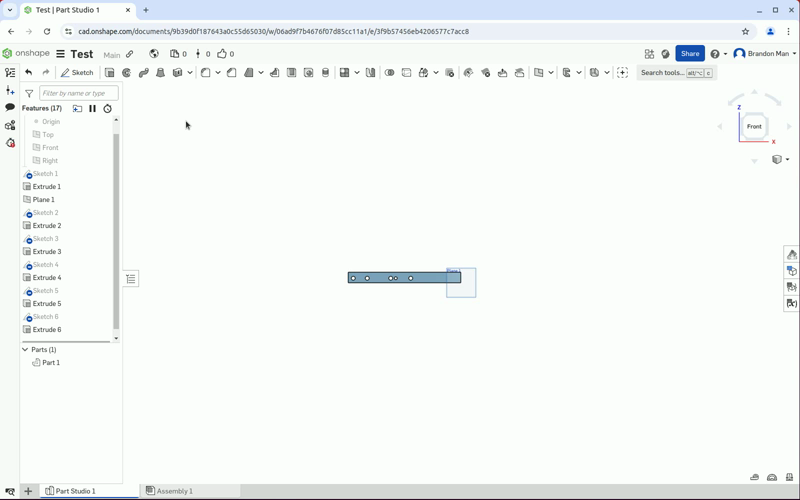
key(shift+h)
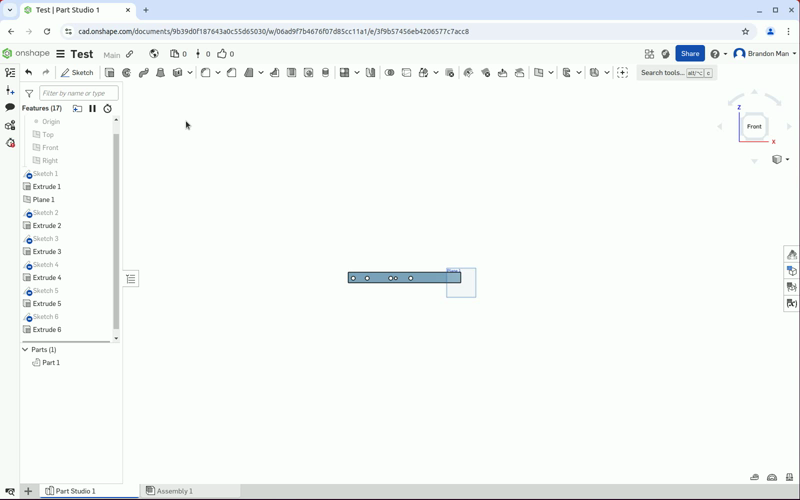
mouse_move(69, 176)
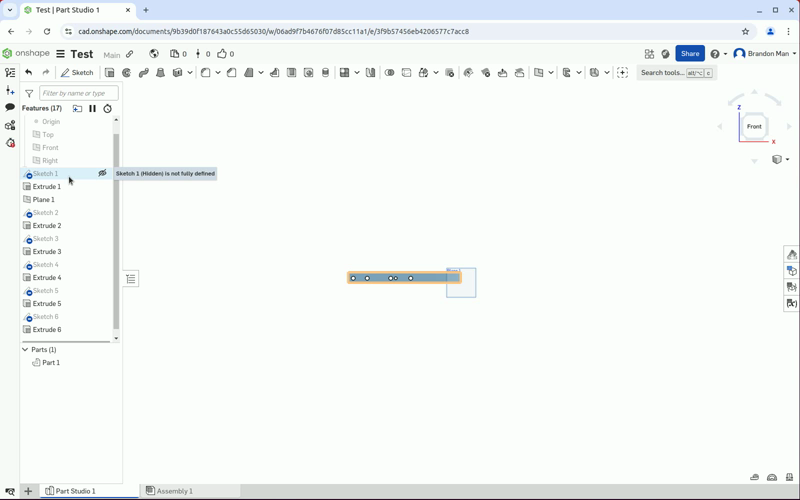
click(69, 176)
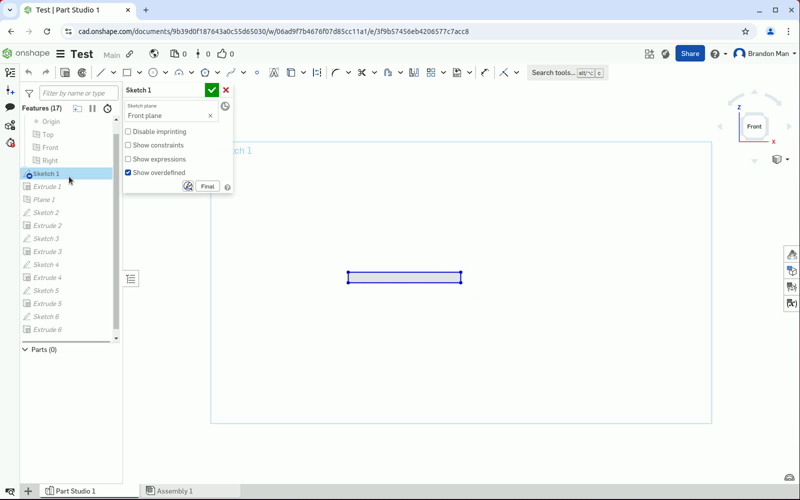
mouse_move(229, 92)
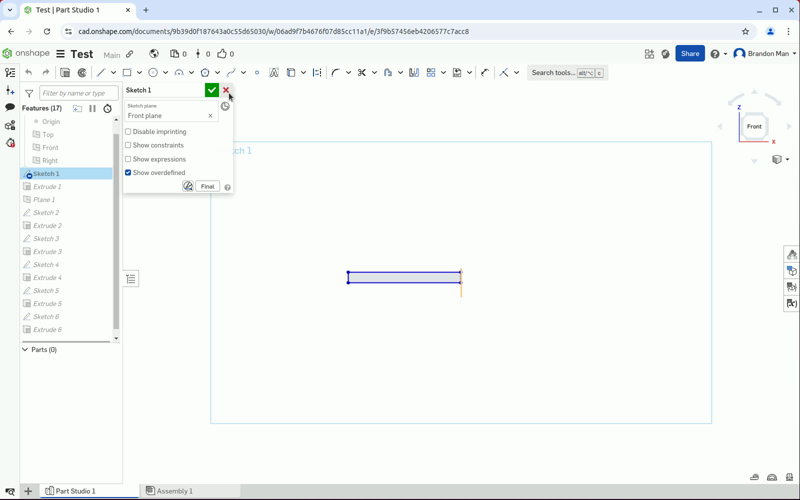
click(229, 92)
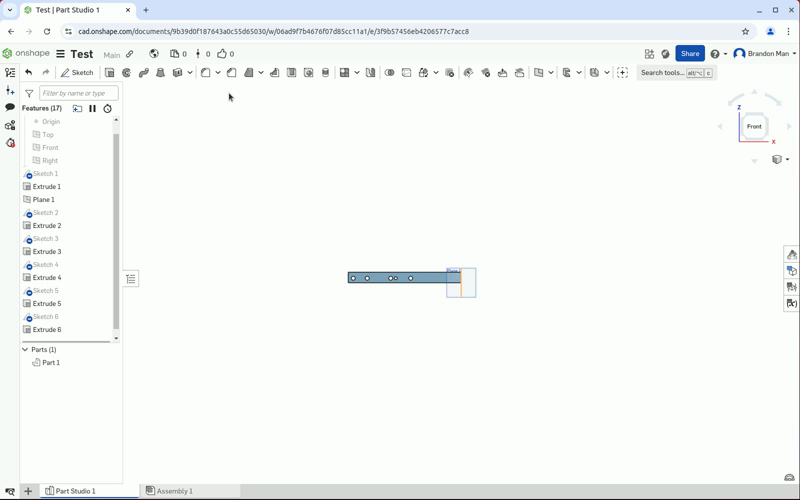
mouse_move(541, 75)
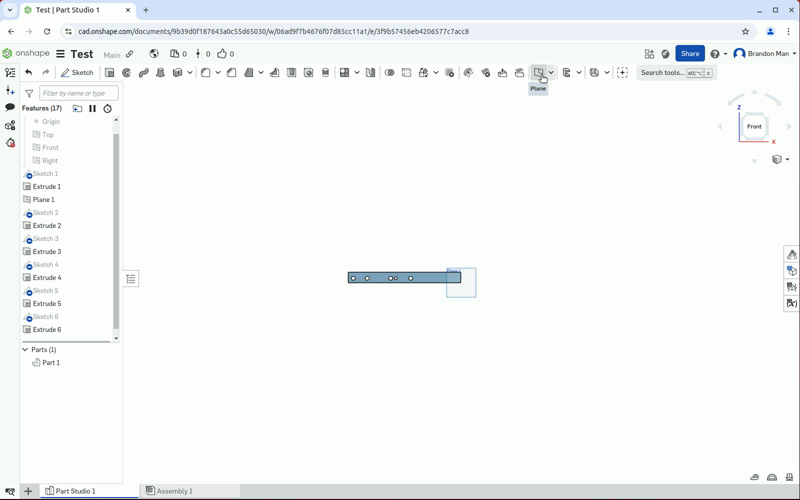
click(541, 75)
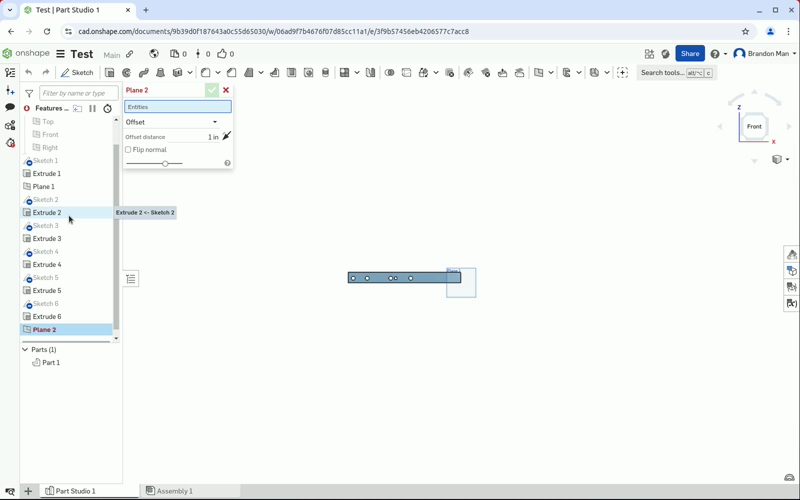
scroll(3)
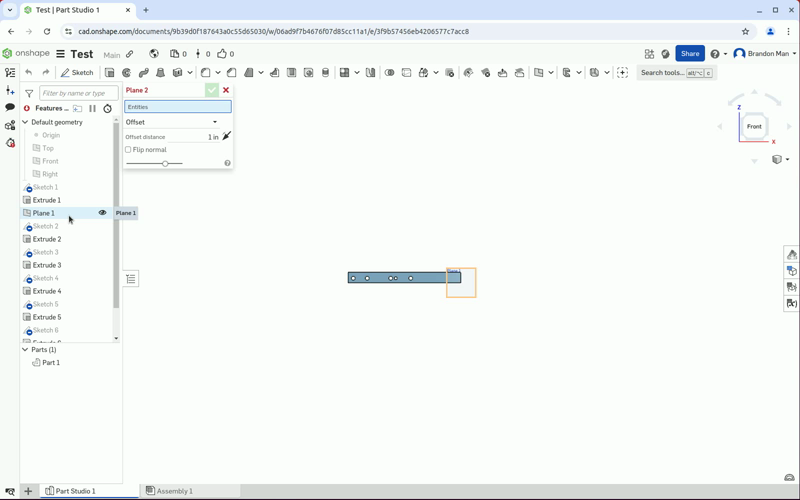
mouse_move(69, 163)
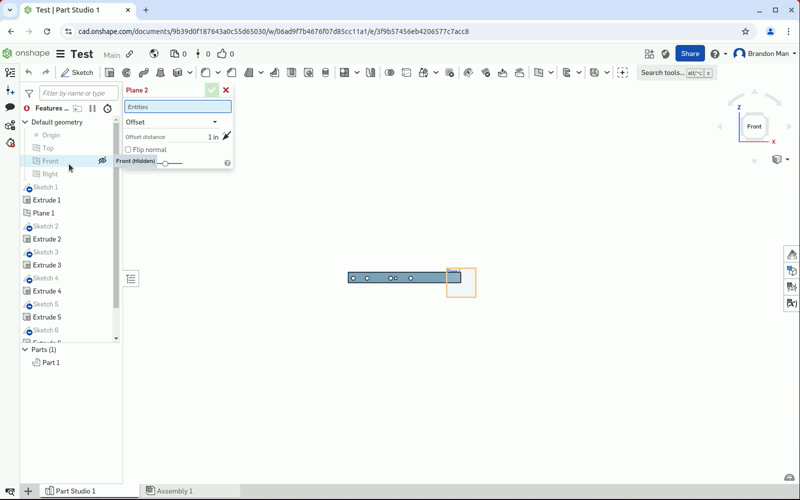
click(69, 163)
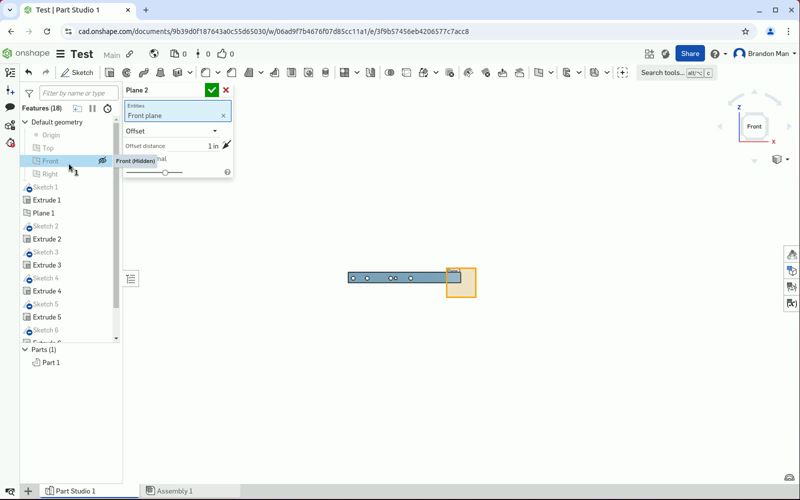
key(tab, 2)
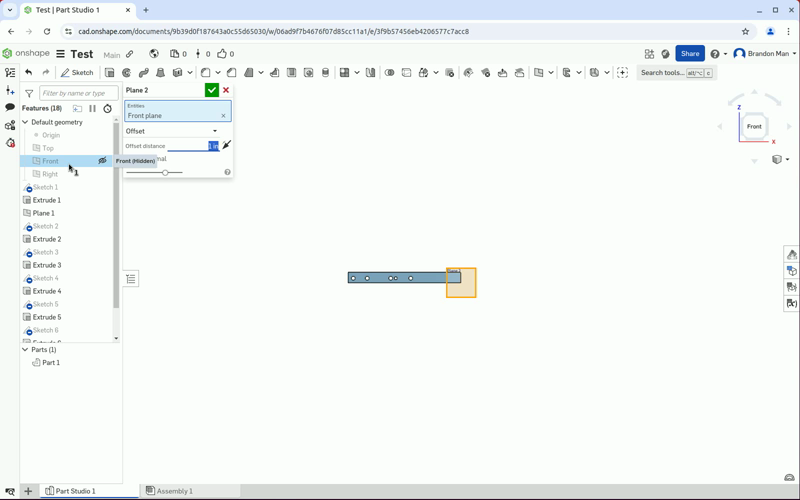
text(0.246)
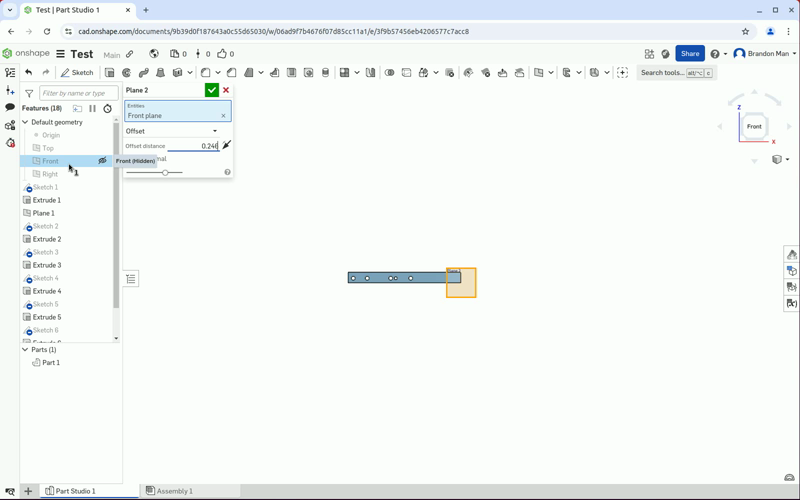
key(enter, 2)
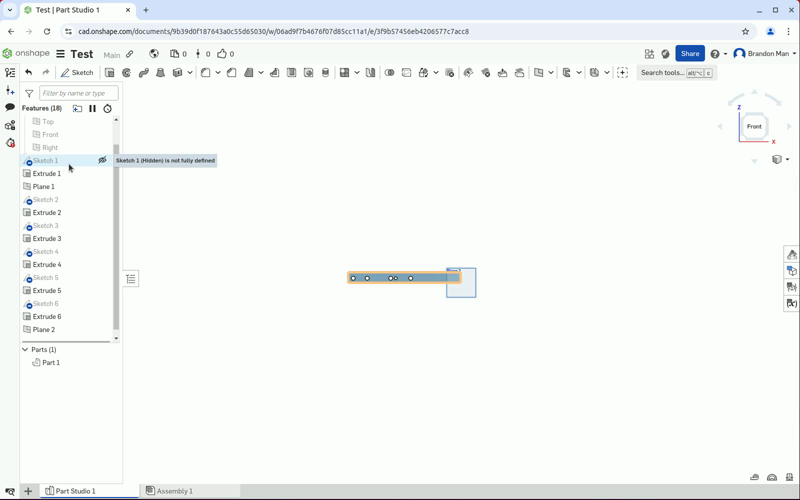
key(shift+s)
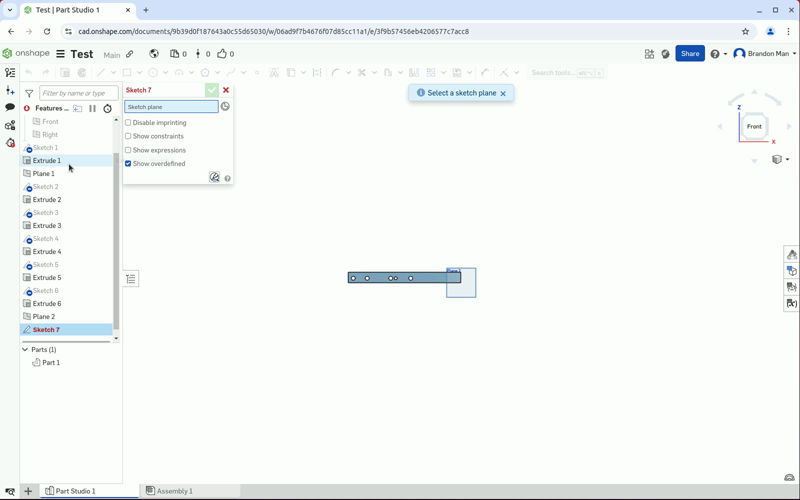
mouse_move(69, 319)
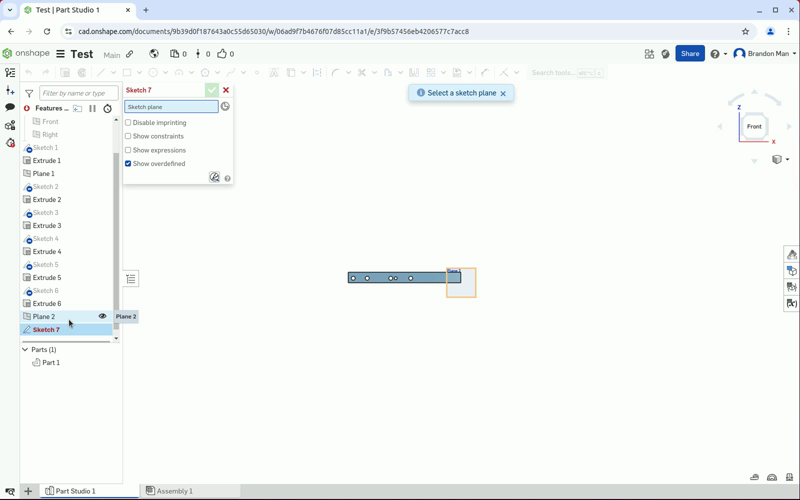
click(69, 319)
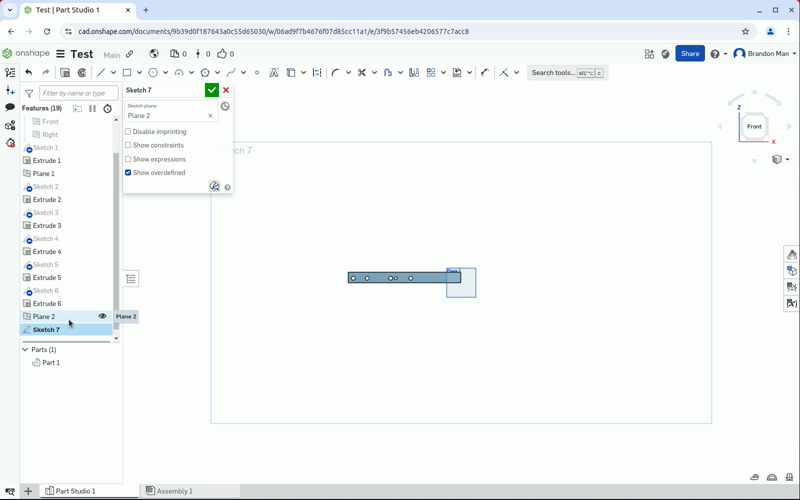
mouse_move(73, 352)
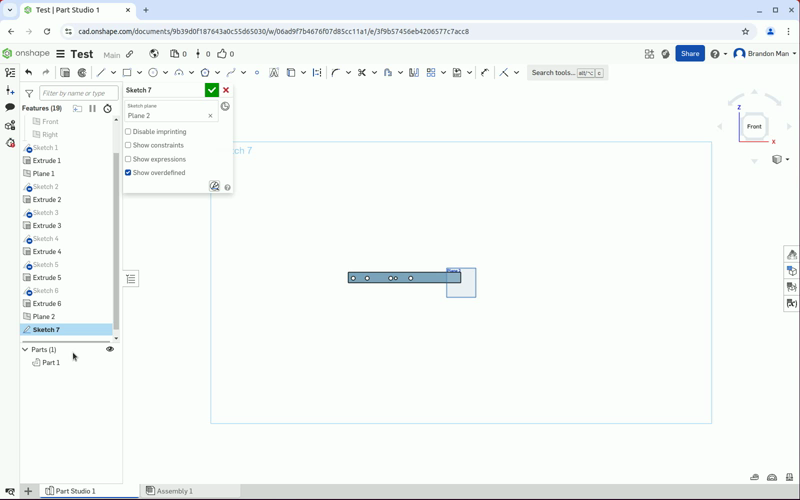
key(y)
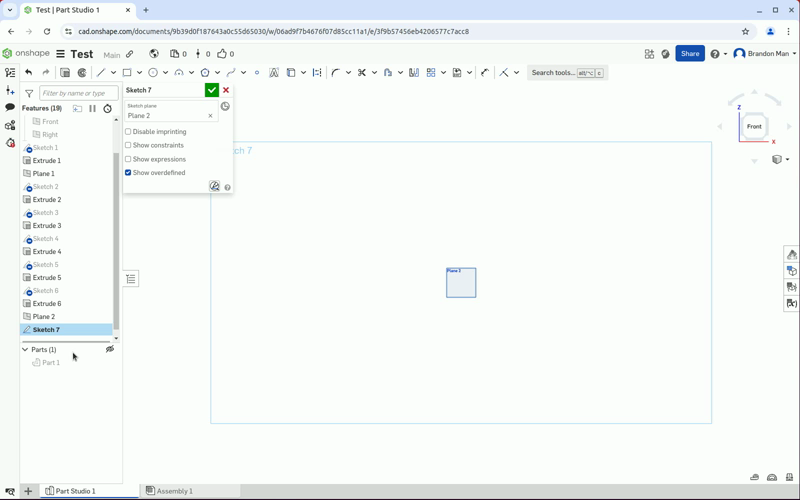
key(c)
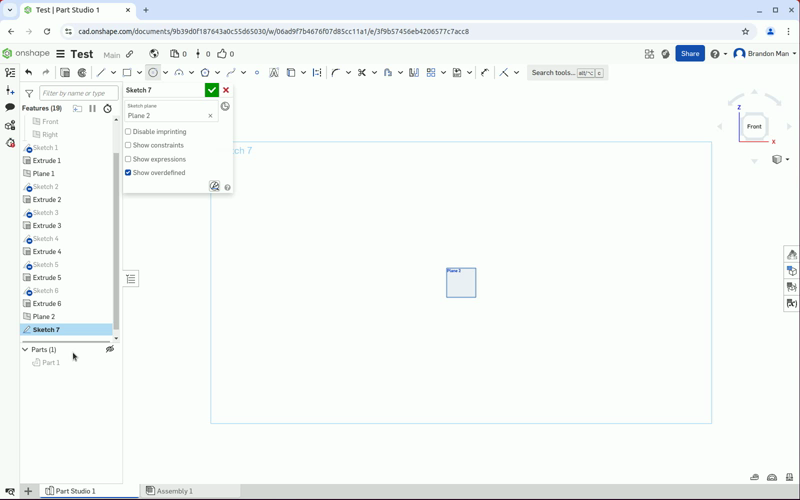
key_down(shift)
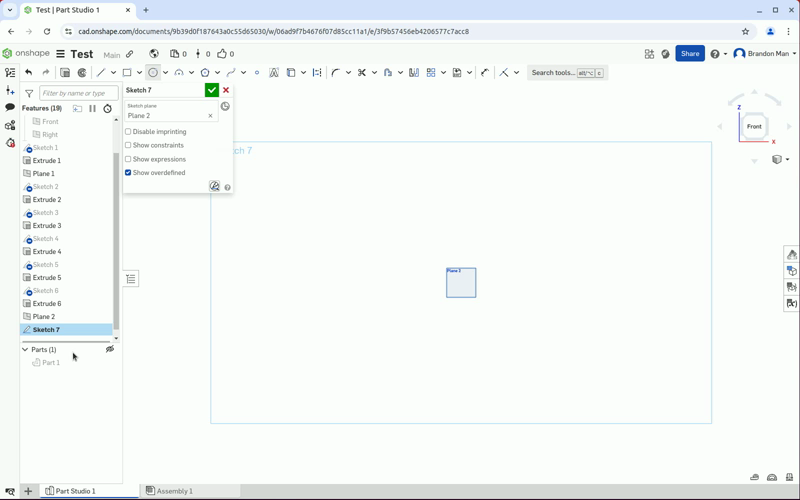
mouse_move(419, 278)
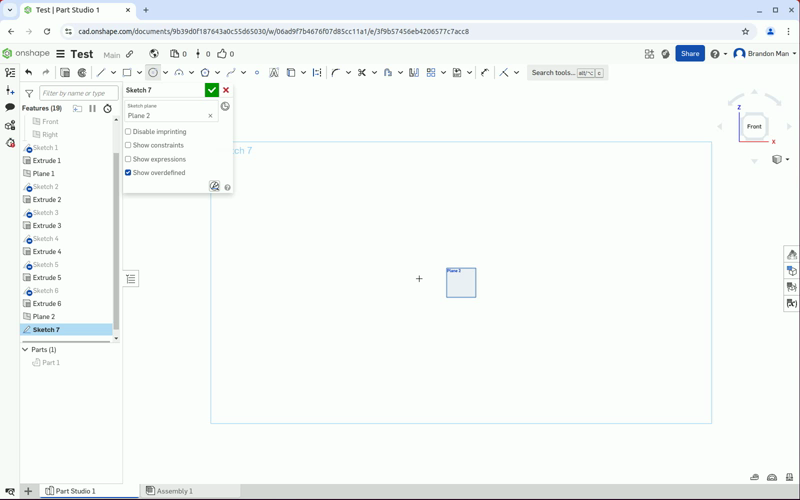
click(419, 278)
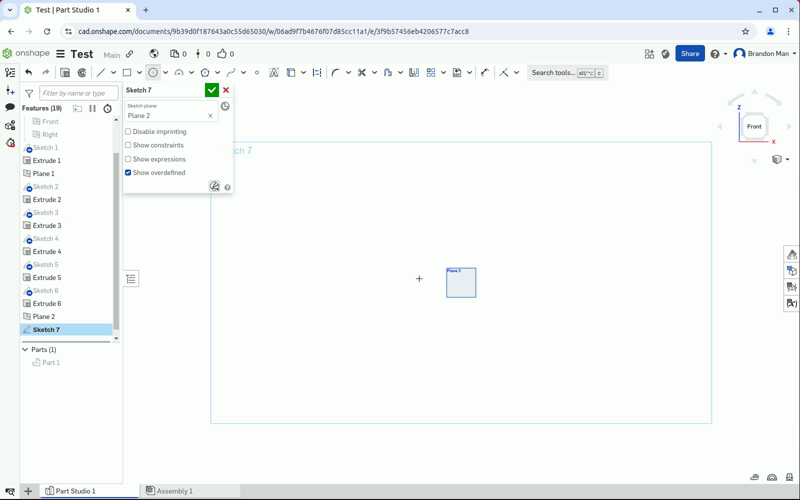
key_up(shift)
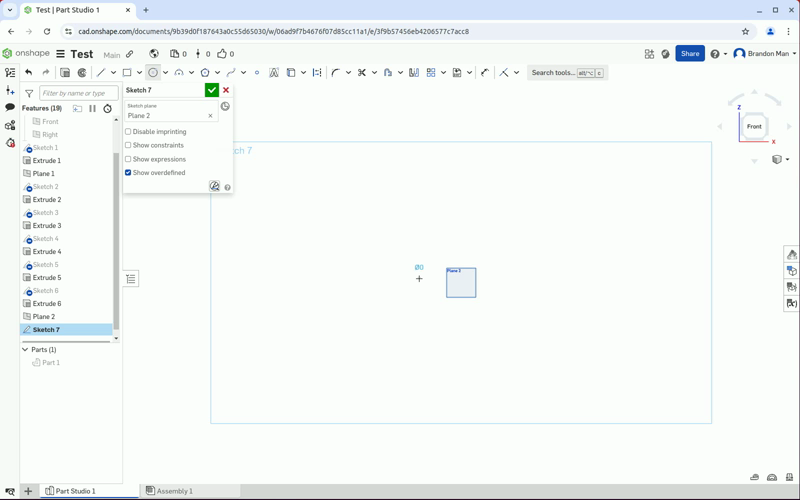
mouse_move(420, 278)
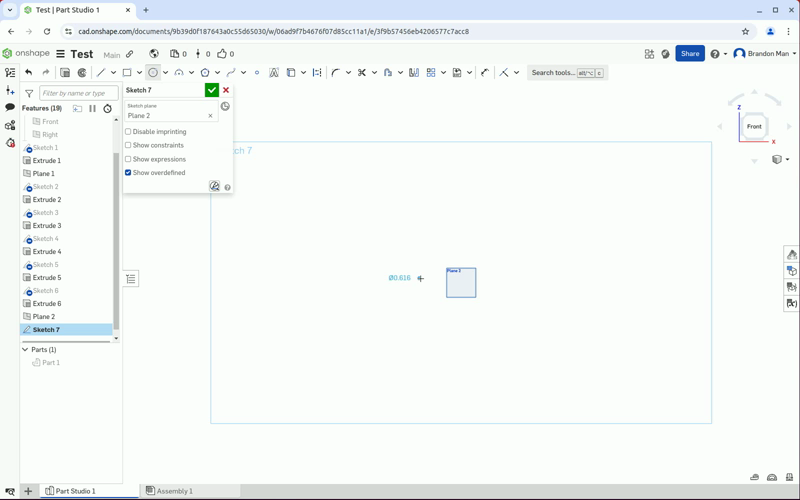
scroll(6)
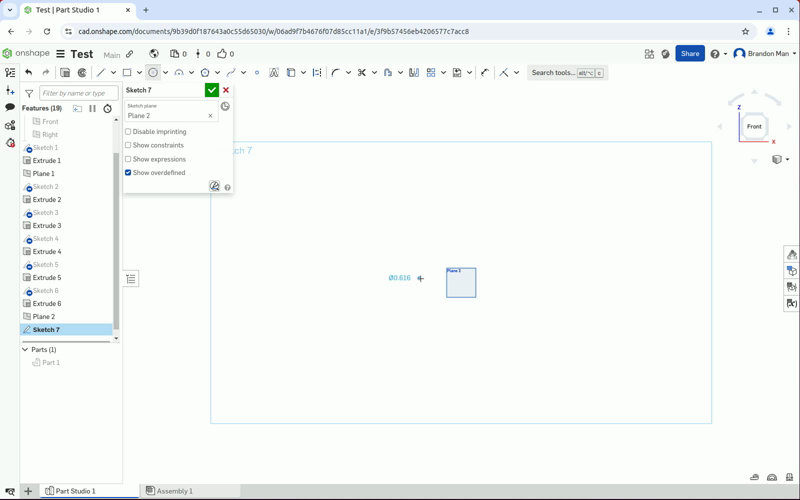
scroll(6)
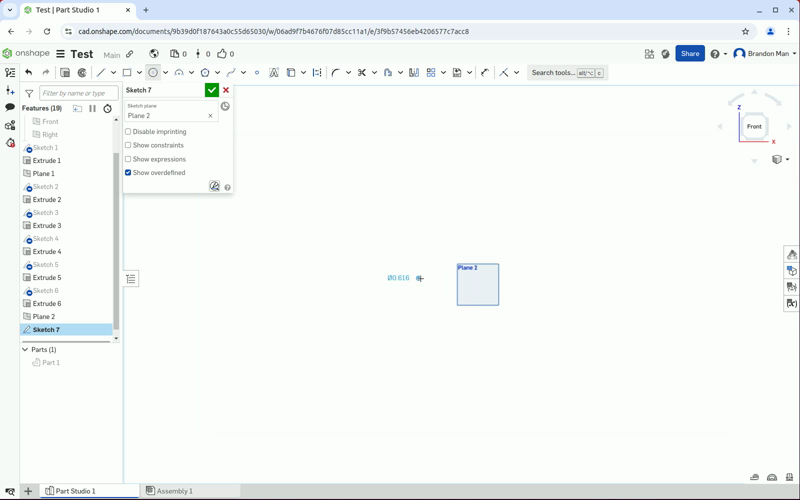
scroll(6)
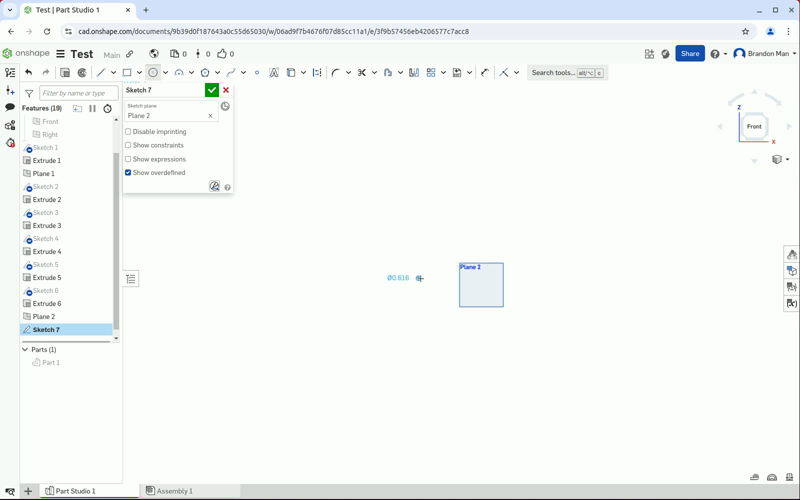
scroll(6)
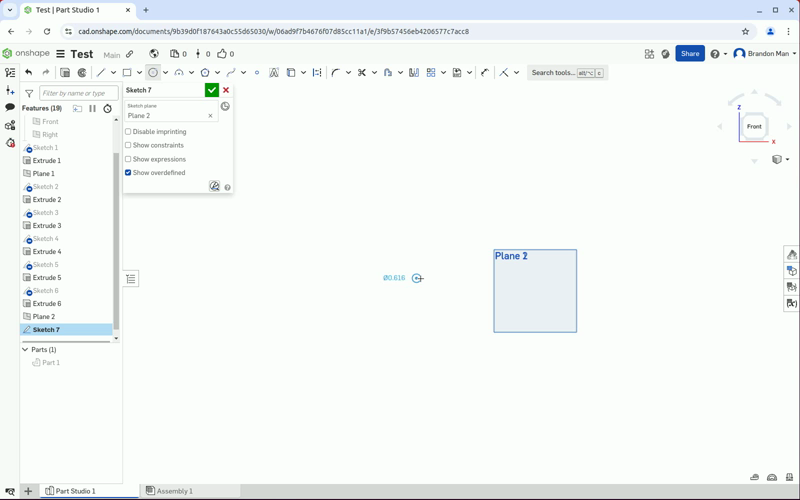
scroll(6)
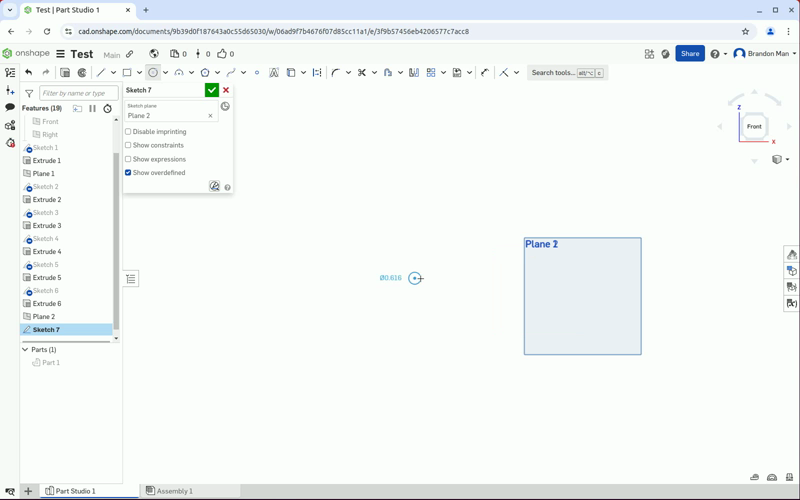
scroll(6)
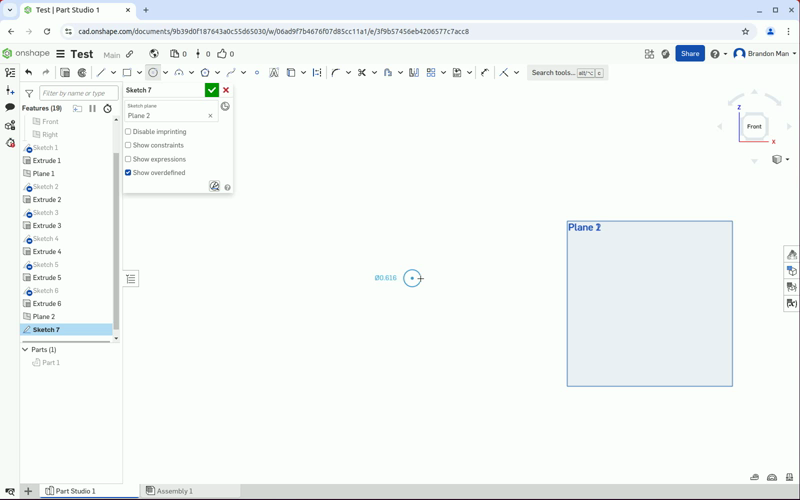
scroll(6)
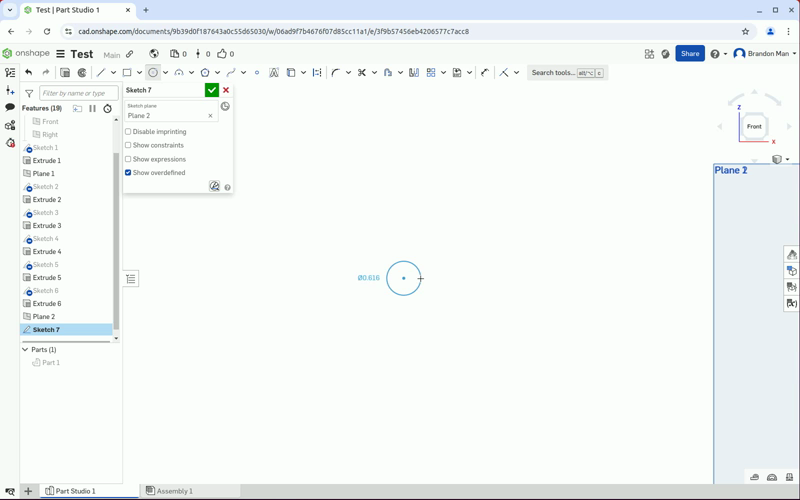
click(420, 278)
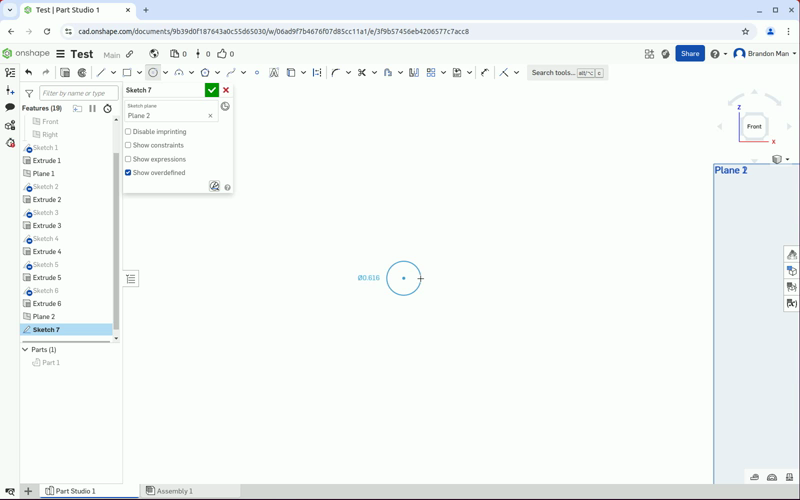
scroll(-6)
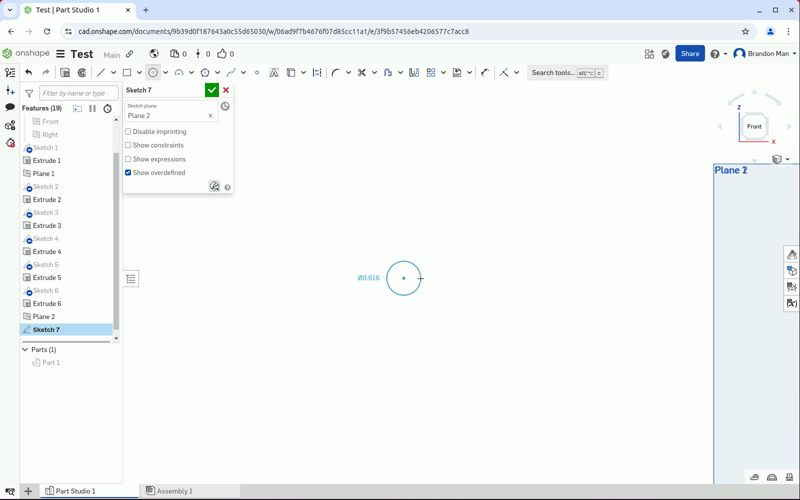
scroll(-6)
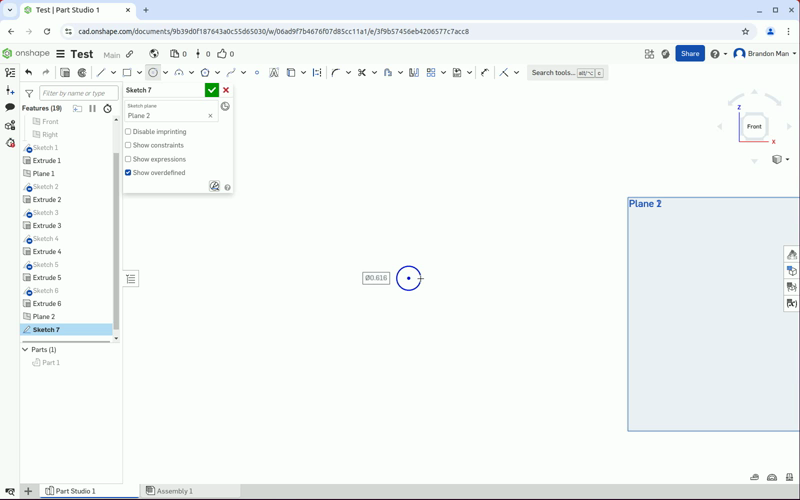
scroll(-6)
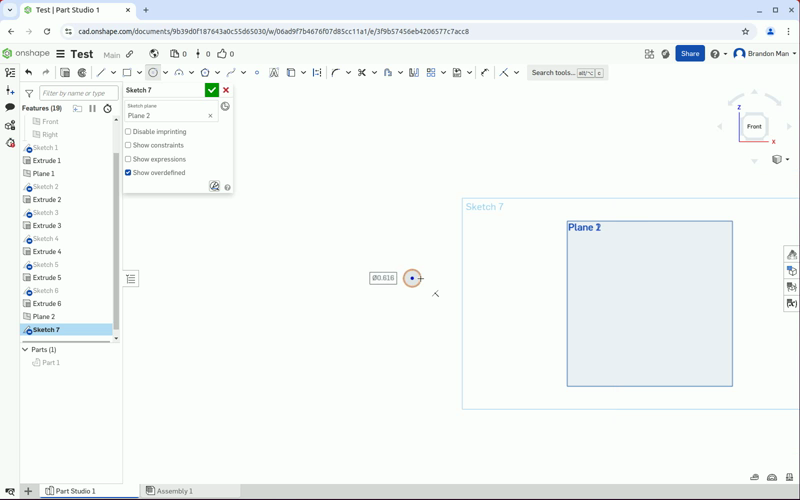
scroll(-6)
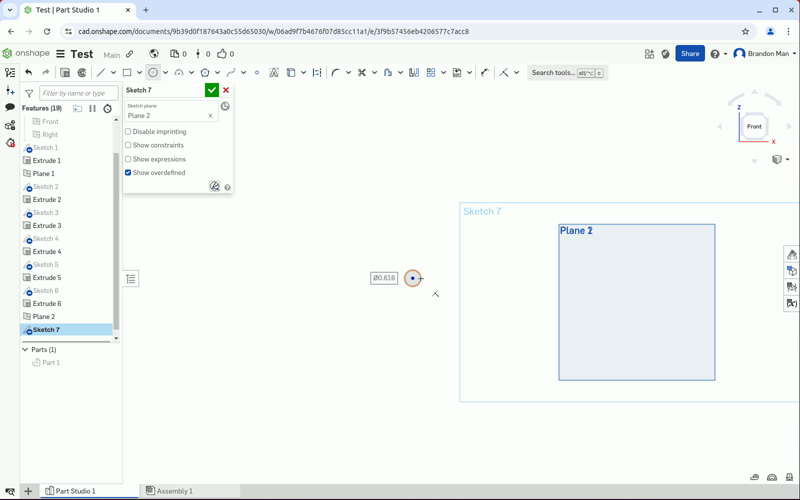
scroll(-6)
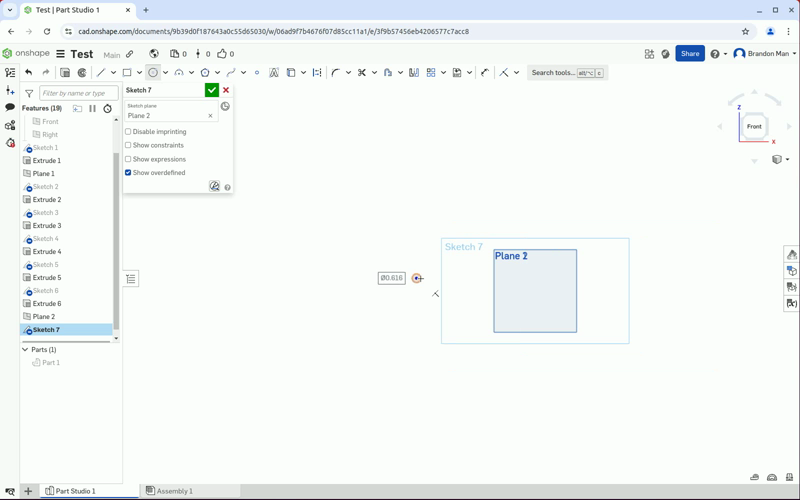
scroll(-6)
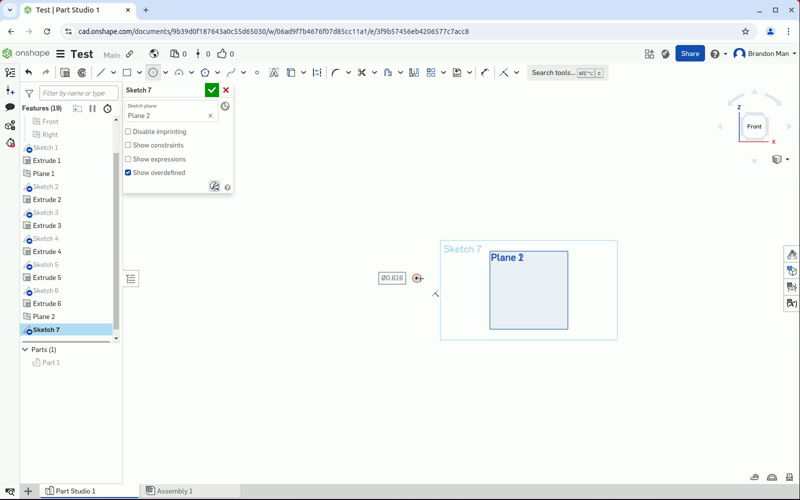
scroll(-6)
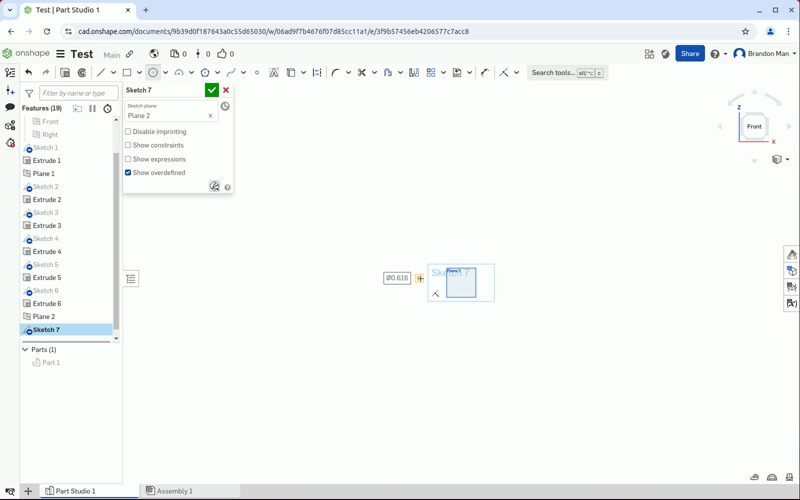
key(esc)
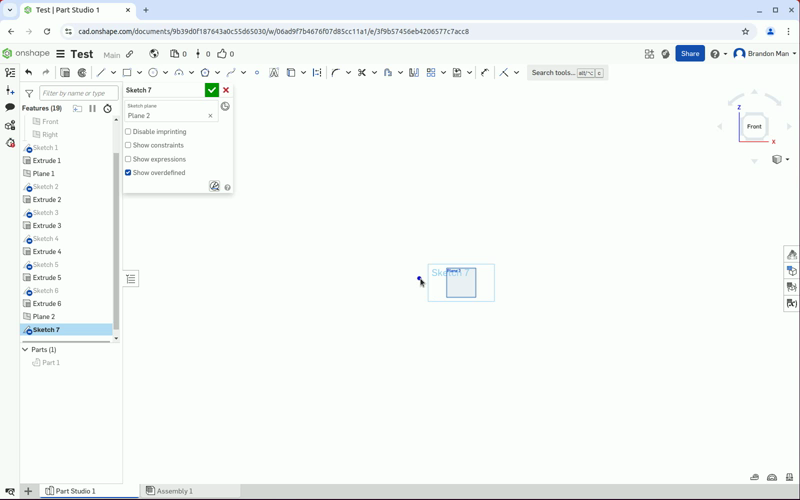
mouse_move(417, 277)
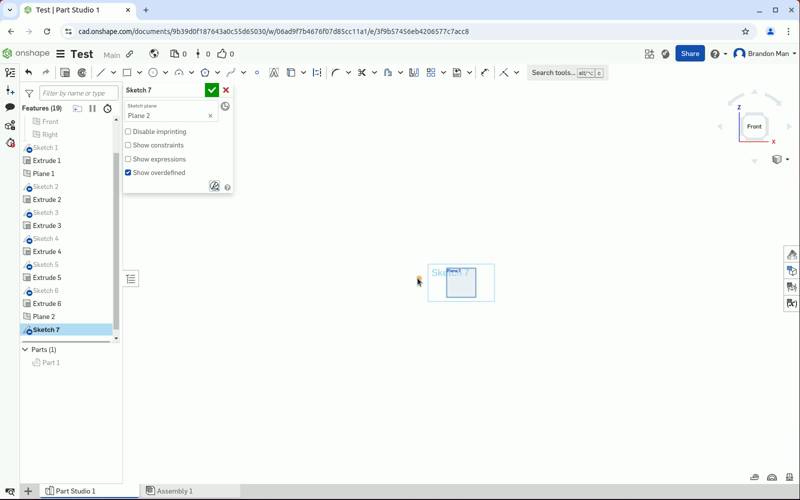
scroll(6)
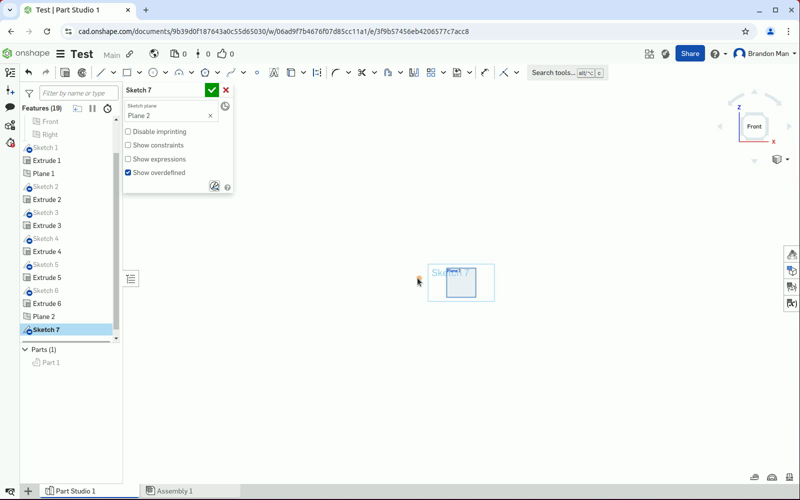
scroll(6)
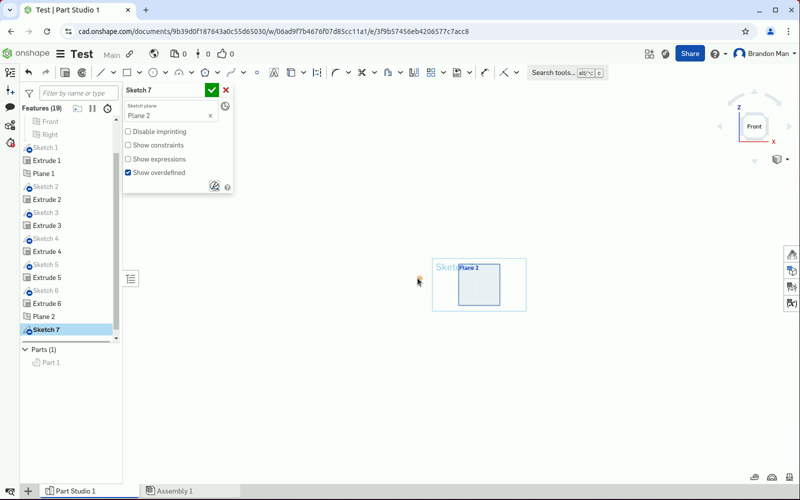
scroll(6)
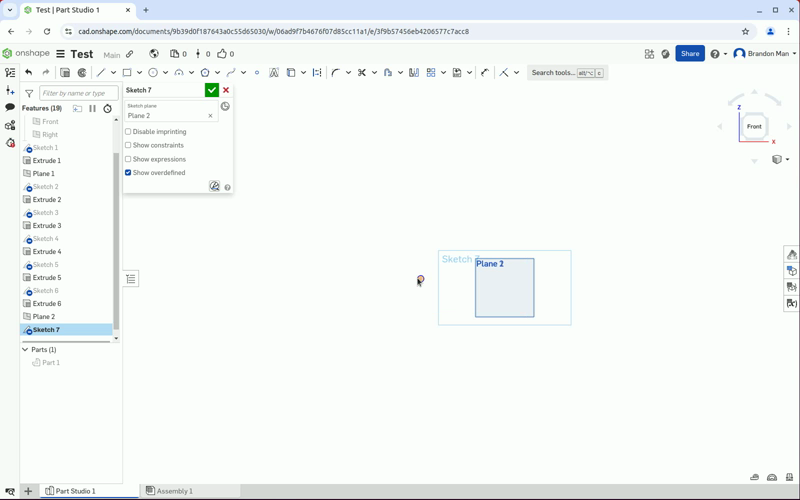
scroll(6)
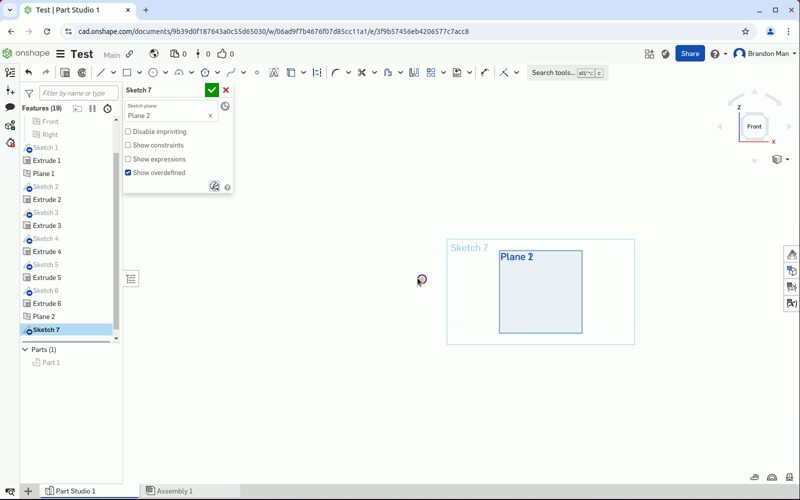
scroll(6)
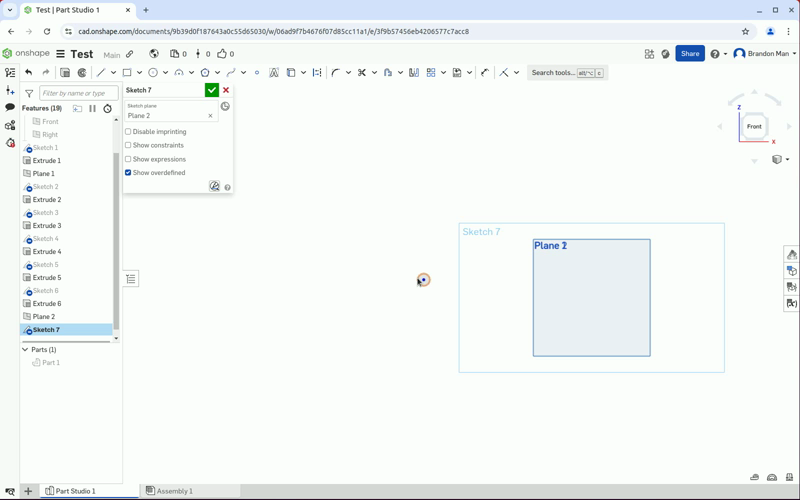
scroll(6)
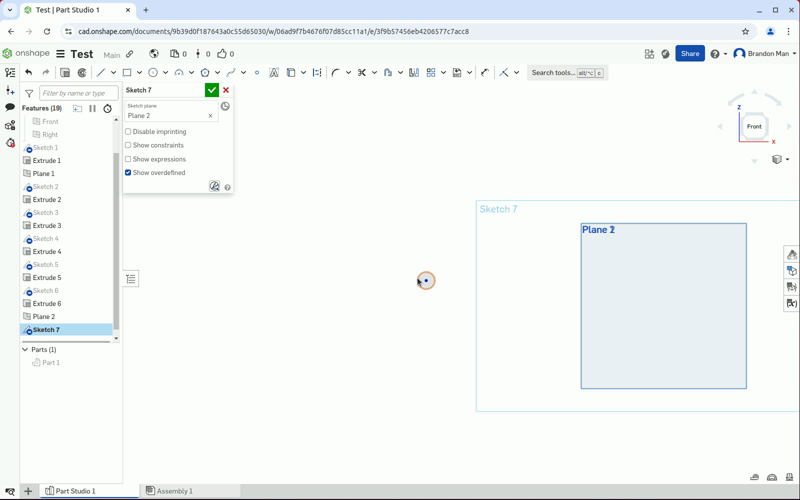
scroll(6)
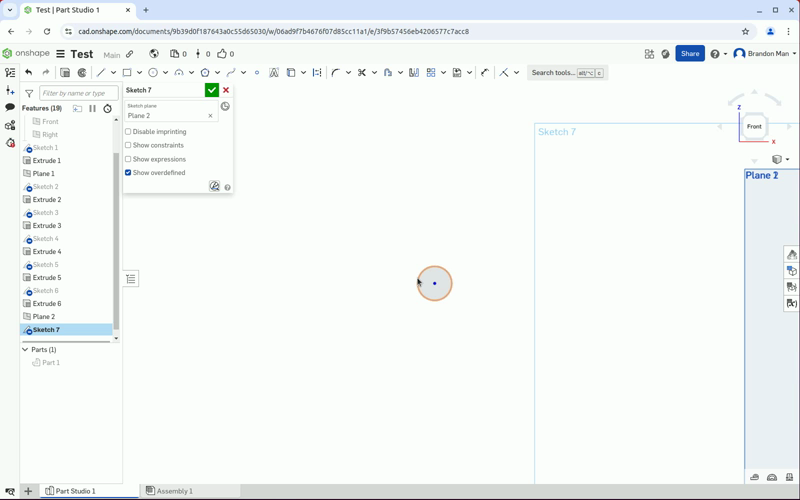
click(417, 277)
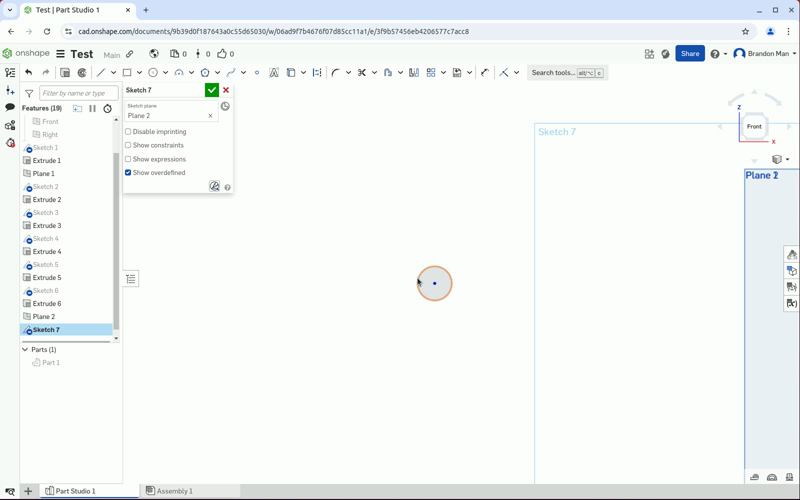
scroll(-6)
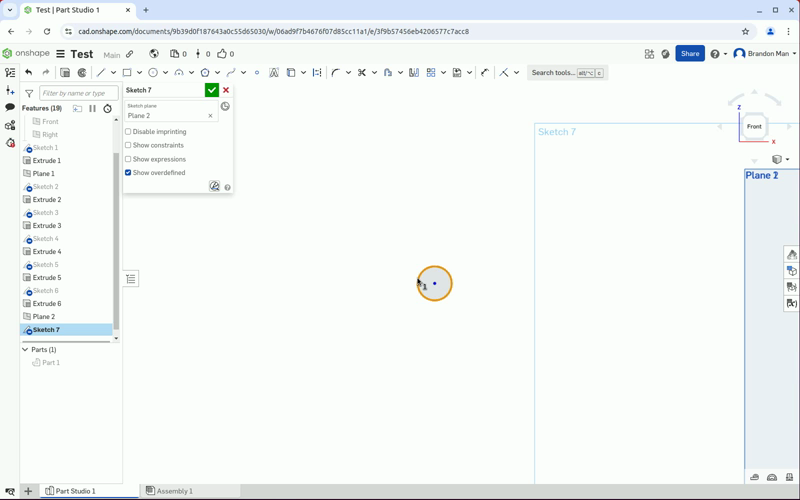
scroll(-6)
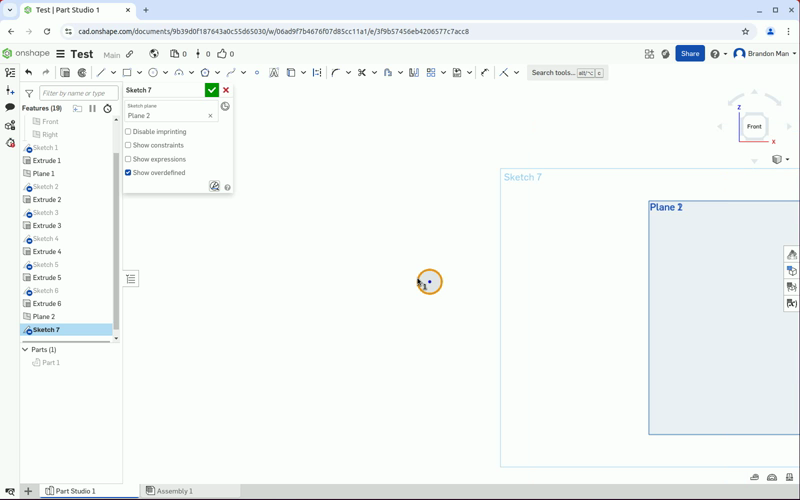
scroll(-6)
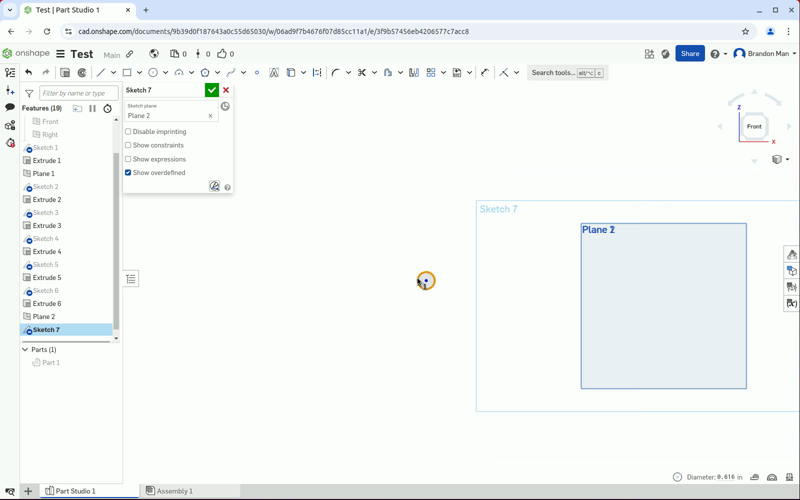
scroll(-6)
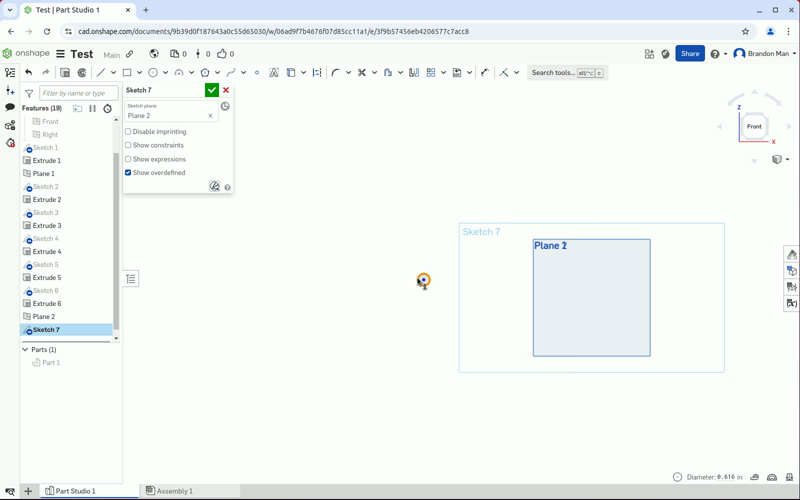
scroll(-6)
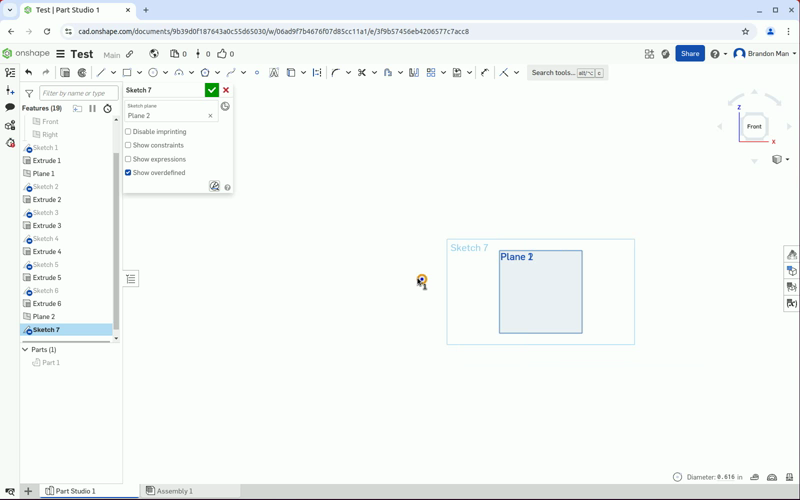
scroll(-6)
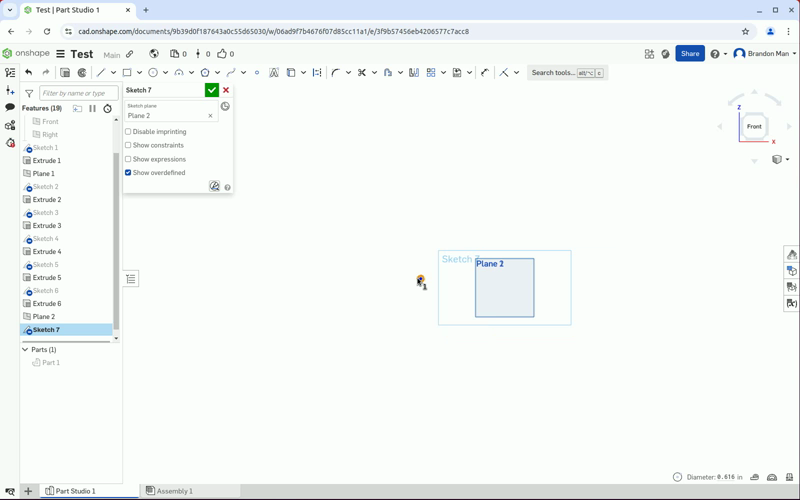
scroll(-6)
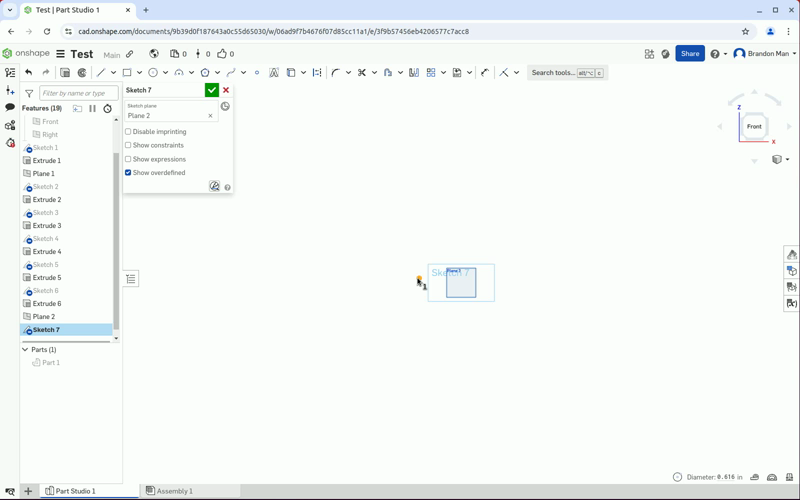
mouse_move(73, 352)
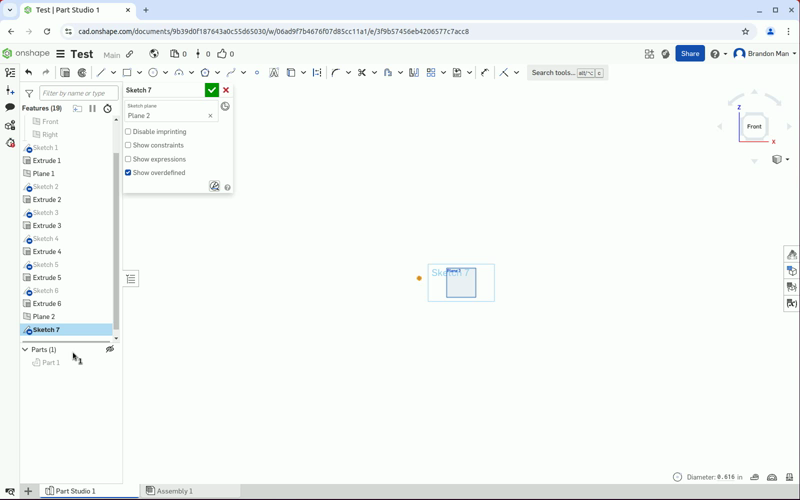
key(shift+y)
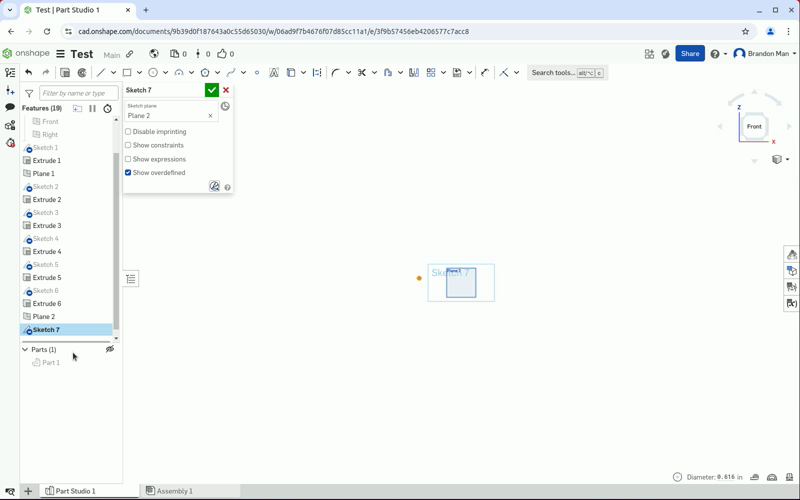
key(shift+e)
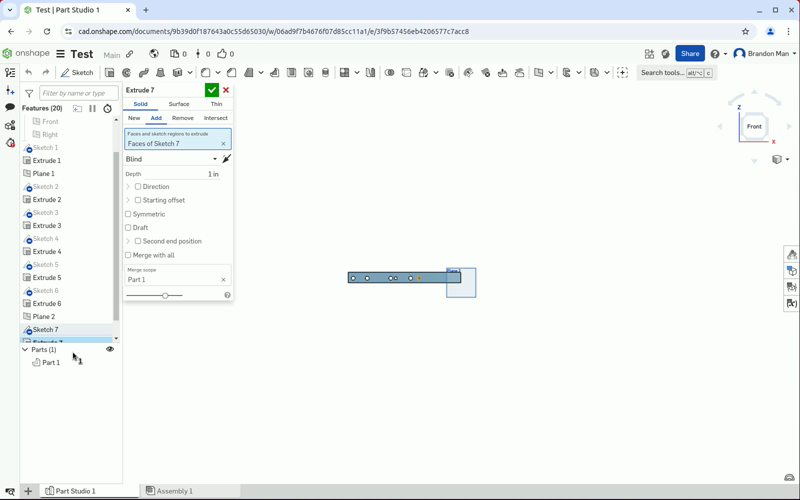
mouse_move(143, 106)
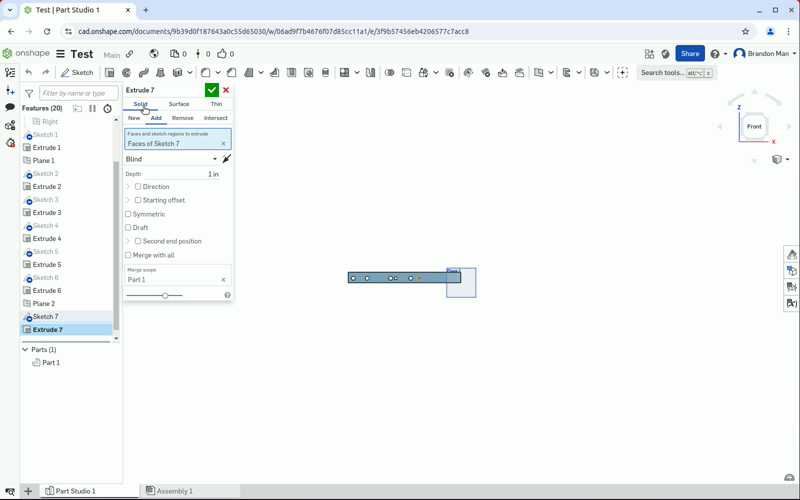
click(143, 106)
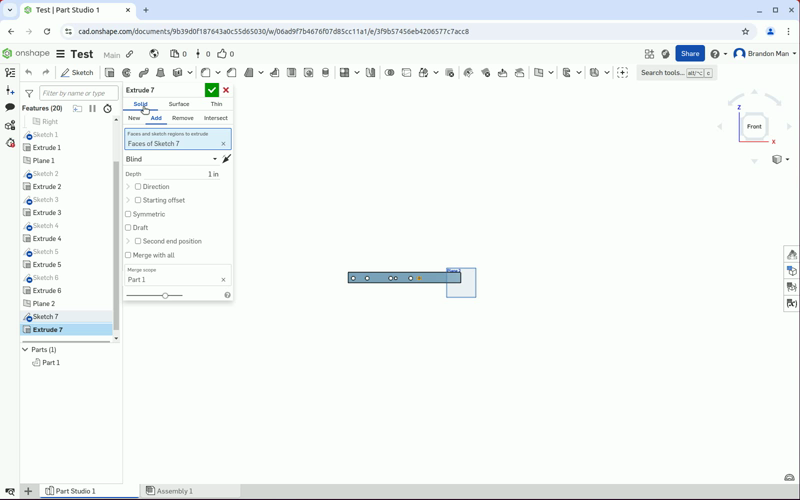
mouse_move(186, 120)
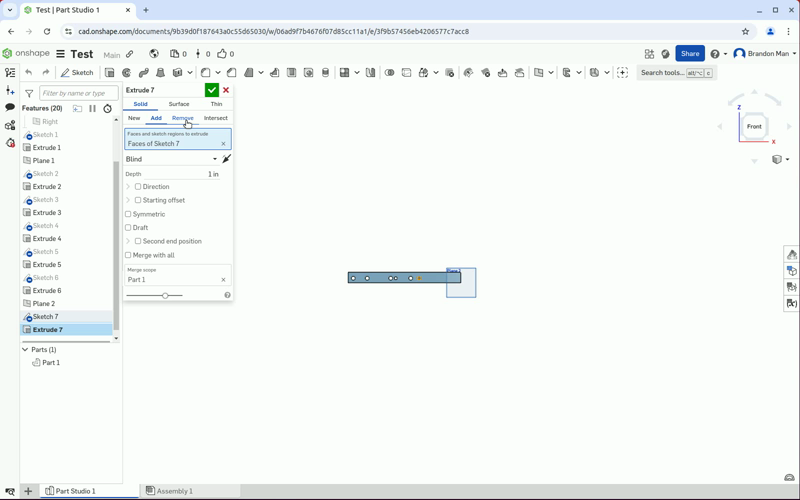
click(186, 120)
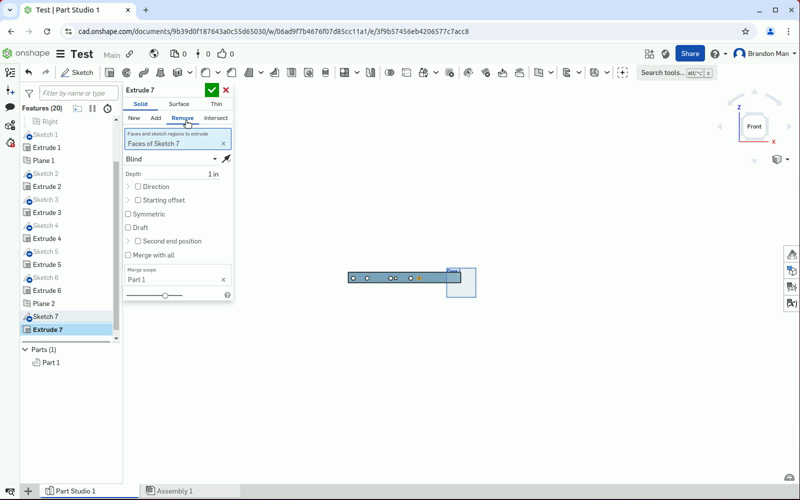
key(tab, 4)
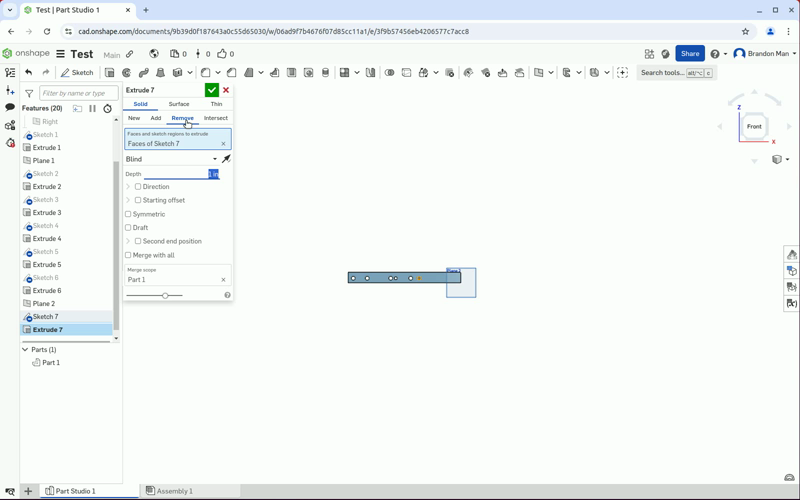
text(2.889)
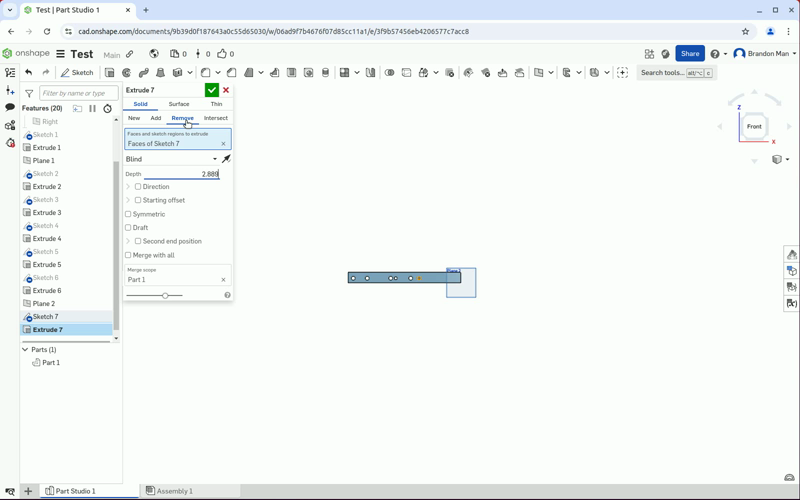
key(tab, 6)
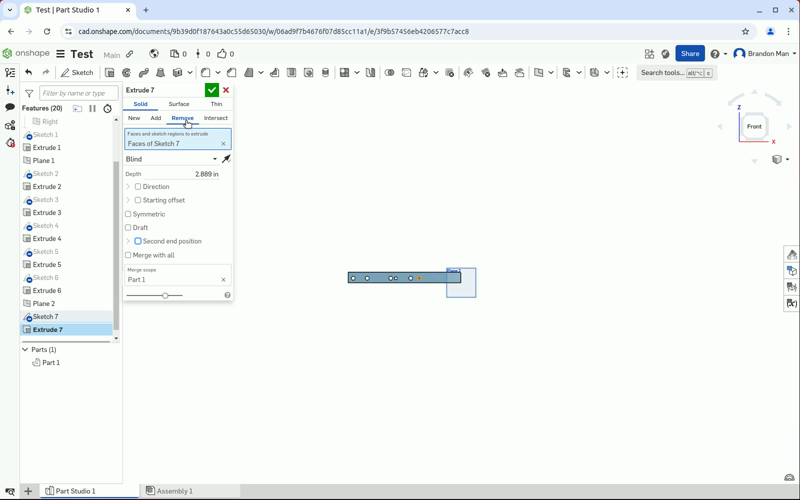
key(space)
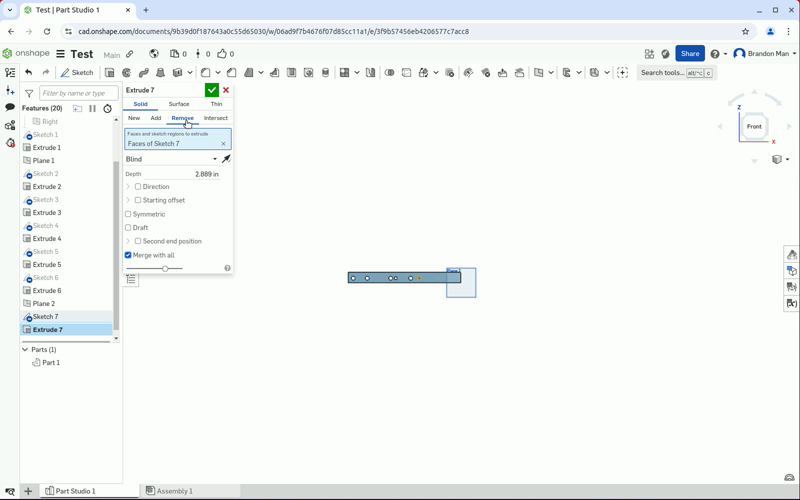
key(enter)
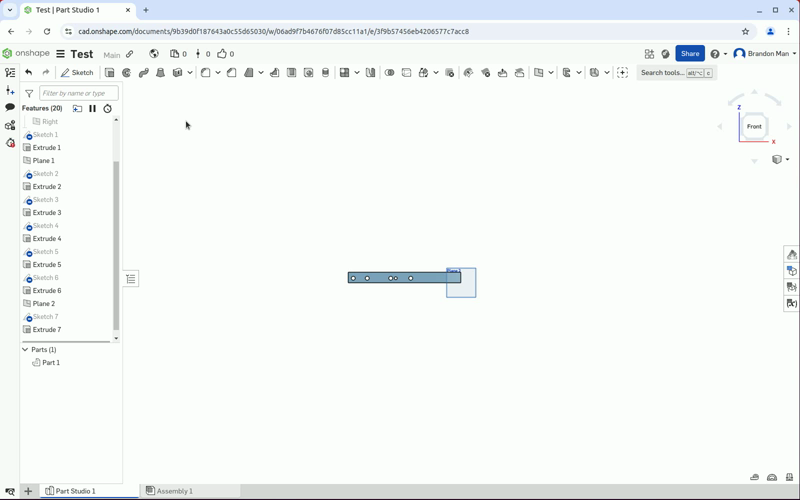
key(shift+h)
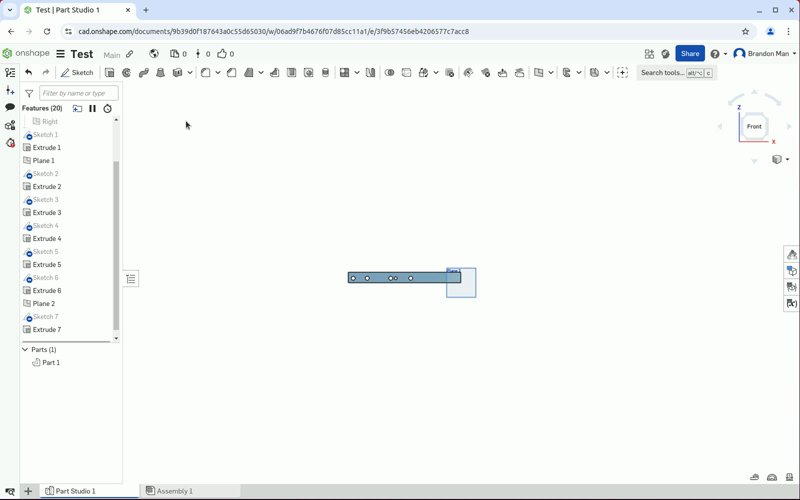
key(shift+h)
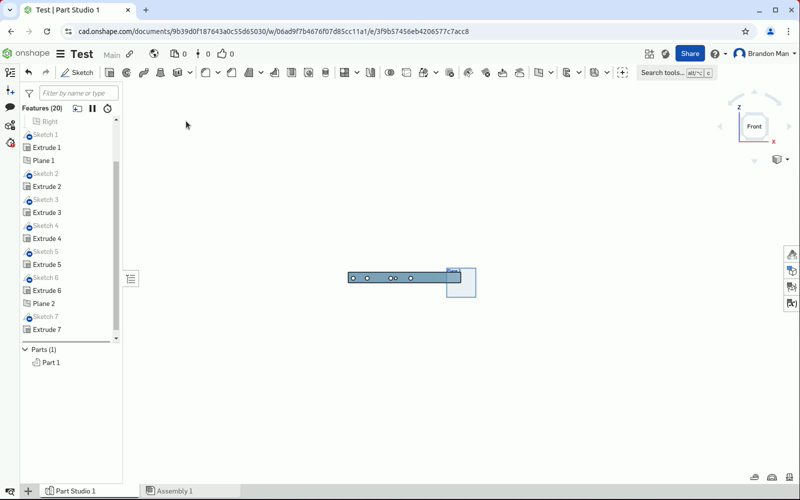
mouse_move(69, 137)
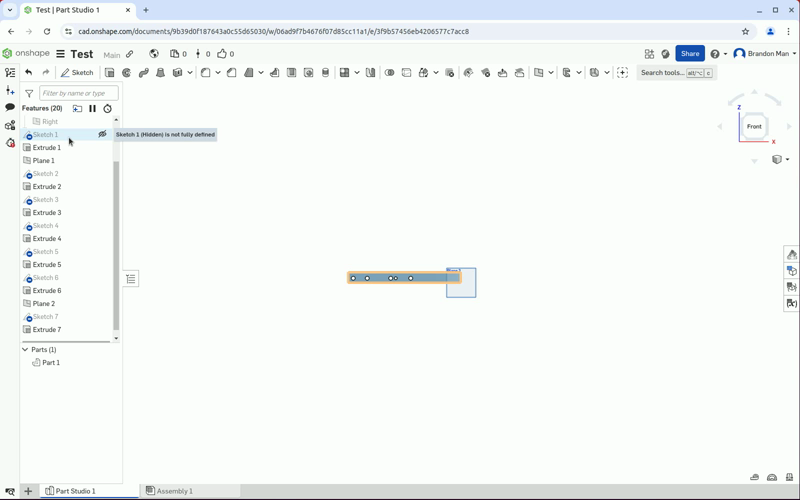
click(69, 137)
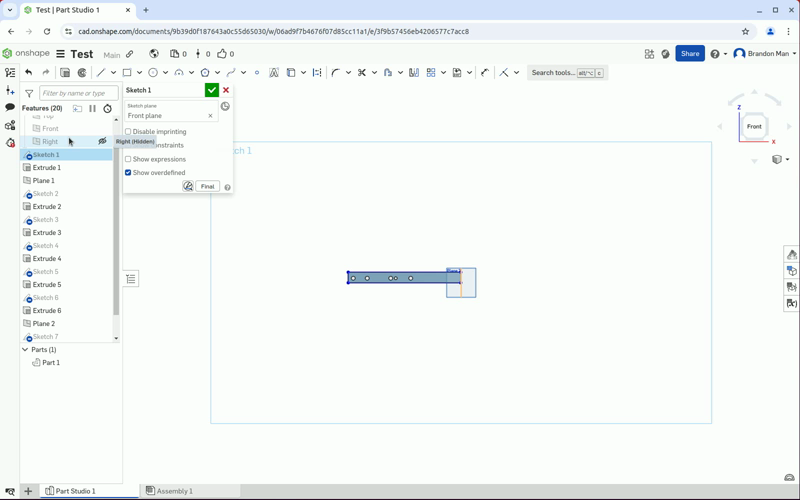
mouse_move(229, 92)
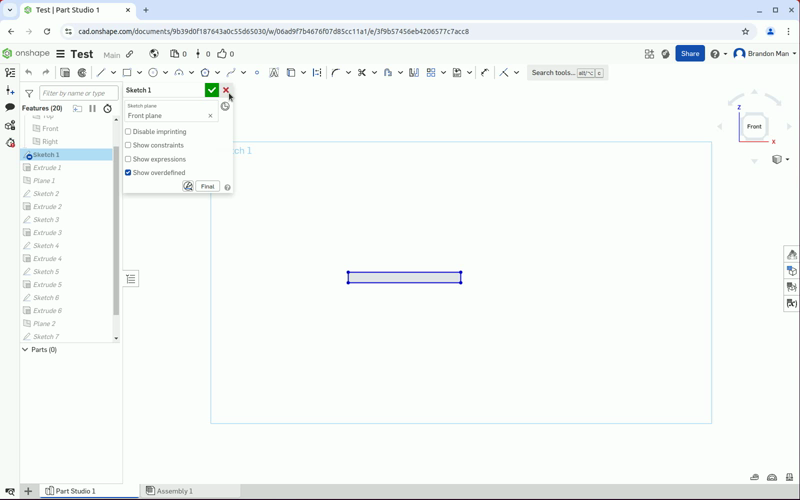
click(229, 92)
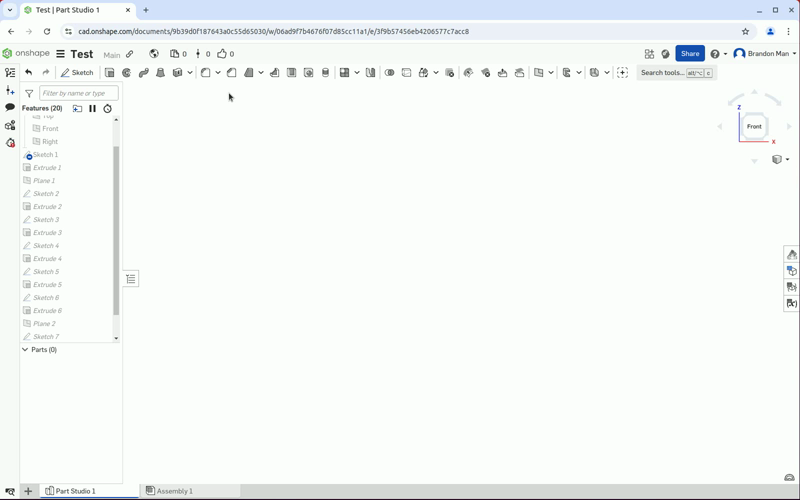
key(shift+s)
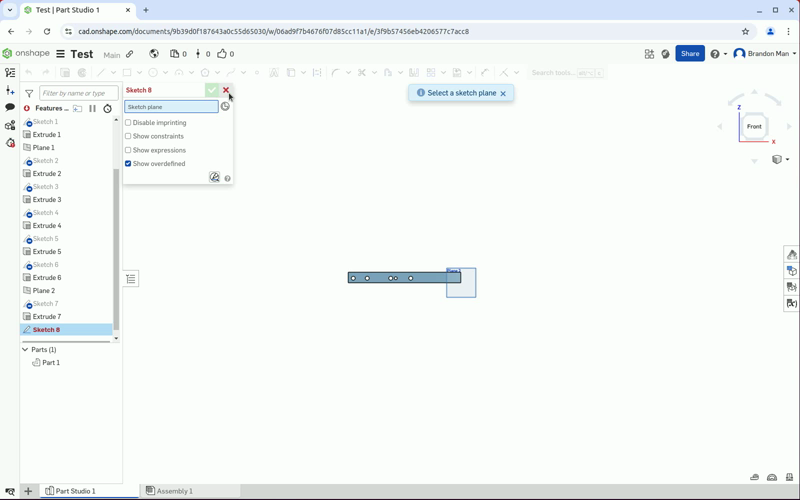
mouse_move(69, 293)
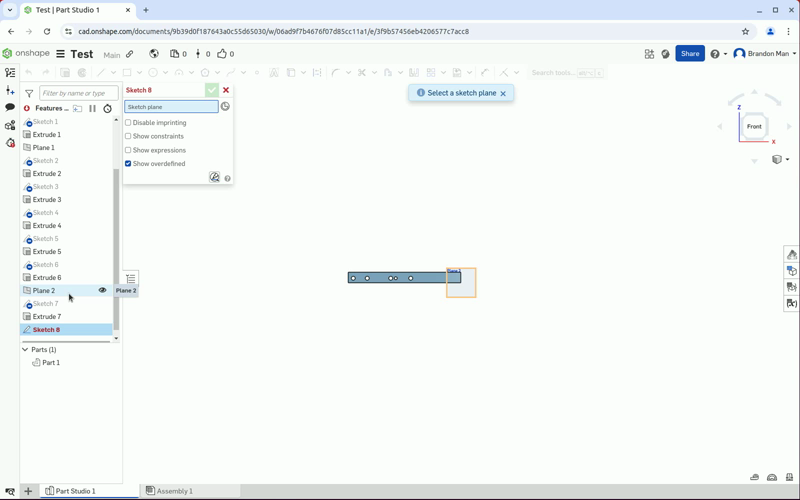
click(69, 293)
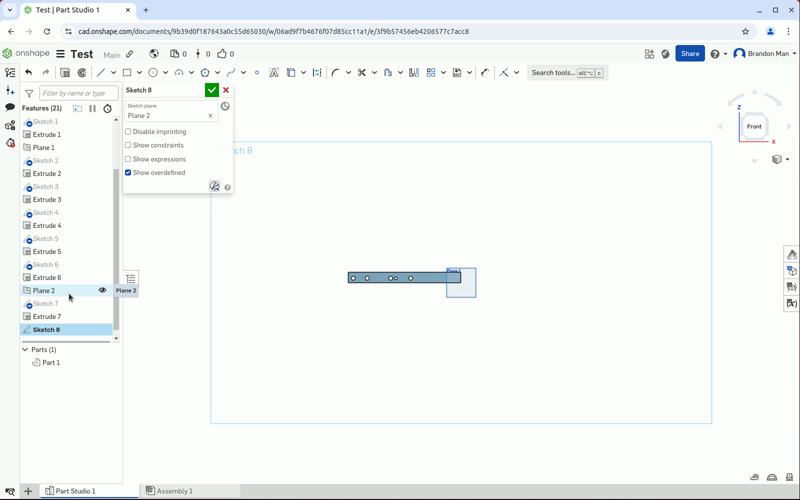
mouse_move(73, 352)
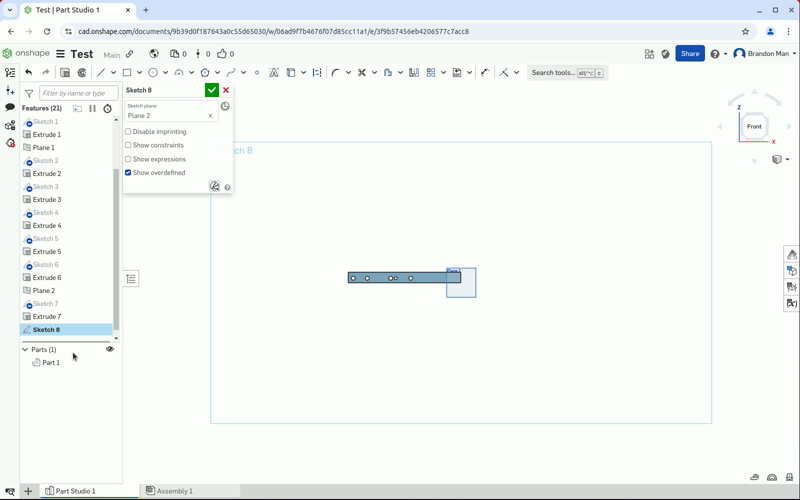
key(y)
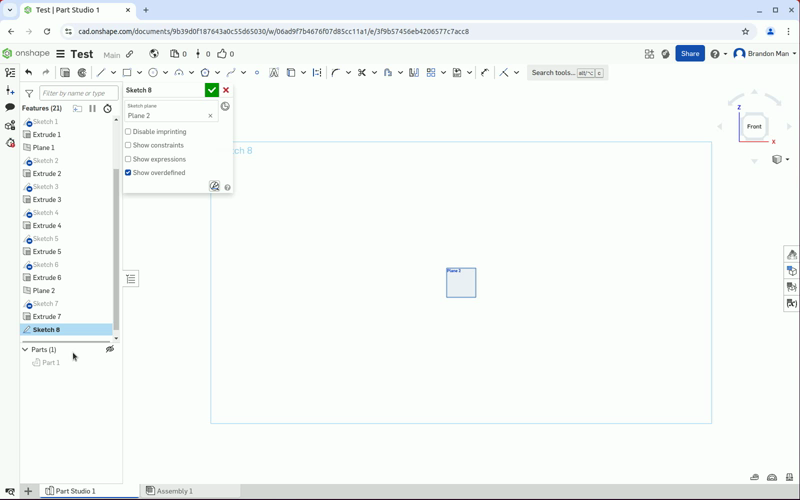
key(c)
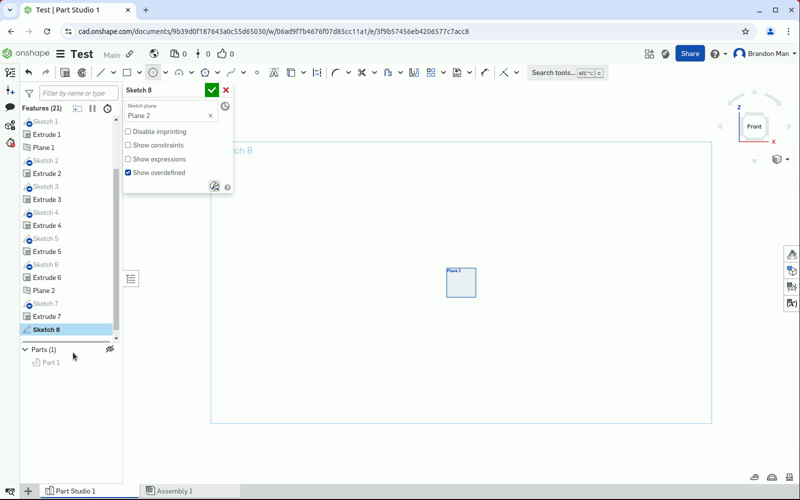
key_down(shift)
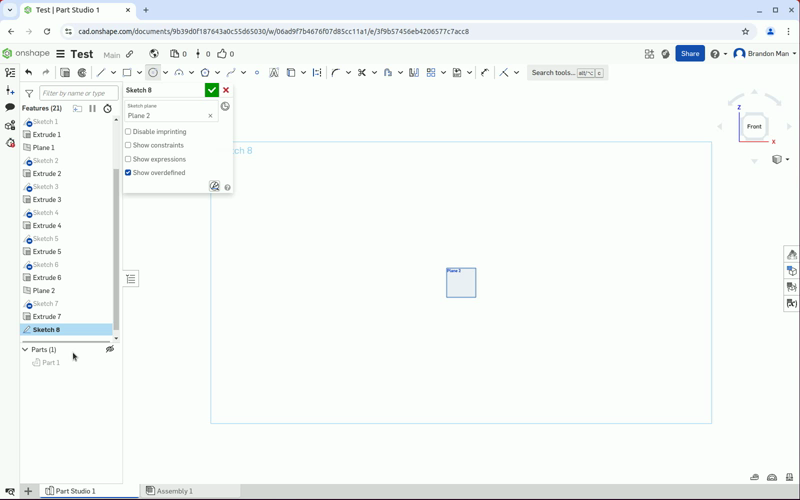
mouse_move(439, 278)
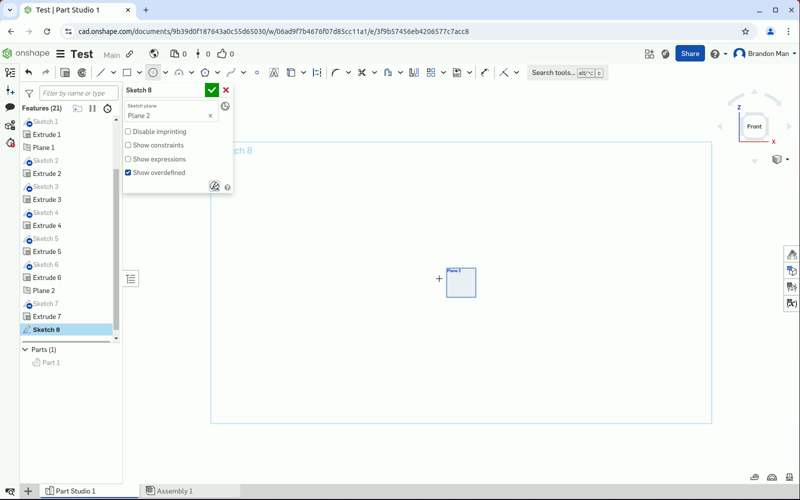
click(439, 278)
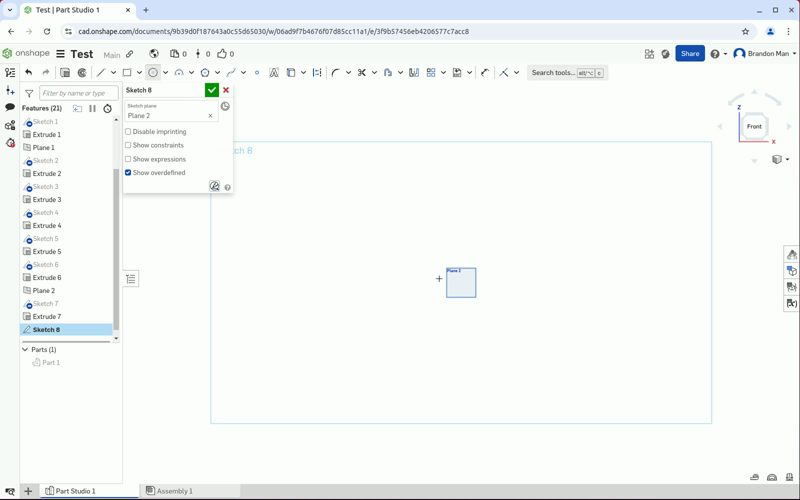
key_up(shift)
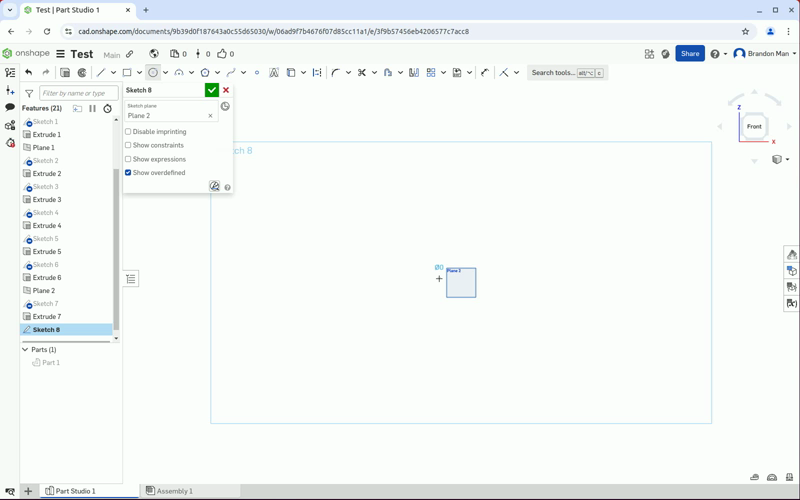
mouse_move(440, 278)
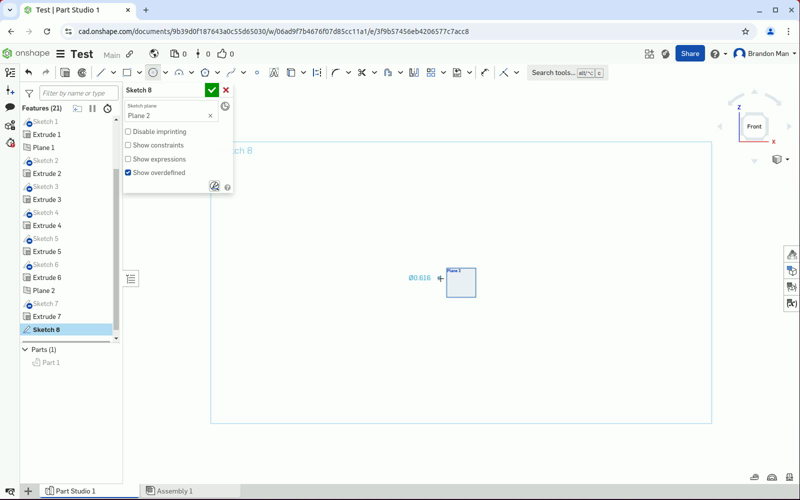
scroll(6)
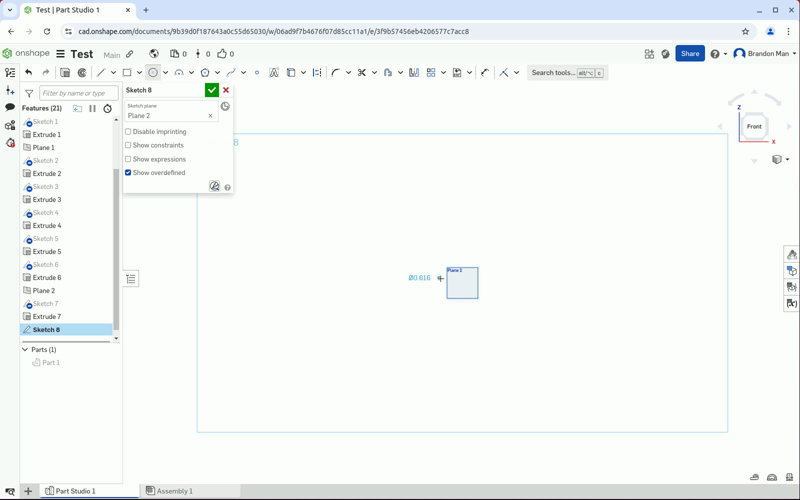
scroll(6)
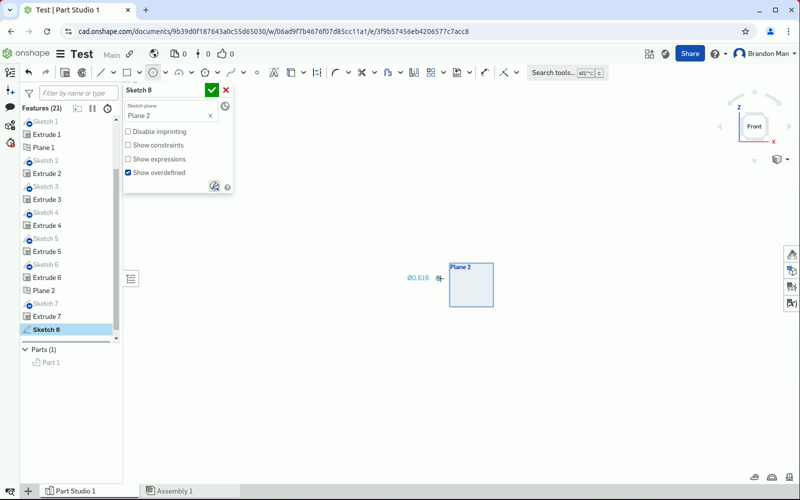
scroll(6)
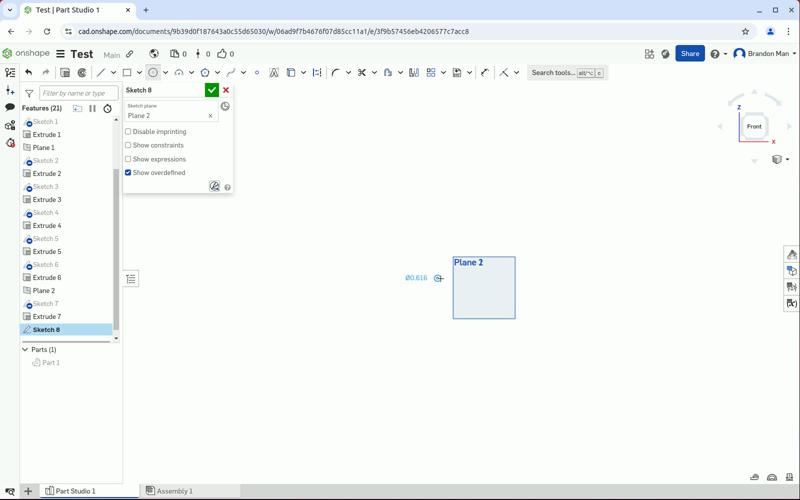
scroll(6)
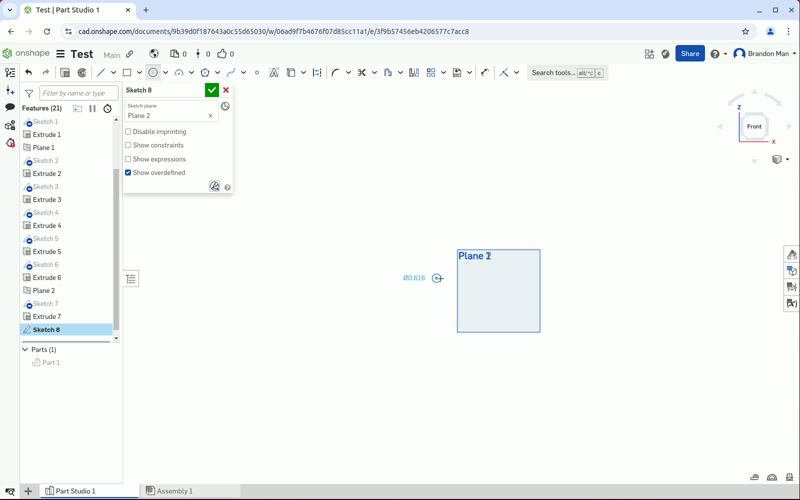
scroll(6)
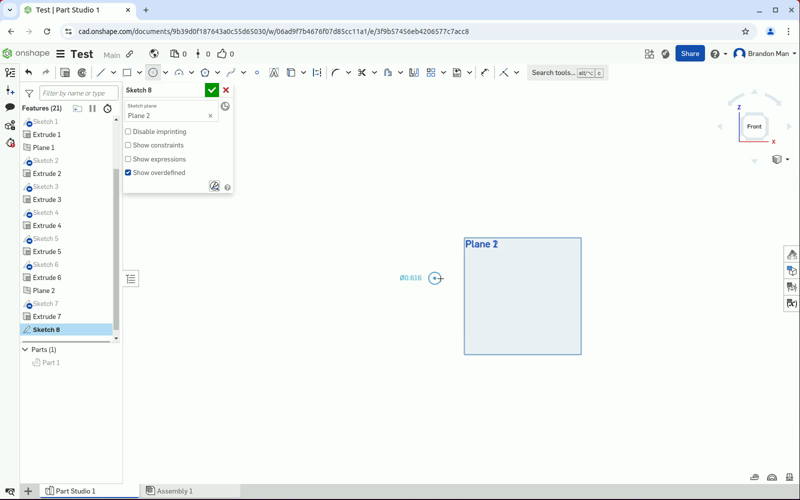
scroll(6)
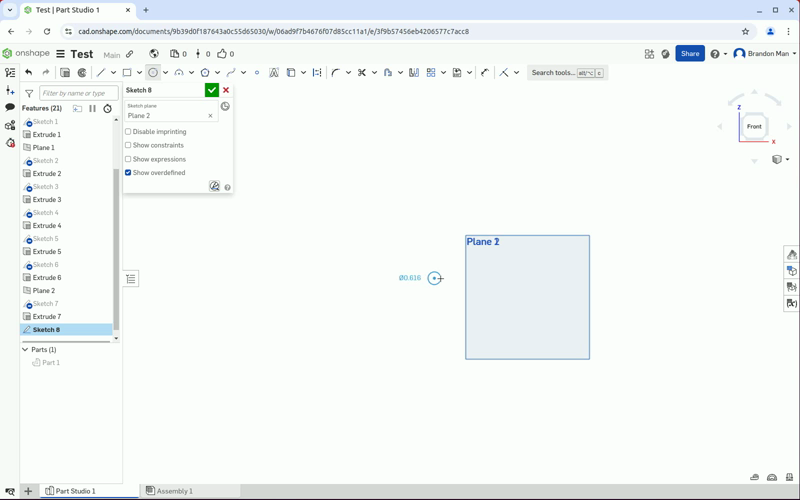
scroll(6)
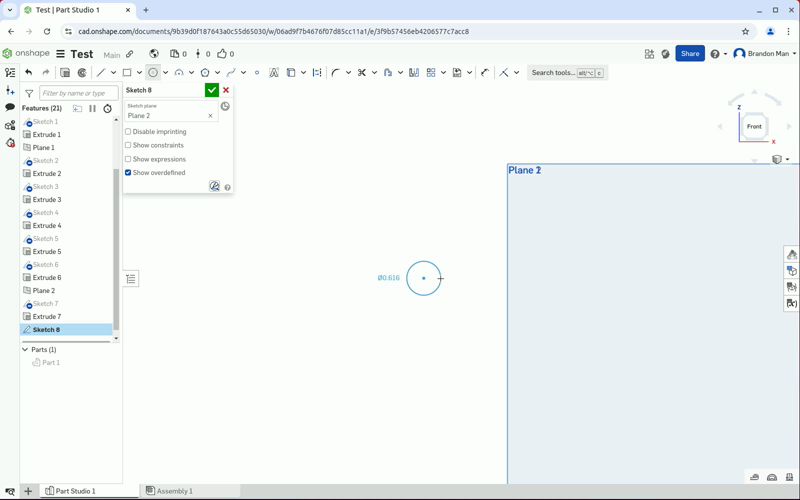
click(440, 278)
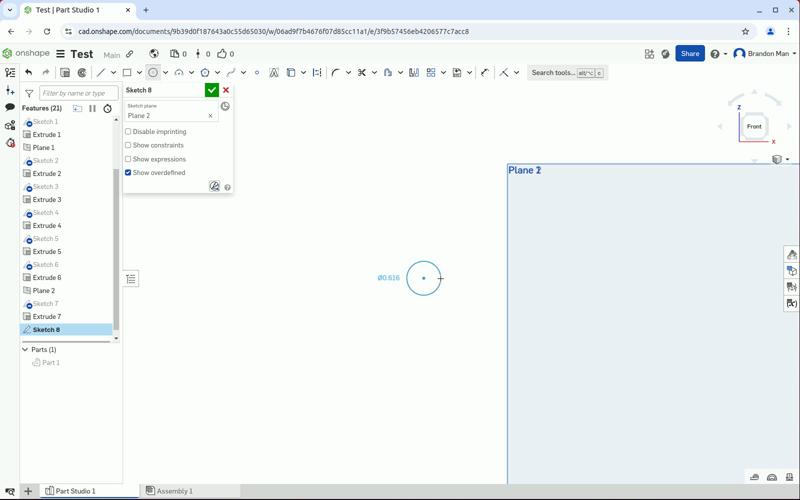
scroll(-6)
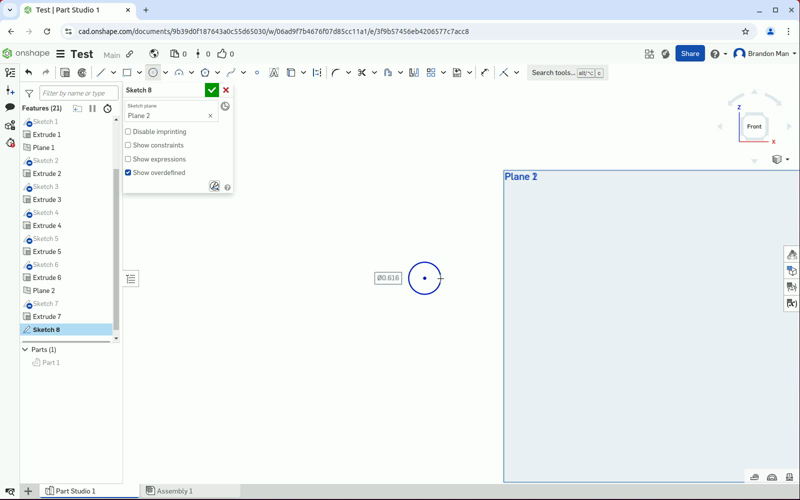
scroll(-6)
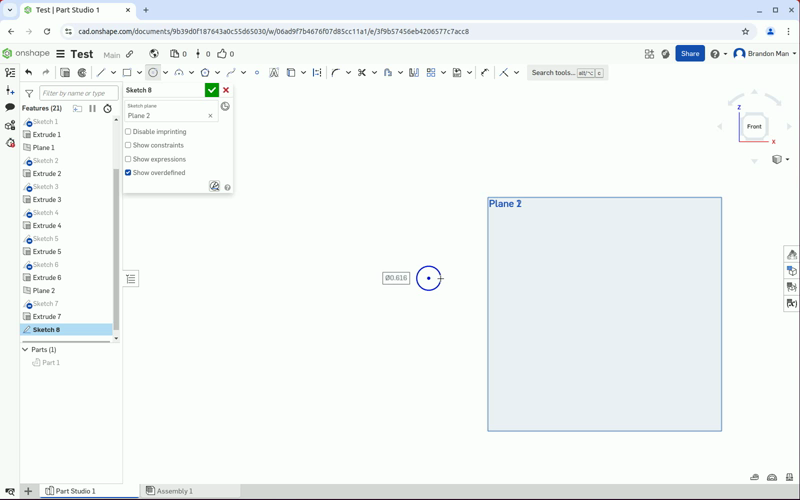
scroll(-6)
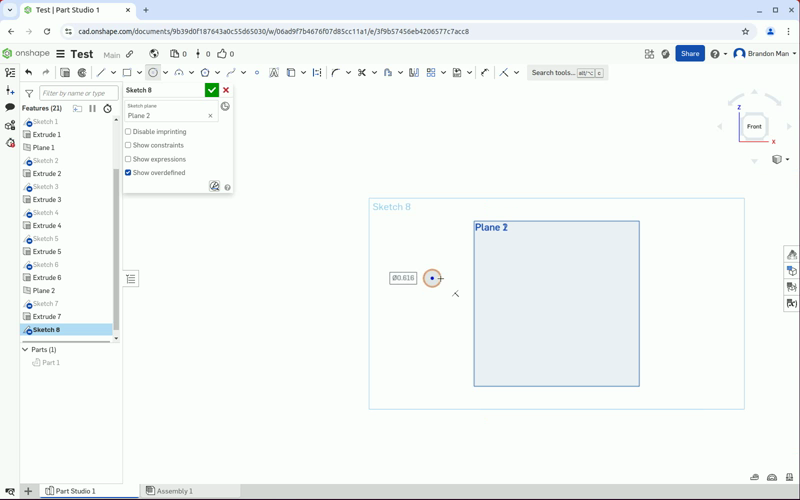
scroll(-6)
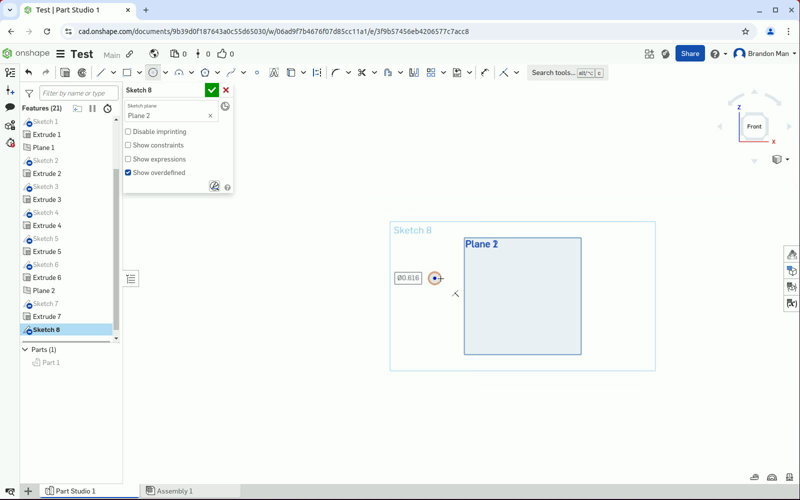
scroll(-6)
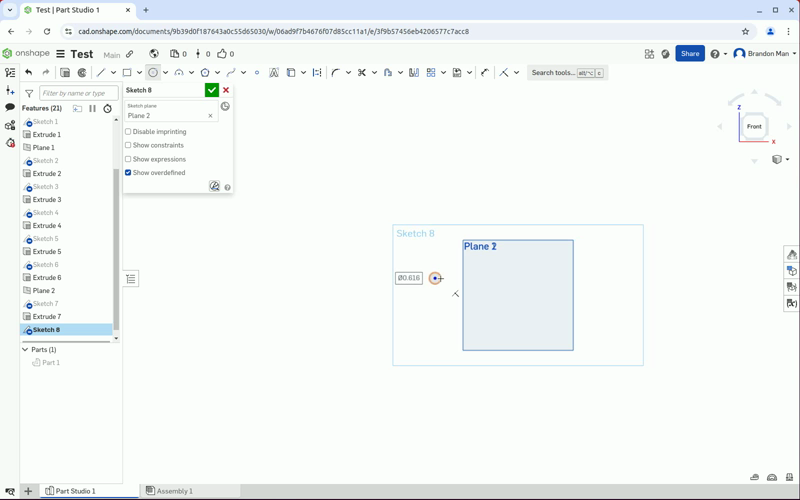
scroll(-6)
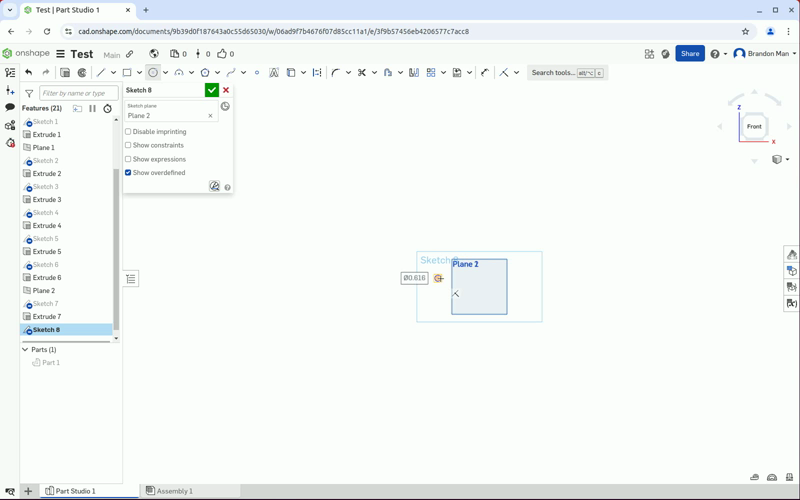
scroll(-6)
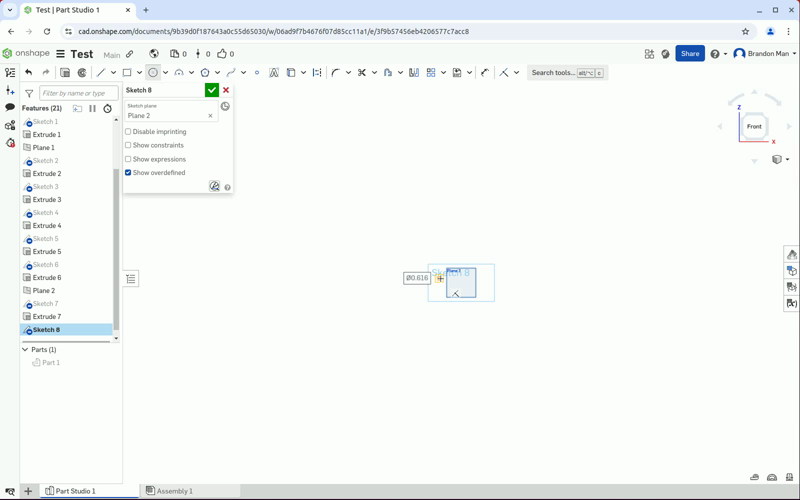
key(esc)
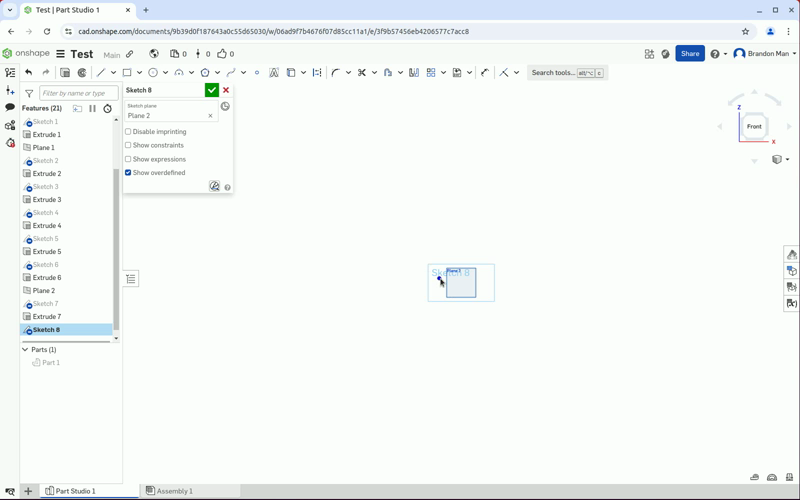
mouse_move(438, 278)
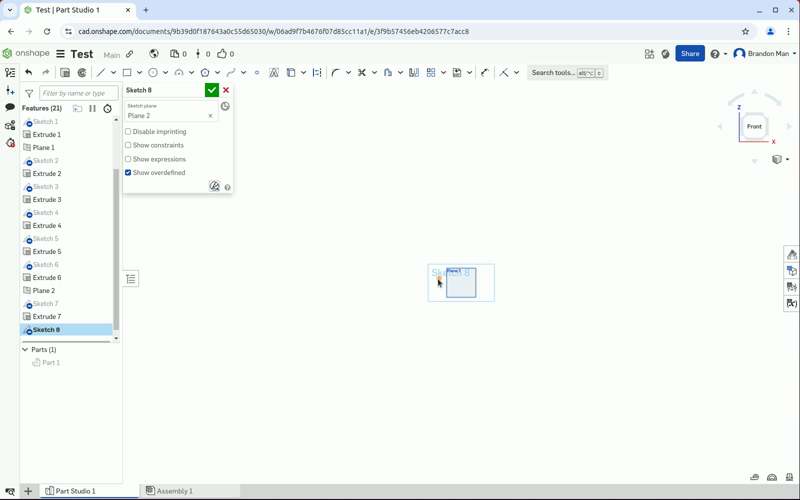
scroll(6)
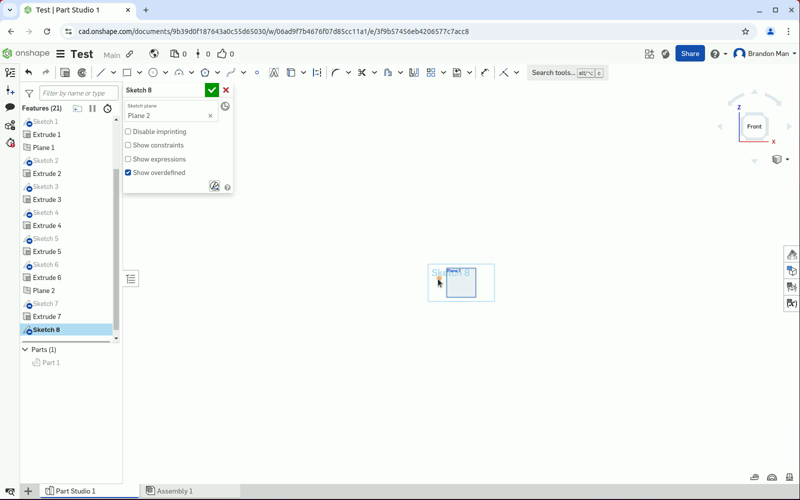
scroll(6)
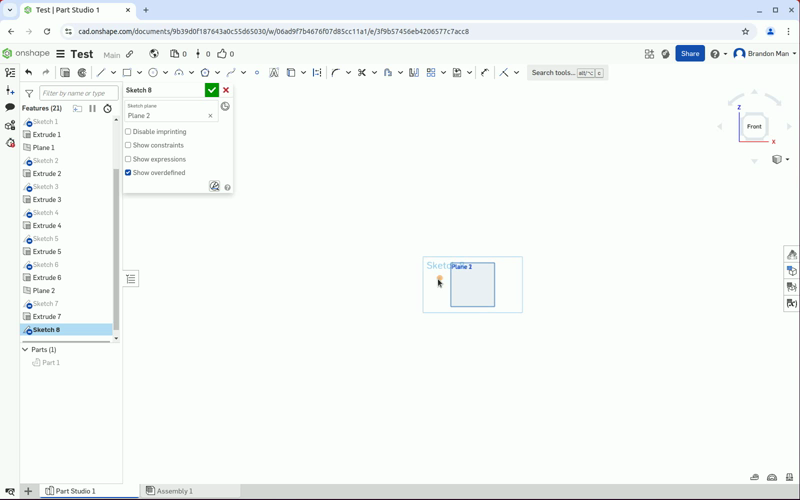
scroll(6)
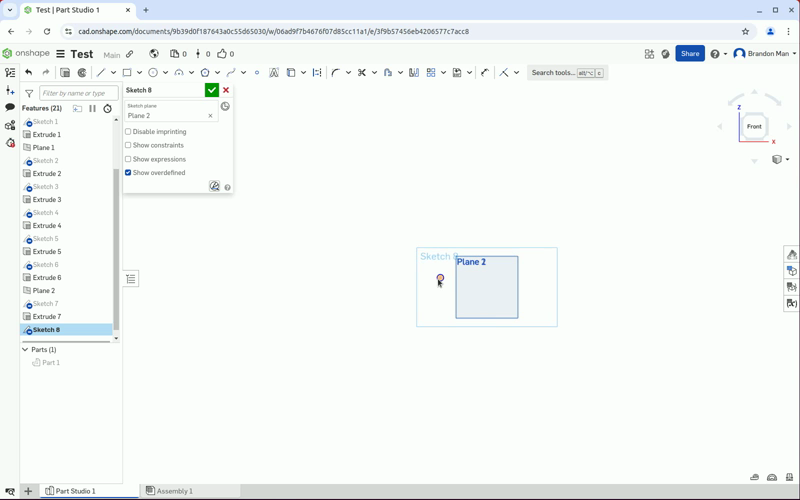
scroll(6)
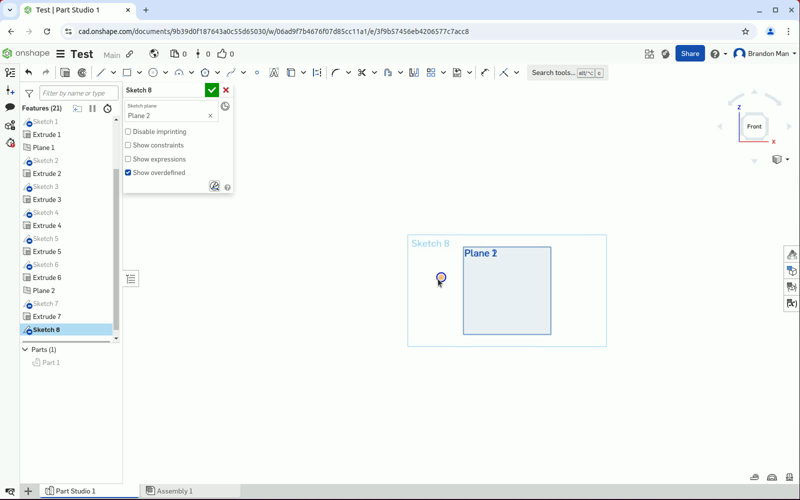
scroll(6)
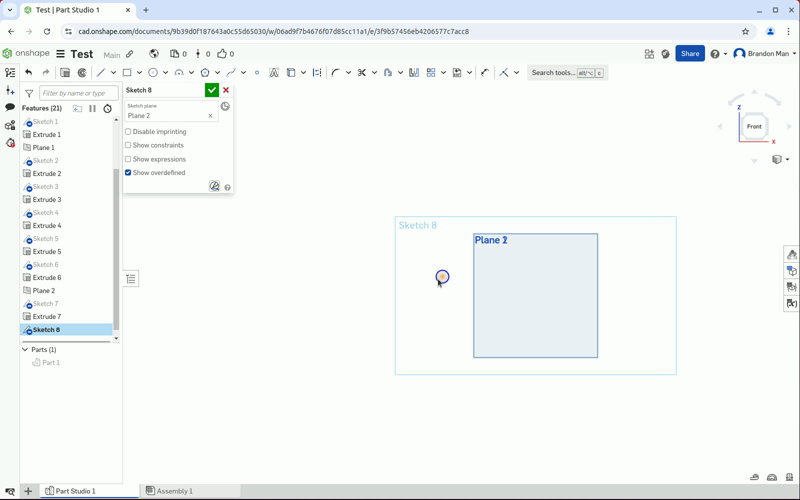
scroll(6)
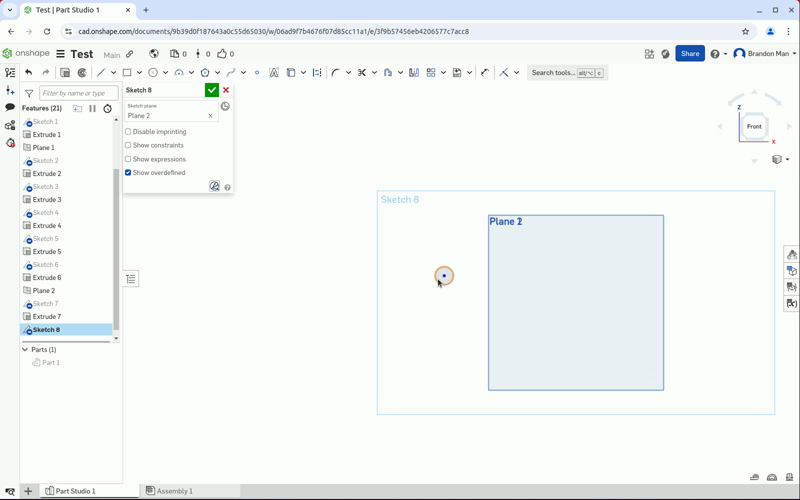
scroll(6)
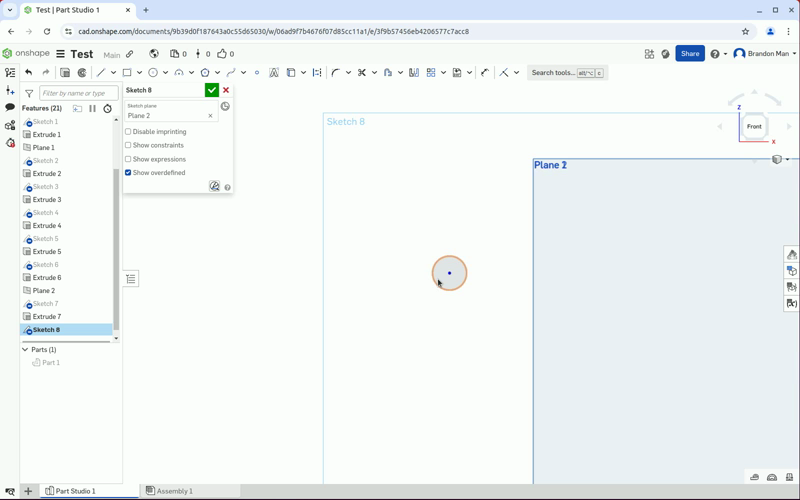
click(438, 278)
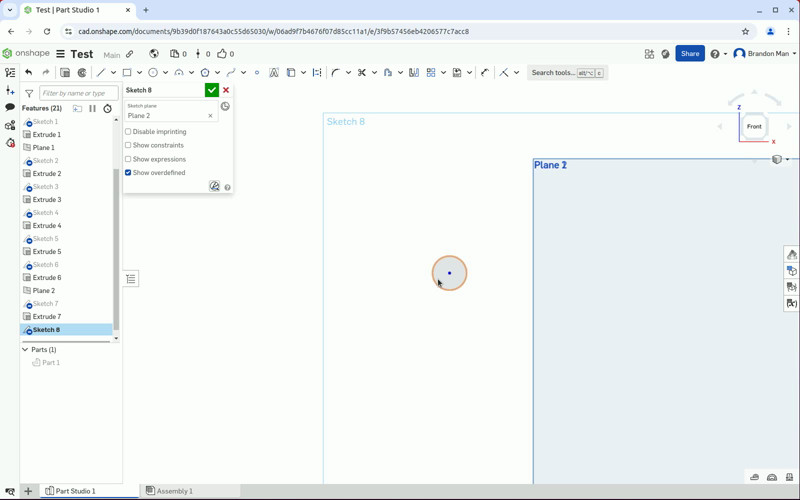
scroll(-6)
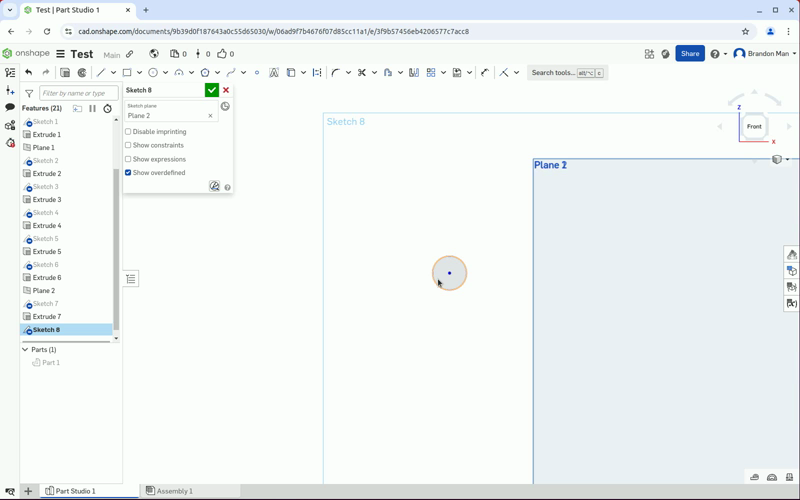
scroll(-6)
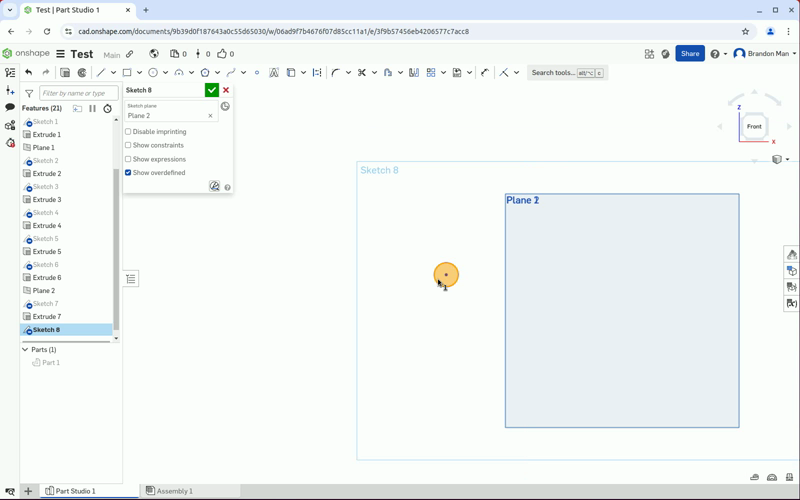
scroll(-6)
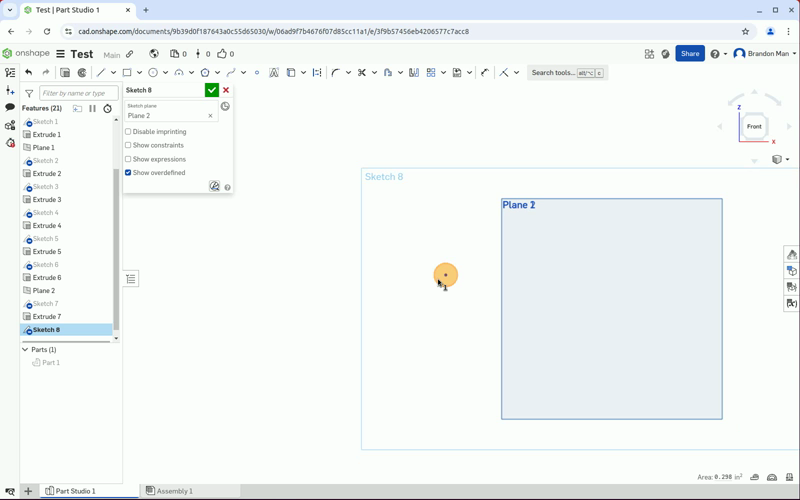
scroll(-6)
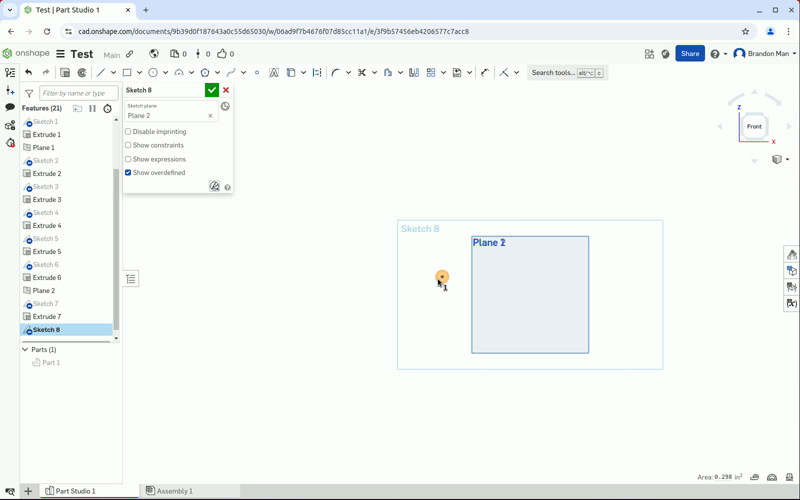
scroll(-6)
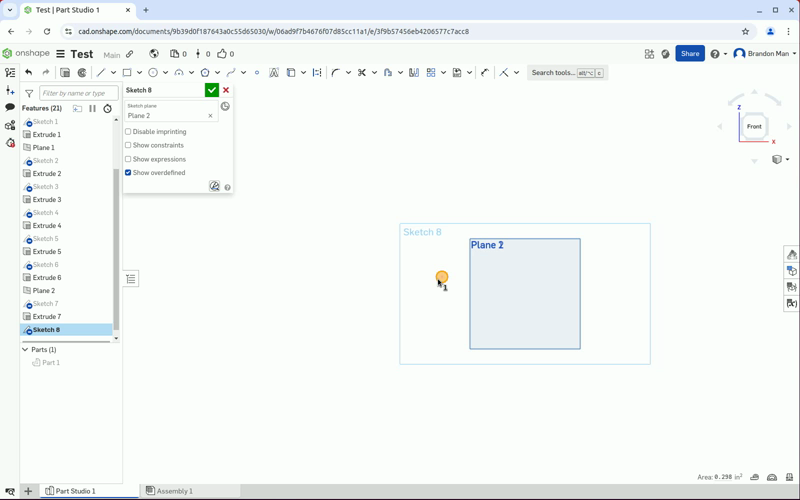
scroll(-6)
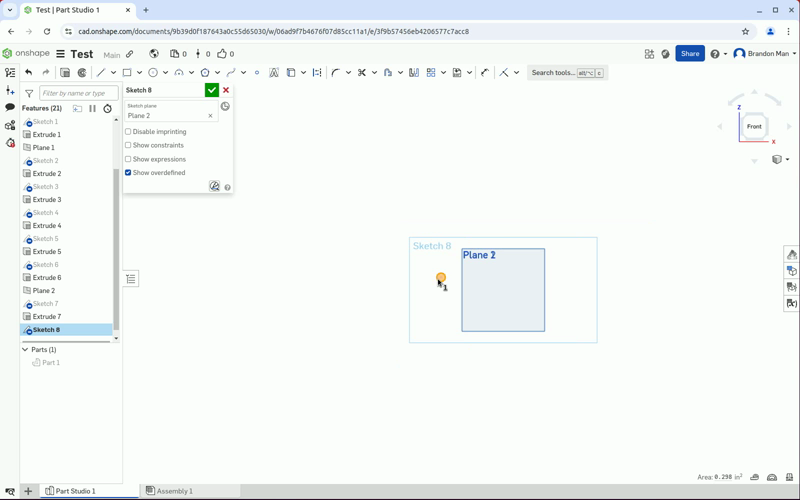
scroll(-6)
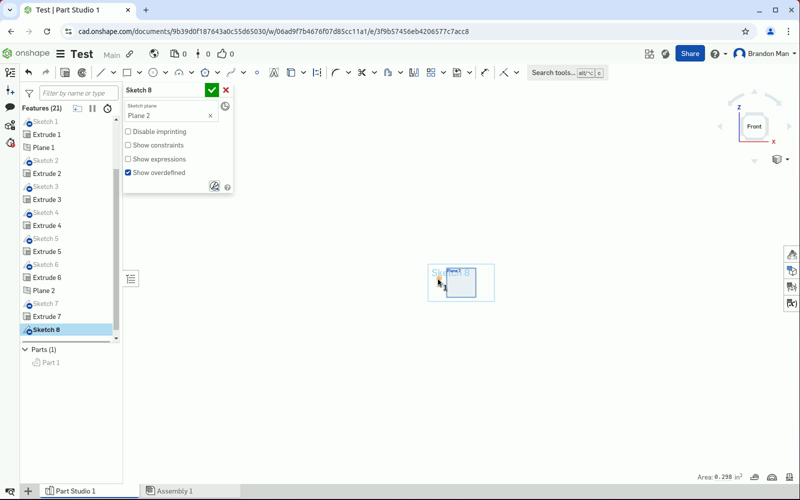
mouse_move(73, 352)
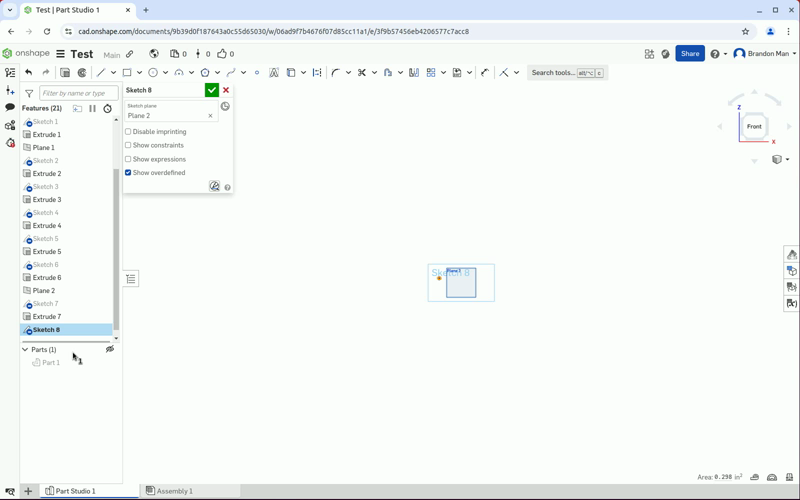
key(shift+y)
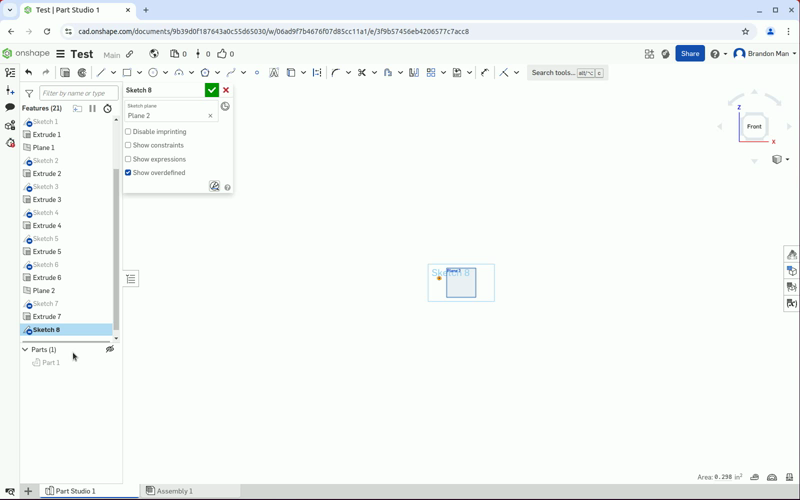
key(shift+e)
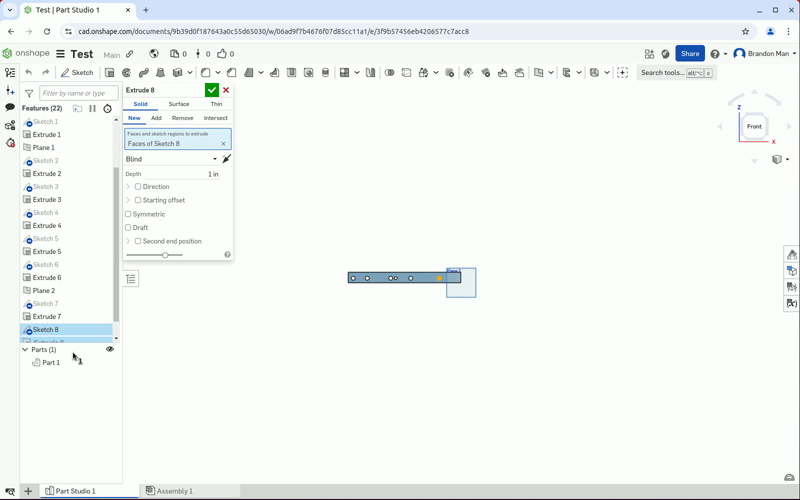
mouse_move(143, 106)
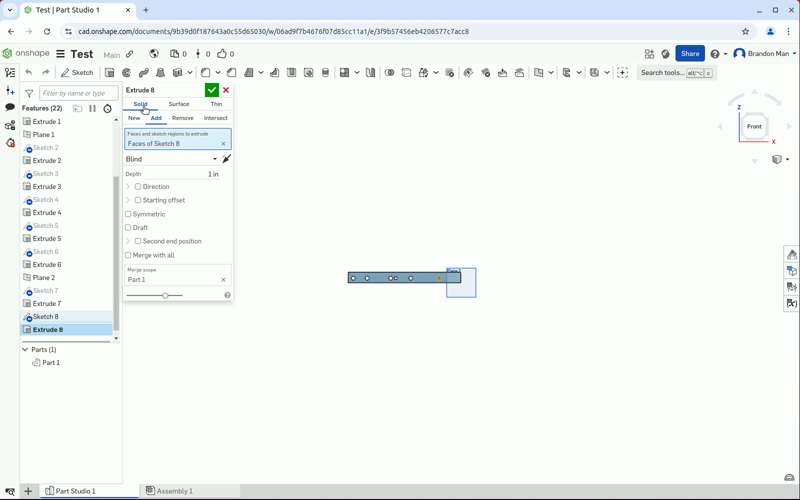
click(143, 106)
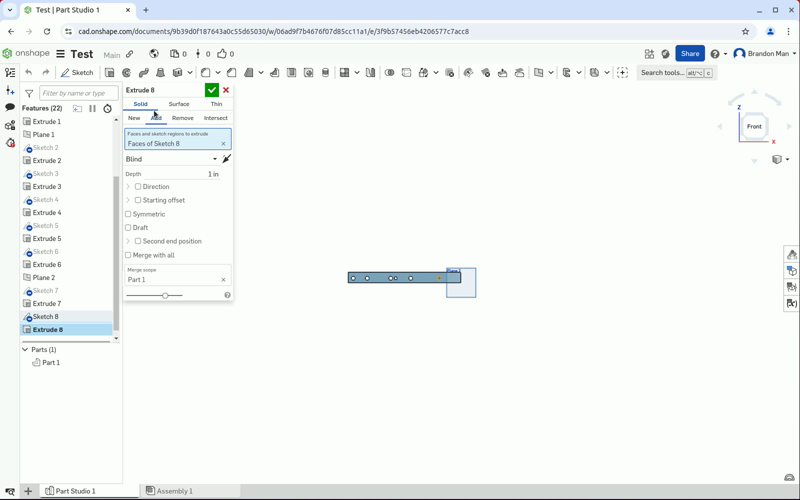
mouse_move(186, 120)
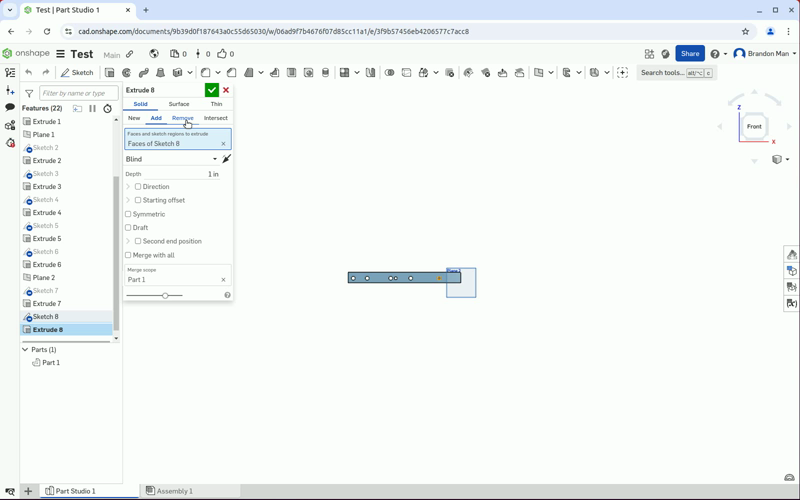
click(186, 120)
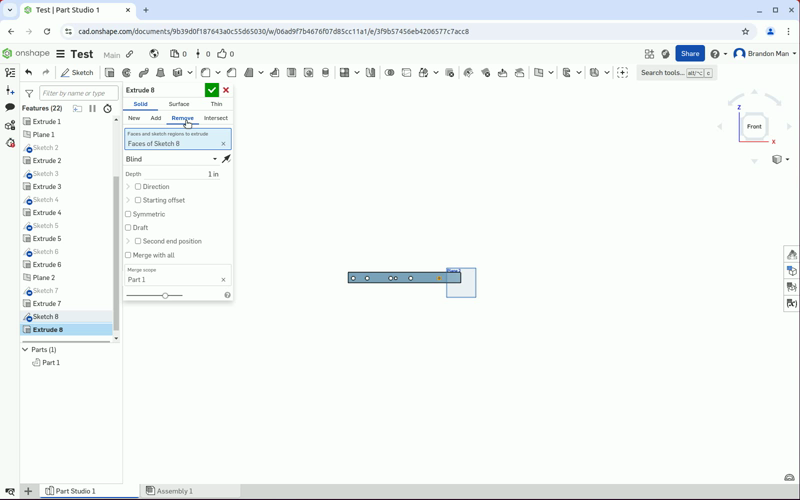
key(tab, 4)
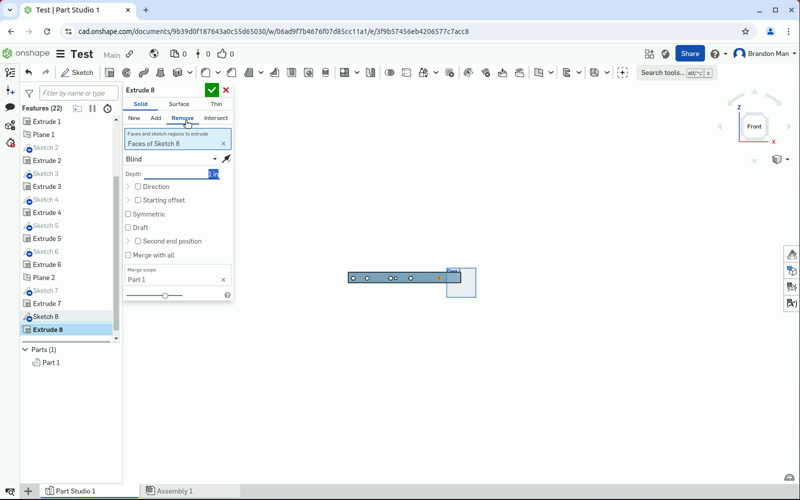
text(2.889)
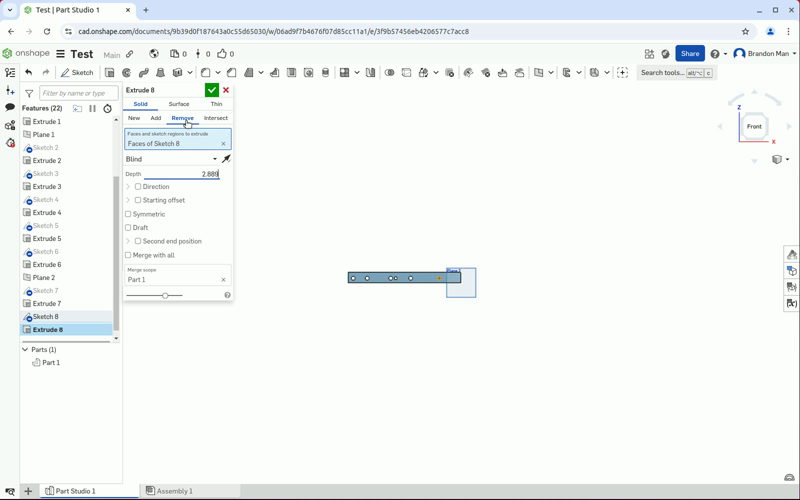
key(tab, 6)
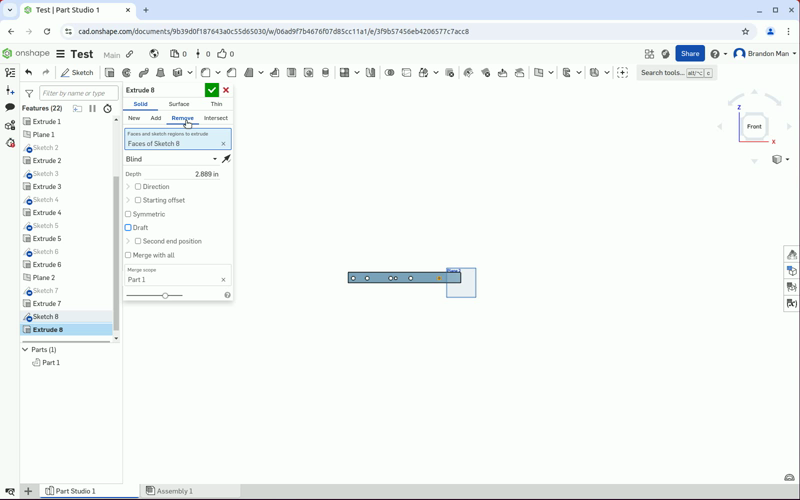
key(space)
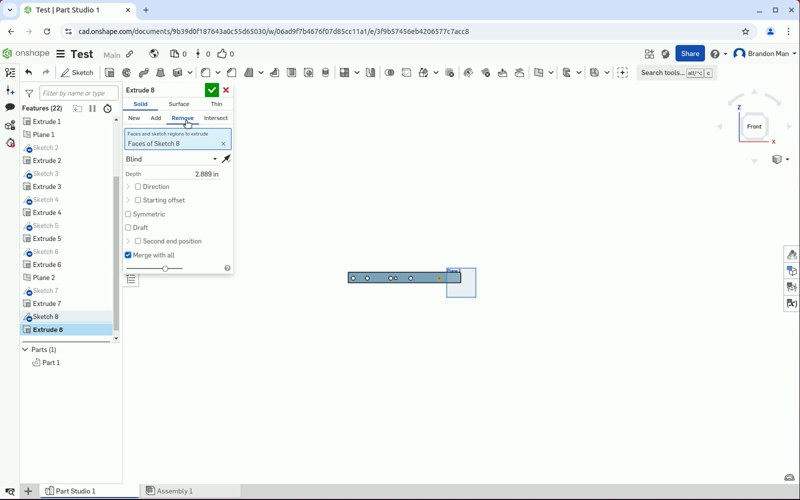
key(enter)
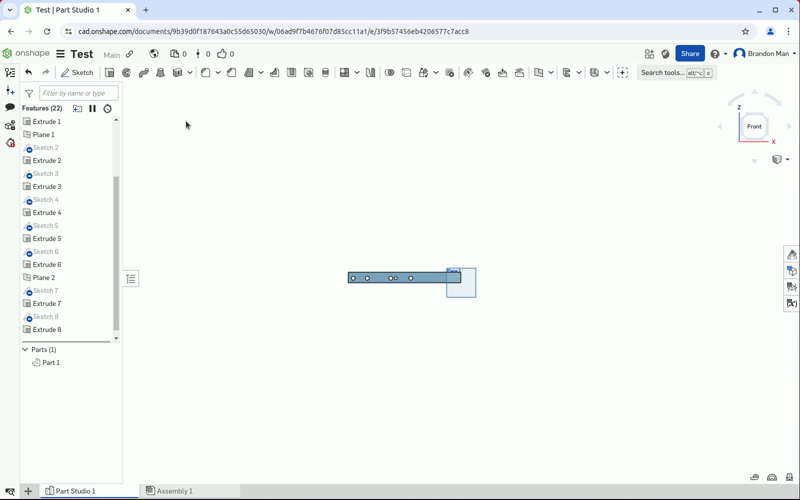
key(shift+h)
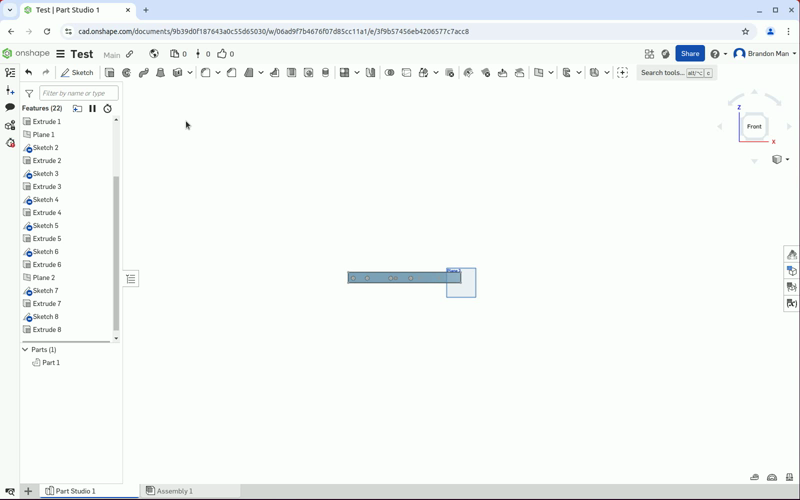
key(shift+h)
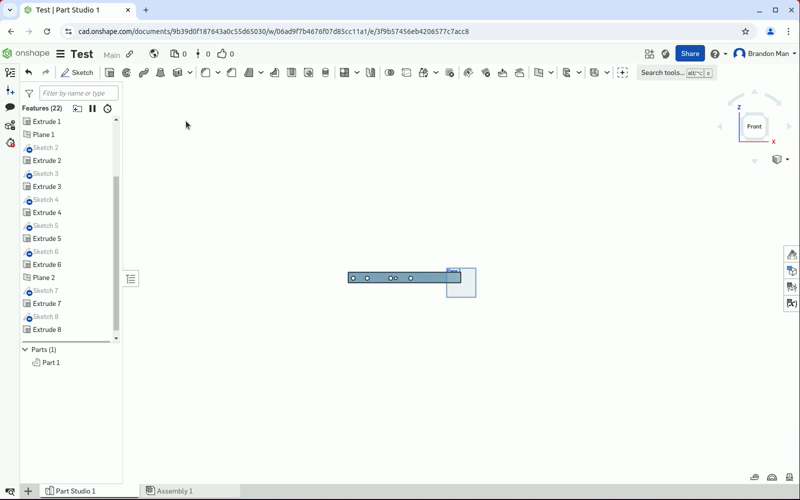
mouse_move(69, 111)
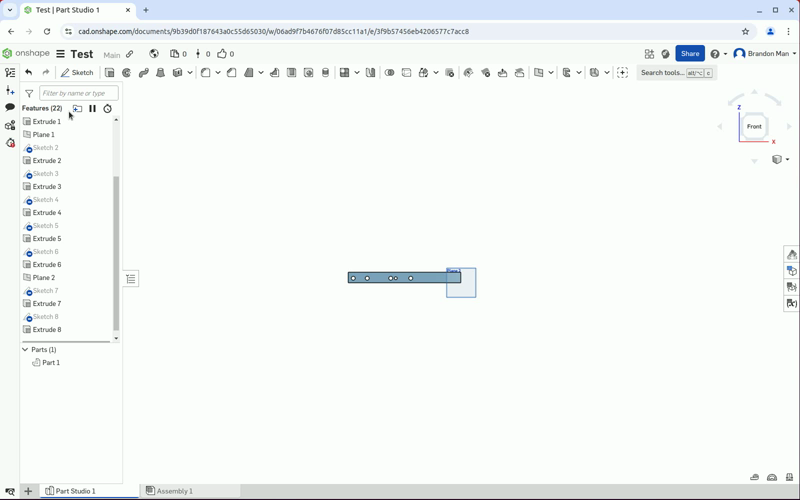
click(69, 111)
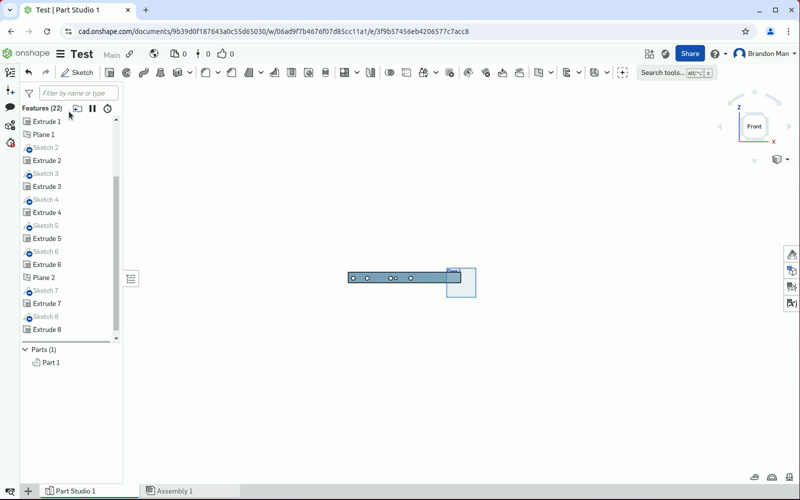
key(shift+s)
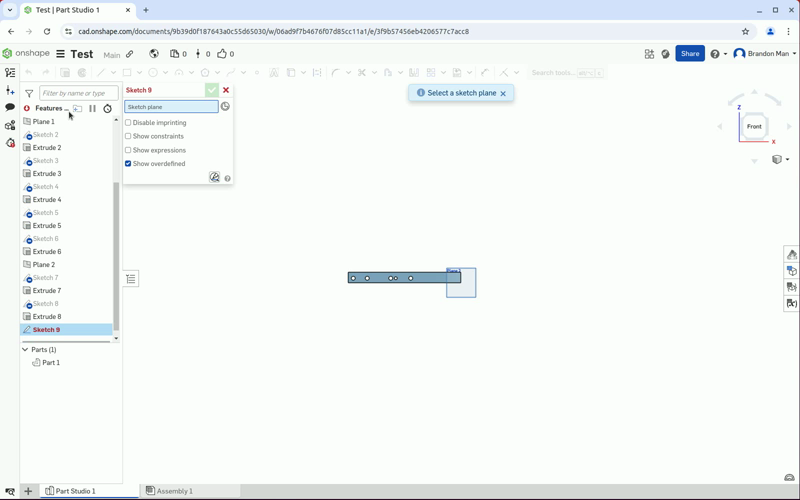
mouse_move(69, 267)
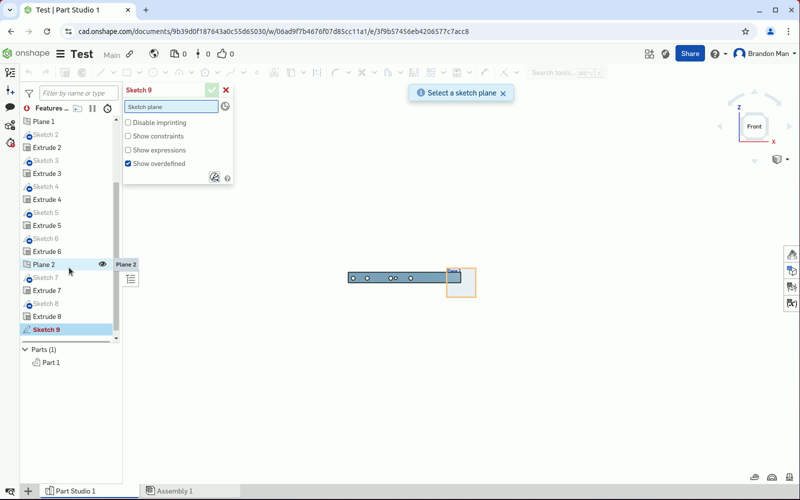
click(69, 267)
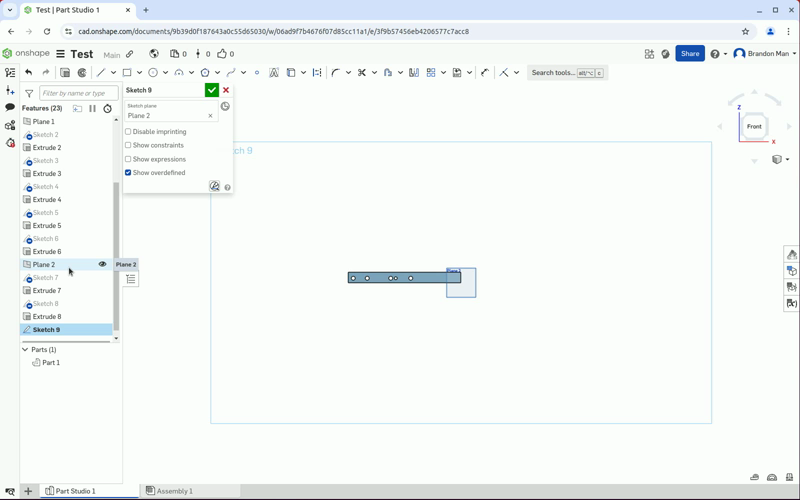
mouse_move(73, 352)
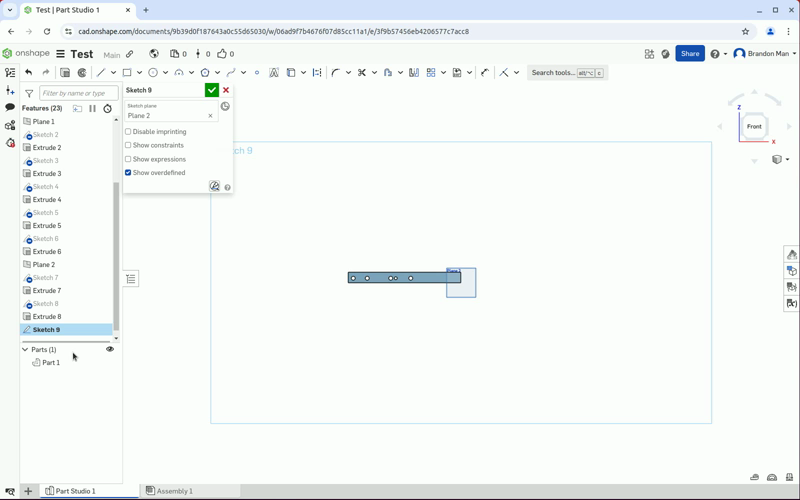
key(y)
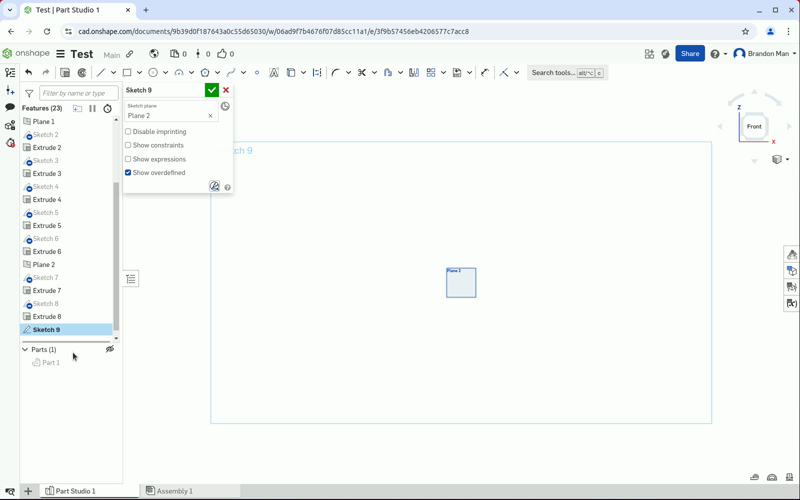
key(c)
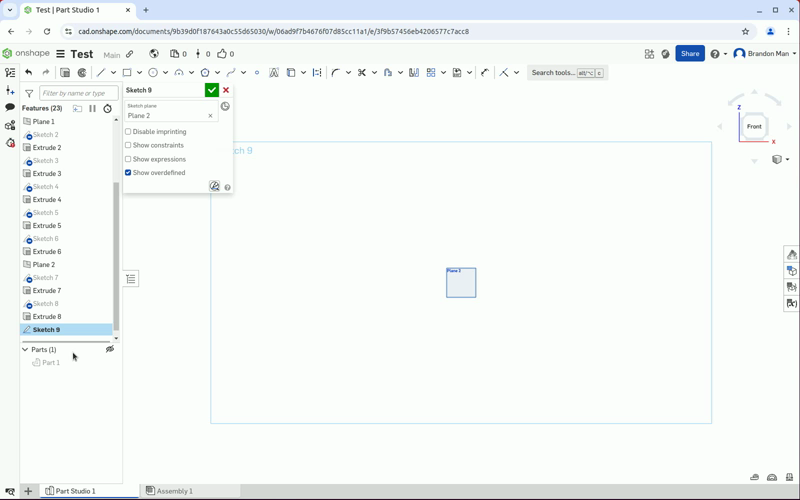
key_down(shift)
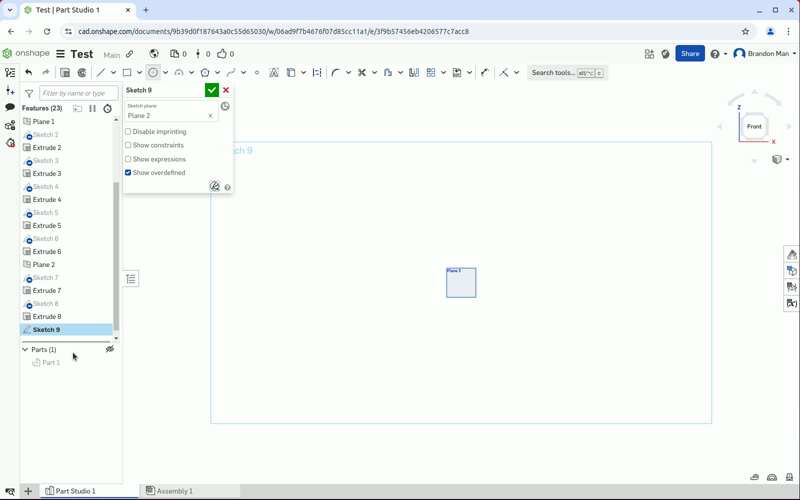
mouse_move(456, 278)
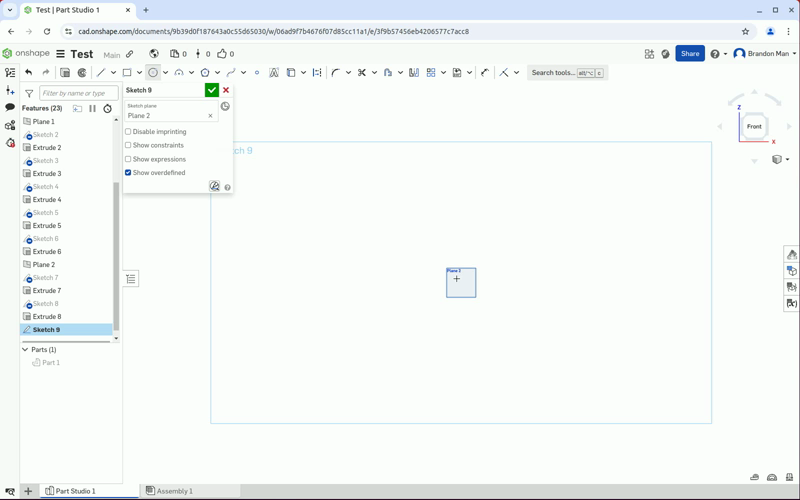
click(456, 278)
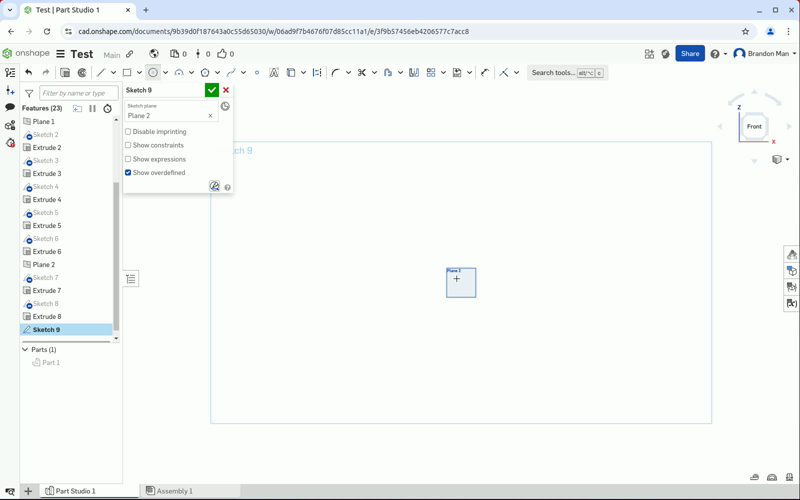
key_up(shift)
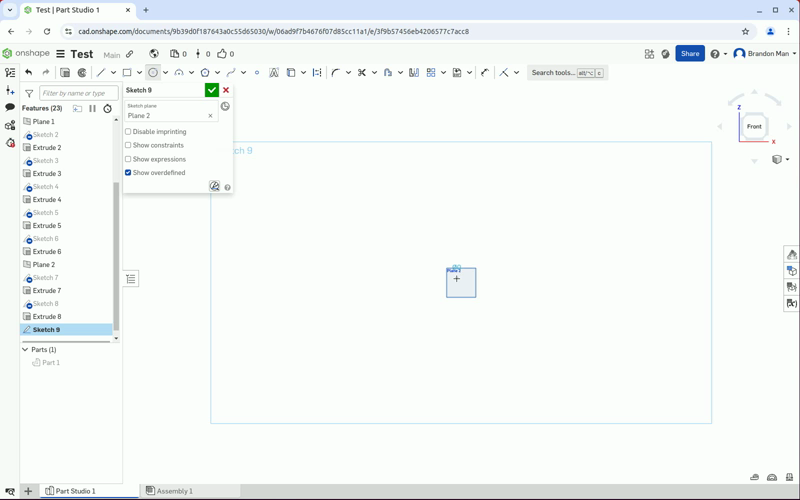
mouse_move(458, 278)
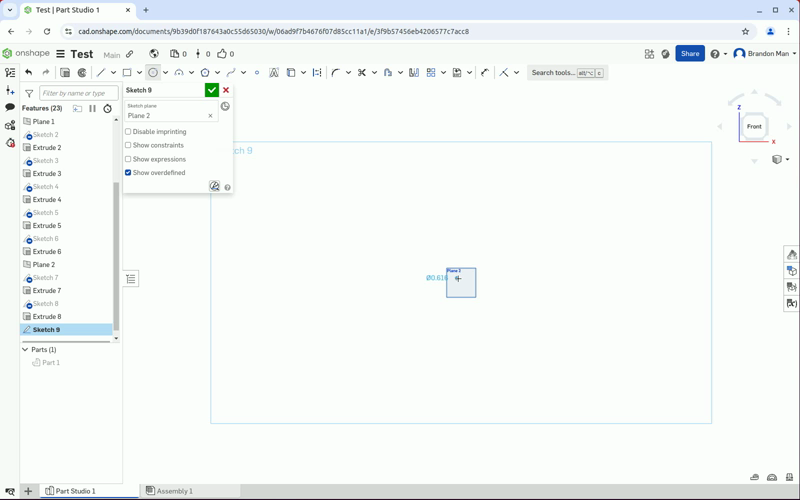
scroll(6)
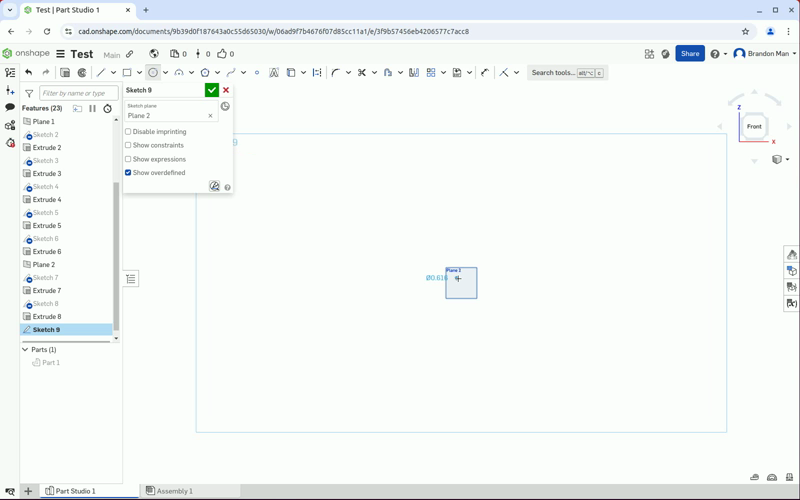
scroll(6)
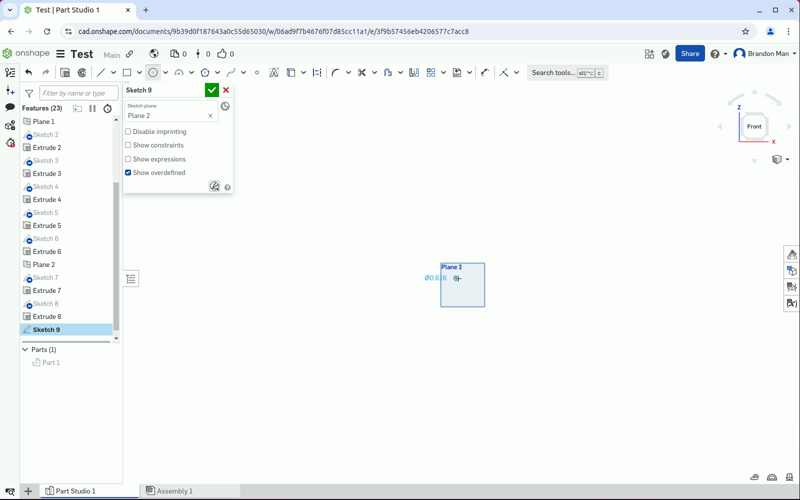
scroll(6)
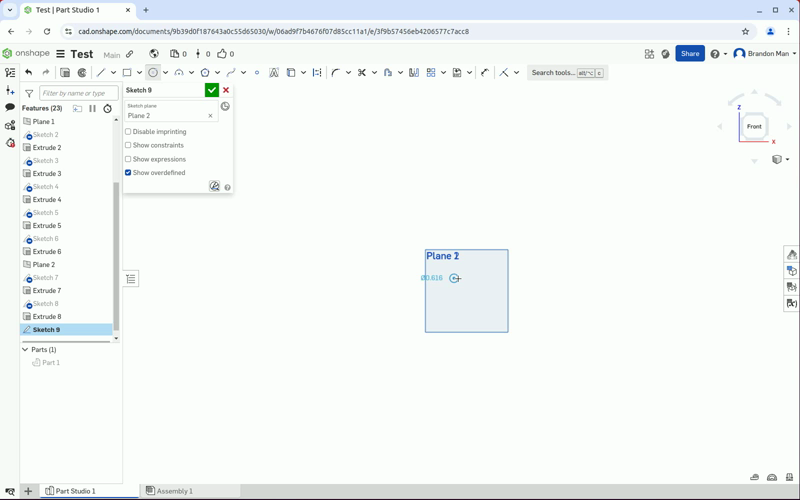
scroll(6)
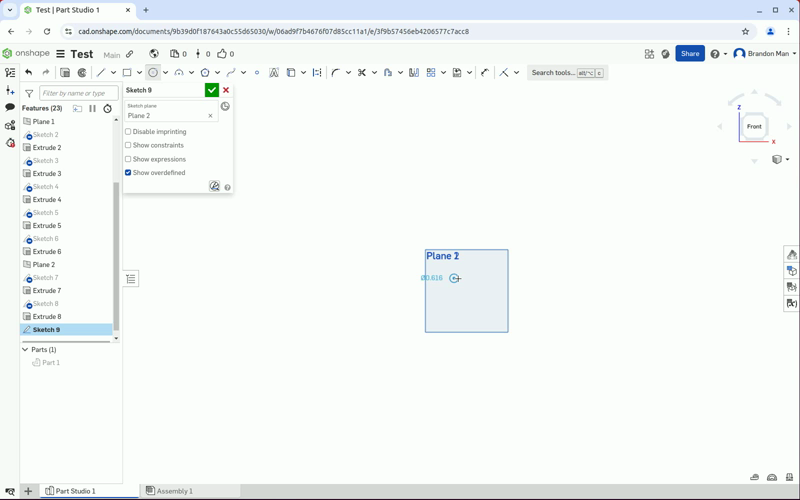
scroll(6)
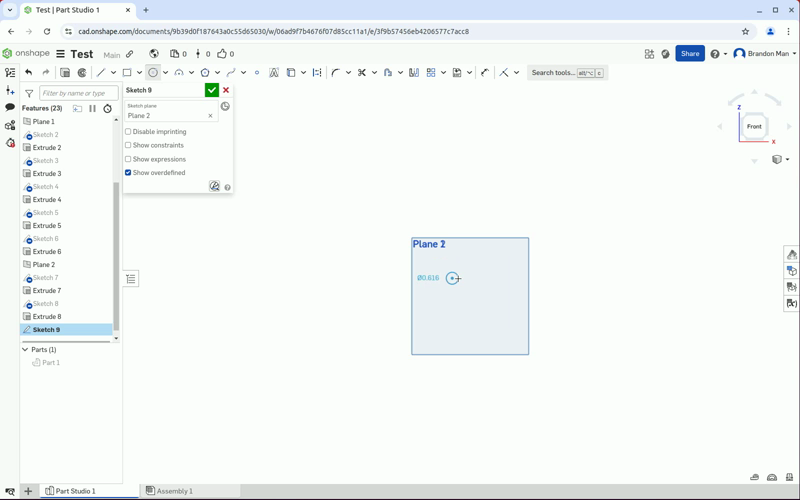
scroll(6)
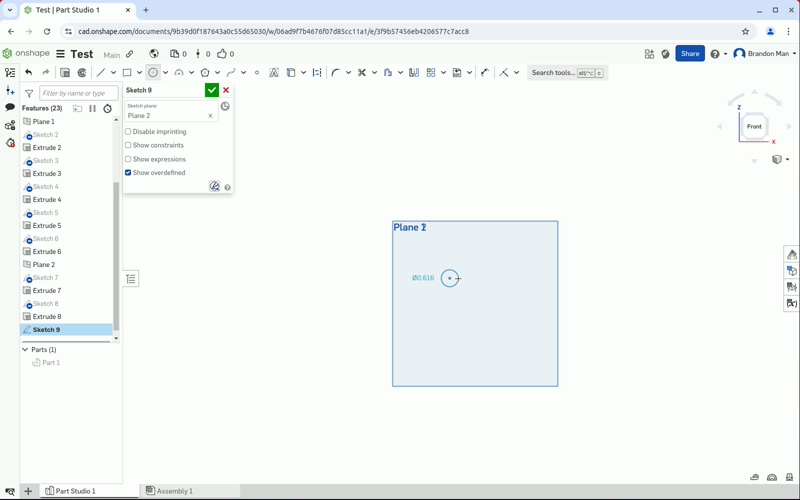
scroll(6)
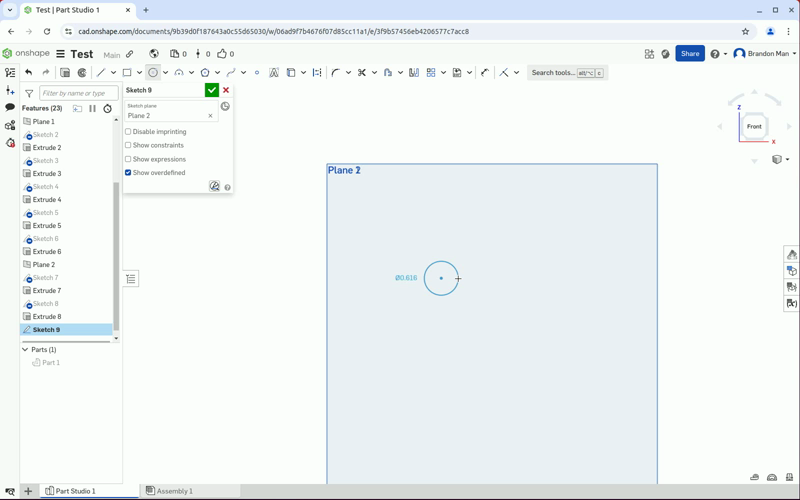
click(458, 278)
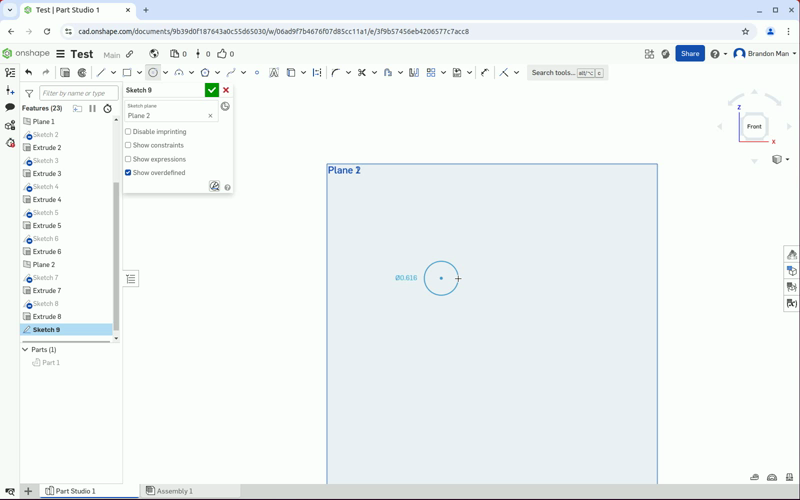
scroll(-6)
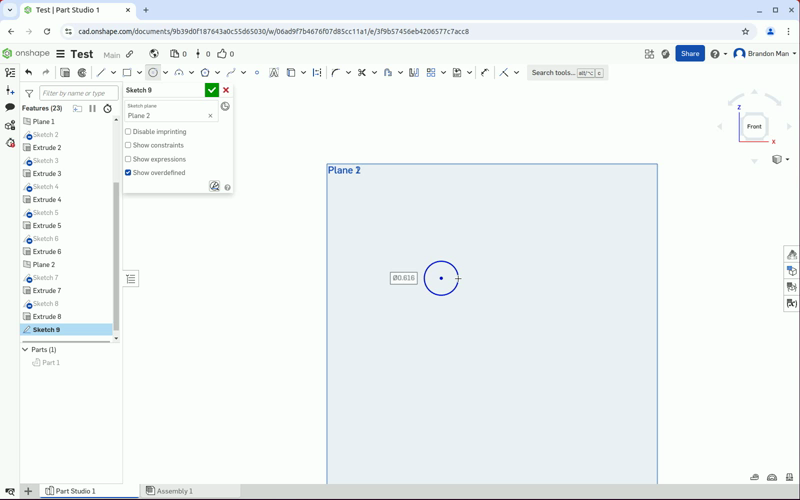
scroll(-6)
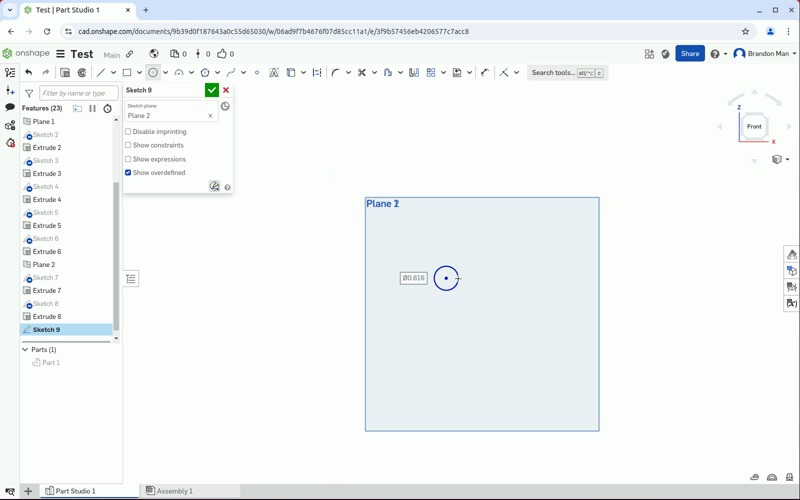
scroll(-6)
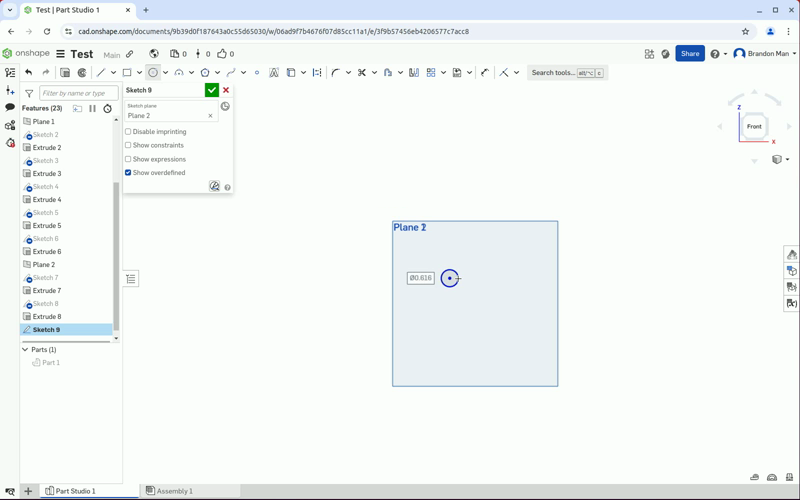
scroll(-6)
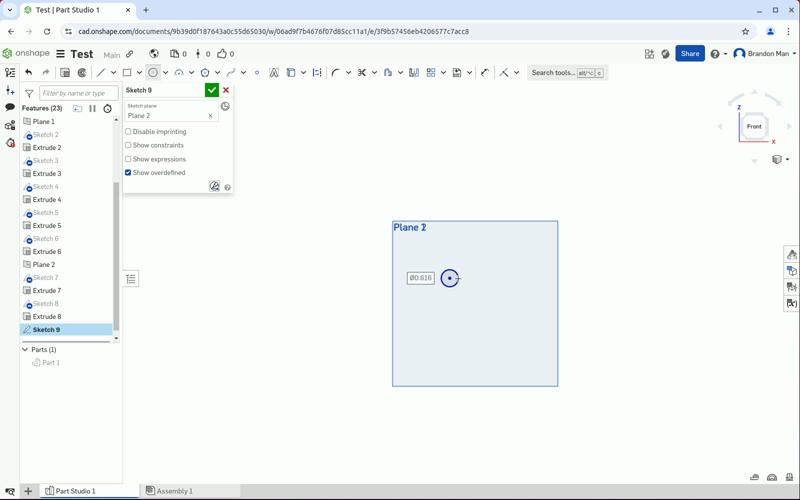
scroll(-6)
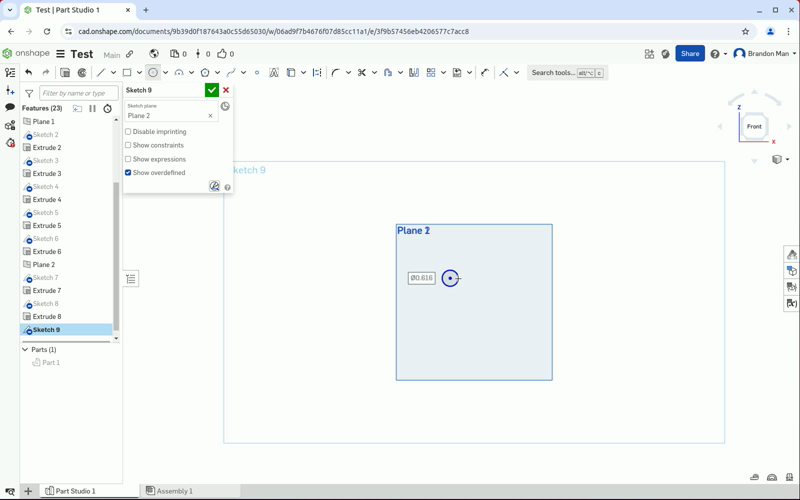
scroll(-6)
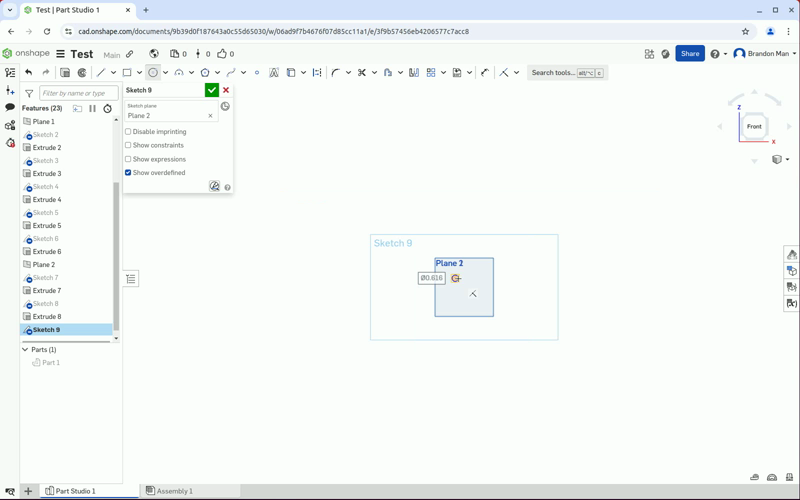
scroll(-6)
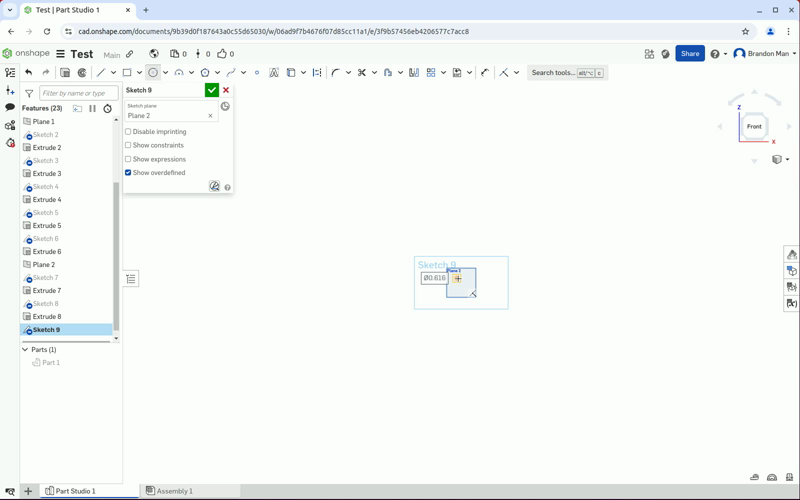
key(esc)
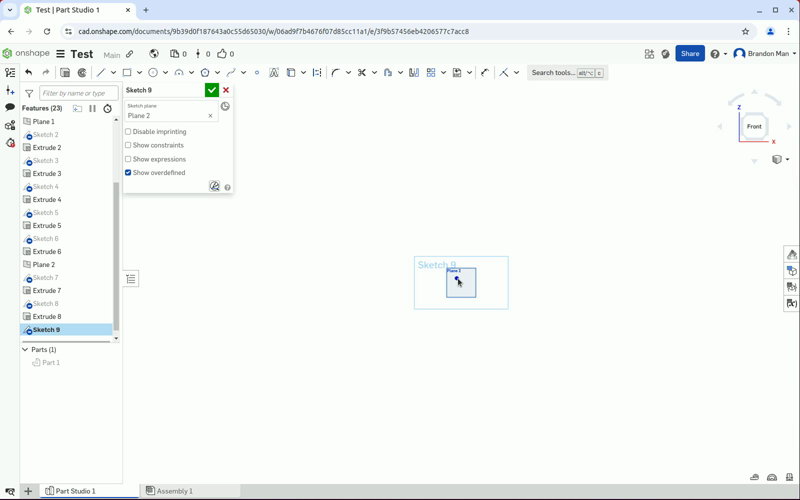
mouse_move(456, 276)
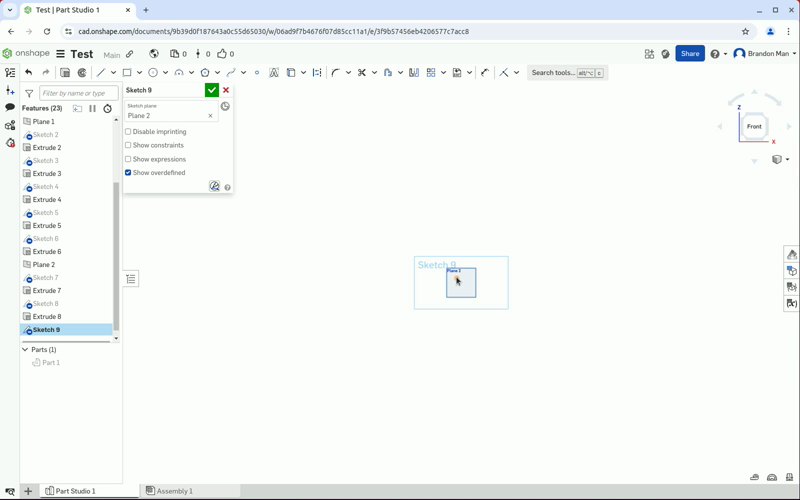
scroll(6)
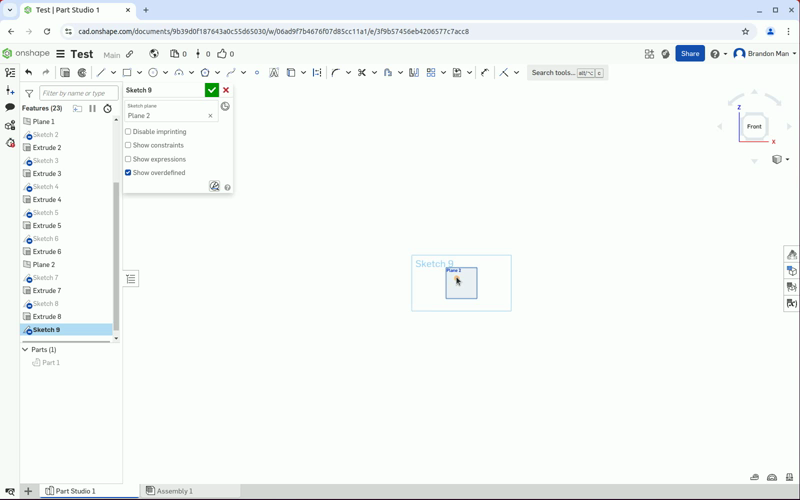
scroll(6)
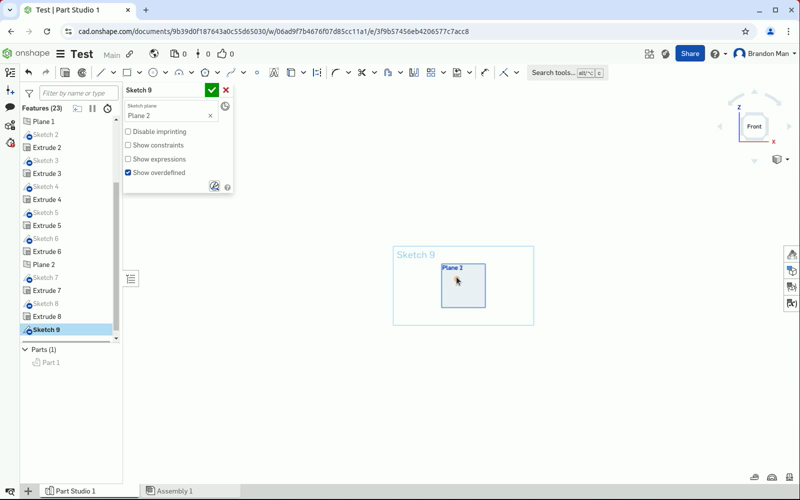
scroll(6)
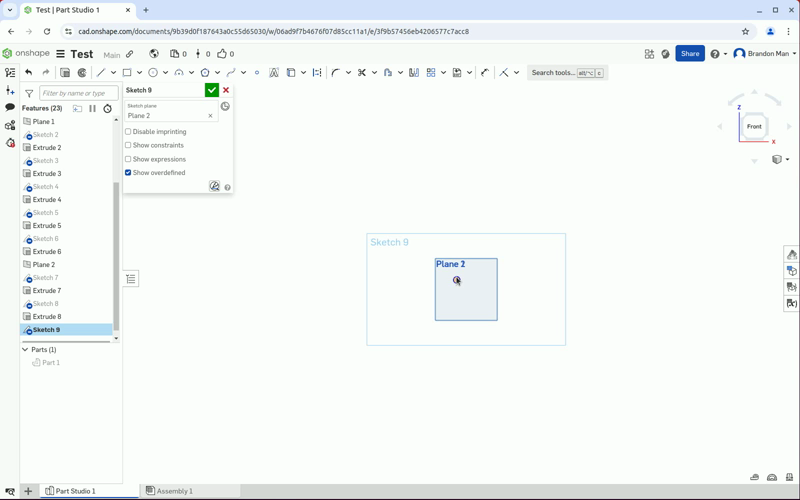
scroll(6)
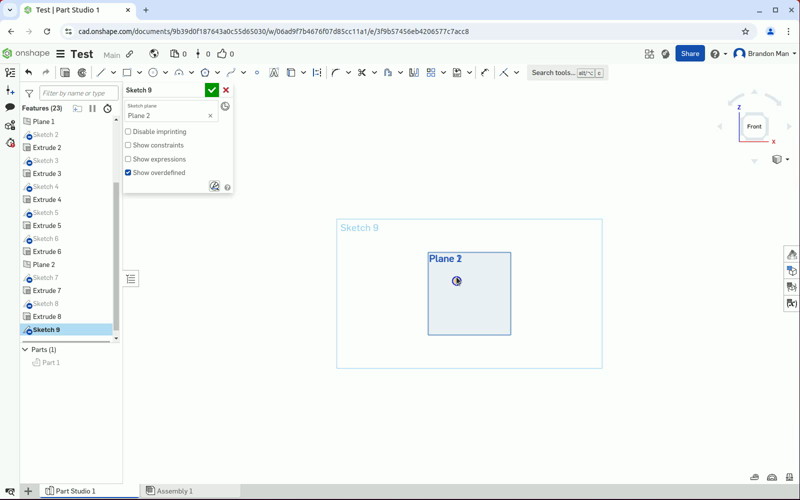
scroll(6)
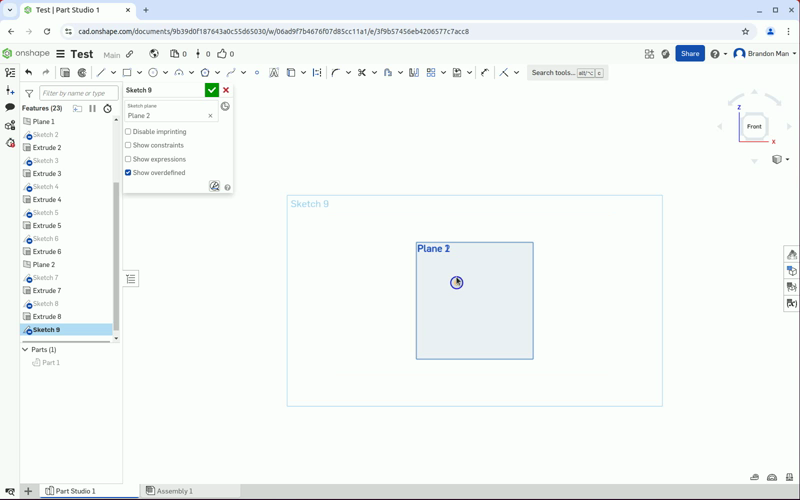
scroll(6)
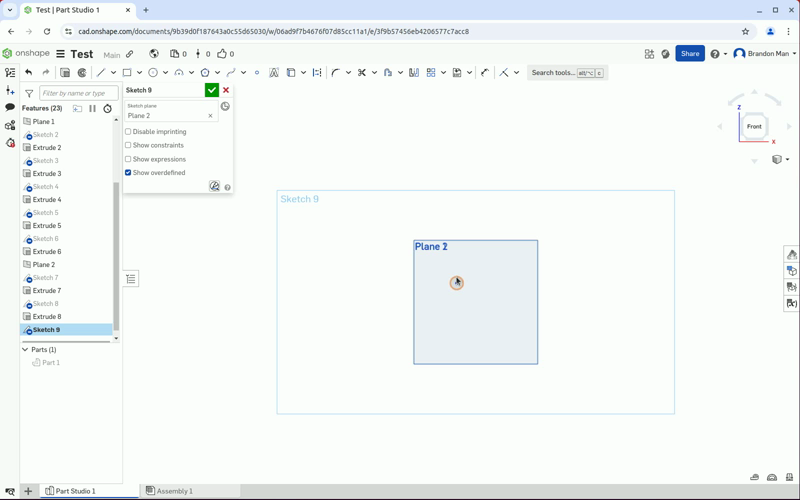
scroll(6)
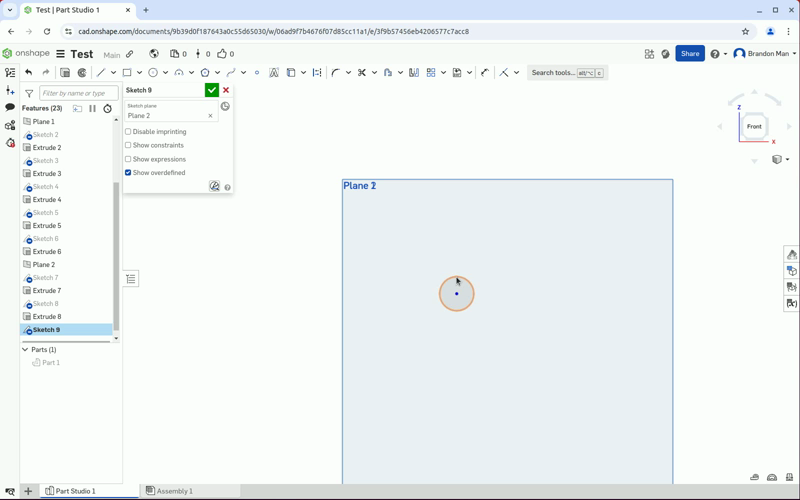
click(456, 276)
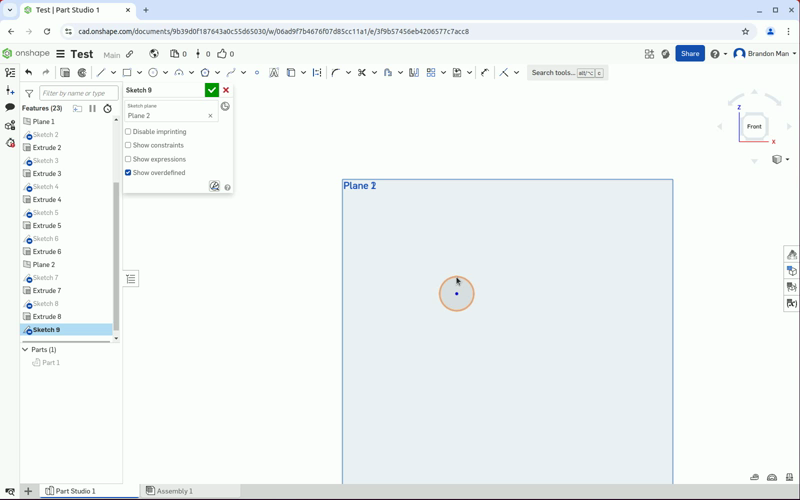
scroll(-6)
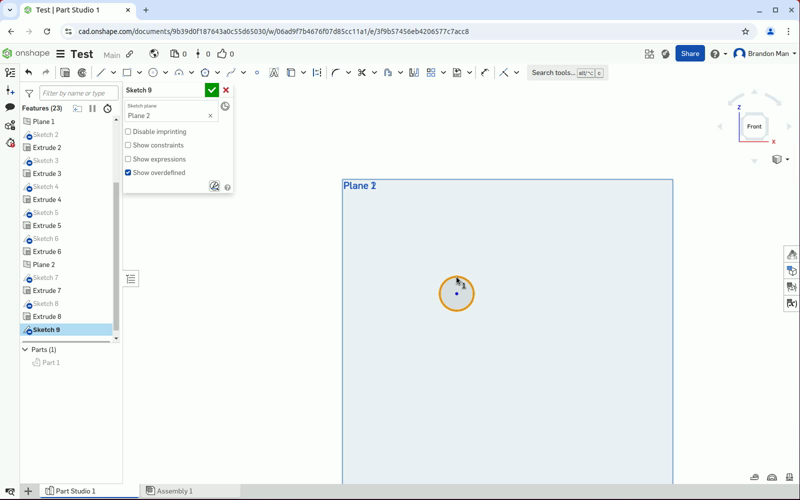
scroll(-6)
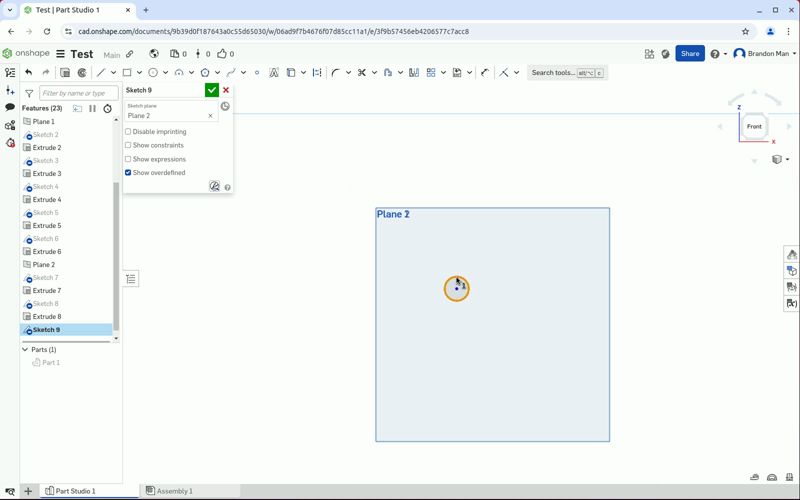
scroll(-6)
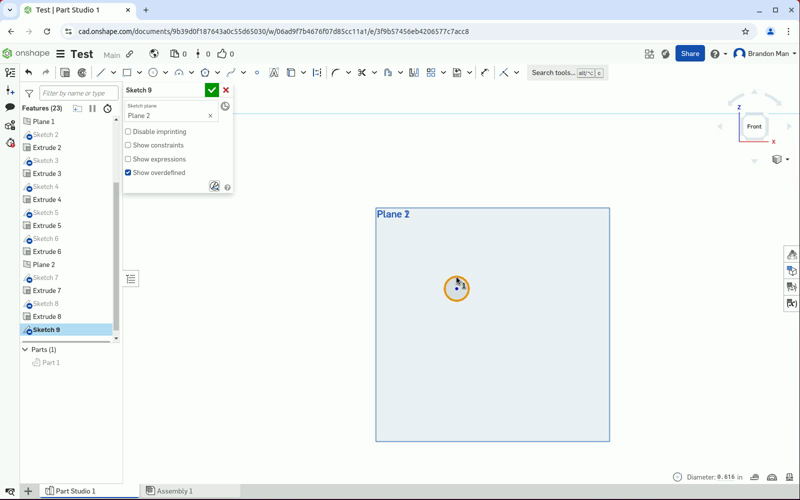
scroll(-6)
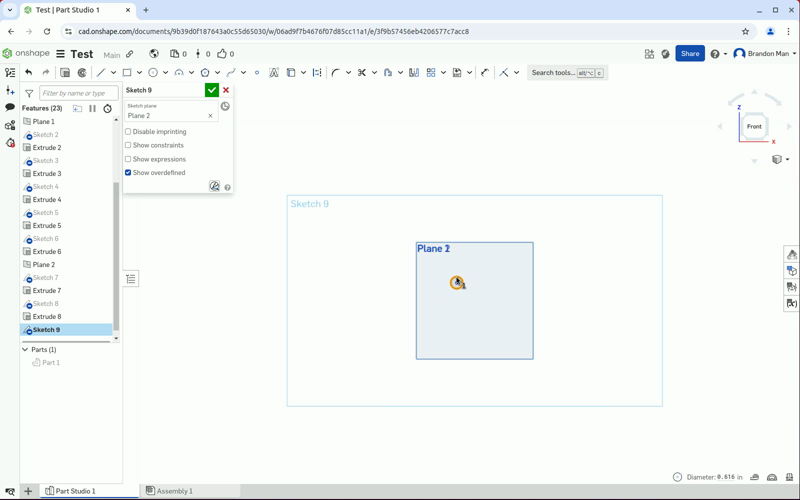
scroll(-6)
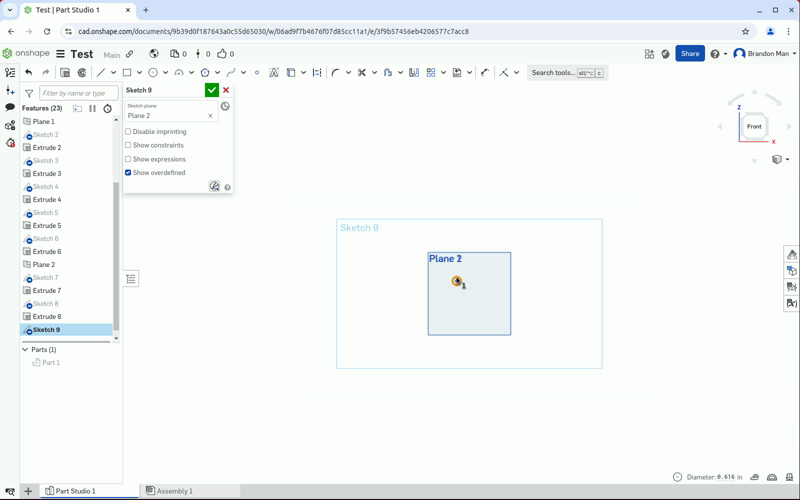
scroll(-6)
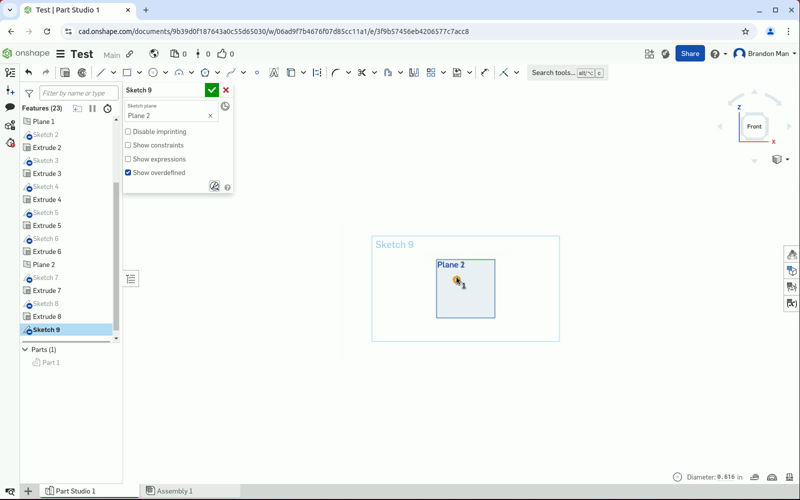
scroll(-6)
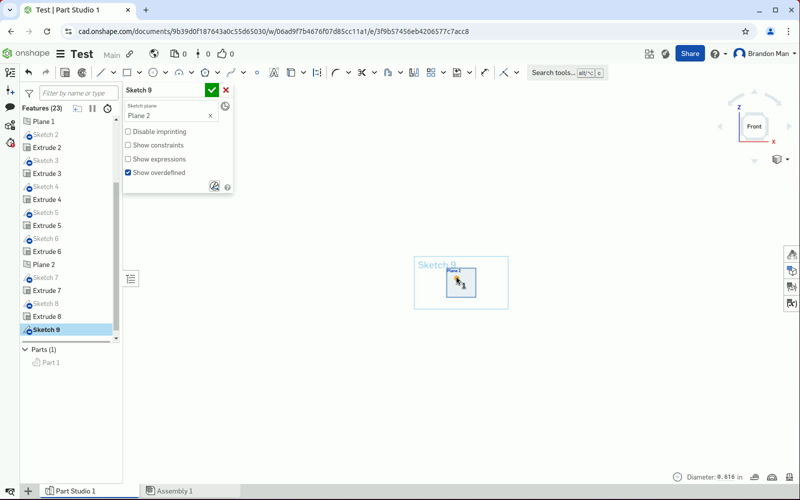
mouse_move(73, 352)
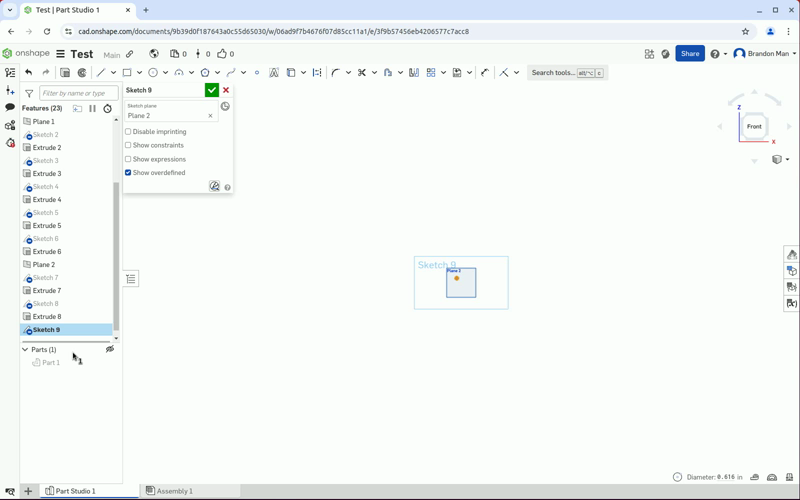
key(shift+y)
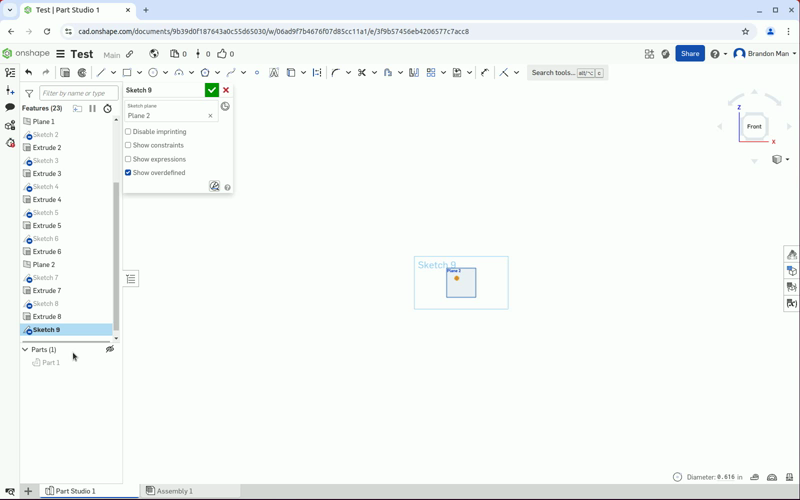
key(shift+e)
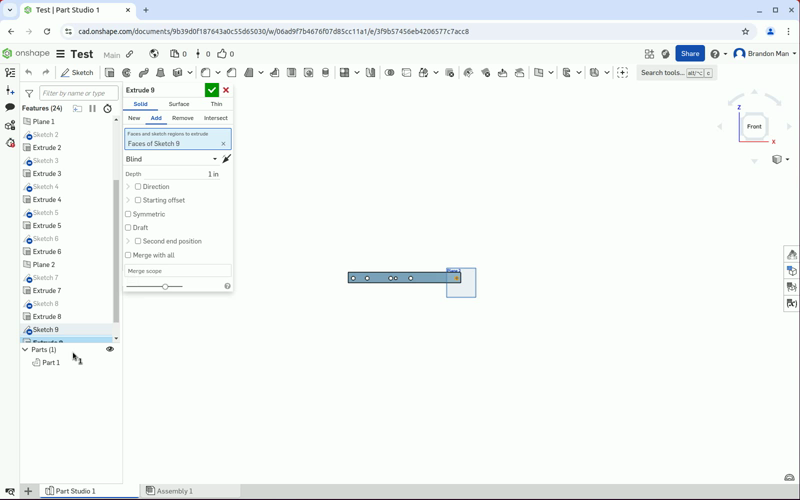
mouse_move(143, 106)
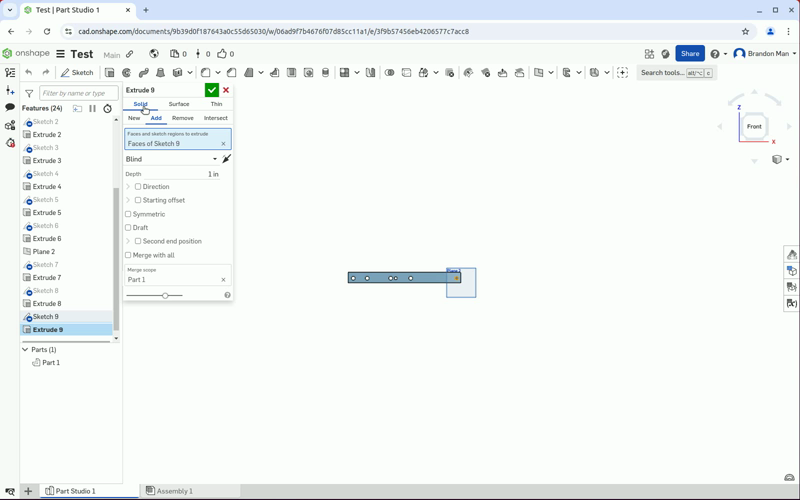
click(143, 106)
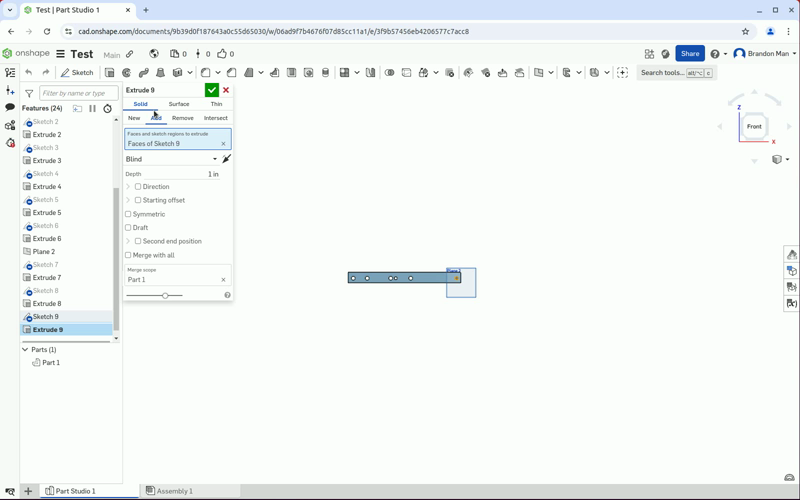
mouse_move(186, 120)
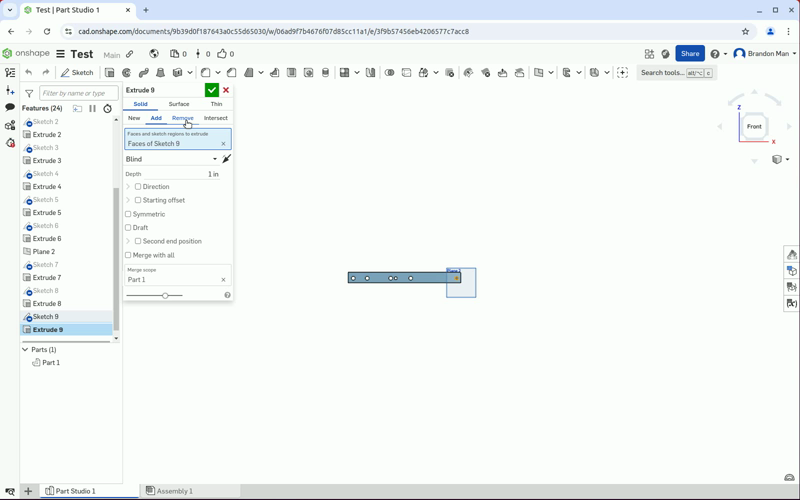
click(186, 120)
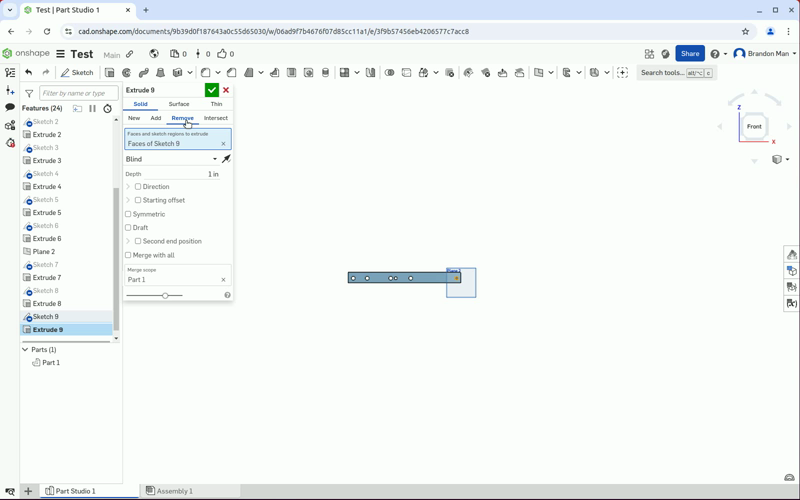
key(tab, 4)
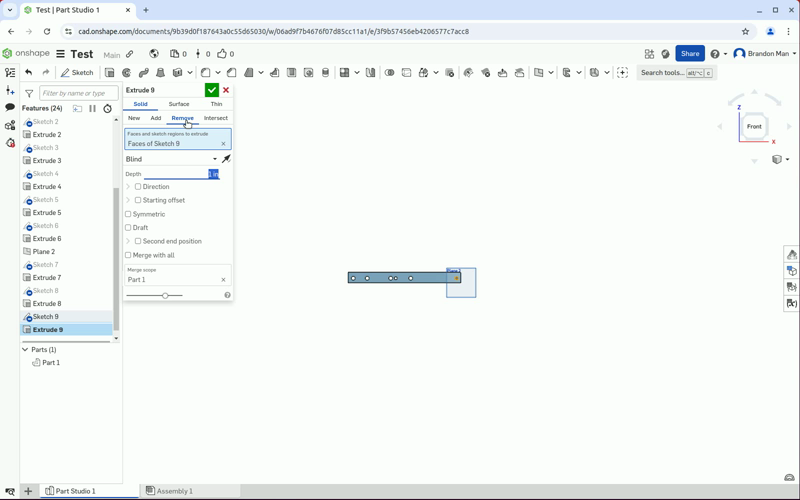
text(2.889)
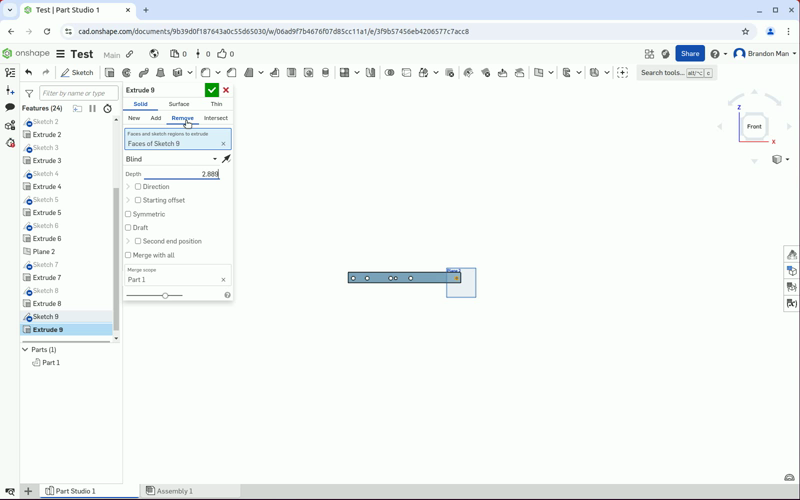
key(tab, 6)
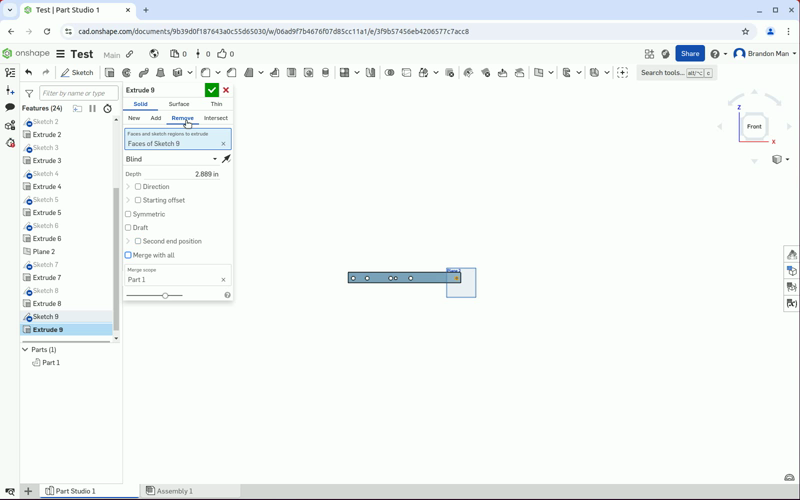
key(space)
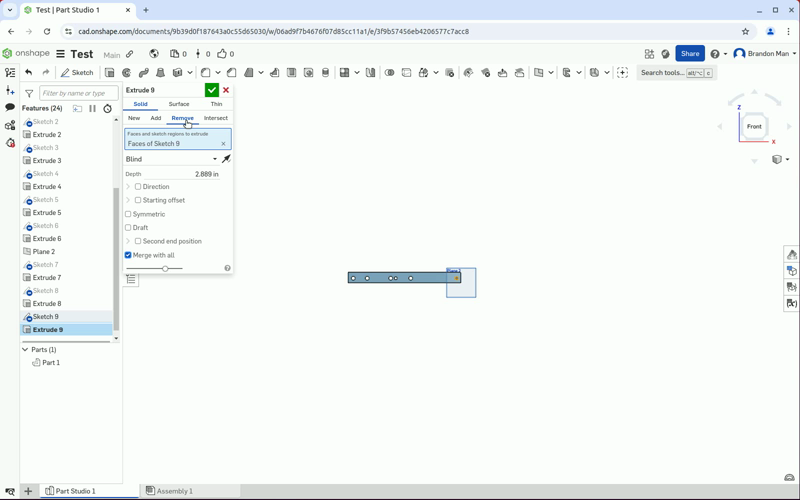
key(enter)
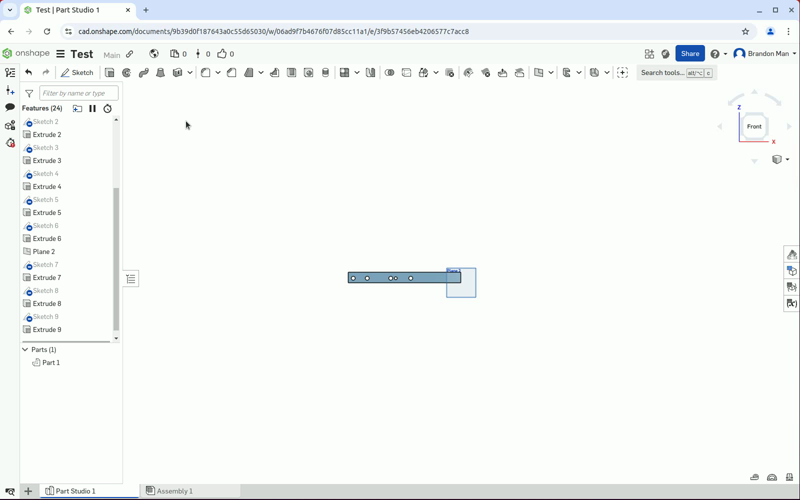
key(shift+h)
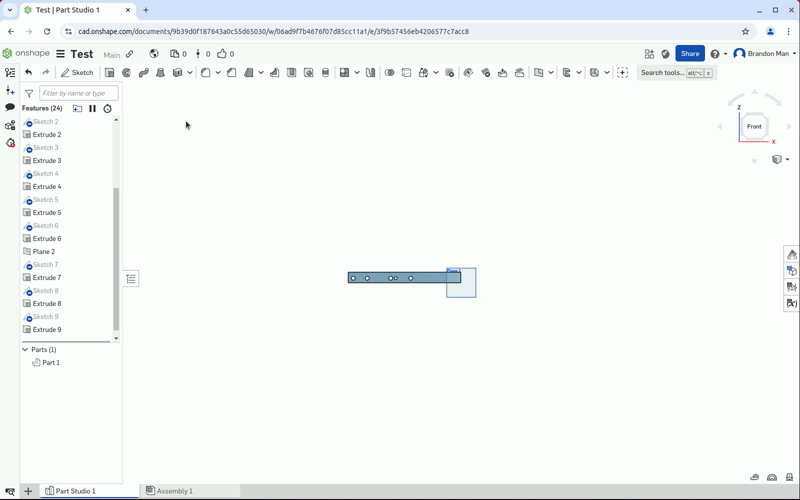
key(shift+h)
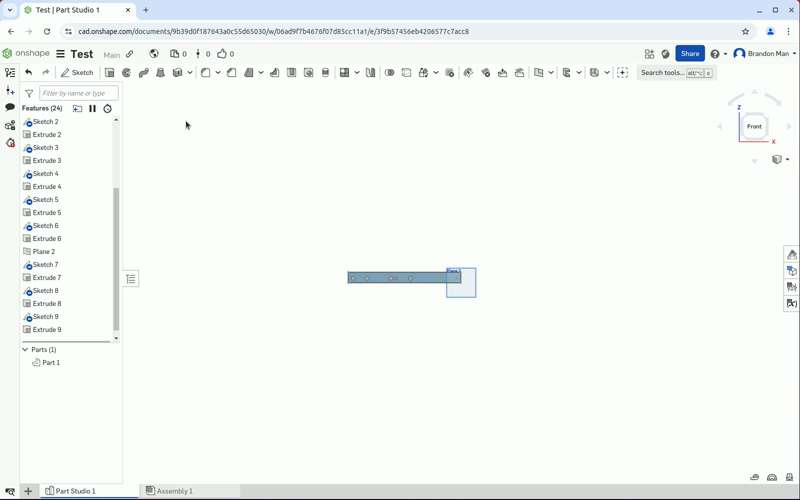
key(shift+7)
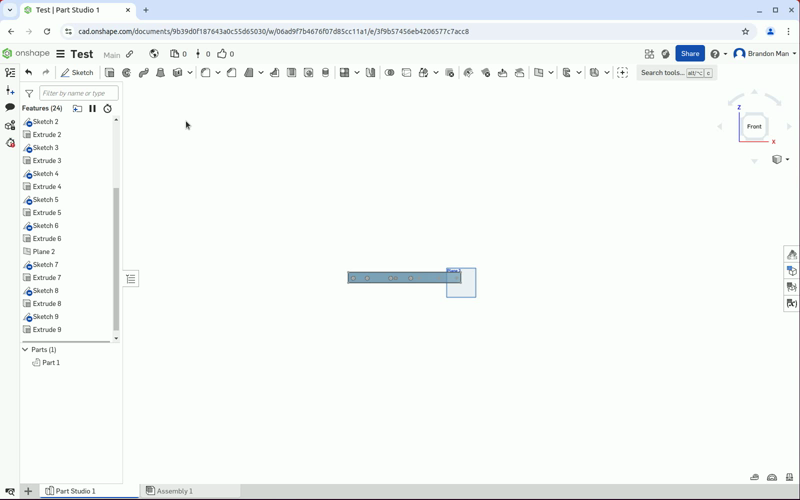
key(left, 2)
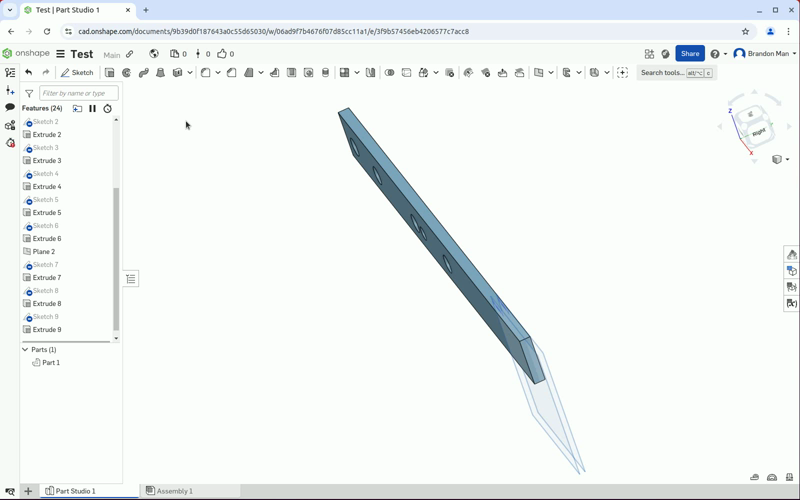
key(down, 2)
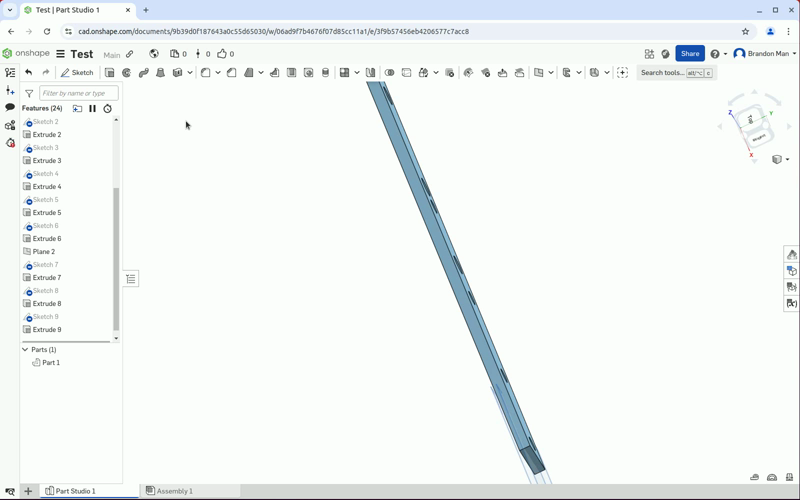
key(up, 2)
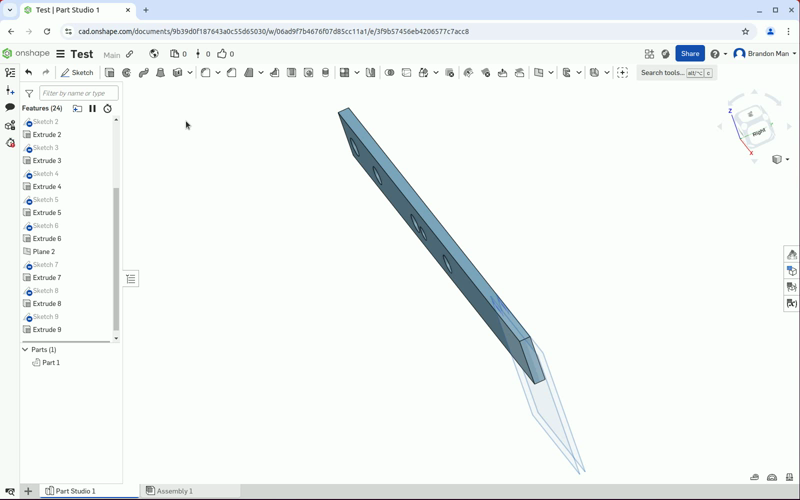
key(right, 2)
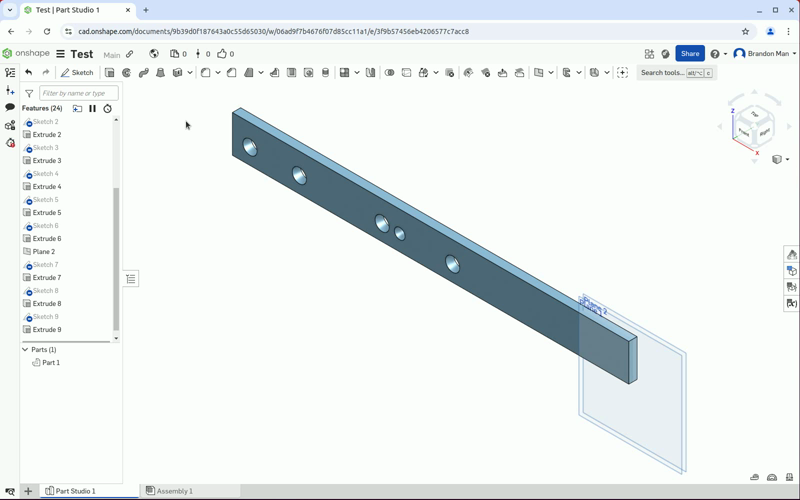
mouse_move(69, 85)
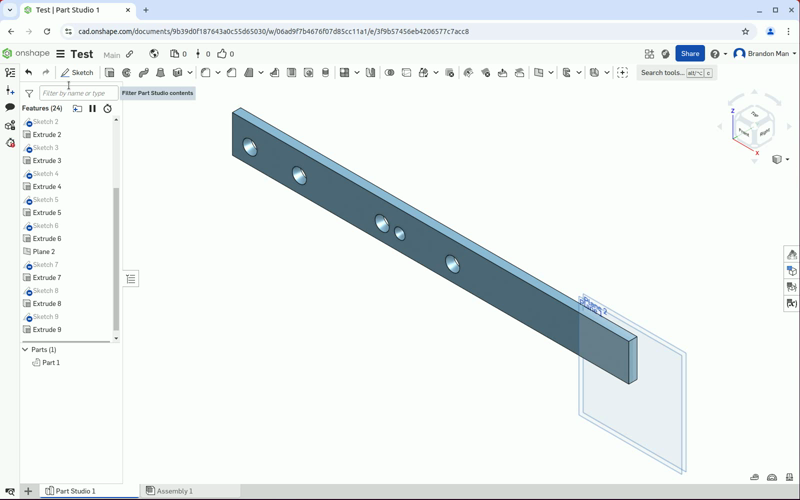
click(69, 85)